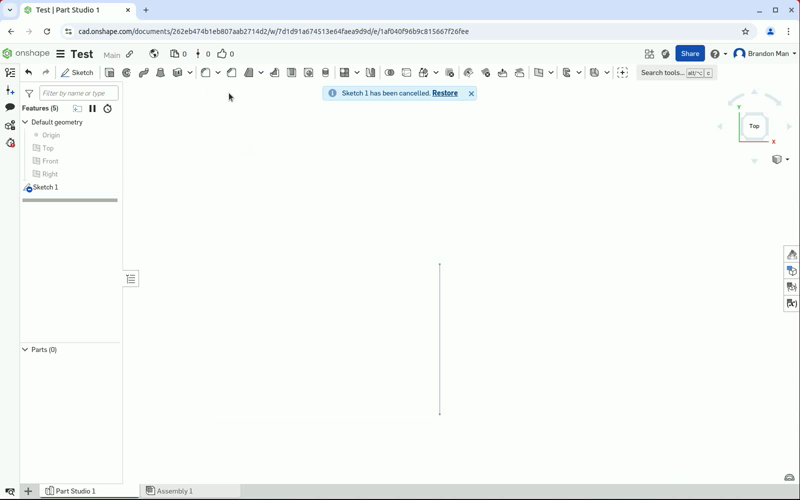
key(shift+h)
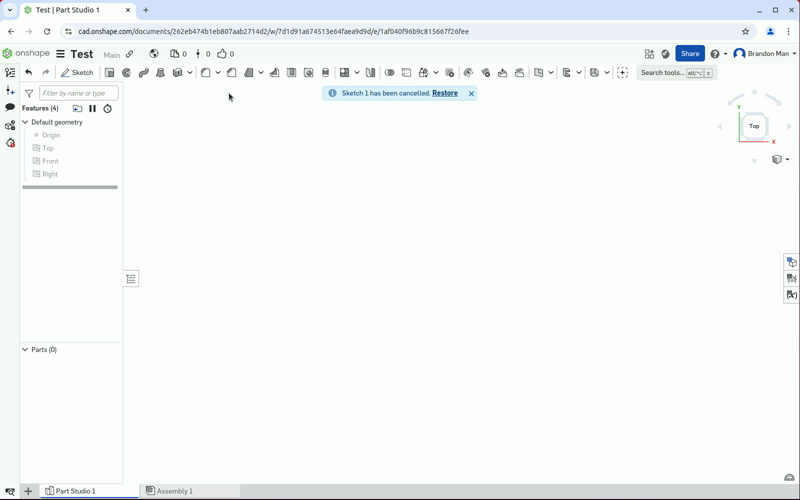
mouse_move(73, 352)
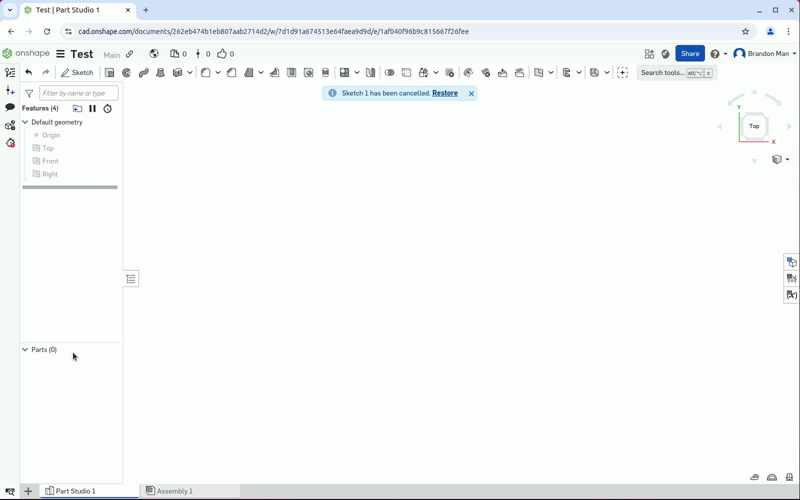
key(y)
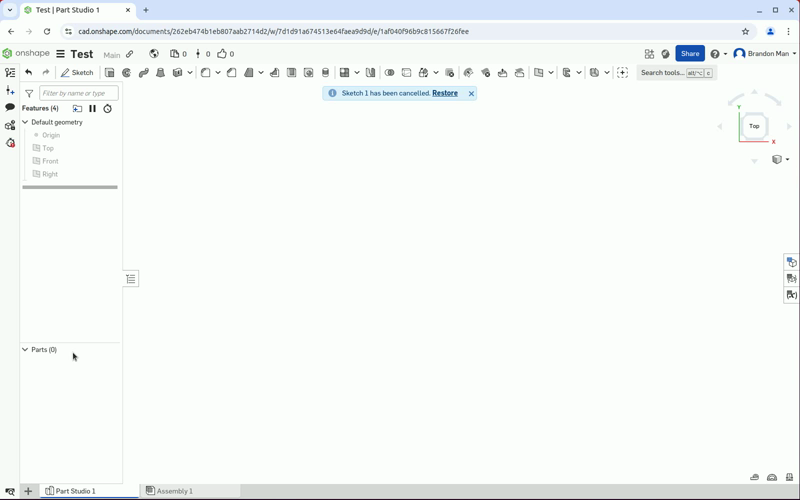
key(shift+p)
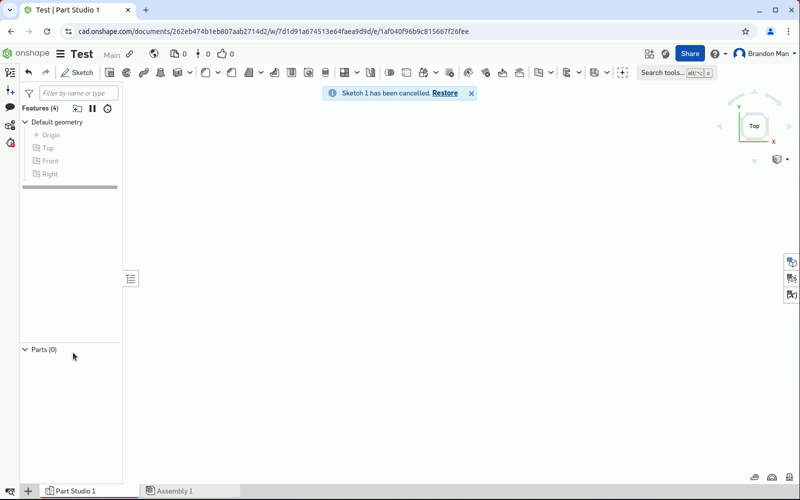
key(space)
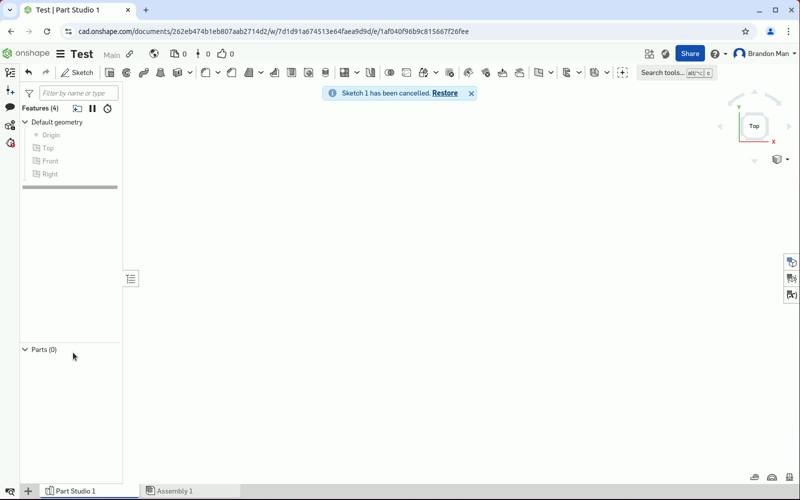
key_down(shift)
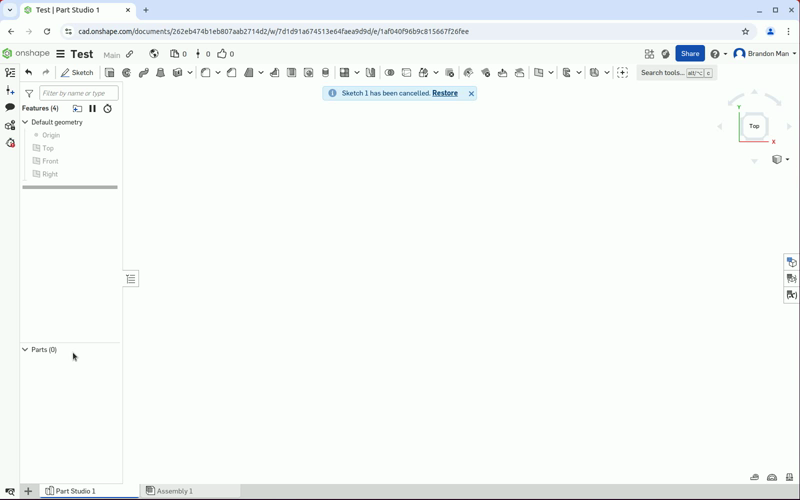
key(up)
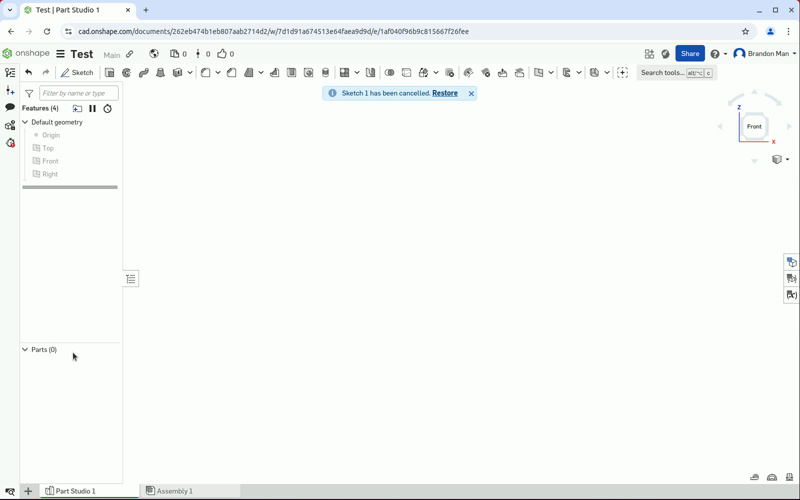
key_up(shift)
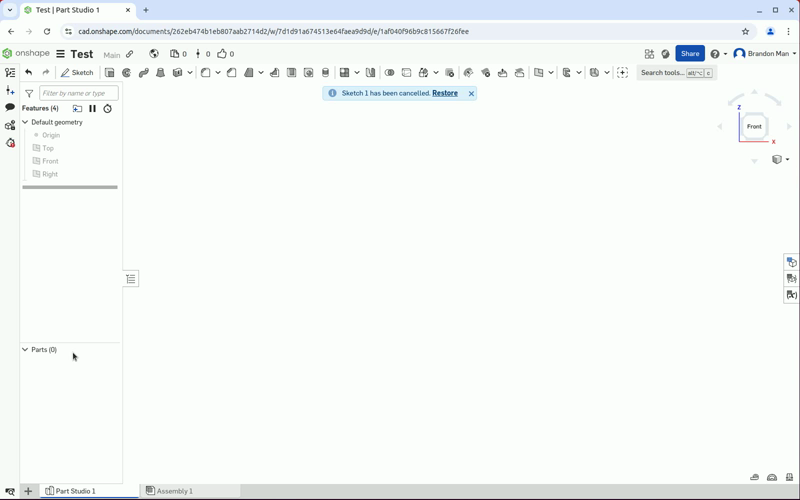
mouse_move(73, 352)
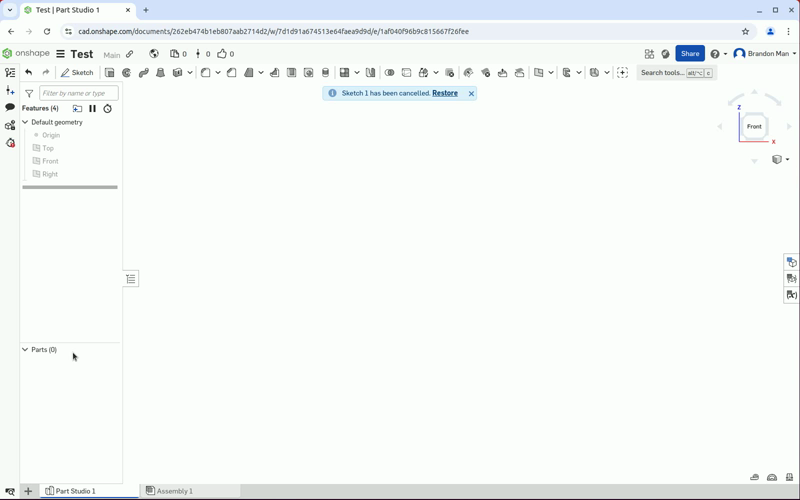
key(shift+y)
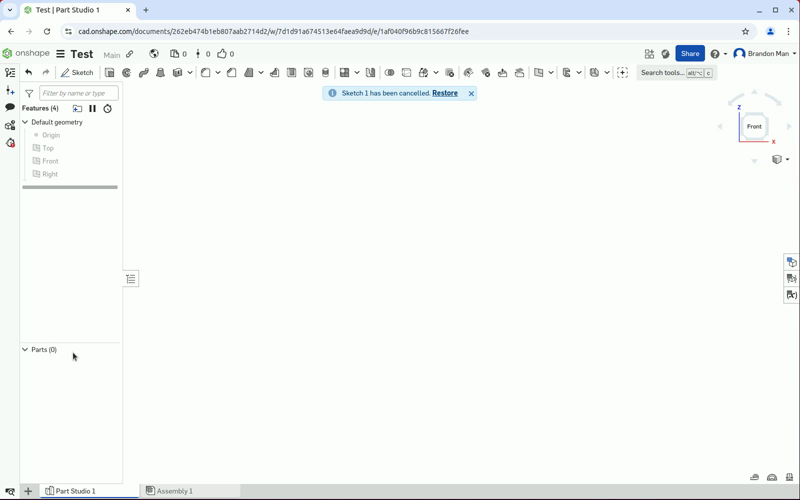
key(shift+s)
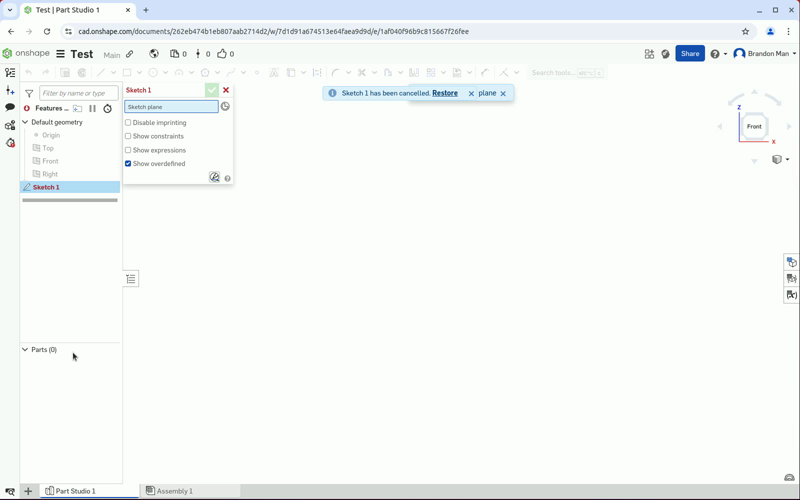
mouse_move(73, 163)
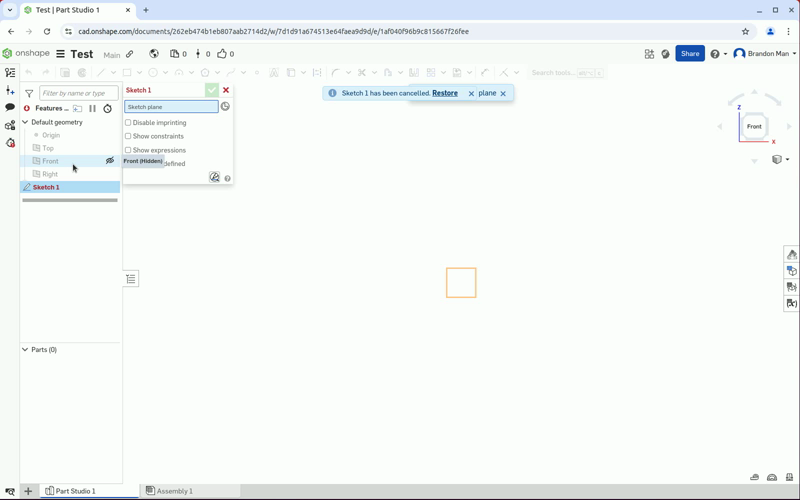
click(73, 163)
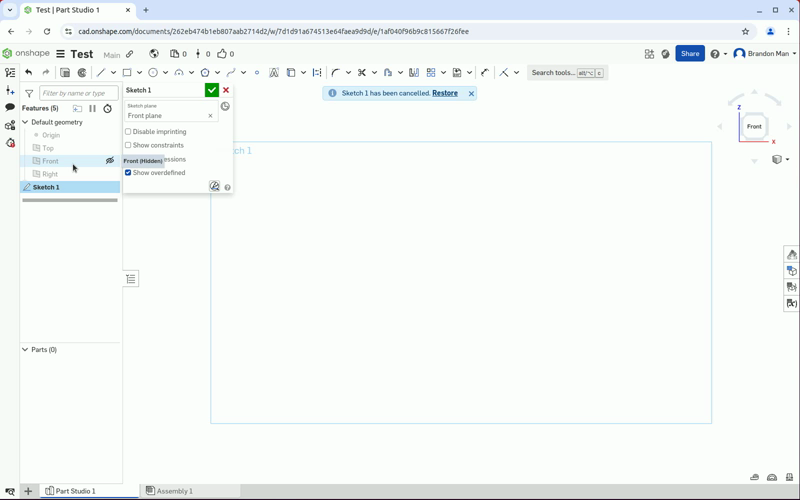
mouse_move(73, 352)
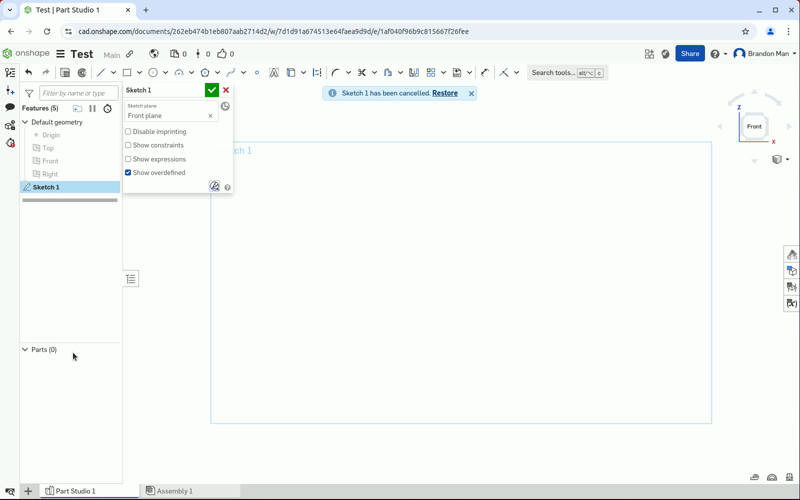
key(y)
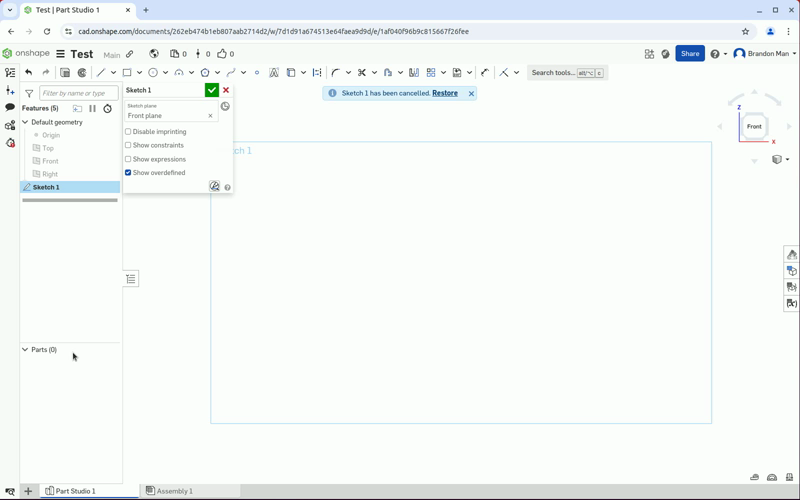
key(l)
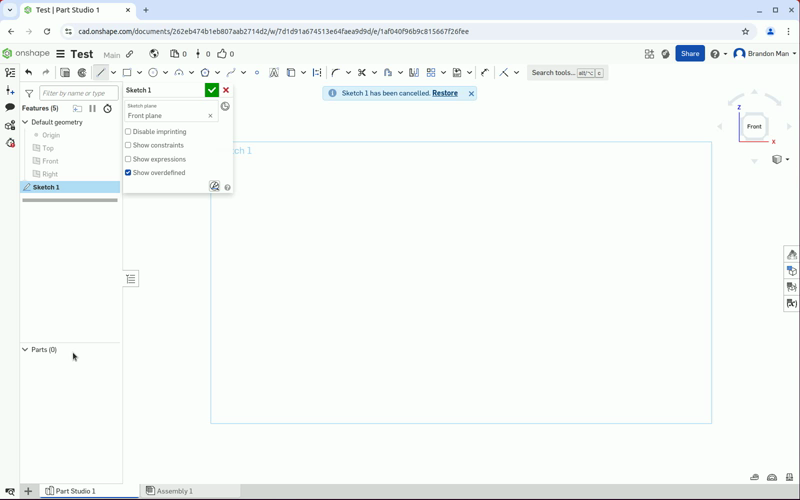
key_down(shift)
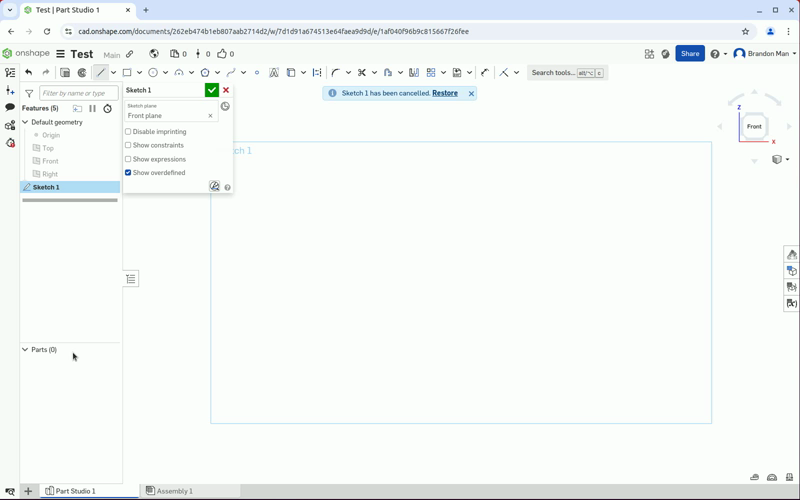
mouse_move(456, 348)
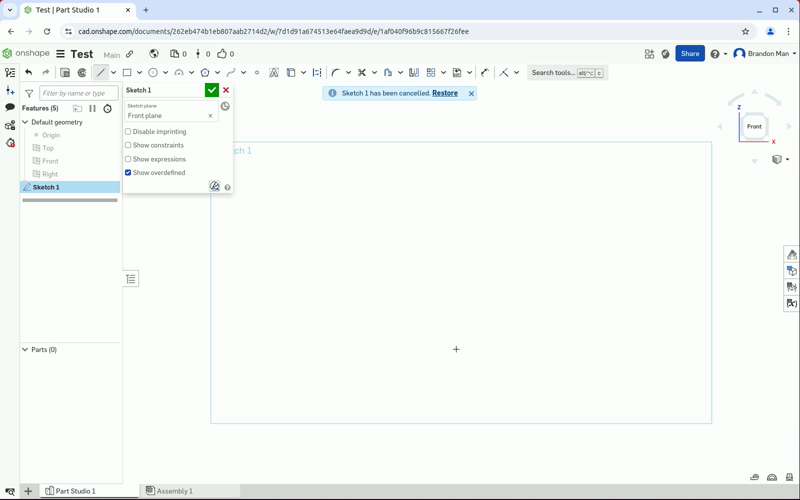
click(456, 348)
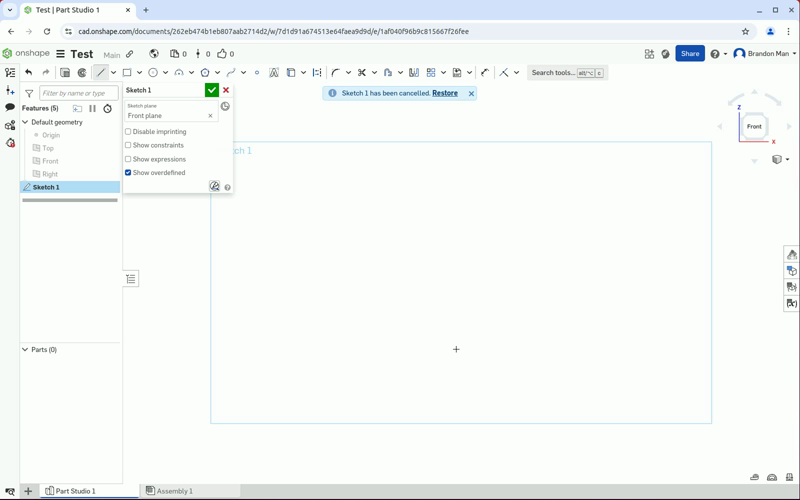
key_up(shift)
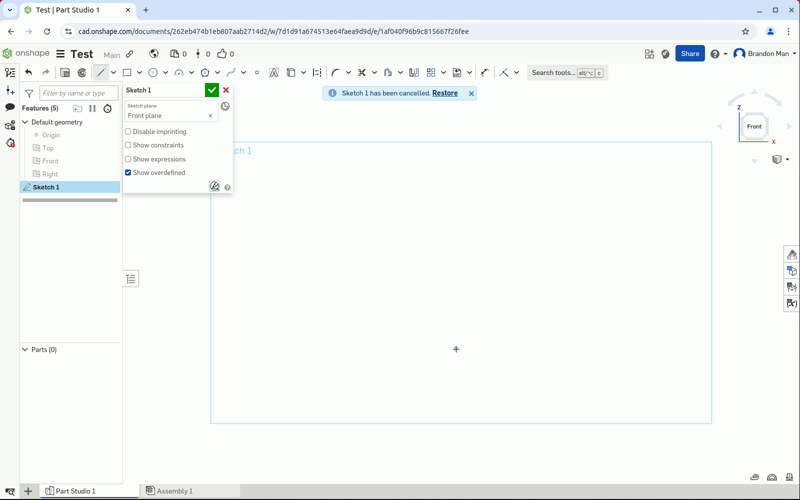
key_down(shift)
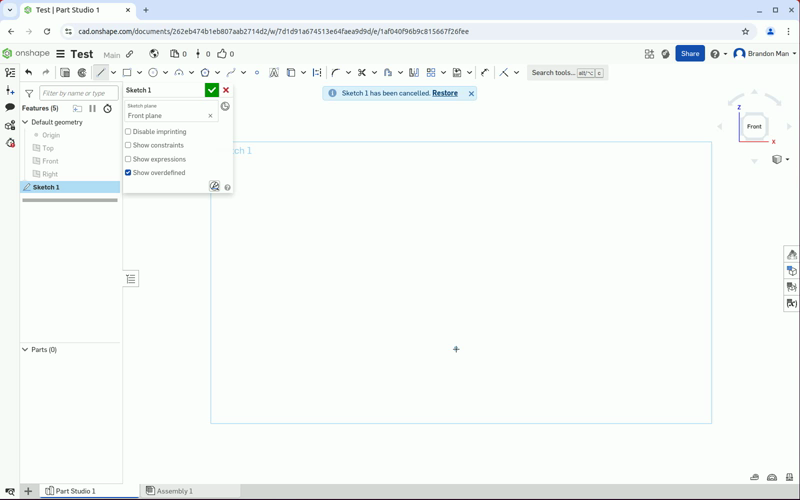
mouse_move(486, 348)
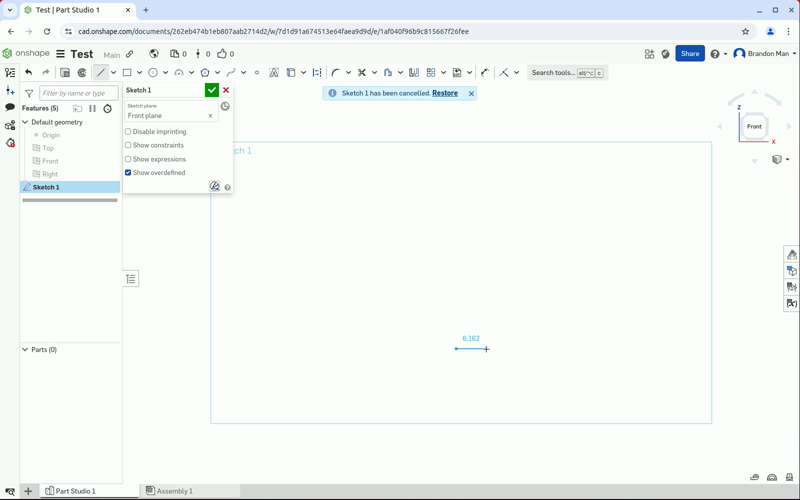
mouse_move(464, 348)
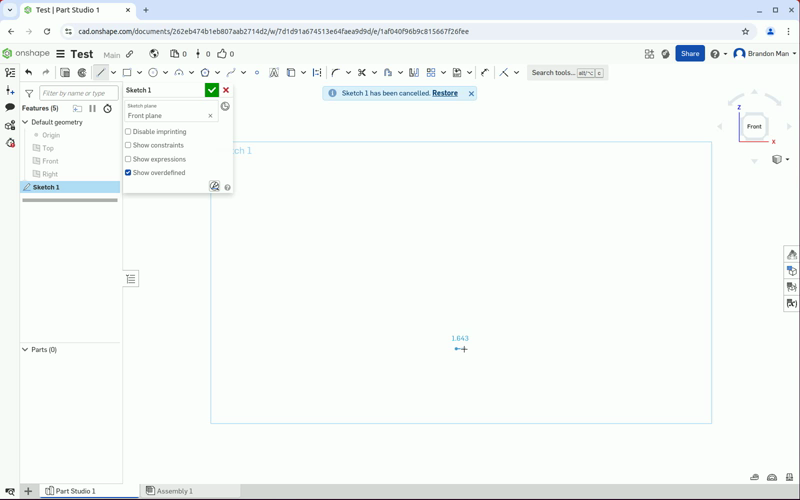
click(464, 348)
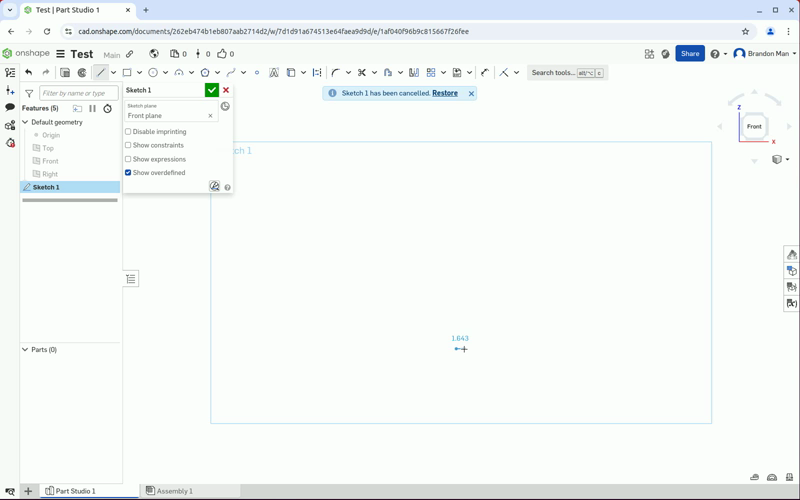
key_up(shift)
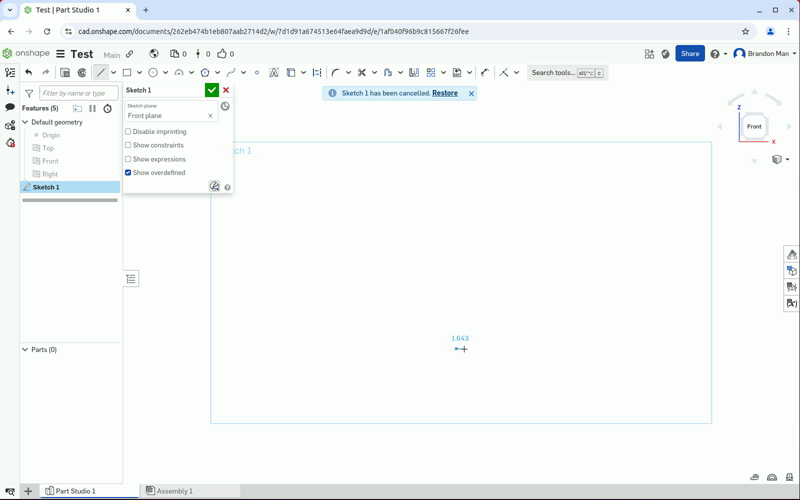
key_down(shift)
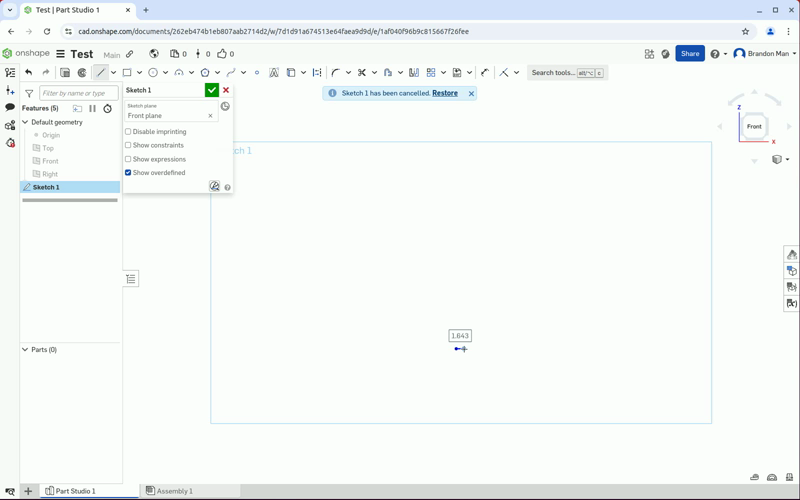
mouse_move(464, 217)
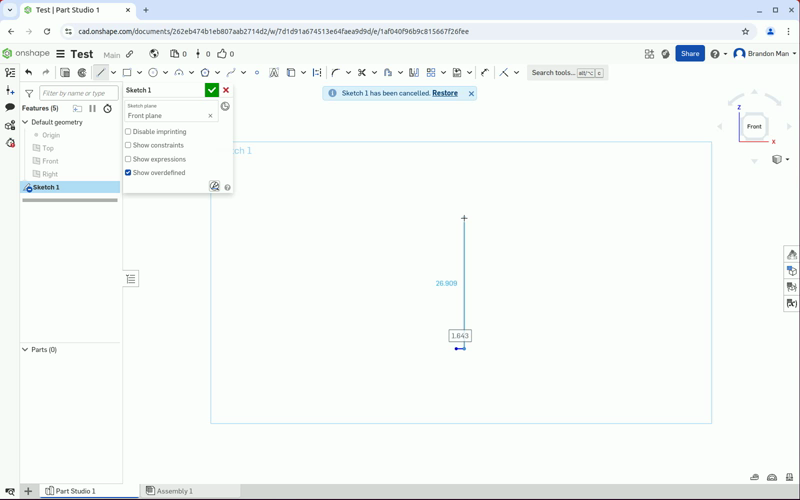
click(464, 217)
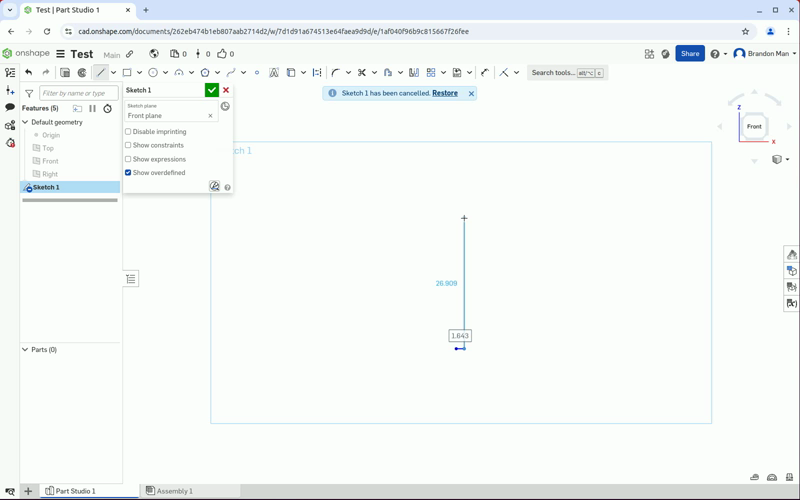
key_up(shift)
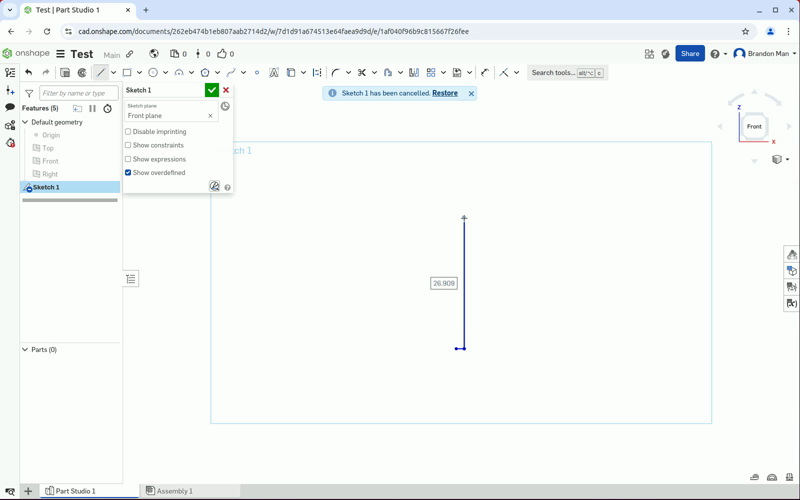
key_down(shift)
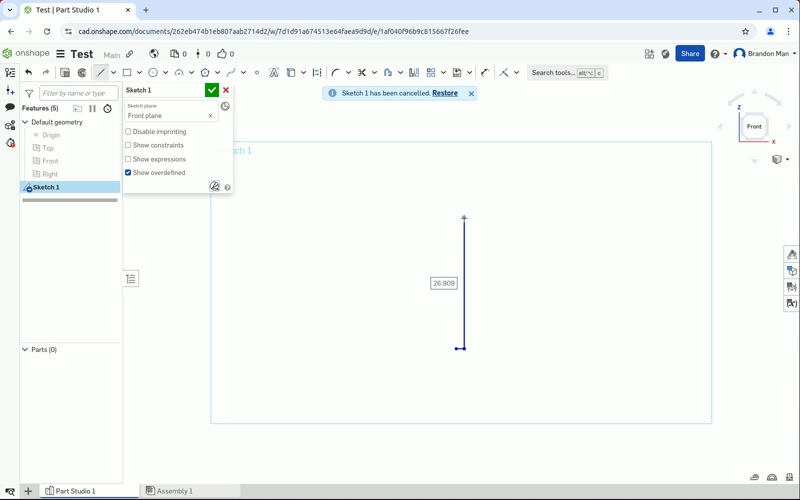
mouse_move(494, 217)
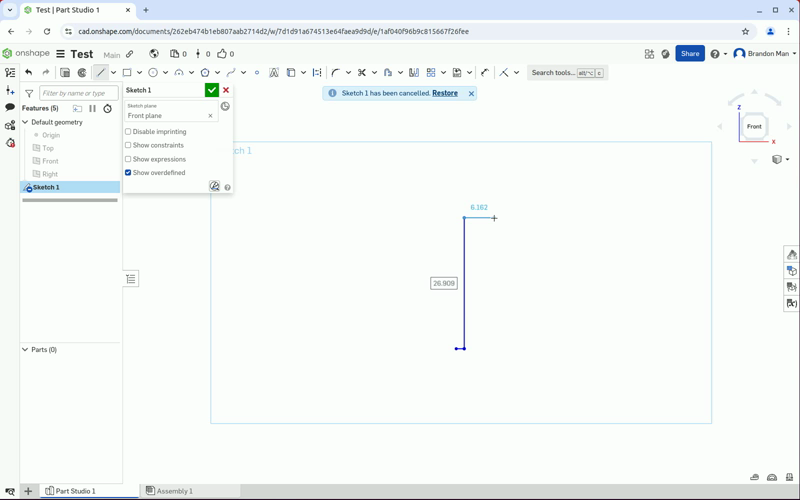
mouse_move(456, 217)
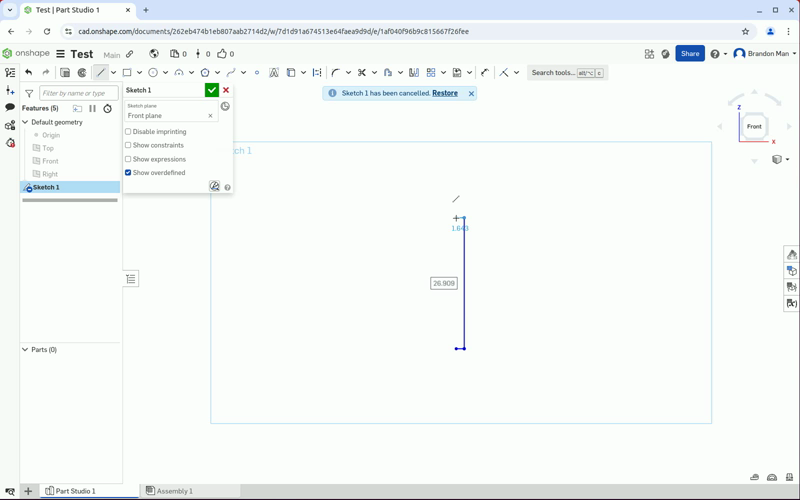
click(456, 217)
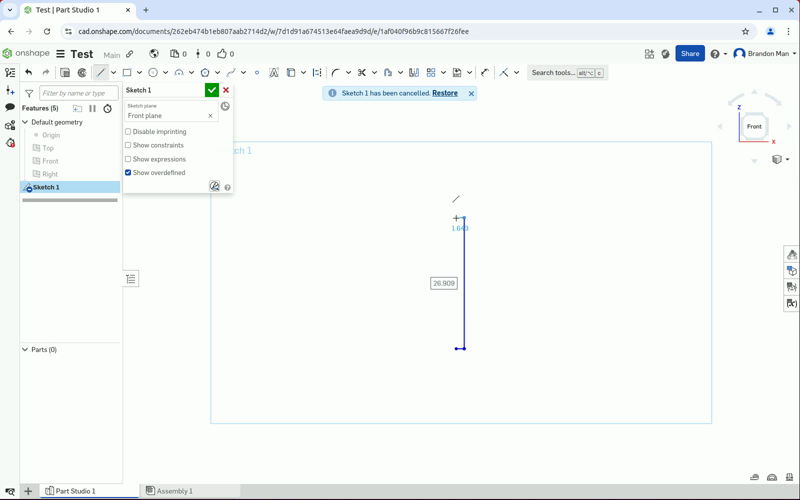
key_up(shift)
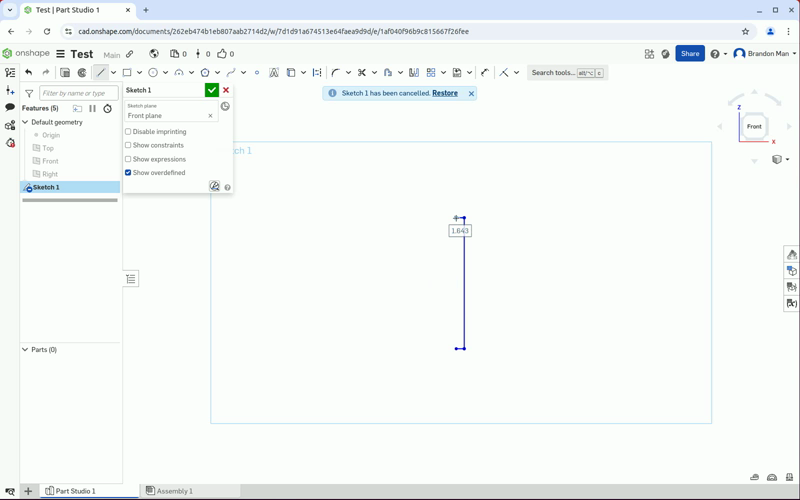
key_down(shift)
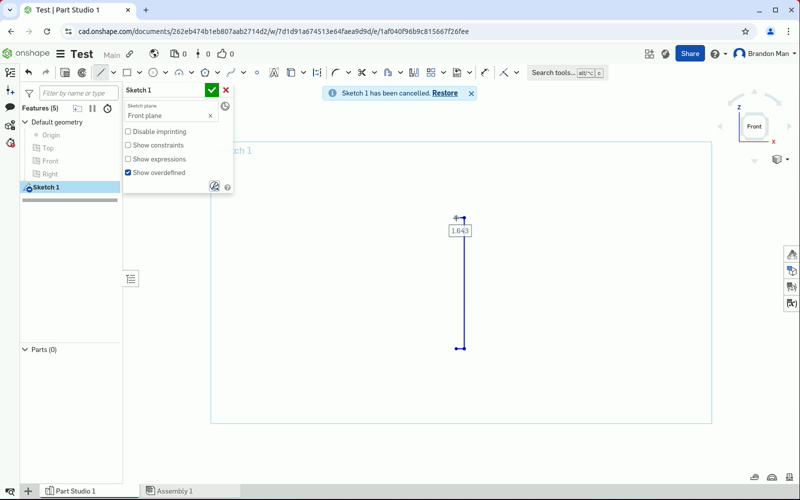
mouse_move(456, 348)
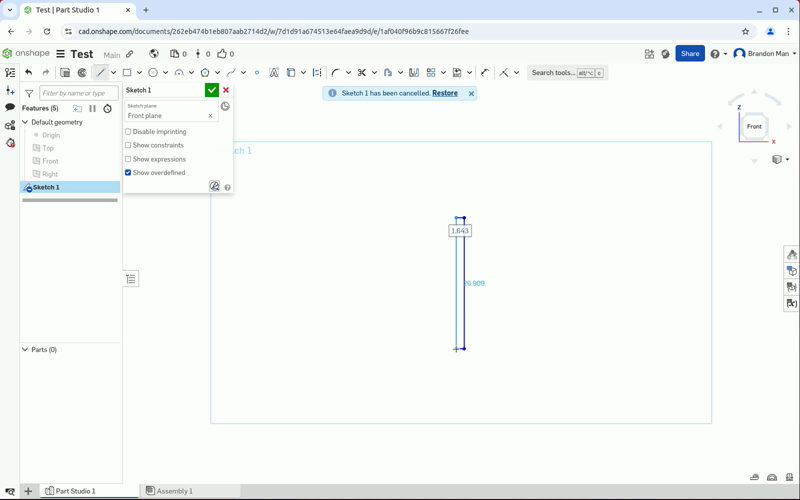
key_up(shift)
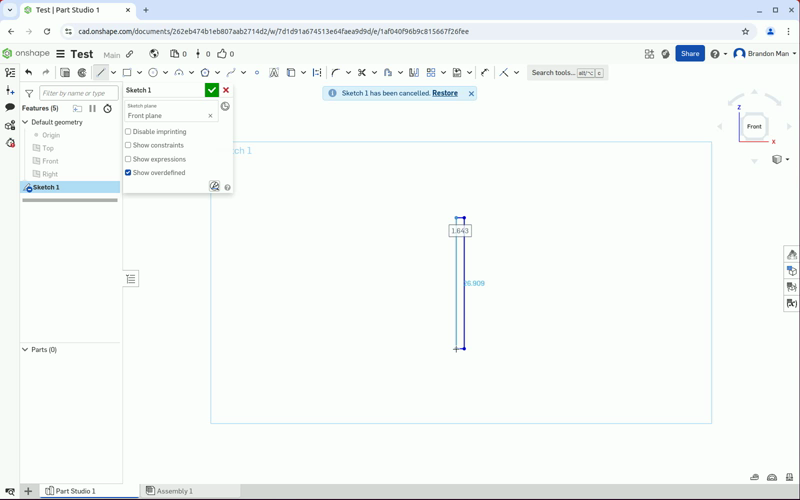
click(456, 348)
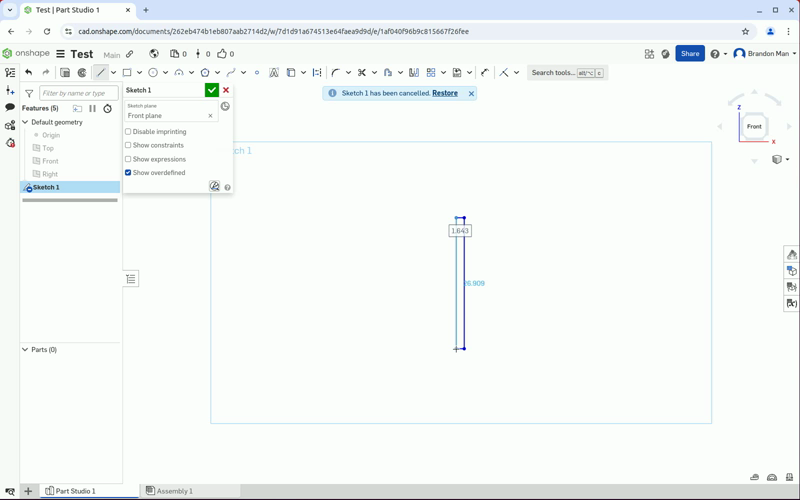
key(esc)
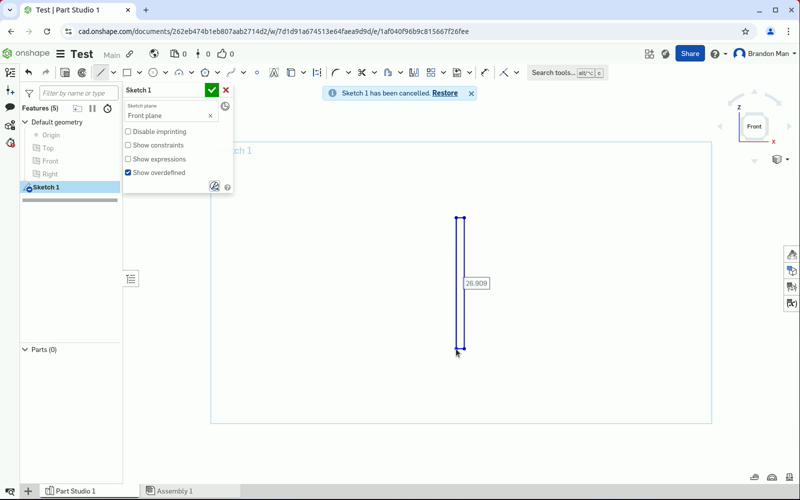
mouse_move(463, 307)
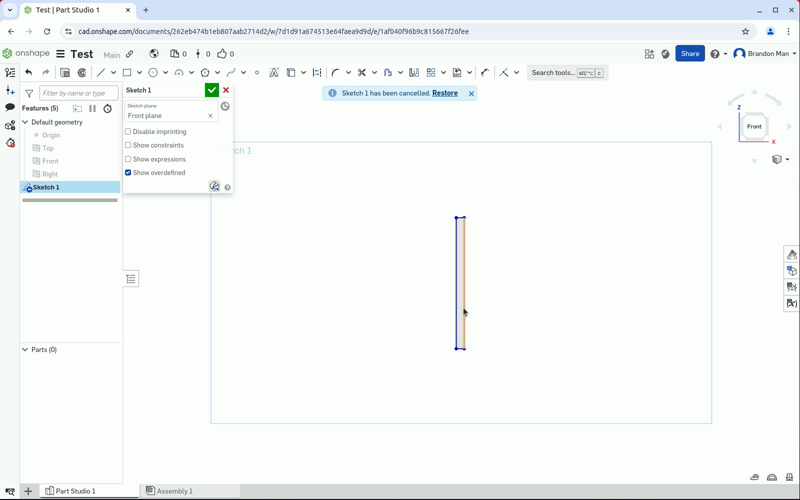
scroll(6)
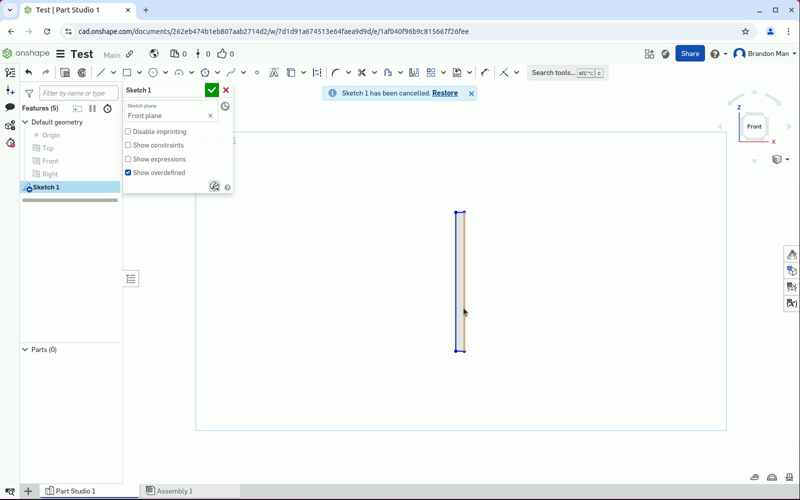
scroll(6)
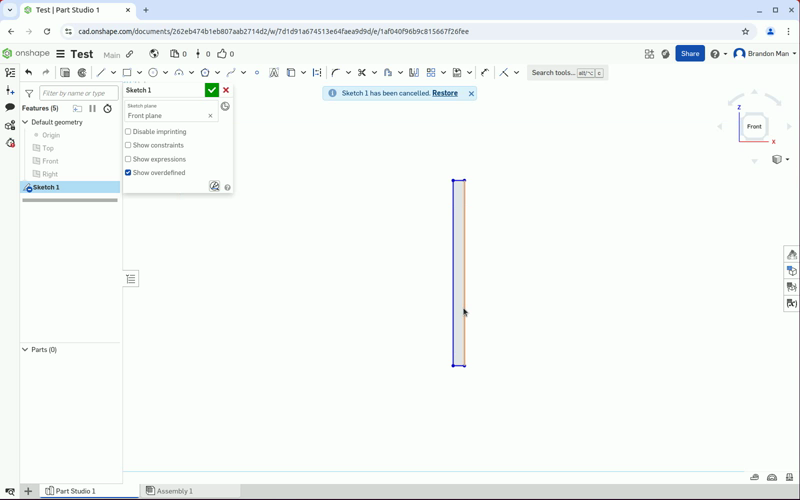
scroll(6)
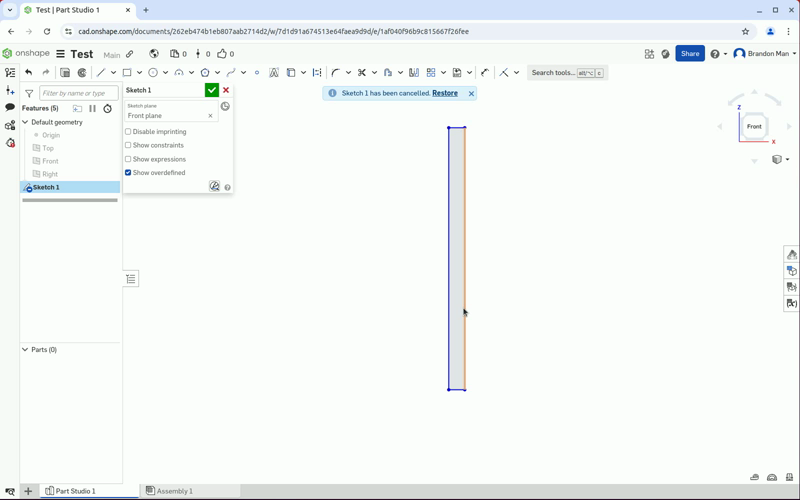
scroll(6)
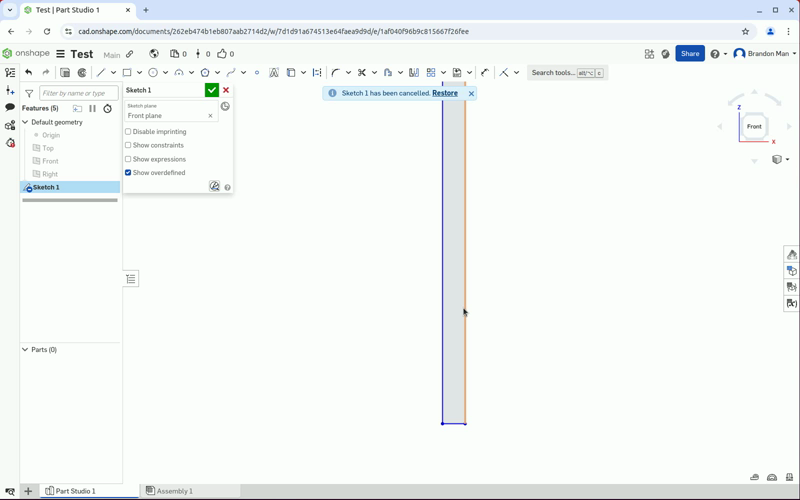
scroll(6)
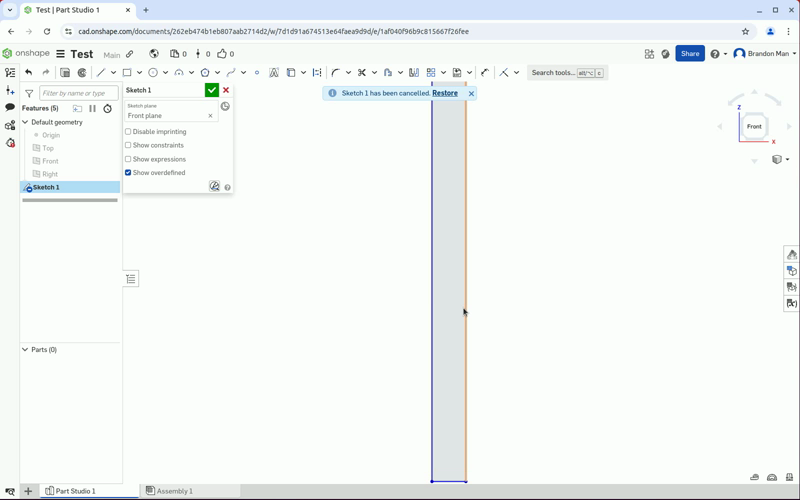
scroll(6)
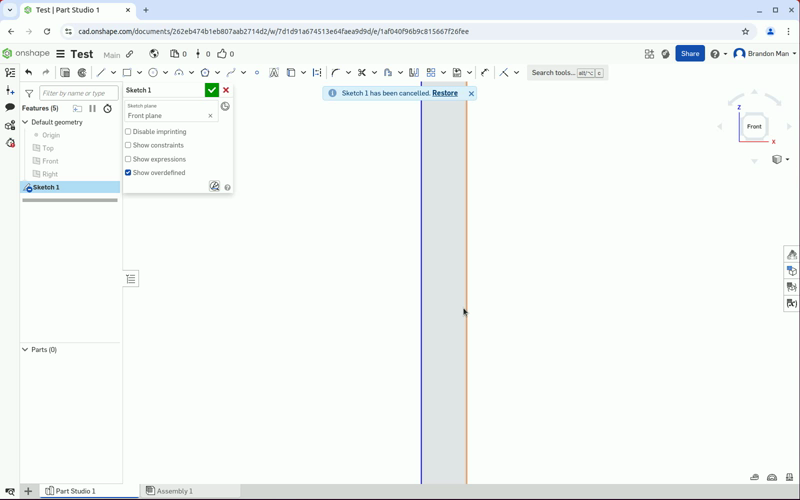
scroll(6)
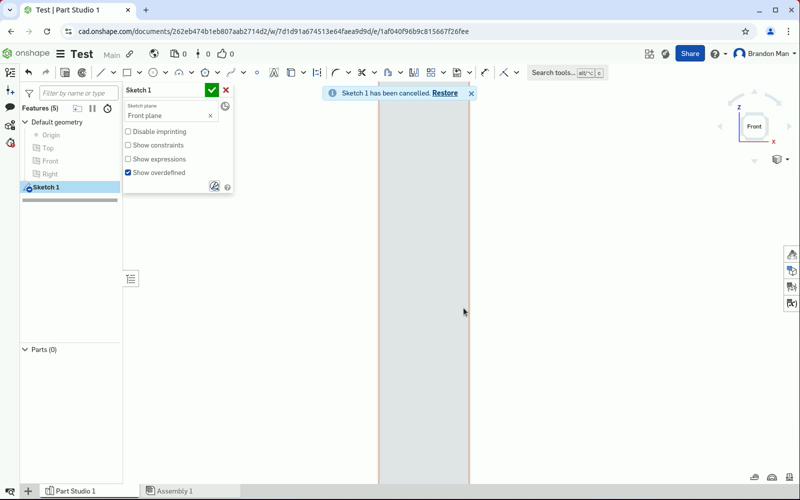
click(463, 307)
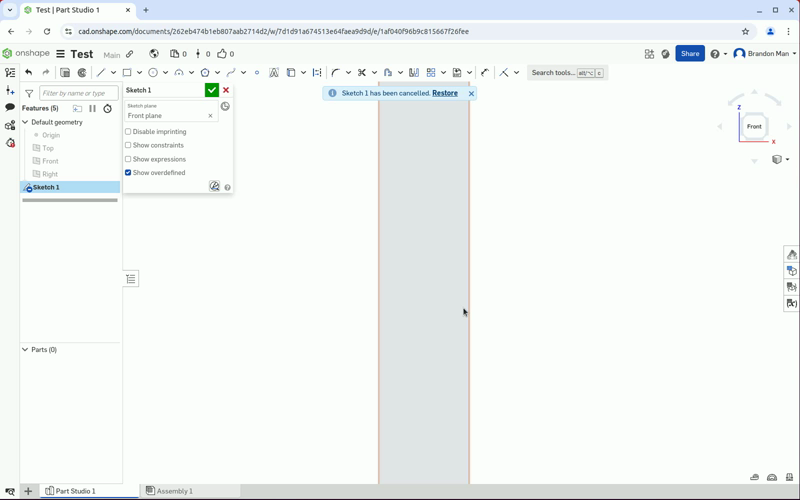
scroll(-6)
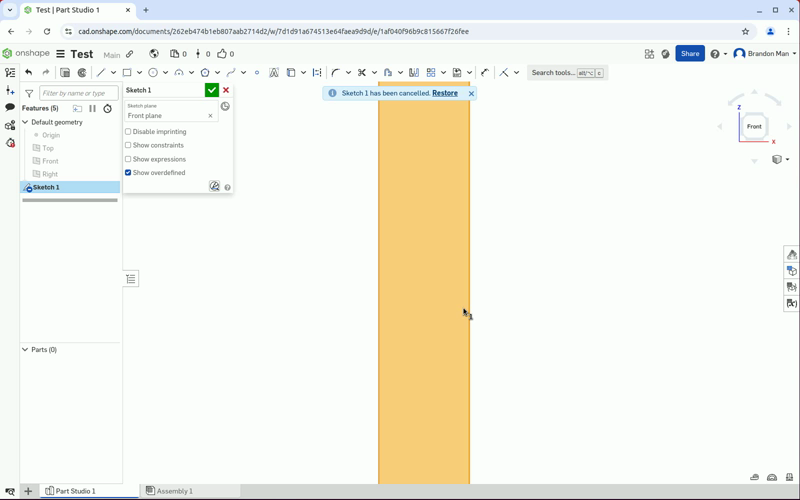
scroll(-6)
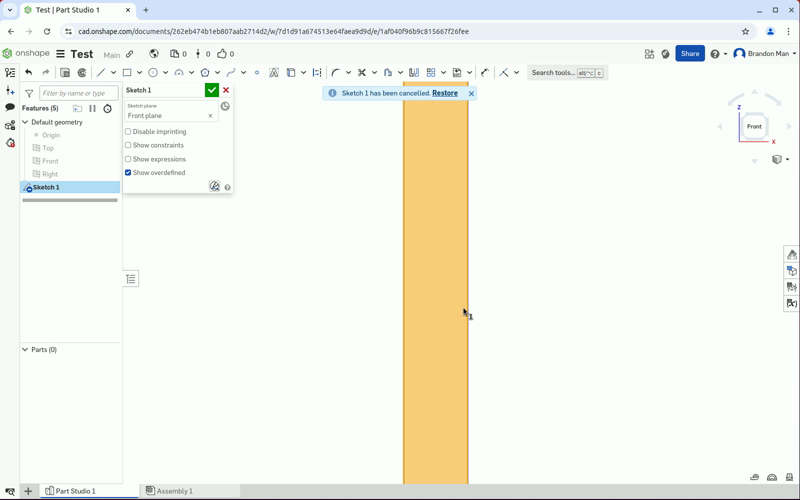
scroll(-6)
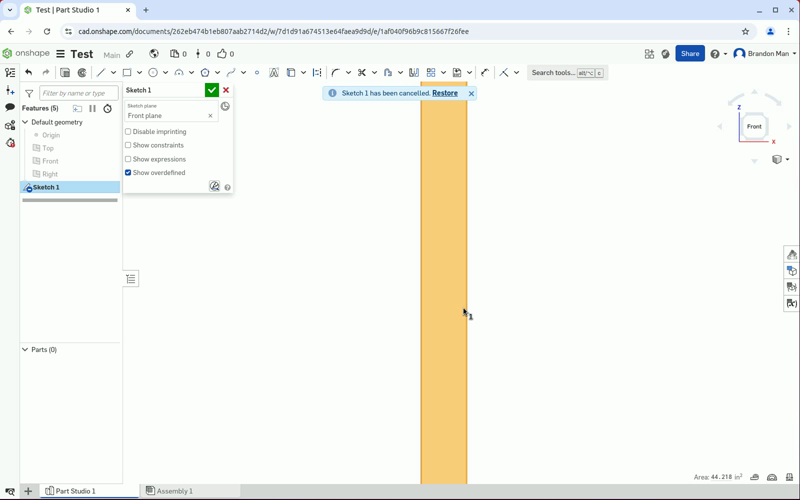
scroll(-6)
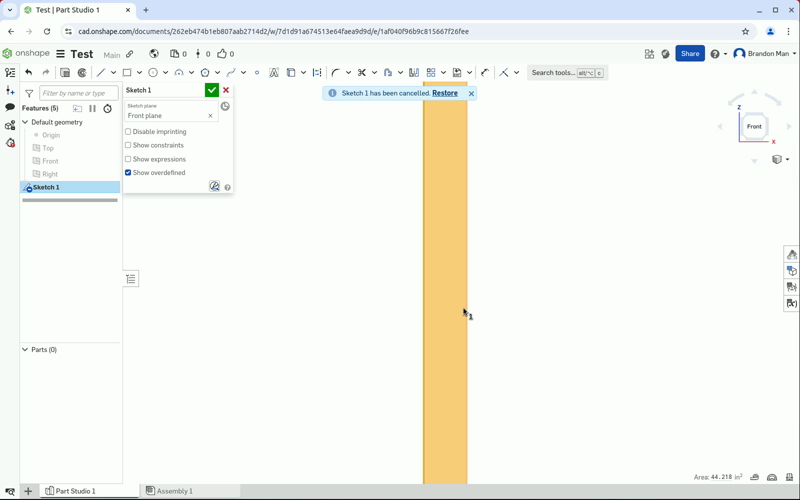
scroll(-6)
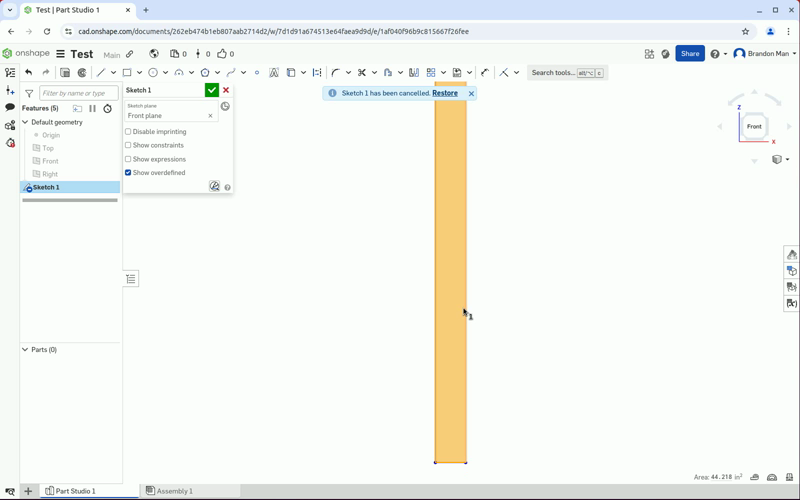
scroll(-6)
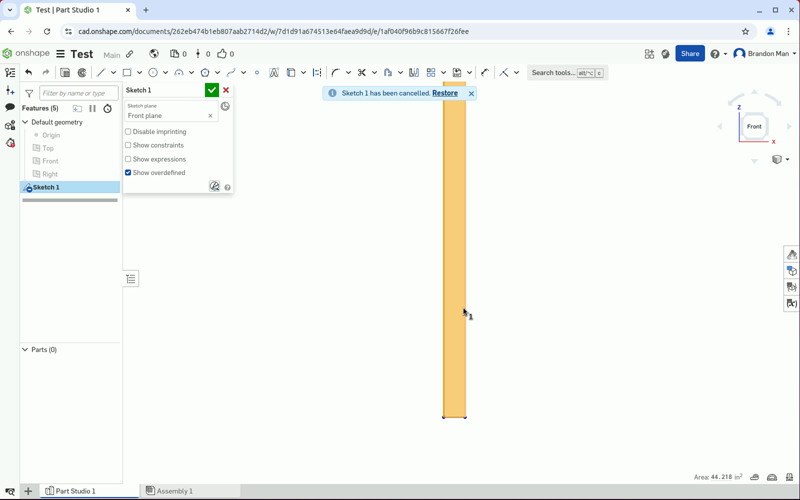
scroll(-6)
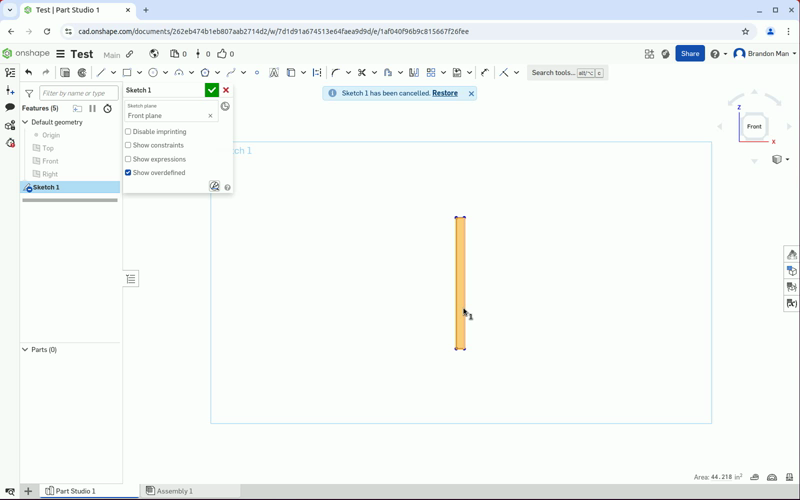
mouse_move(73, 352)
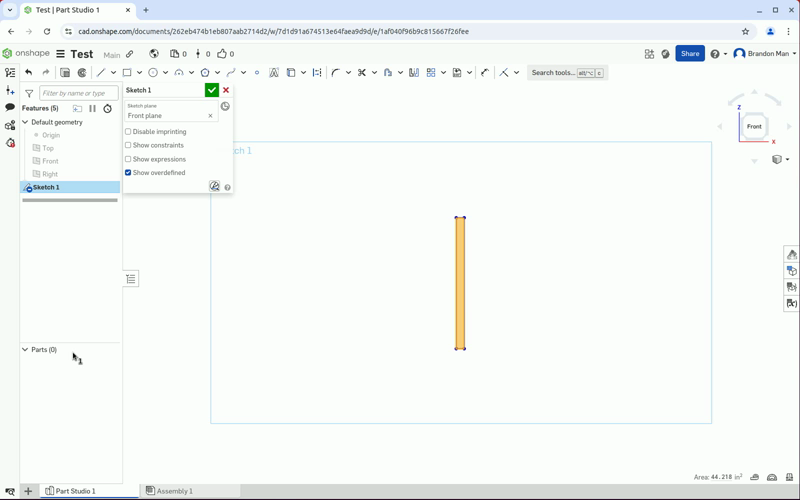
key(shift+y)
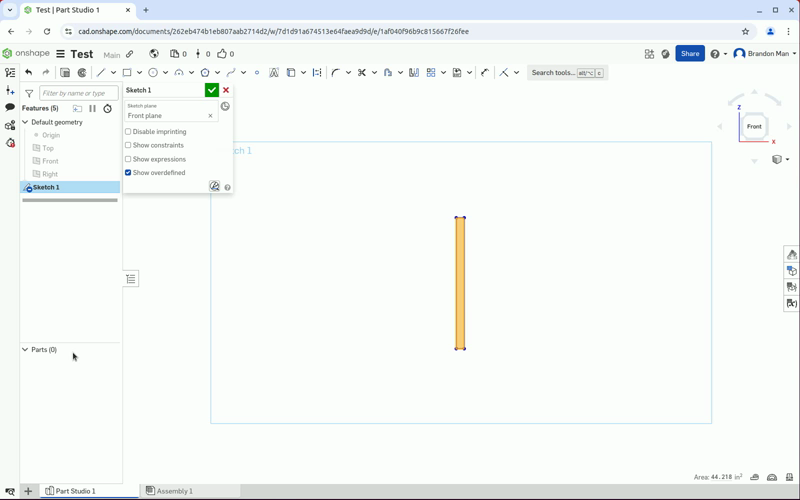
key(shift+e)
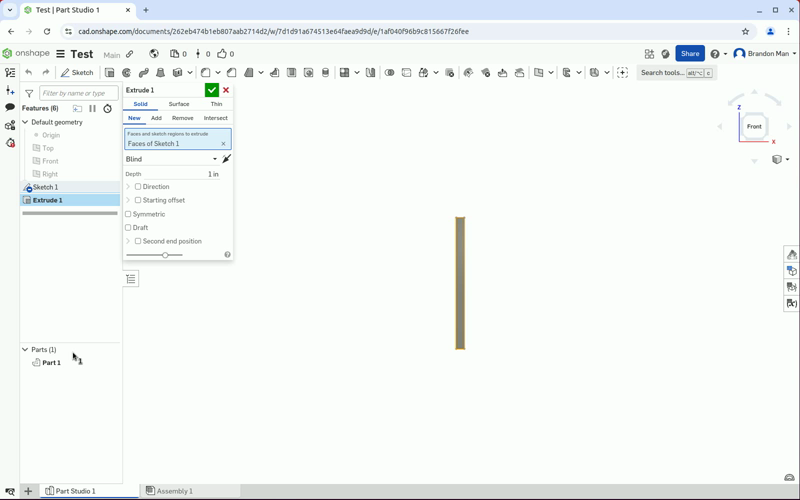
mouse_move(143, 106)
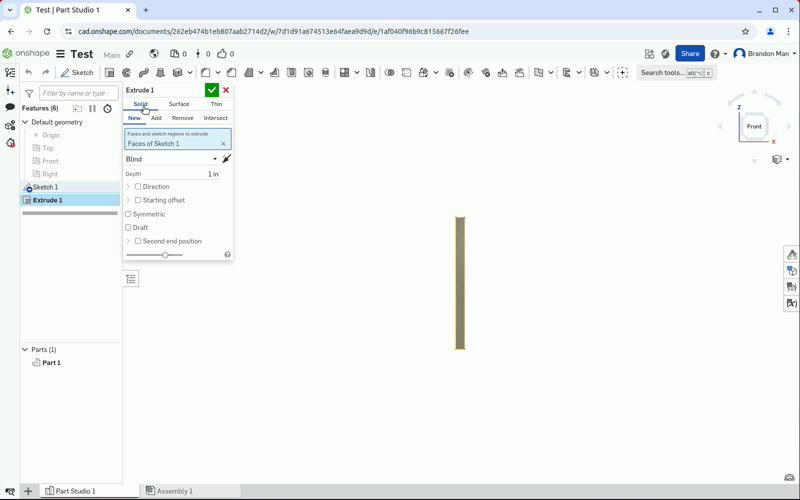
click(143, 106)
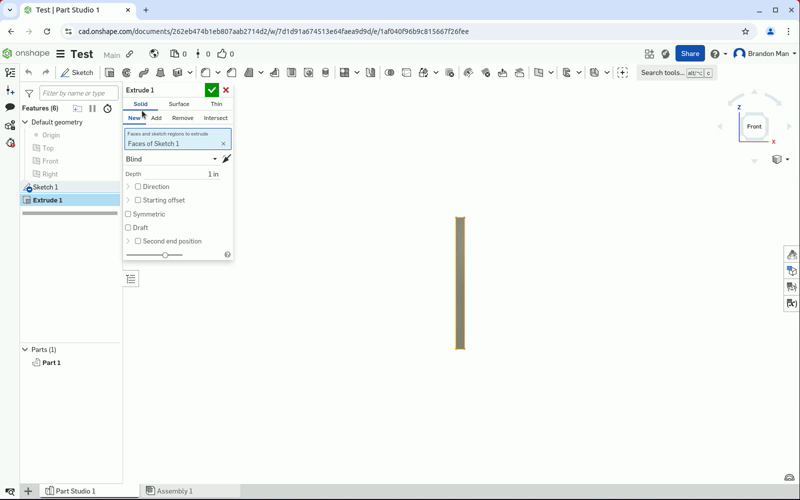
mouse_move(137, 120)
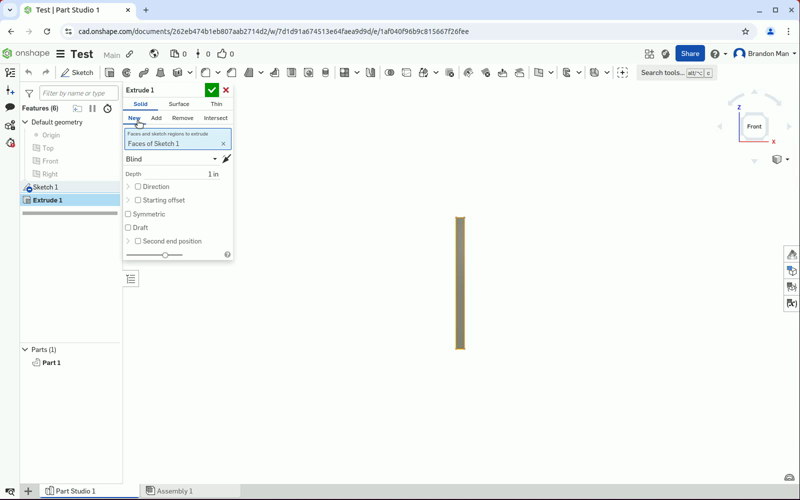
click(137, 120)
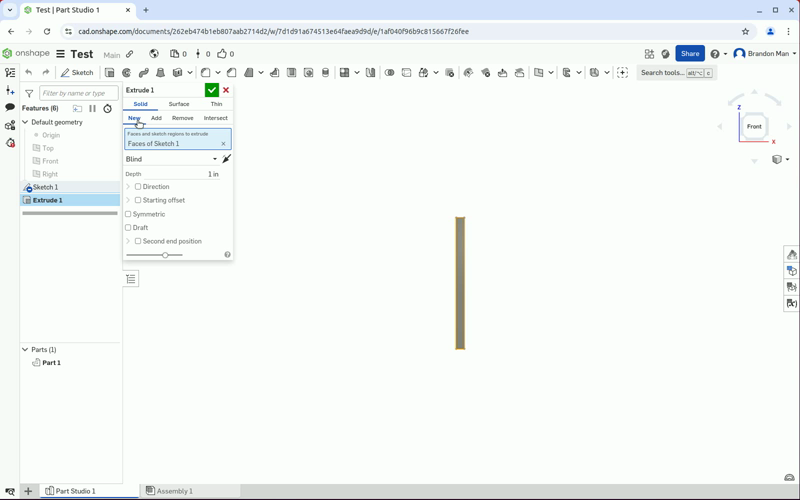
key(tab, 4)
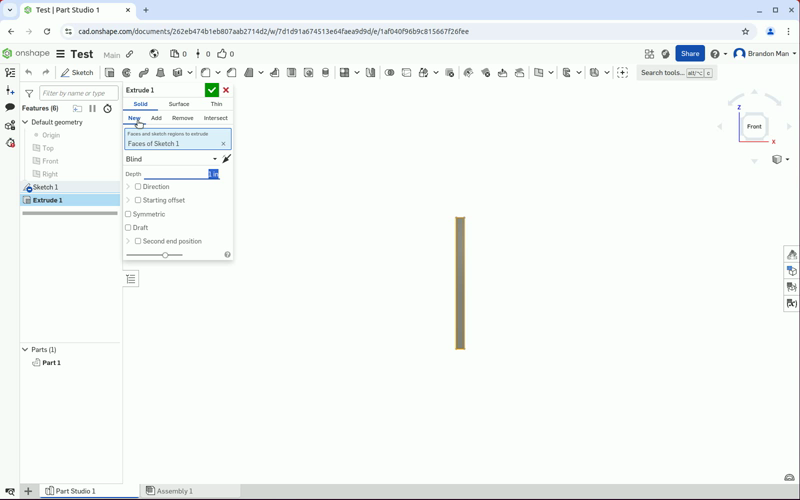
text(3.611)
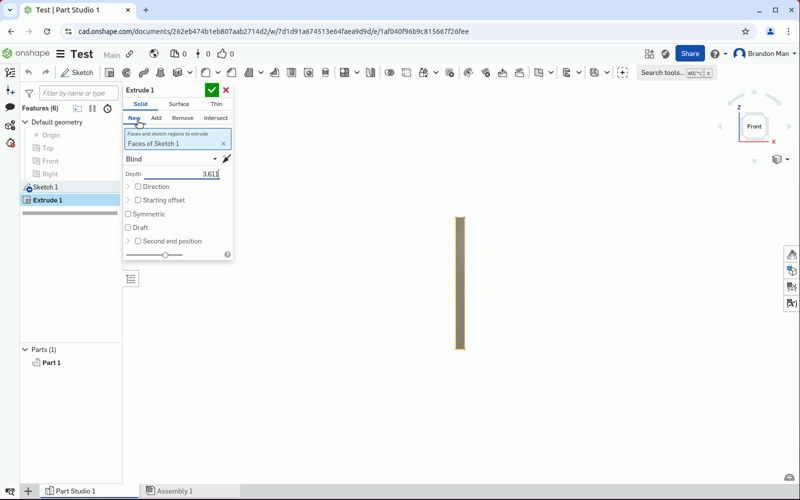
key(enter)
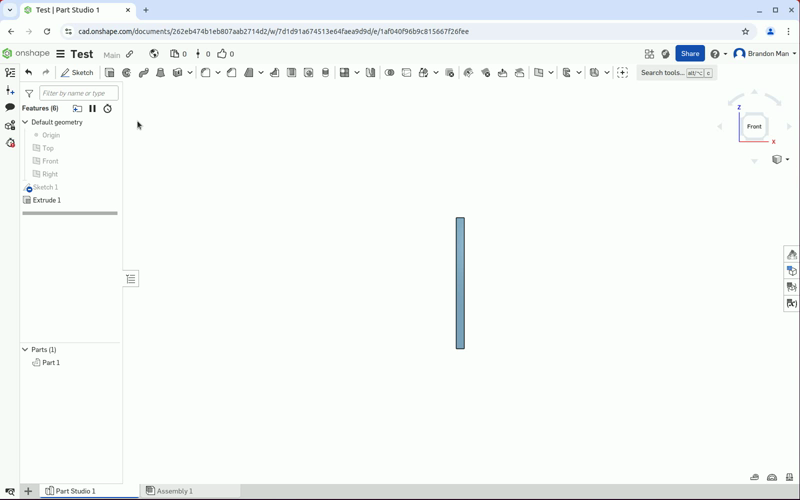
key(shift+h)
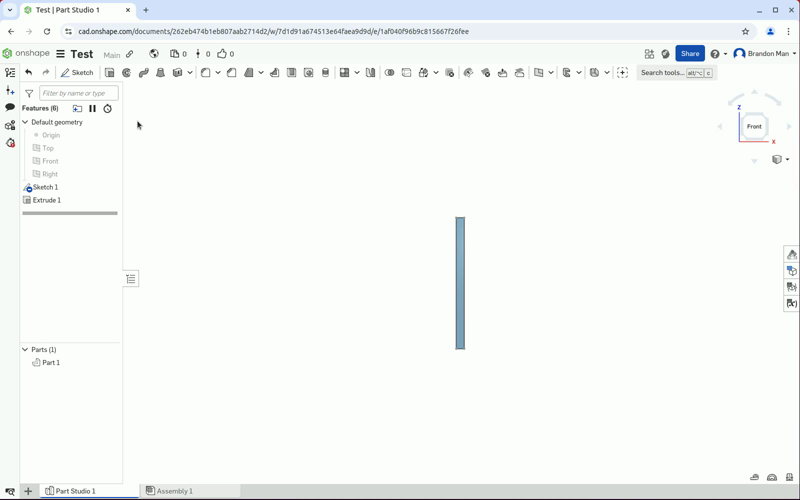
key(shift+h)
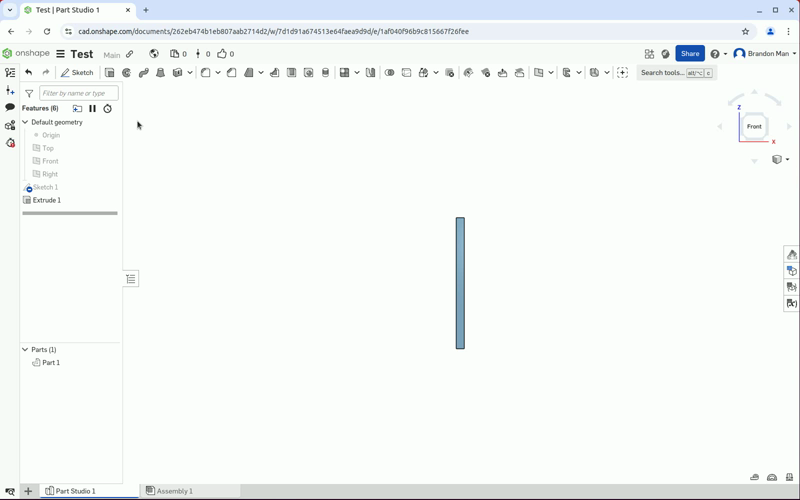
mouse_move(73, 189)
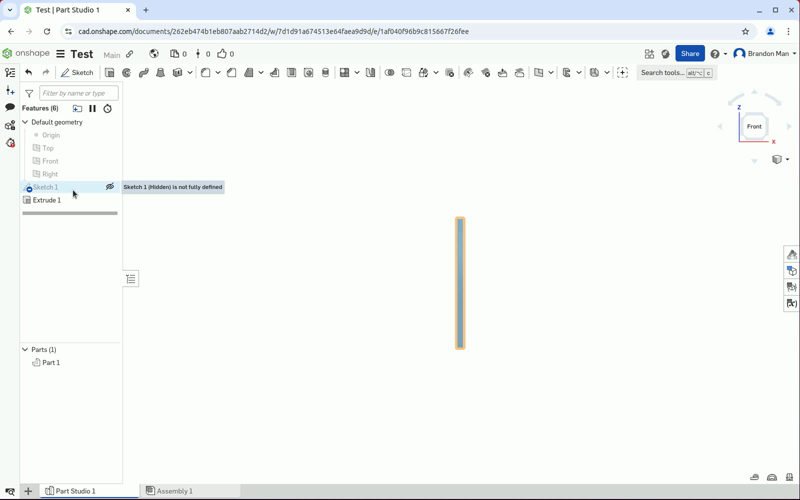
click(73, 189)
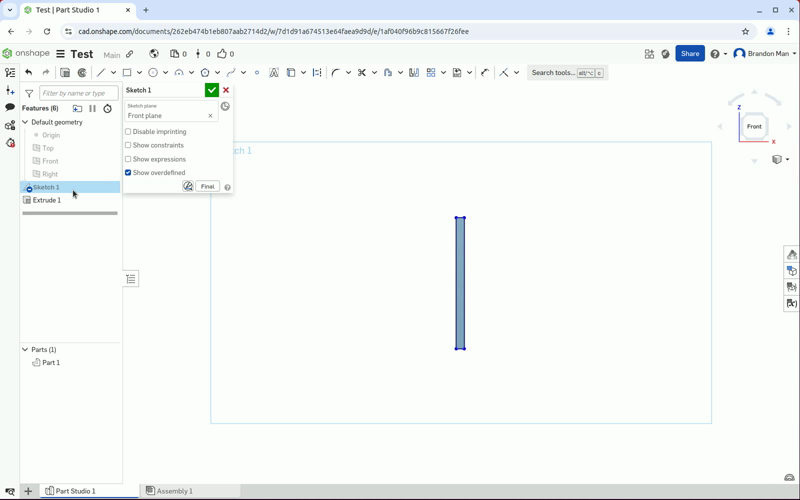
mouse_move(229, 92)
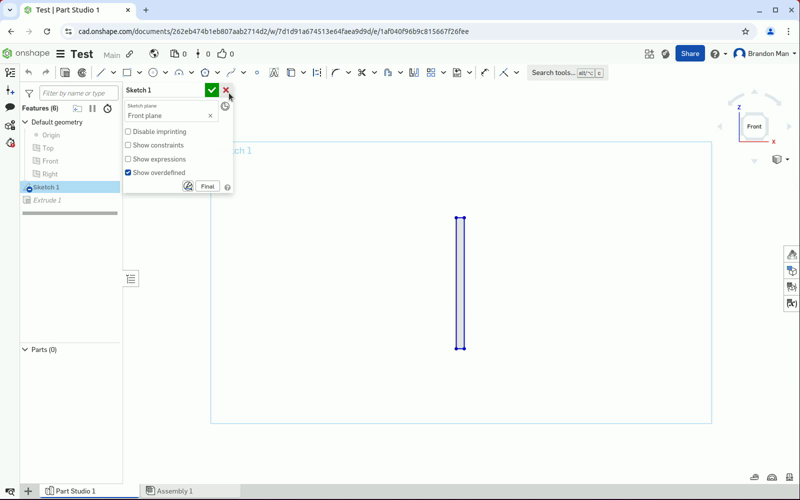
click(229, 92)
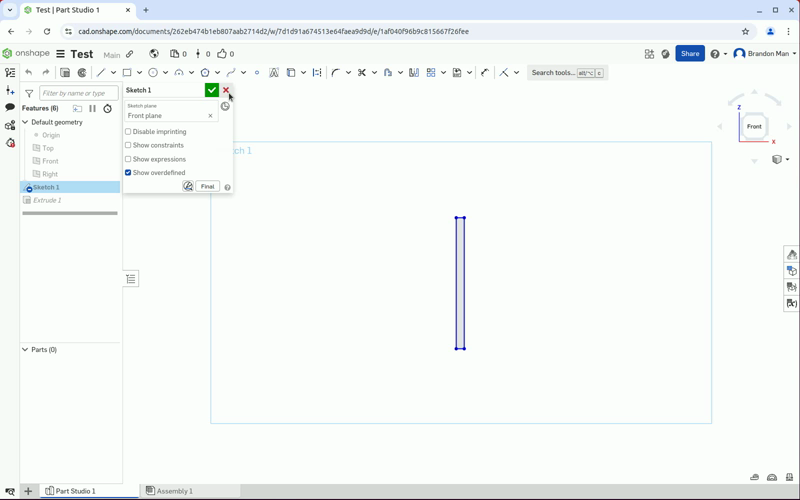
key(shift+s)
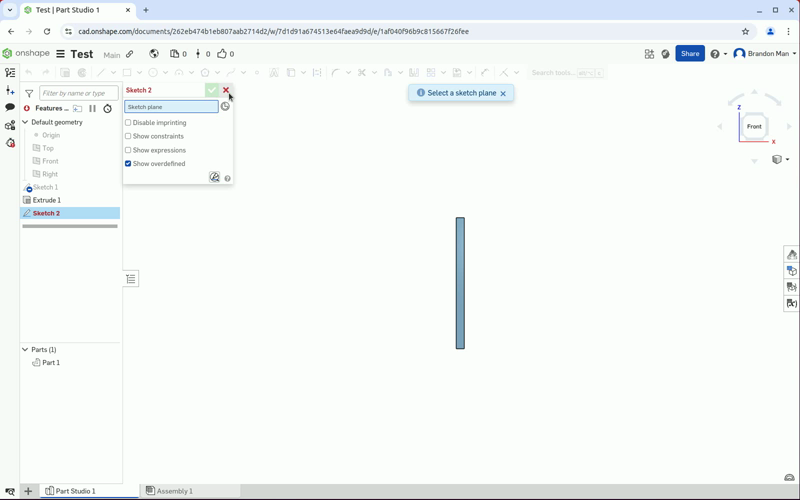
mouse_move(73, 163)
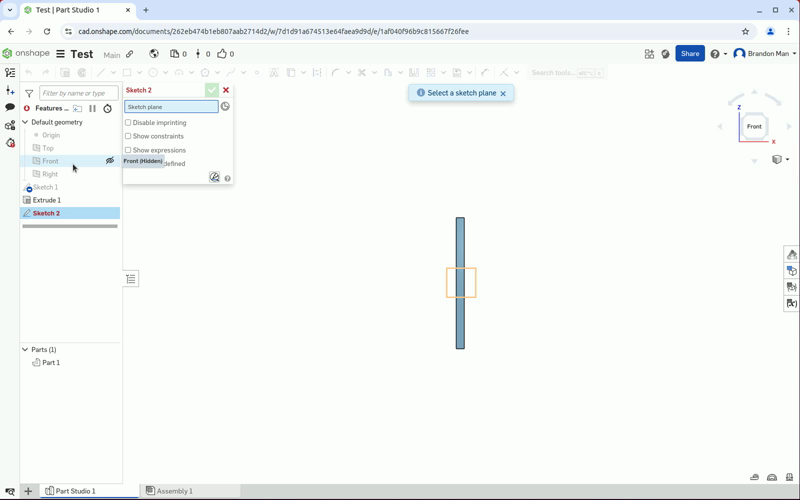
click(73, 163)
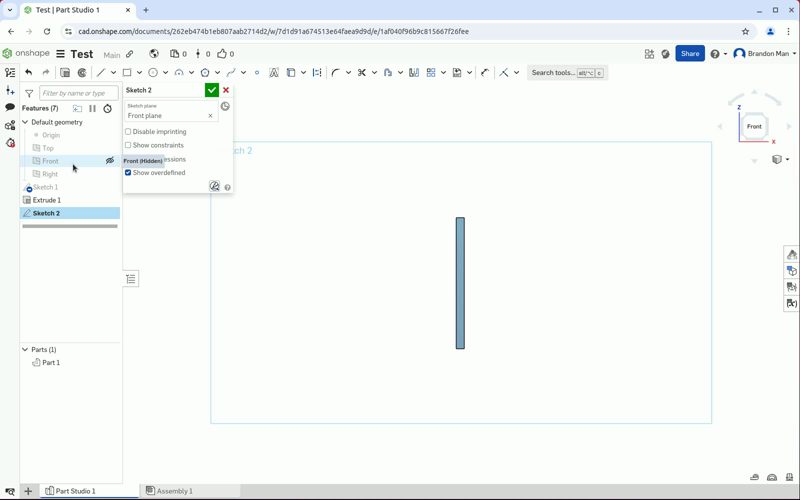
mouse_move(73, 352)
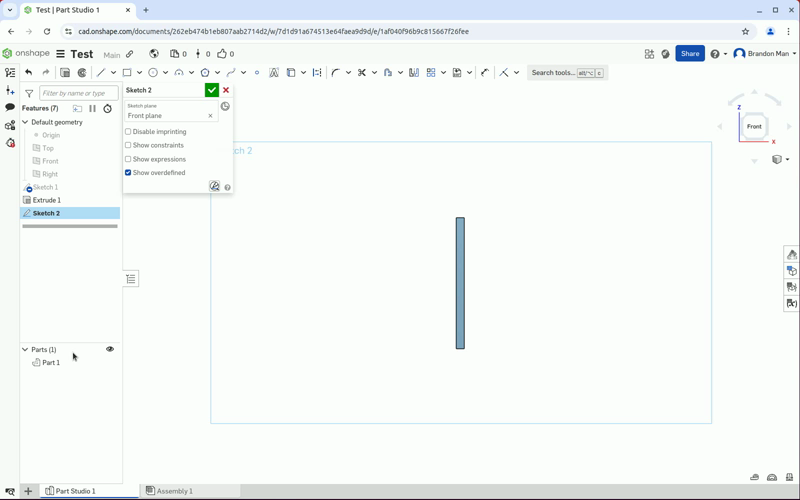
key(y)
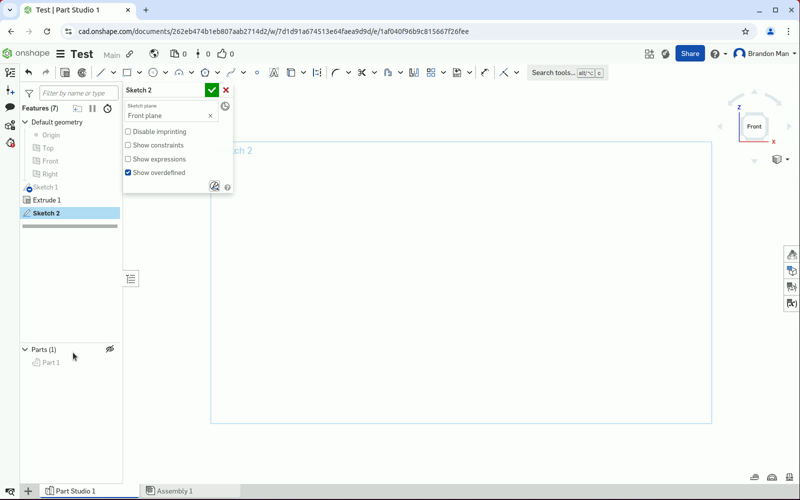
key(l)
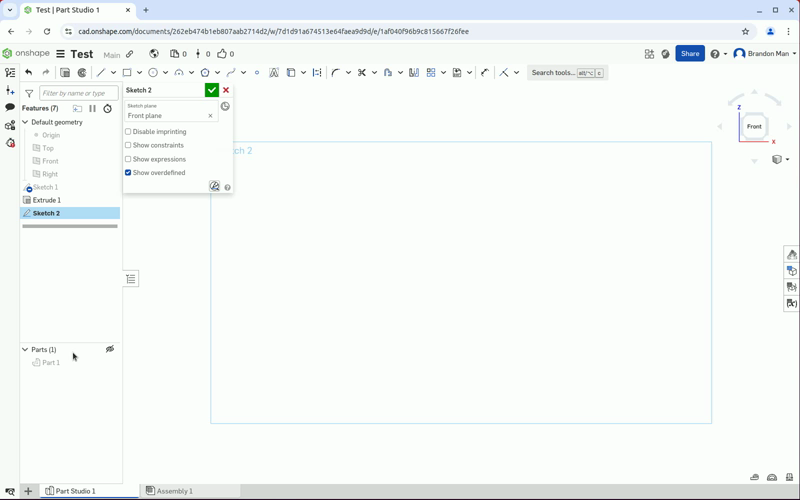
key_down(shift)
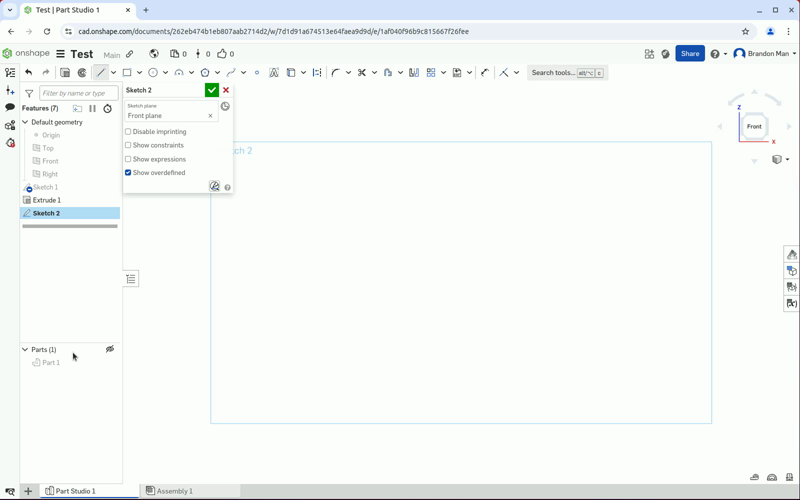
mouse_move(352, 348)
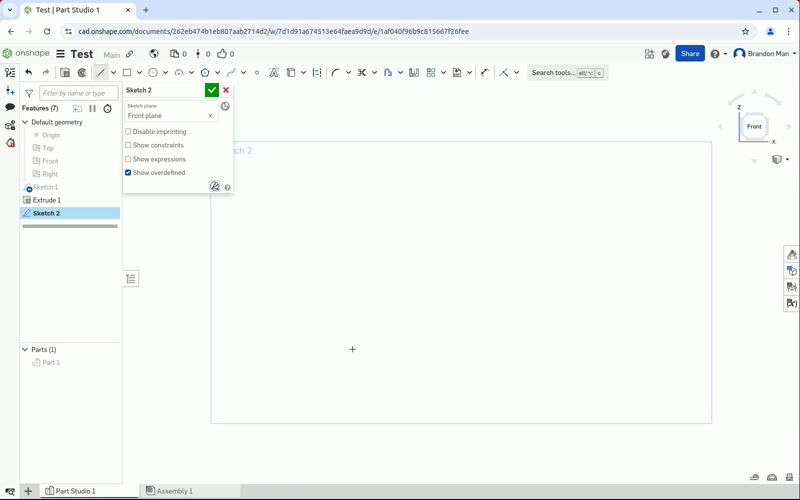
click(352, 348)
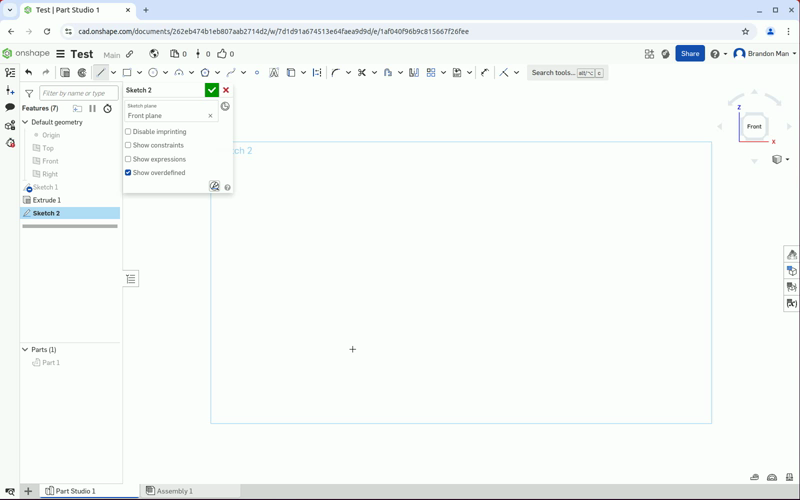
key_up(shift)
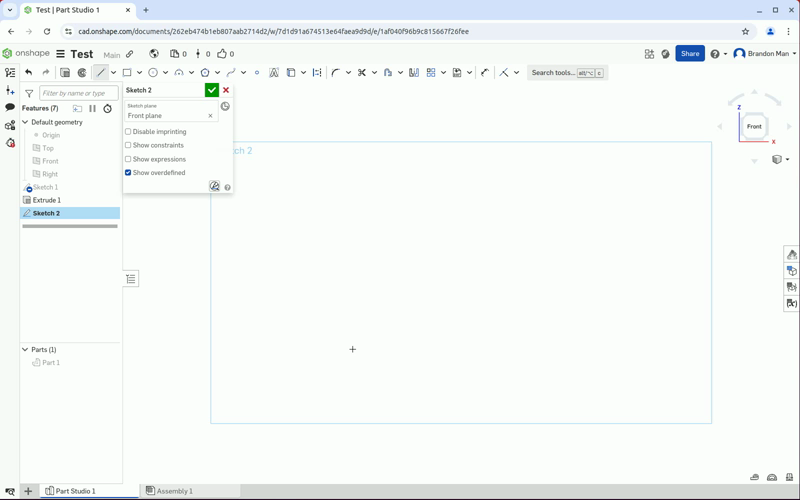
key_down(shift)
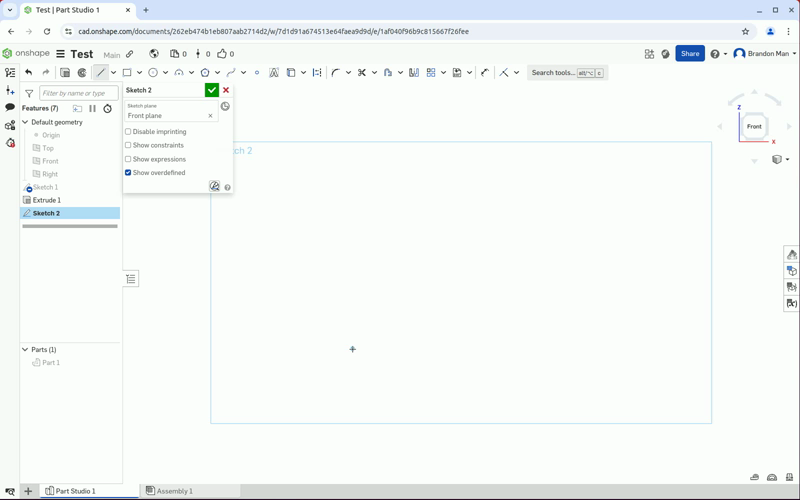
mouse_move(382, 348)
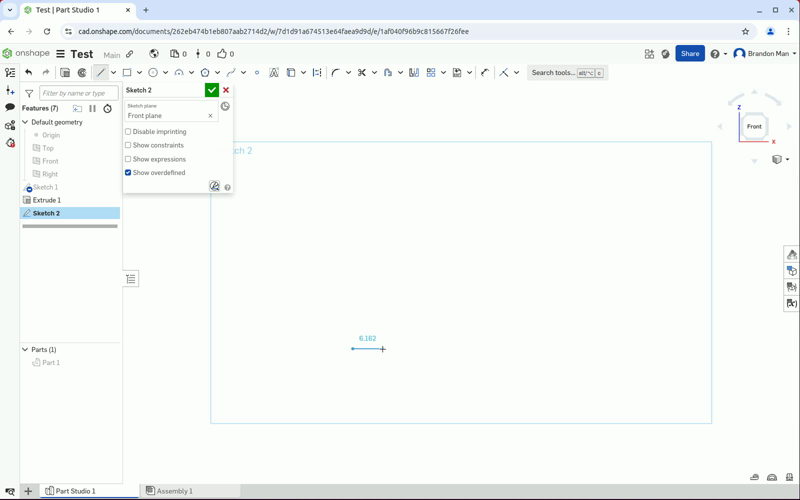
mouse_move(361, 348)
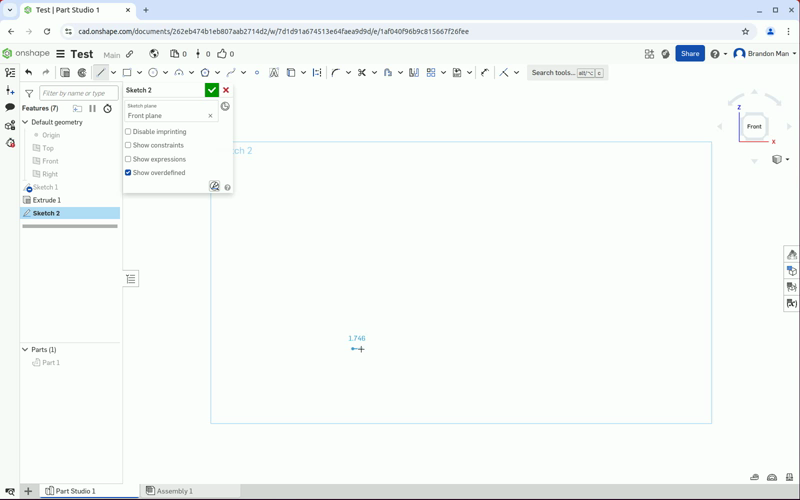
click(361, 348)
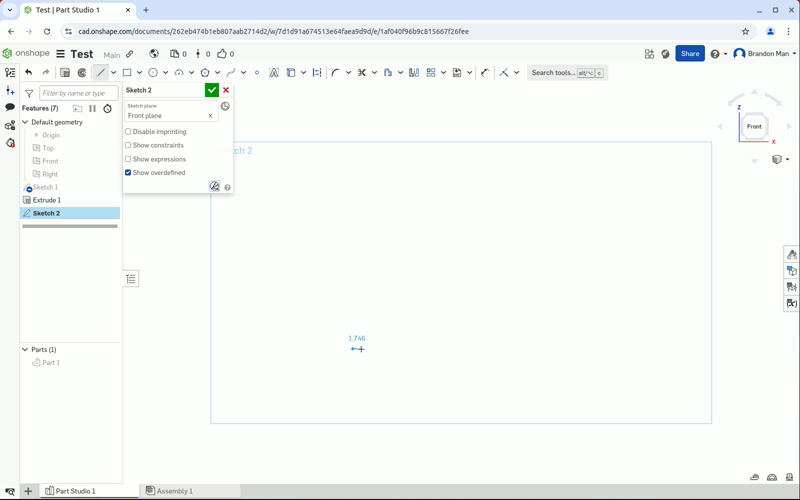
key_up(shift)
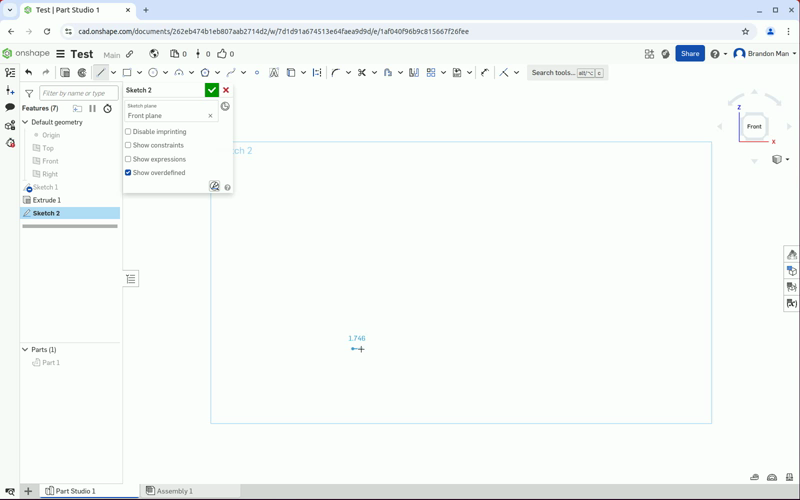
key_down(shift)
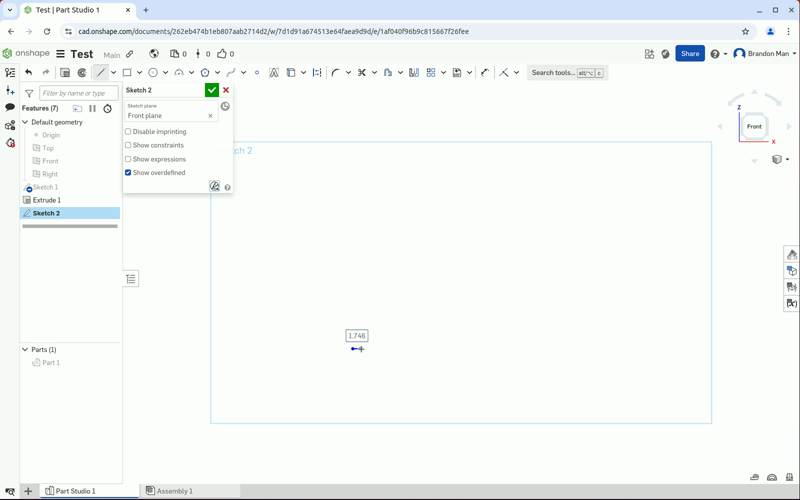
mouse_move(361, 217)
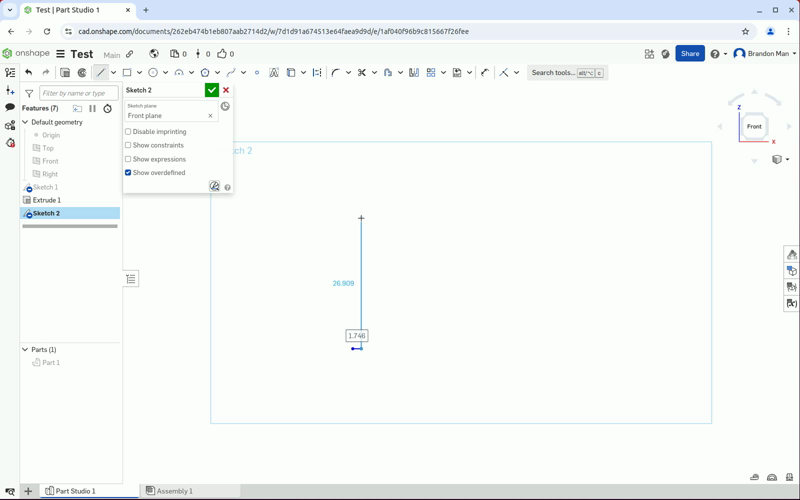
click(361, 217)
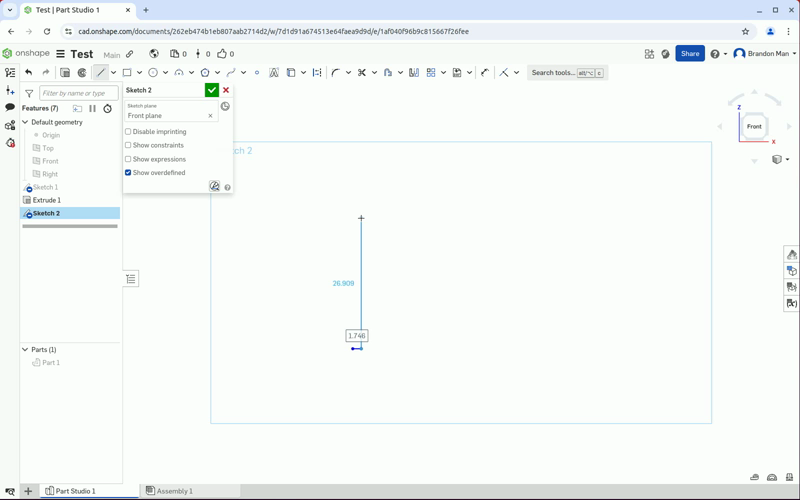
key_up(shift)
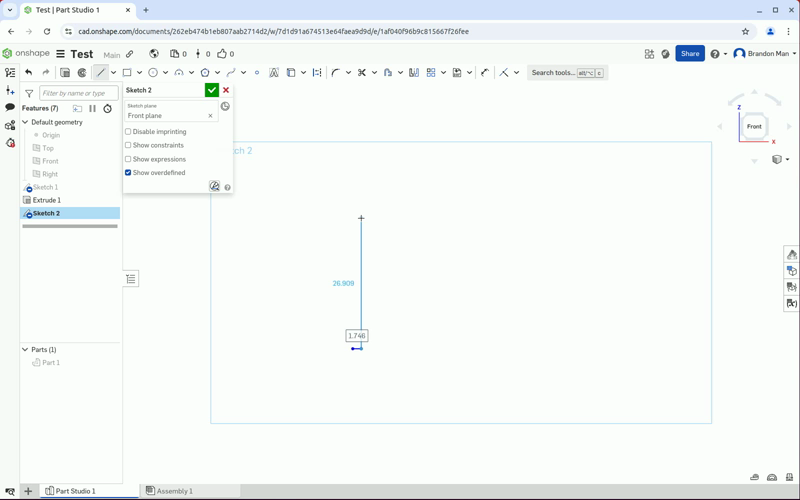
key_down(shift)
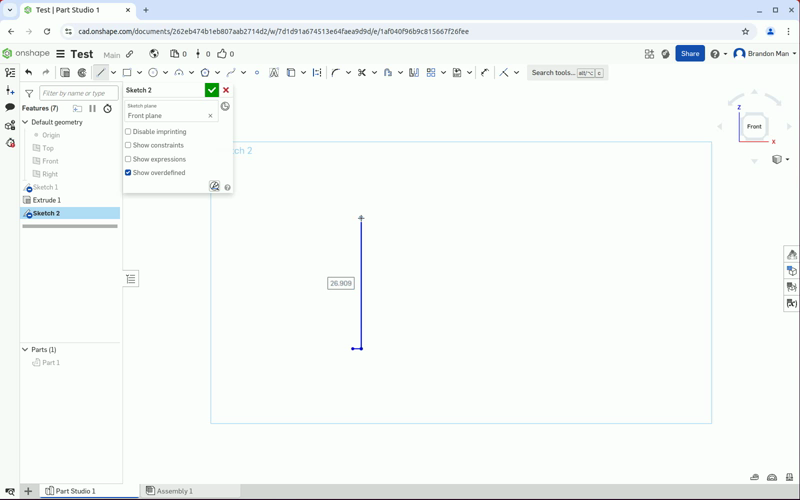
mouse_move(391, 217)
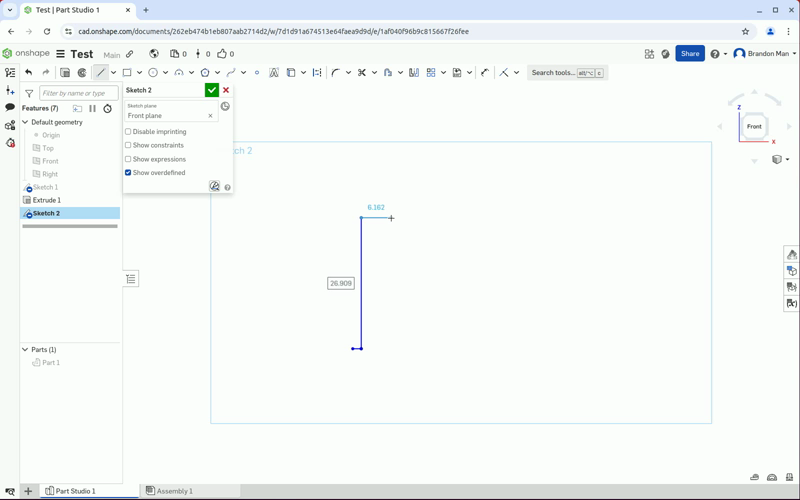
mouse_move(352, 217)
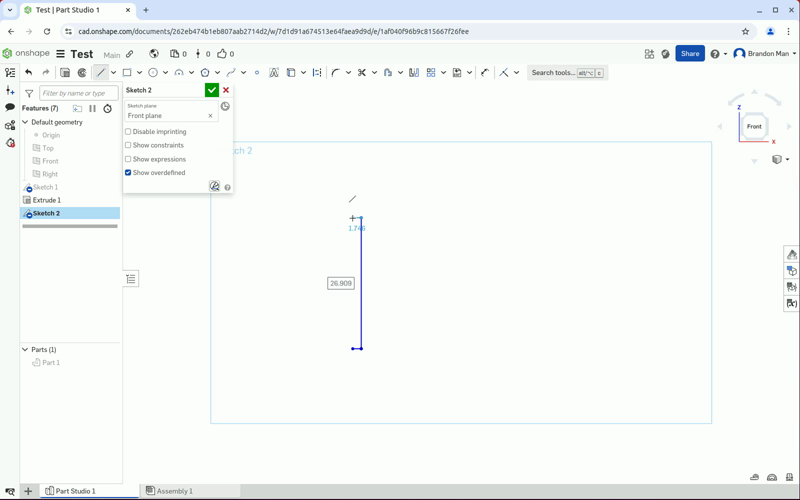
click(352, 217)
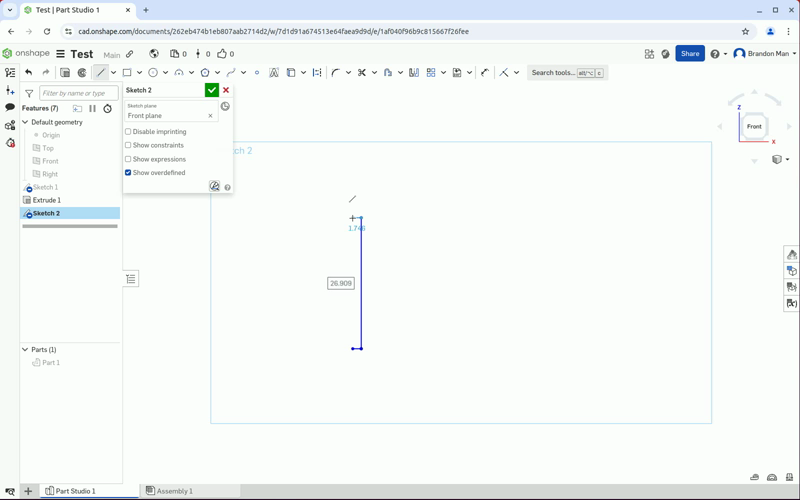
key_up(shift)
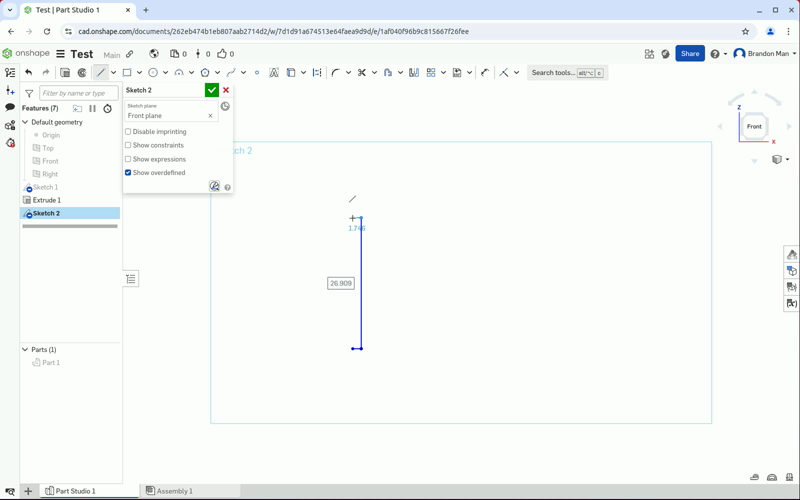
key_down(shift)
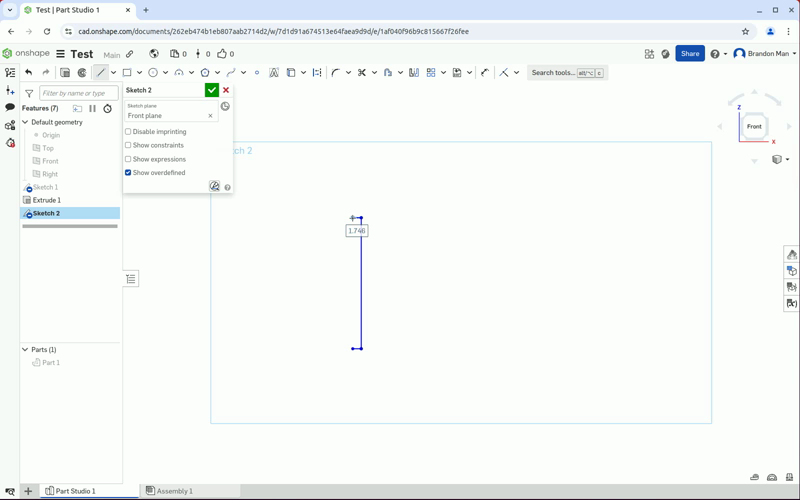
mouse_move(352, 348)
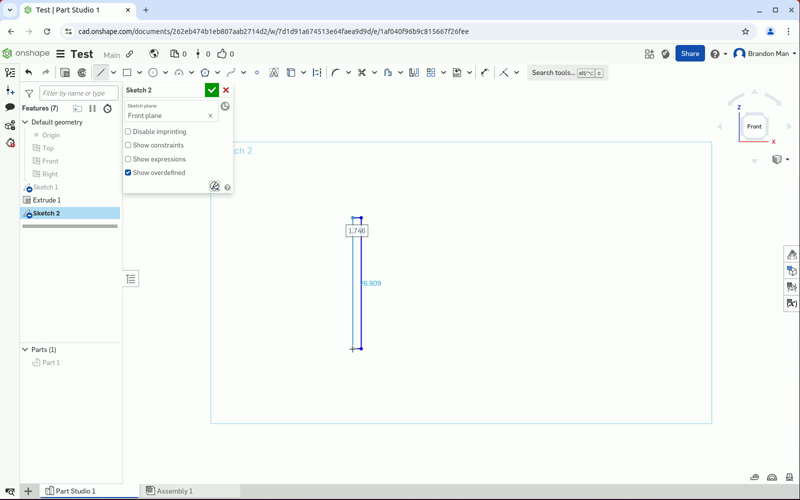
key_up(shift)
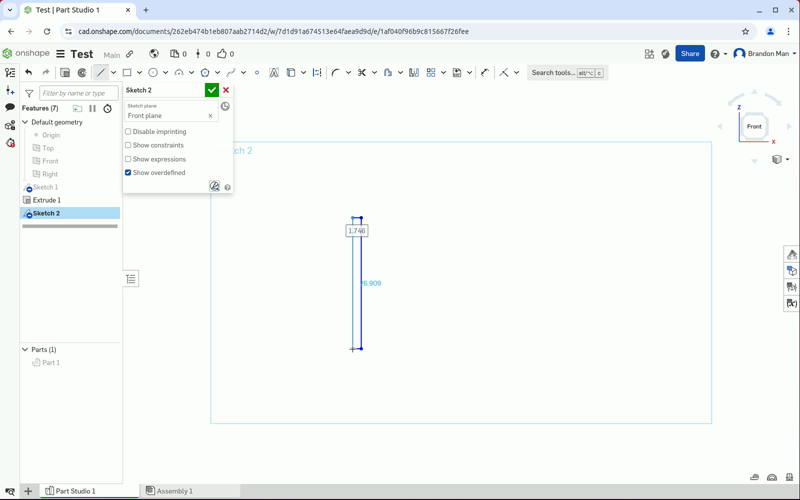
click(352, 348)
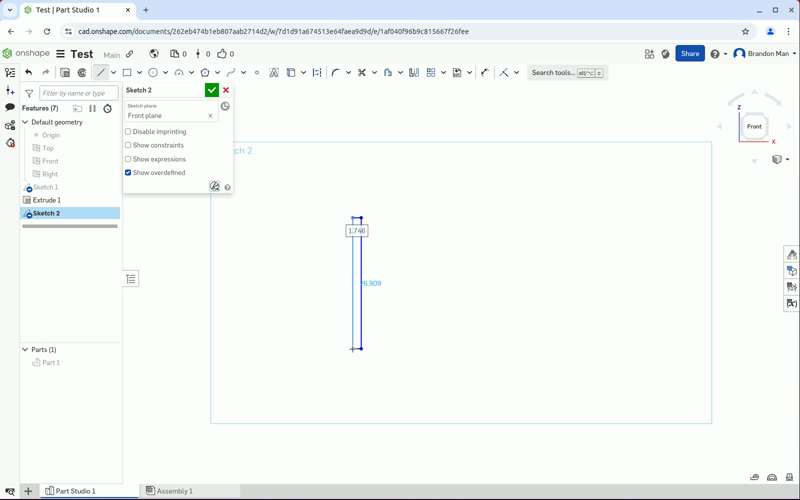
key(esc)
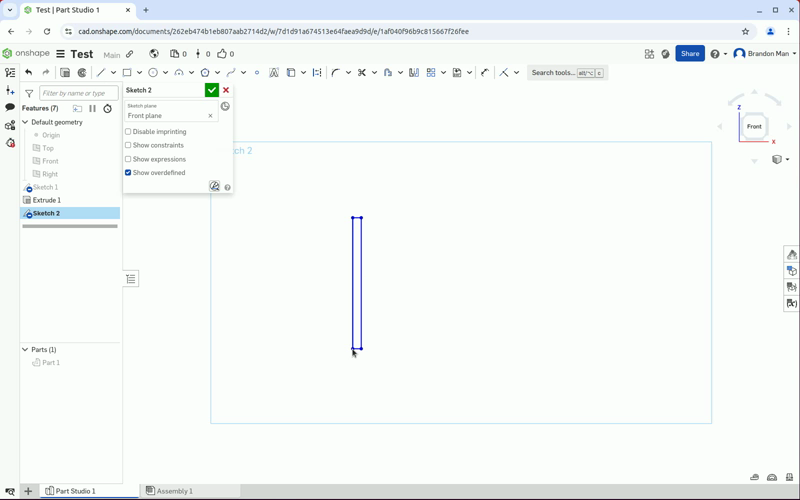
mouse_move(354, 228)
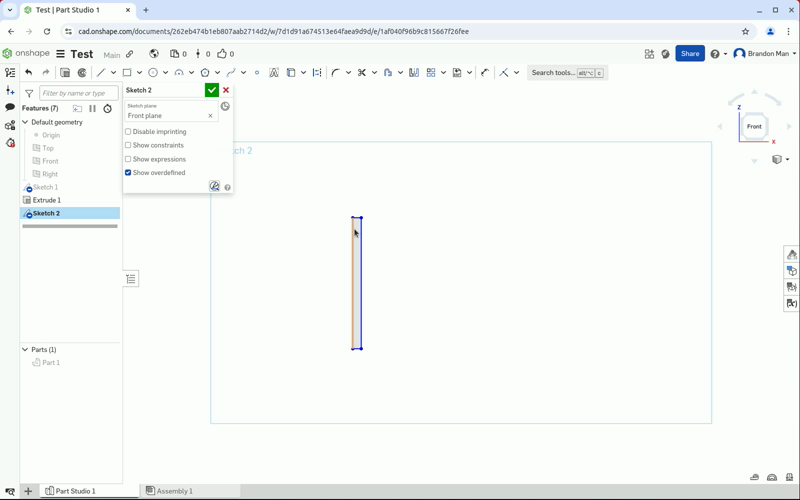
scroll(6)
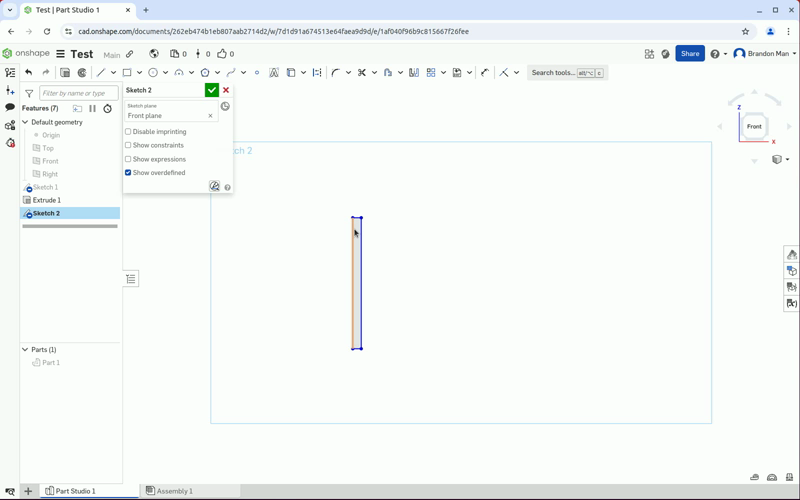
scroll(6)
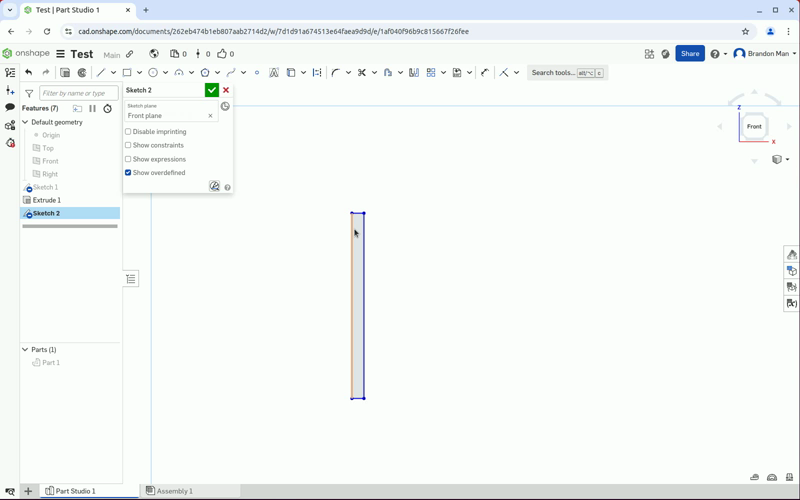
scroll(6)
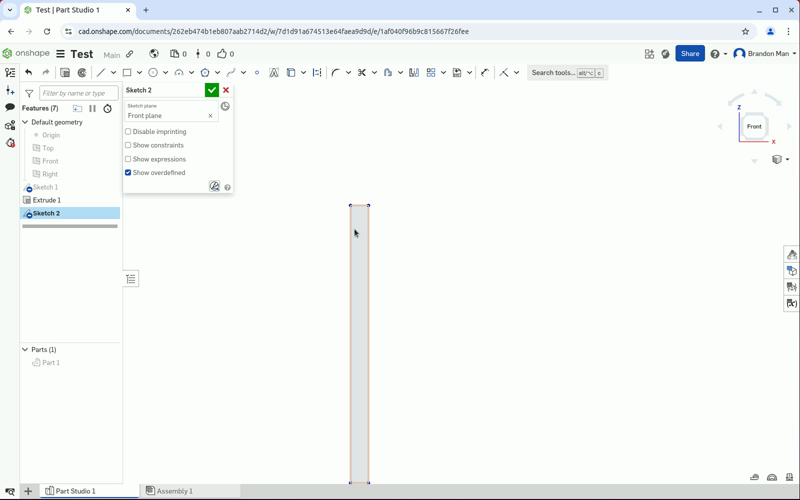
scroll(6)
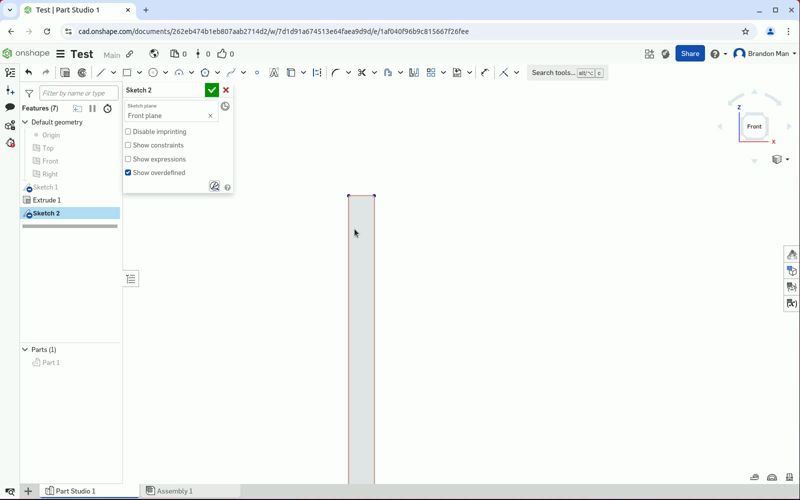
scroll(6)
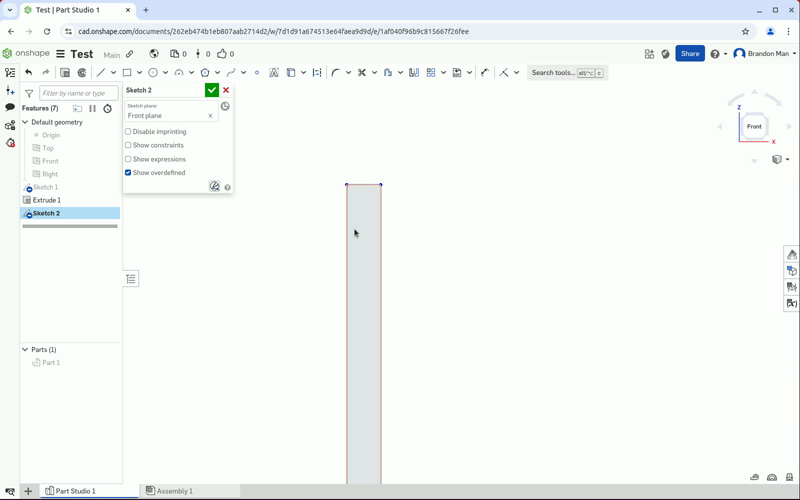
scroll(6)
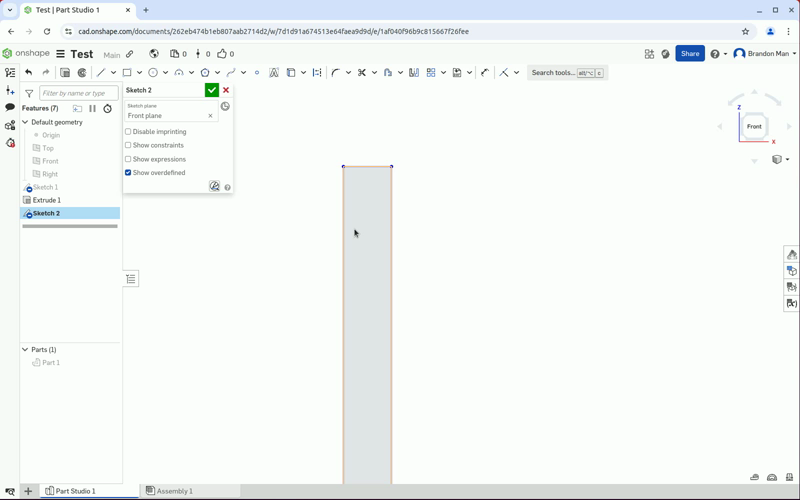
scroll(6)
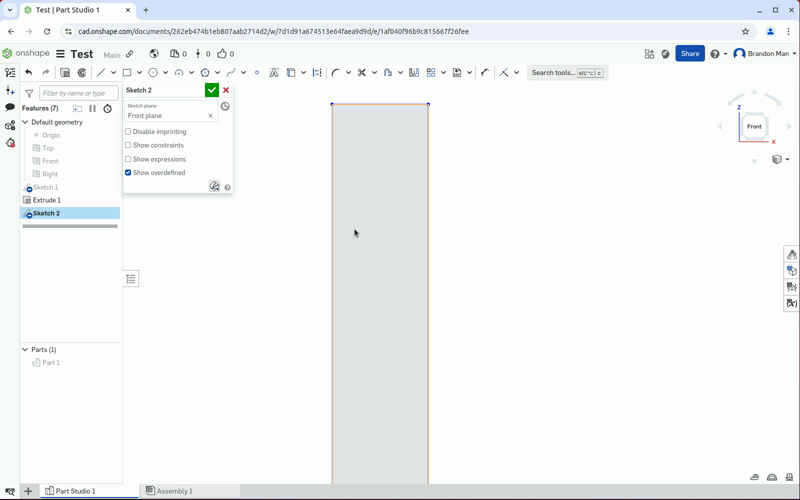
click(354, 228)
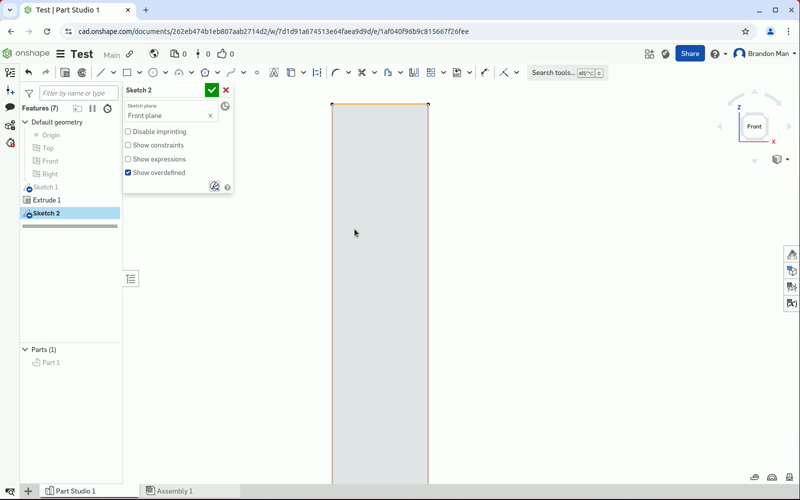
scroll(-6)
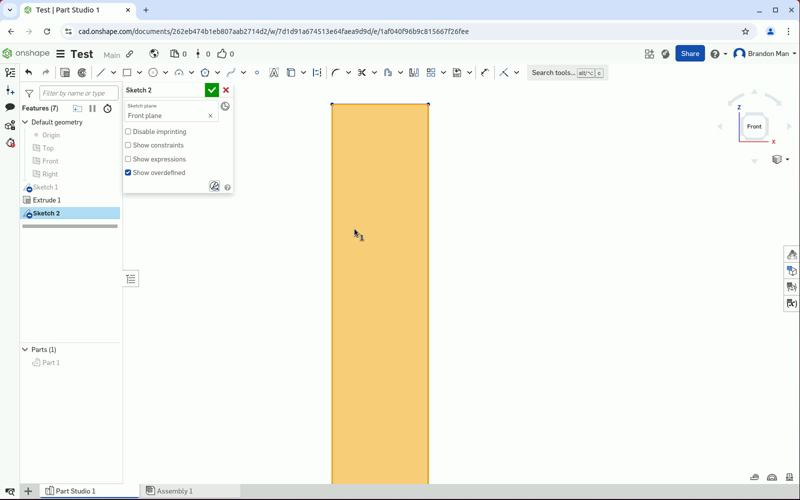
scroll(-6)
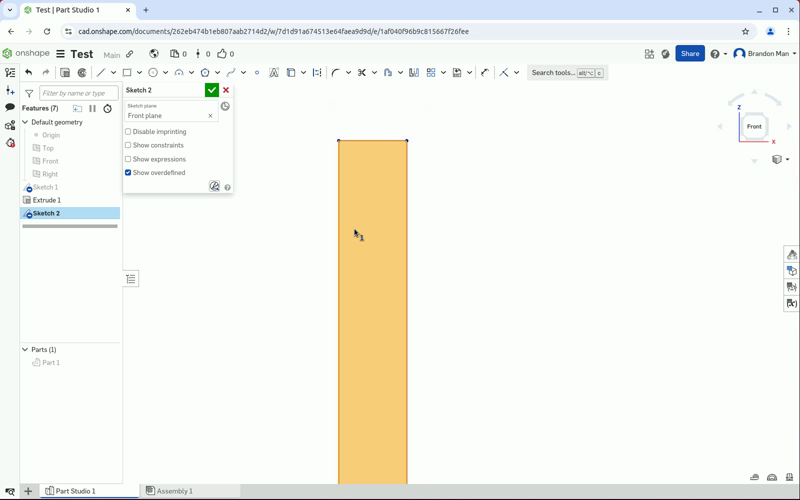
scroll(-6)
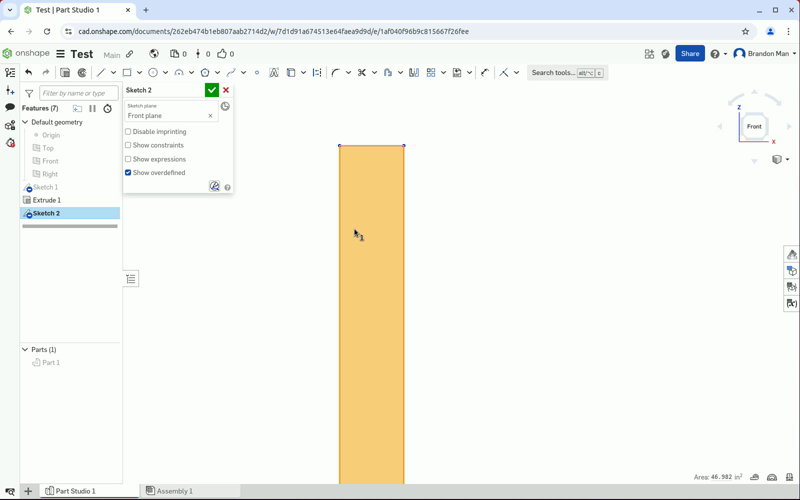
scroll(-6)
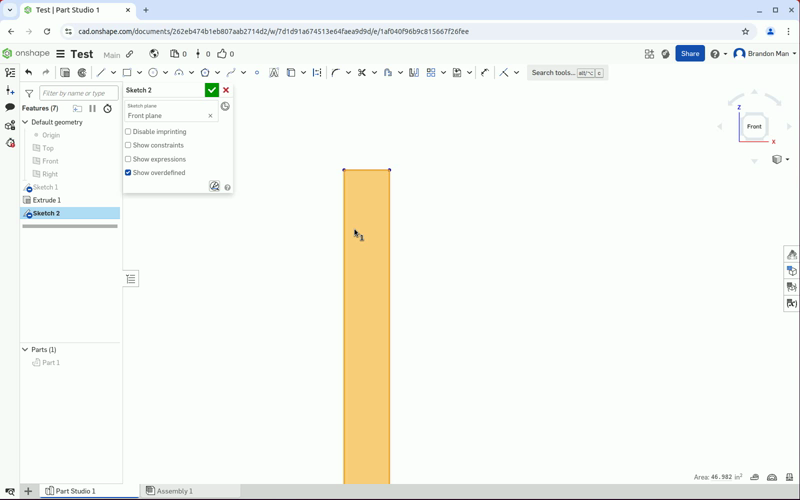
scroll(-6)
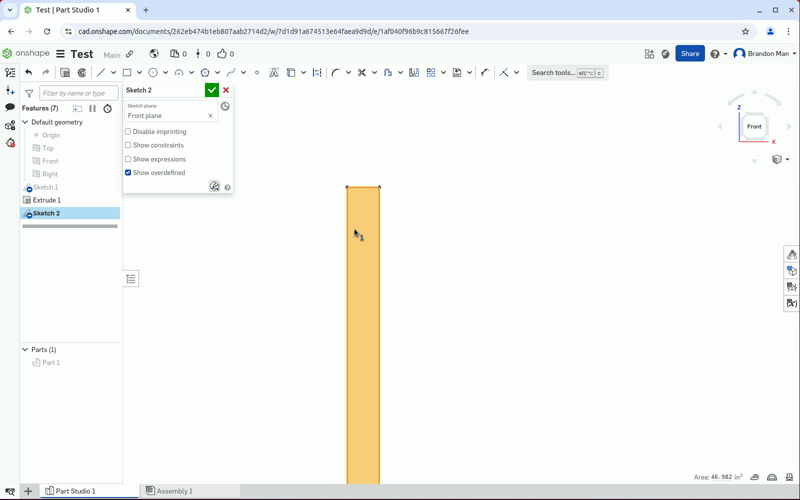
scroll(-6)
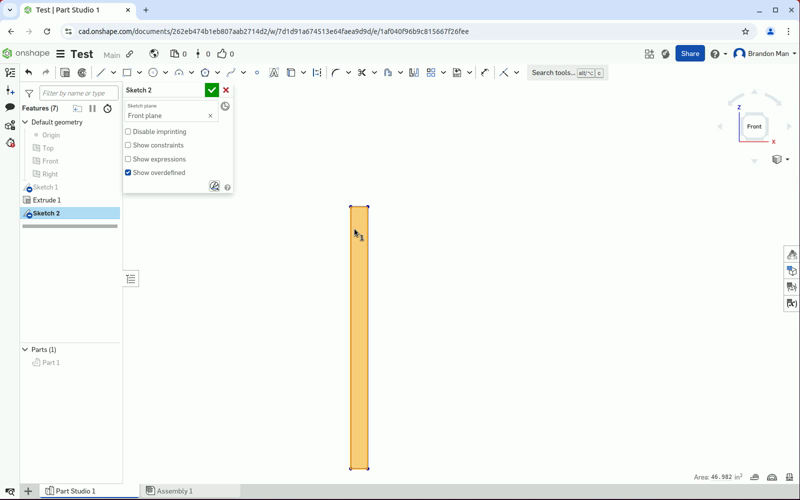
scroll(-6)
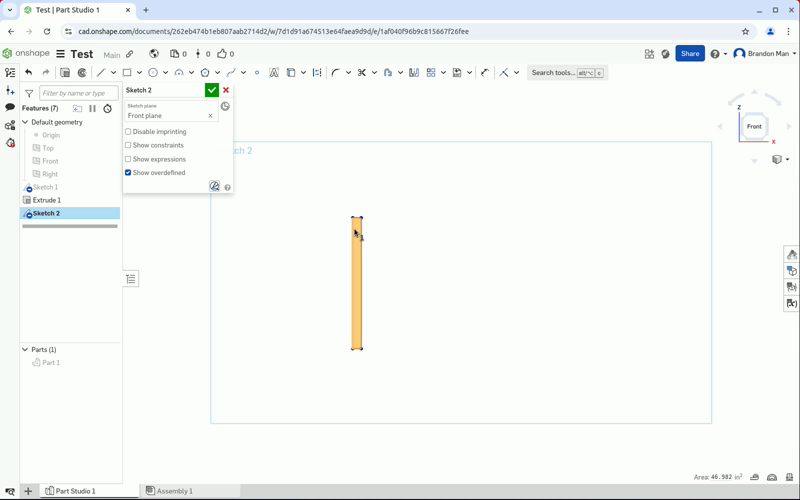
mouse_move(73, 352)
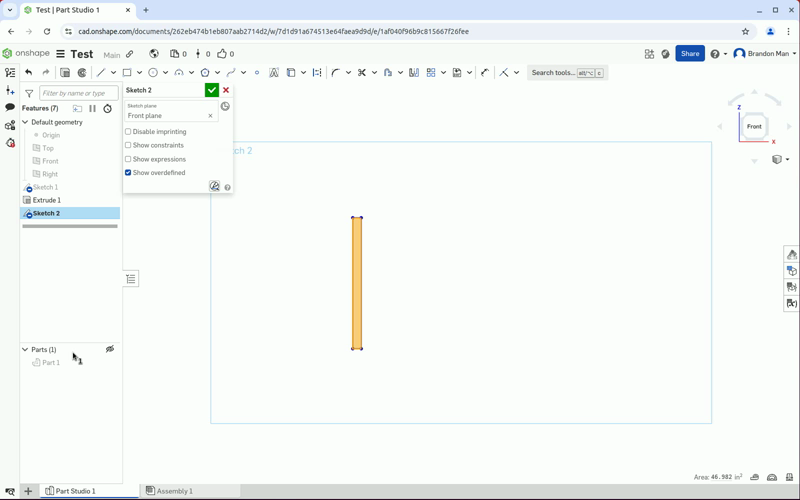
key(shift+y)
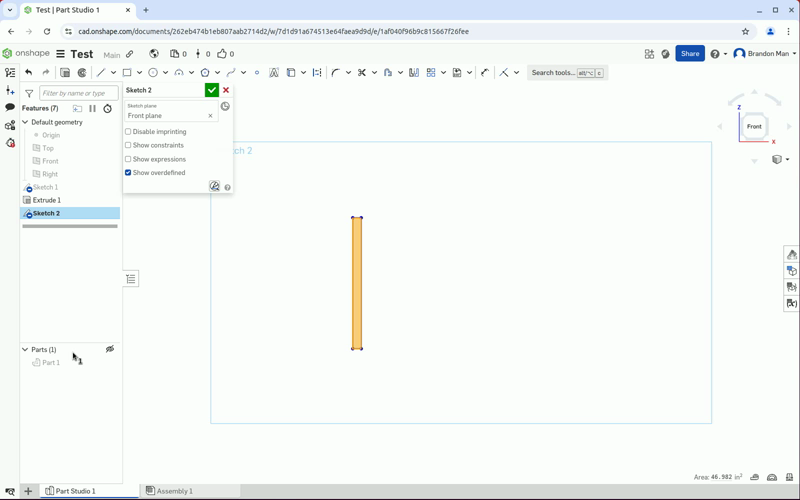
key(shift+e)
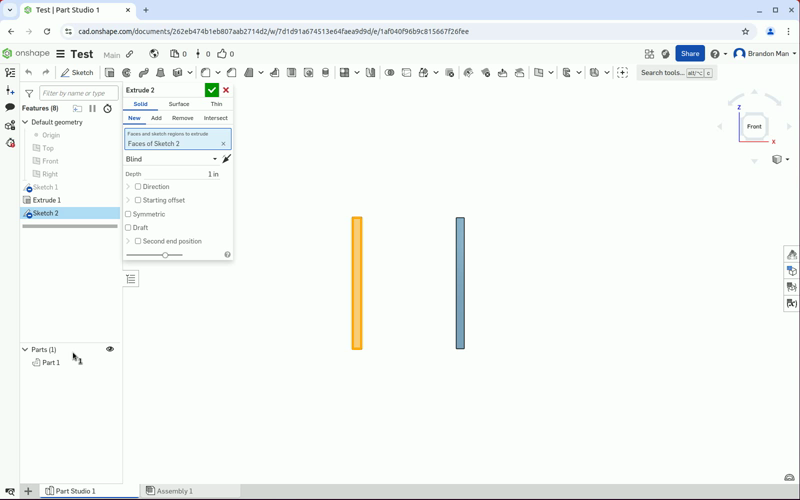
mouse_move(143, 106)
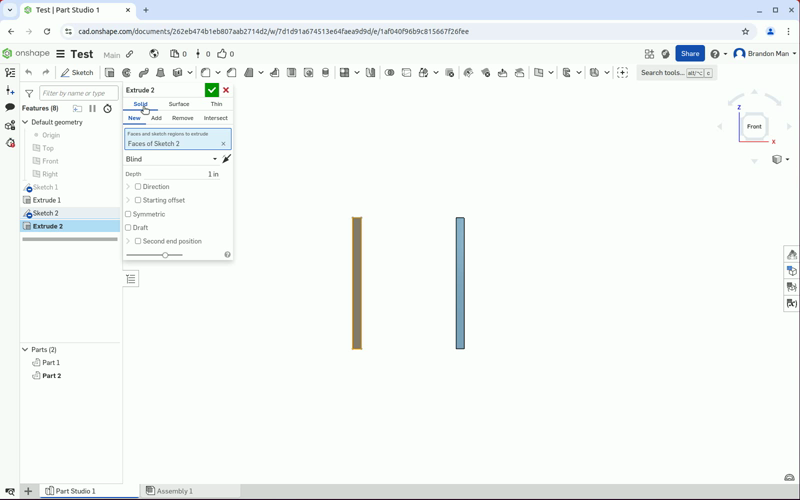
click(143, 106)
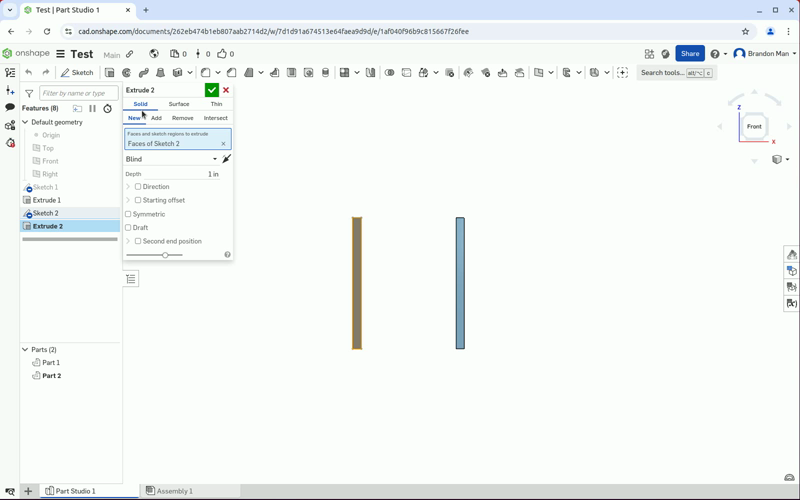
mouse_move(137, 120)
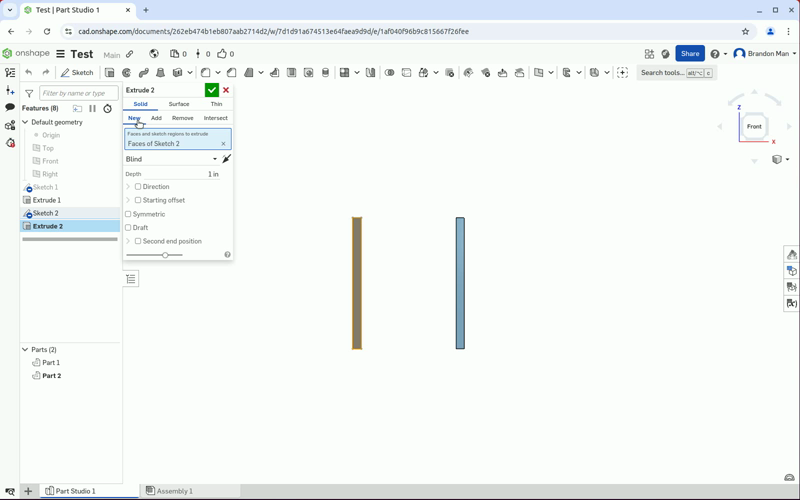
click(137, 120)
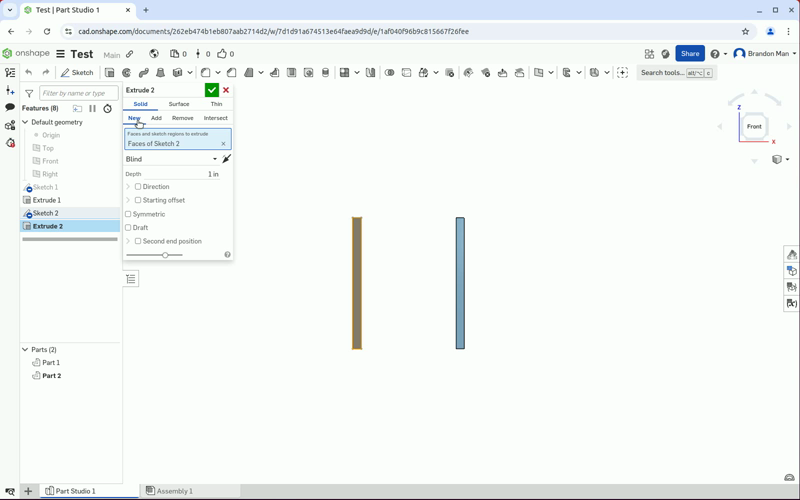
key(tab, 4)
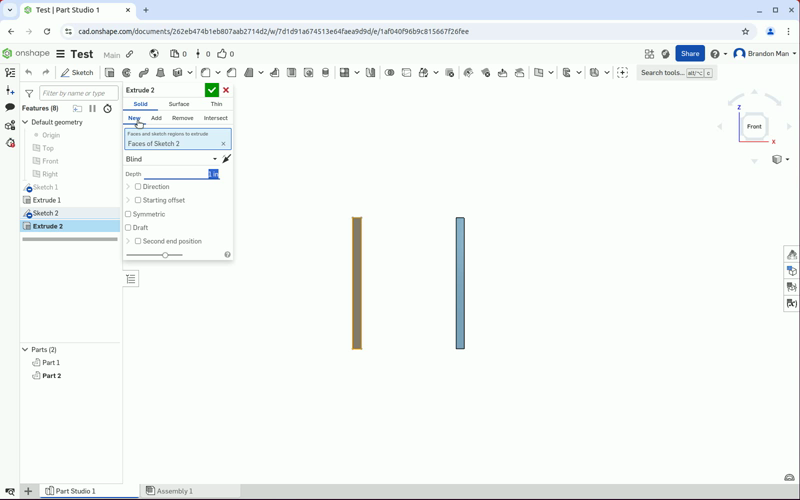
text(3.611)
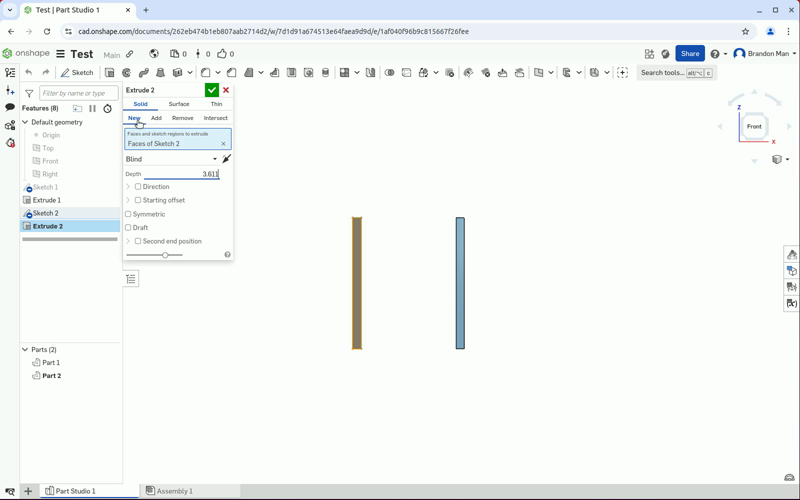
key(enter)
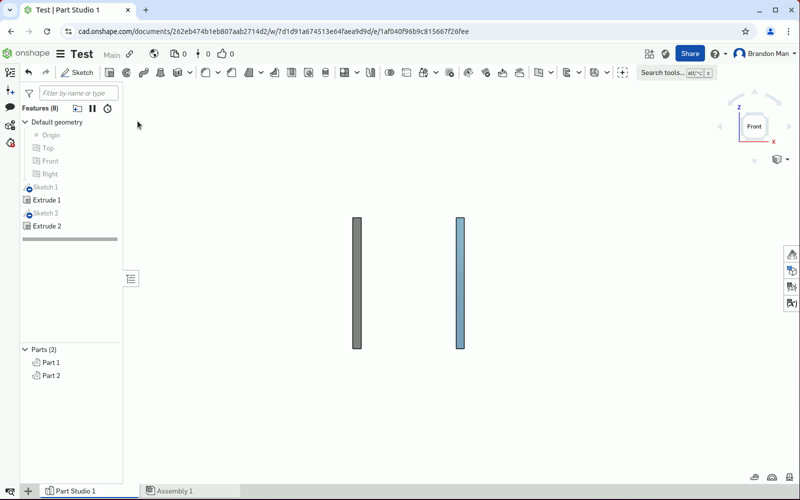
key(shift+h)
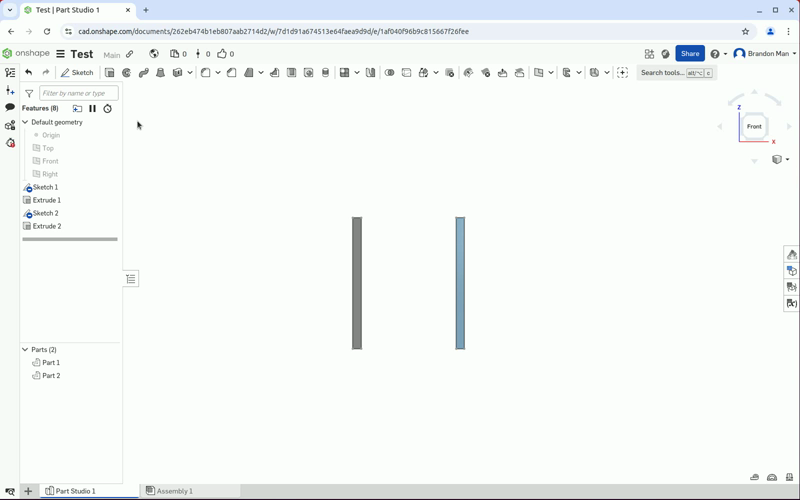
key(shift+h)
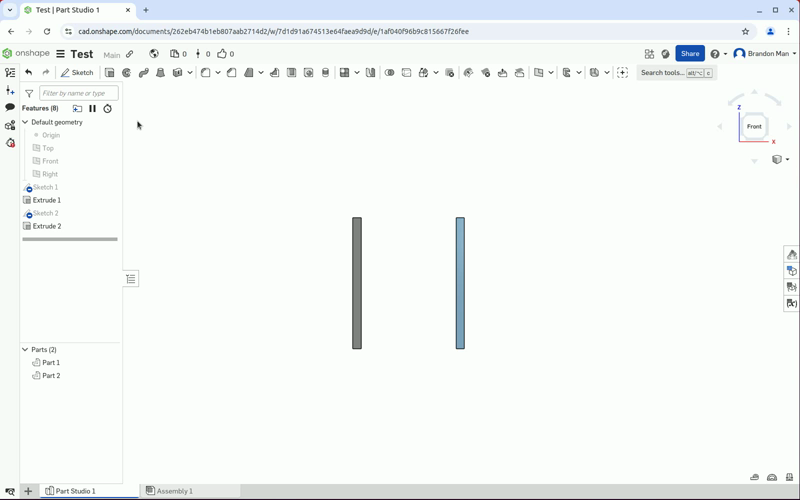
mouse_move(73, 189)
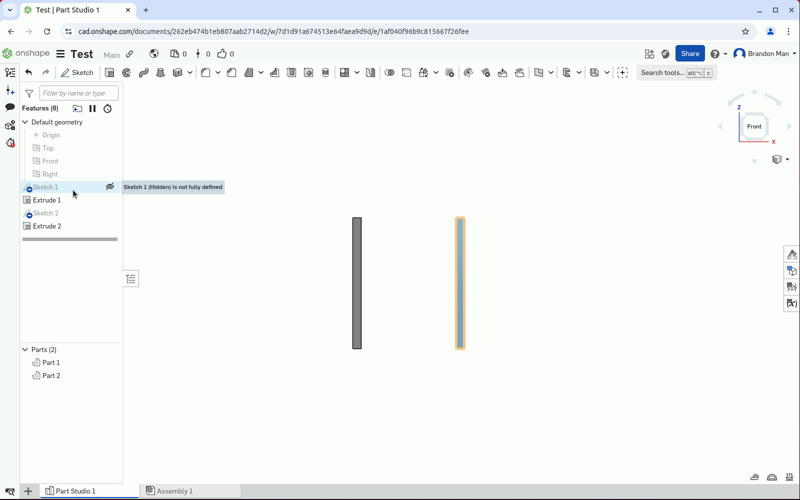
click(73, 189)
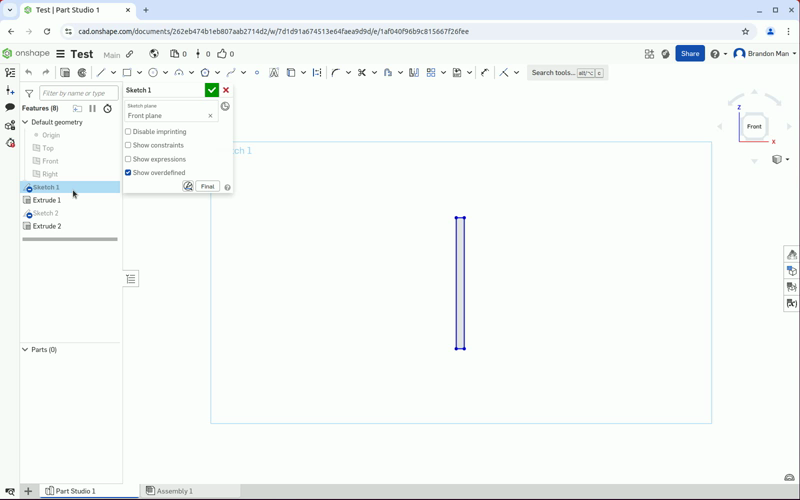
mouse_move(229, 92)
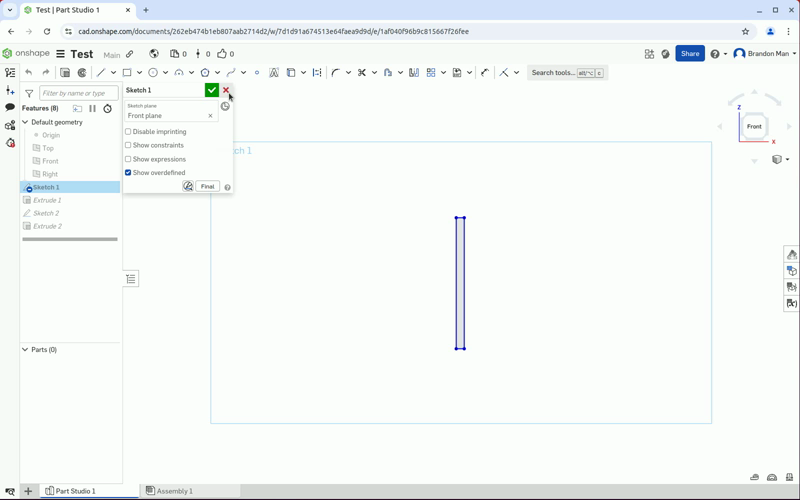
click(229, 92)
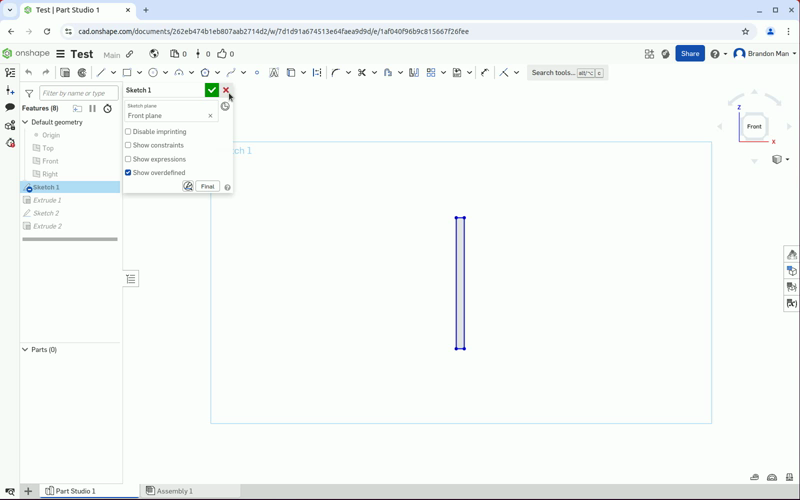
key(shift+s)
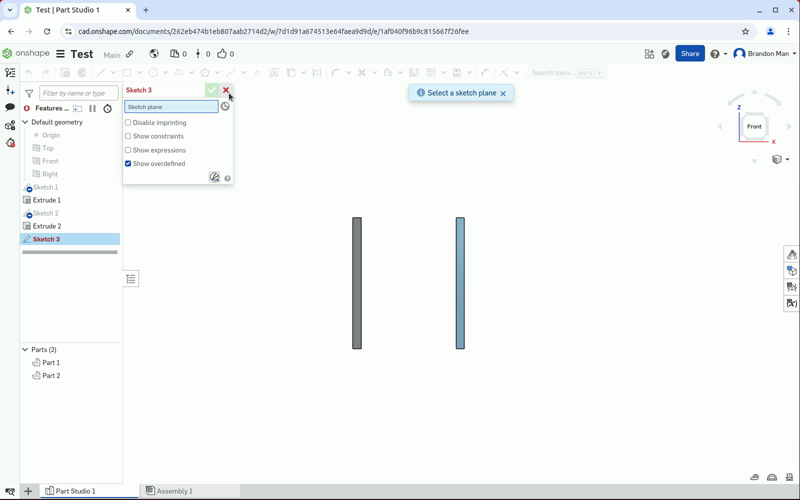
mouse_move(73, 163)
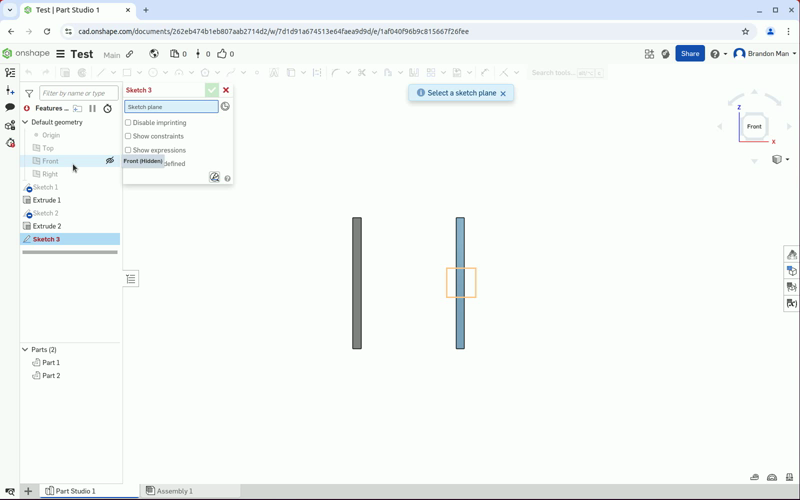
click(73, 163)
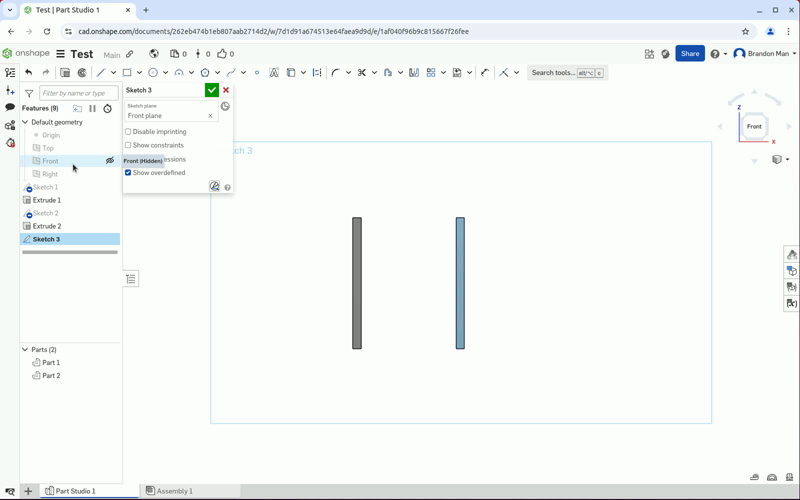
mouse_move(73, 352)
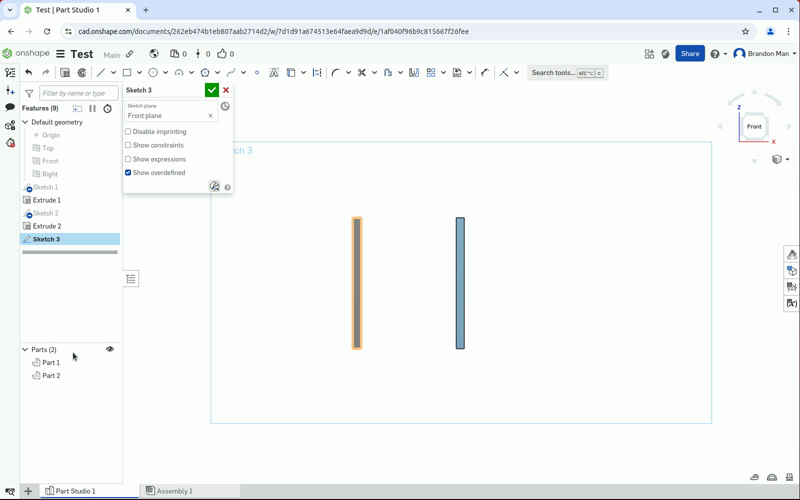
key(y)
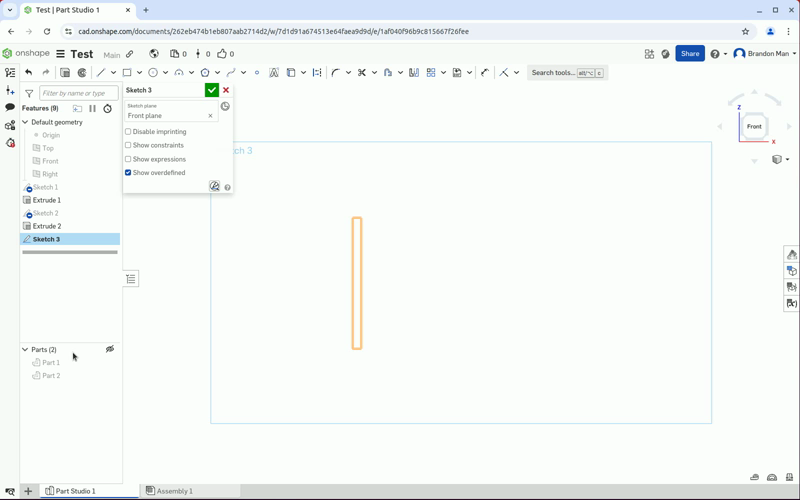
key(l)
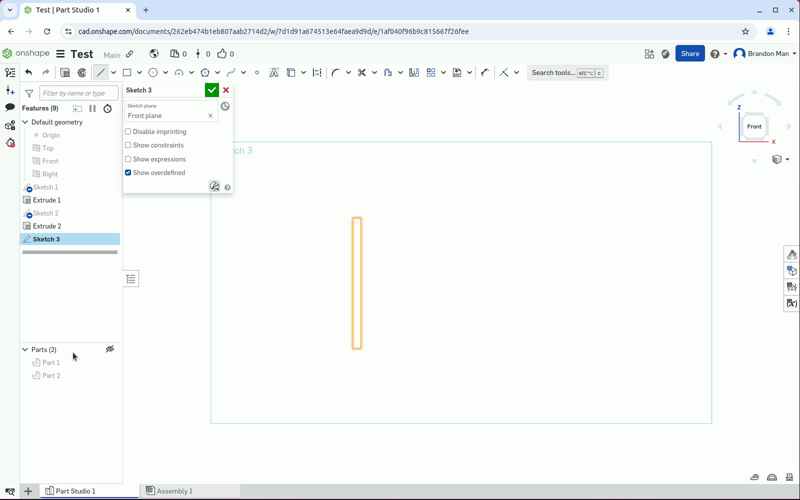
key_down(shift)
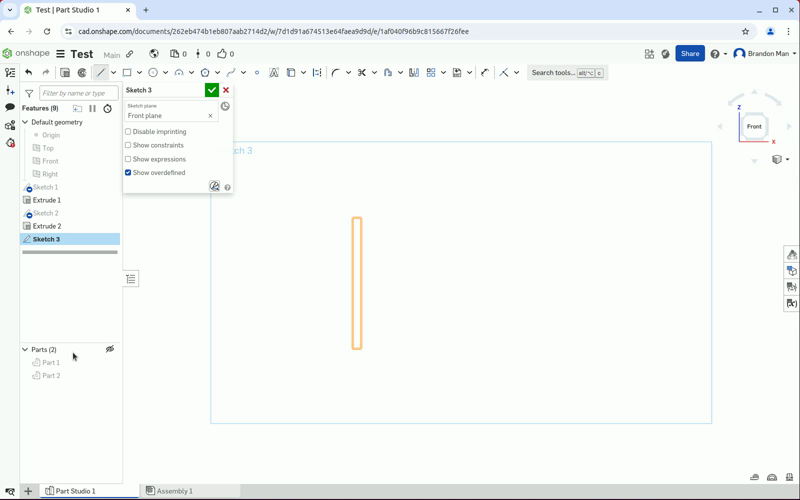
mouse_move(560, 348)
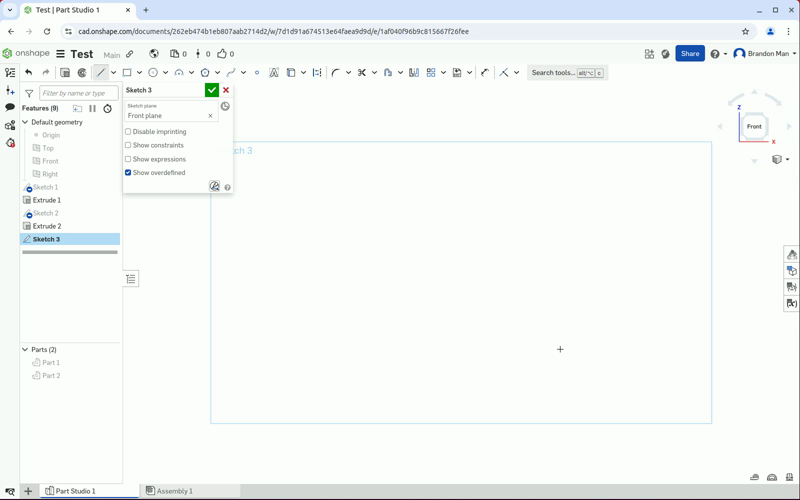
click(560, 348)
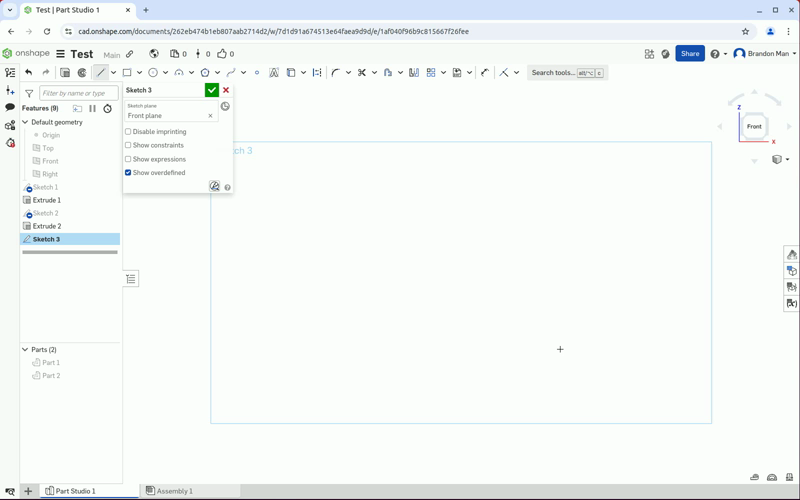
key_up(shift)
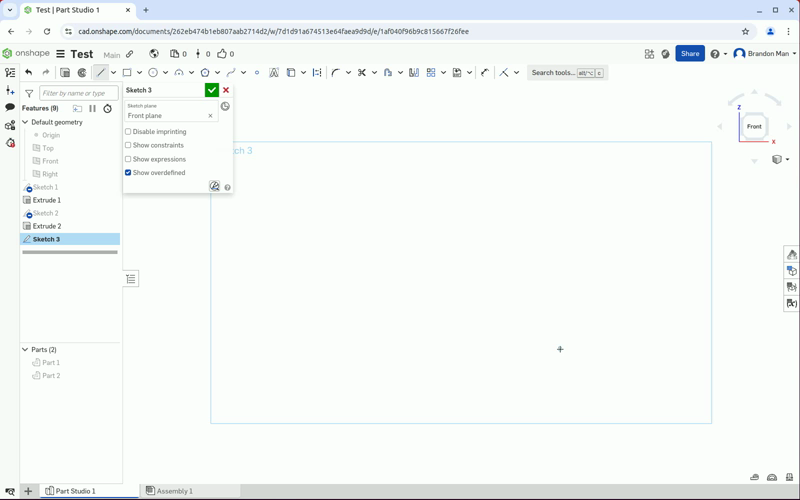
key_down(shift)
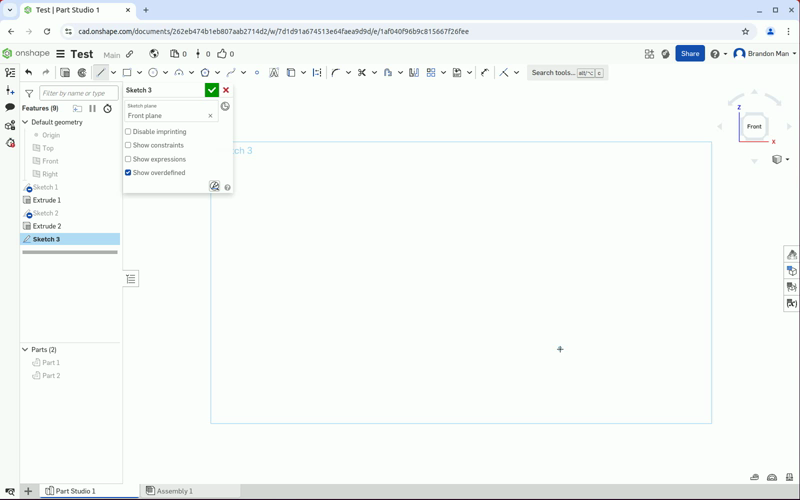
mouse_move(589, 348)
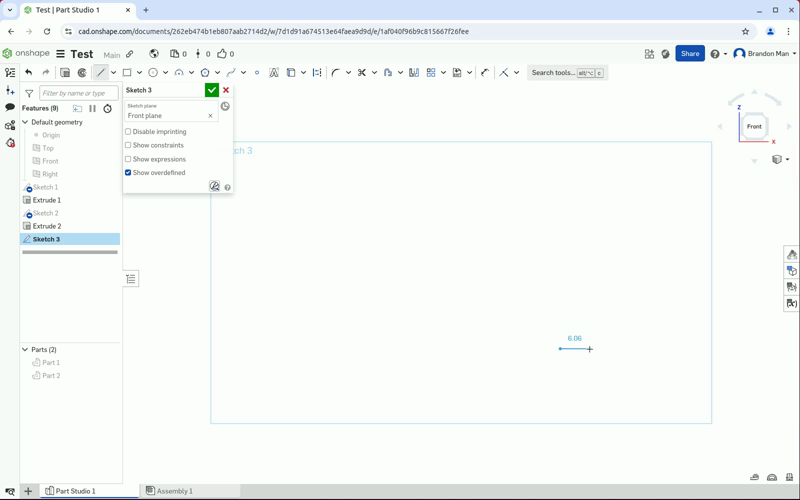
mouse_move(568, 348)
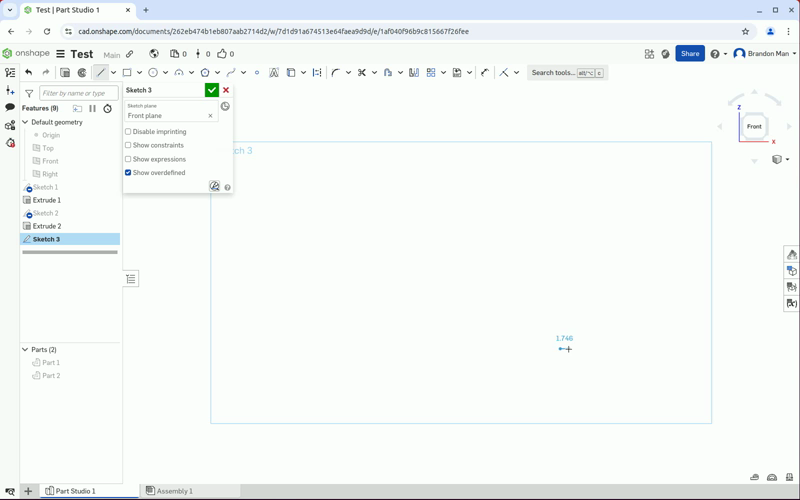
click(568, 348)
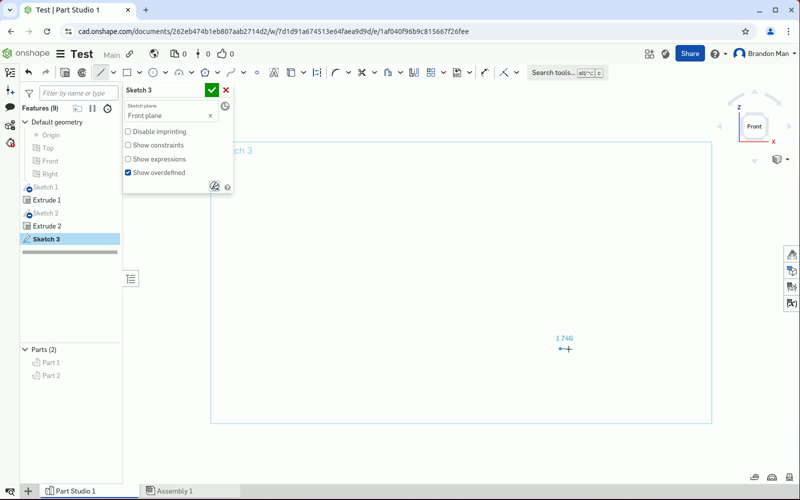
key_up(shift)
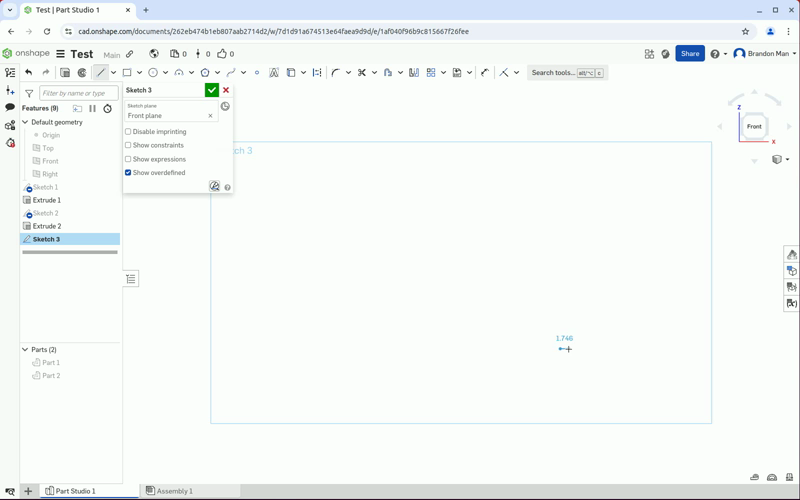
key_down(shift)
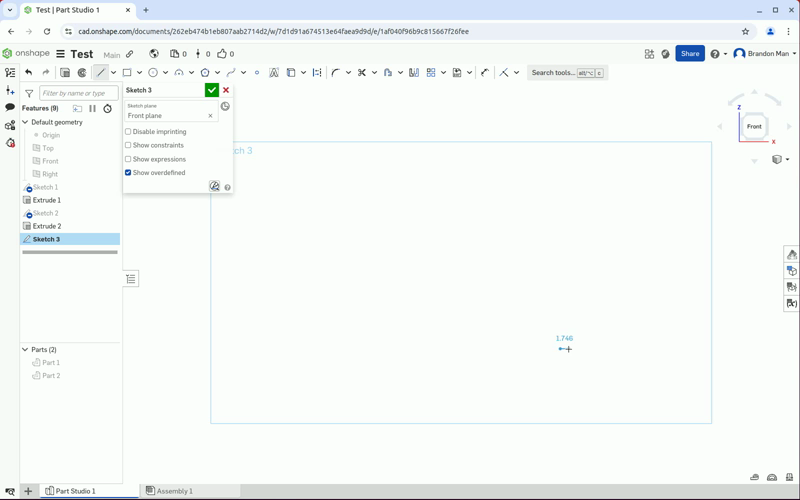
mouse_move(568, 217)
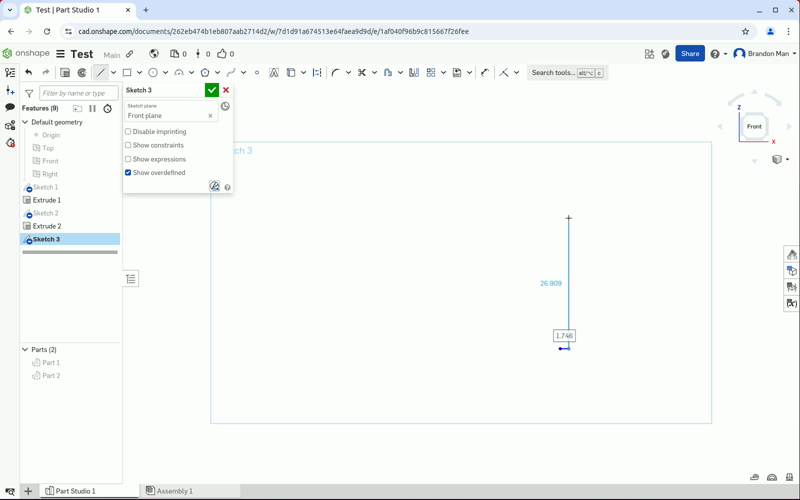
click(568, 217)
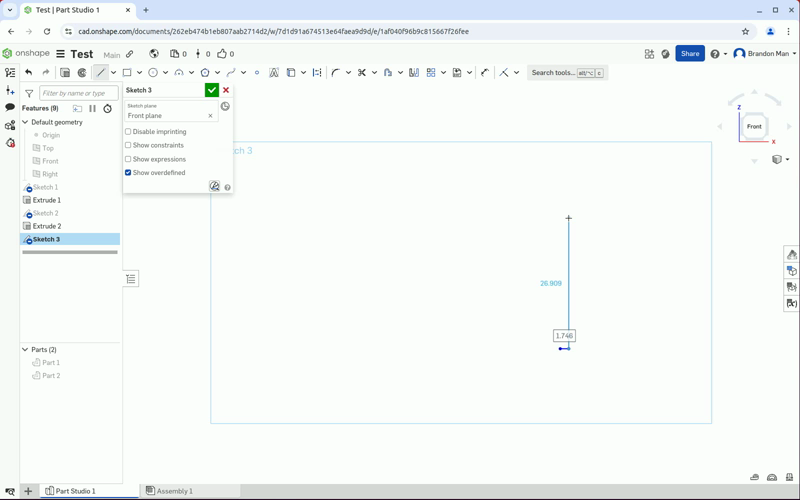
key_up(shift)
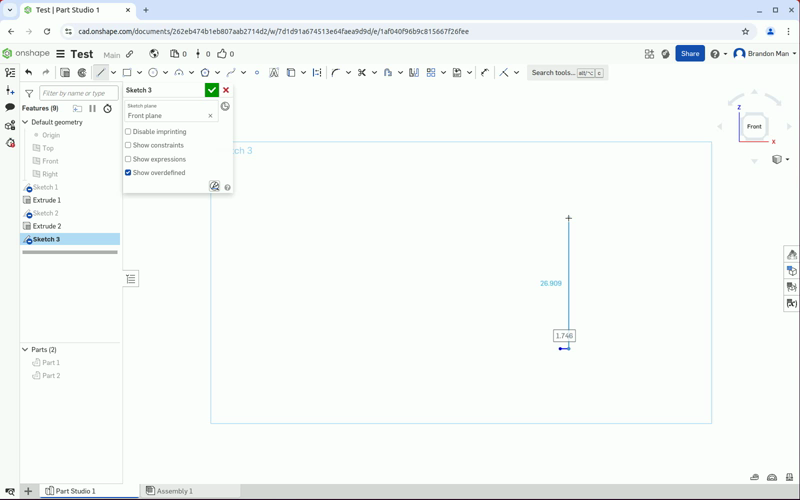
key_down(shift)
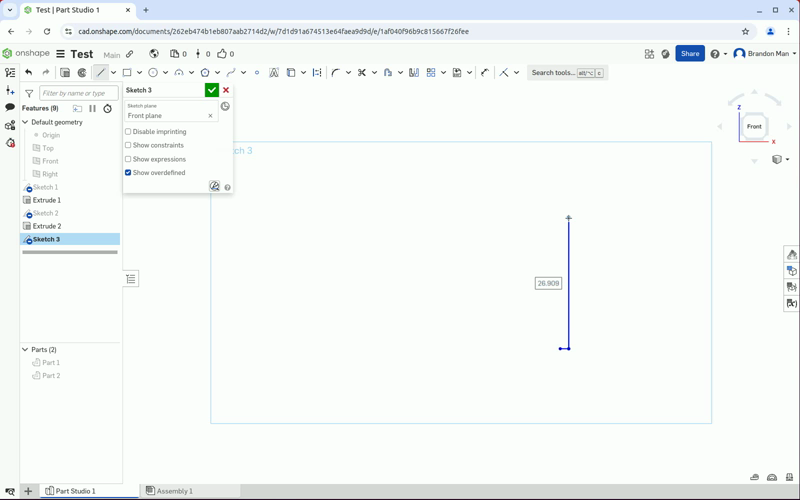
mouse_move(589, 217)
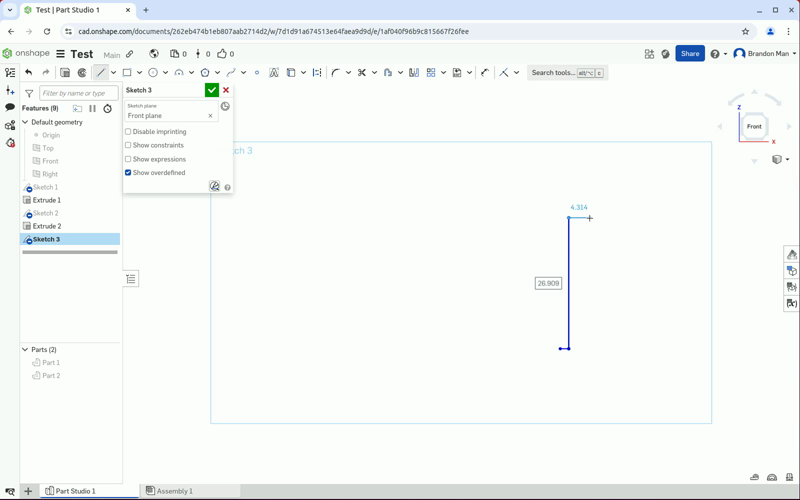
mouse_move(560, 217)
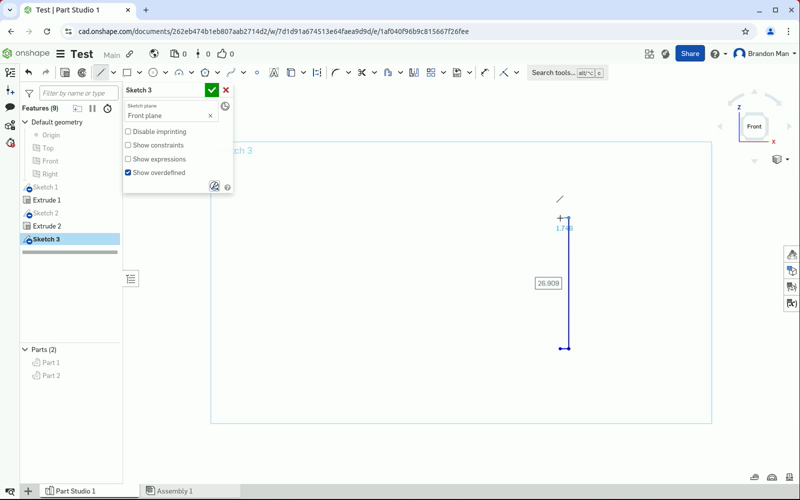
click(560, 217)
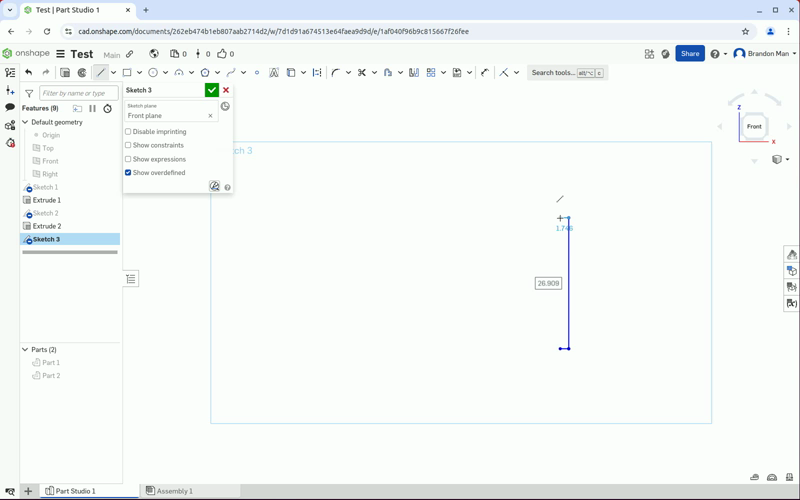
key_up(shift)
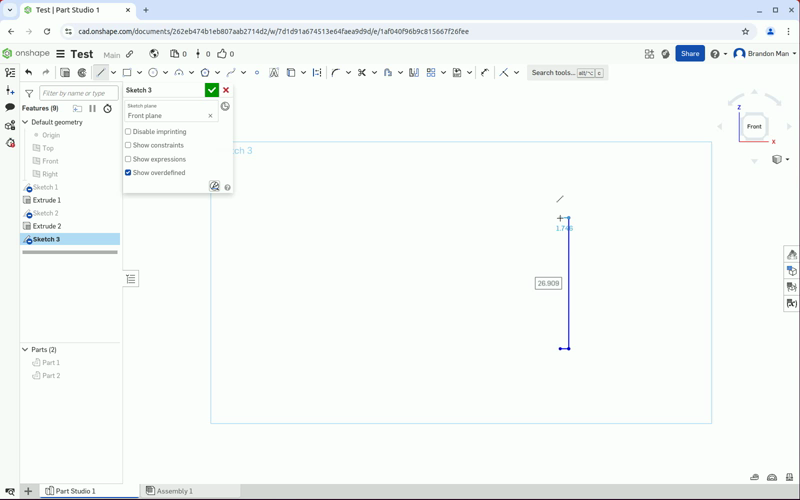
key_down(shift)
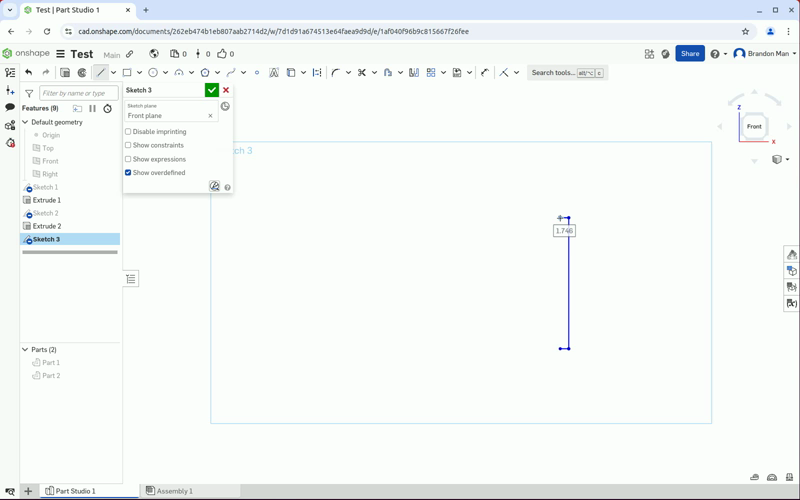
mouse_move(560, 348)
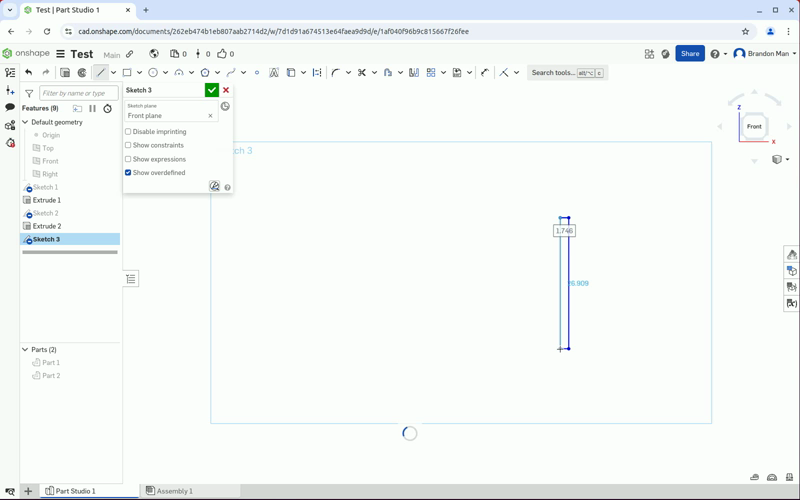
key_up(shift)
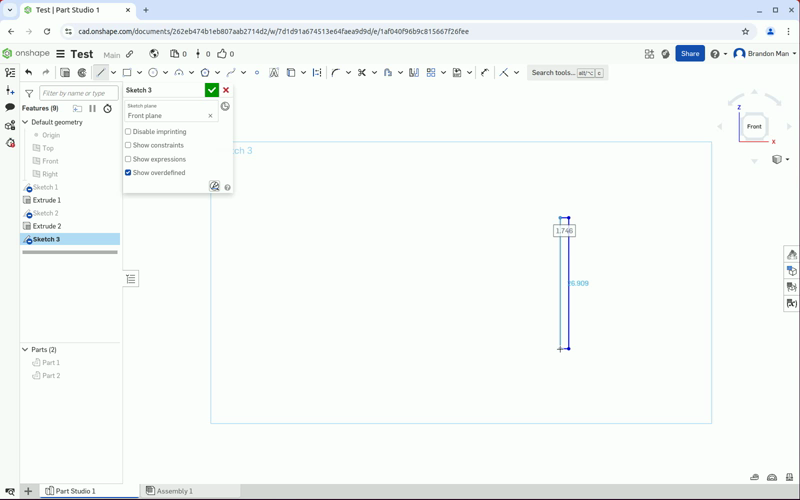
click(560, 348)
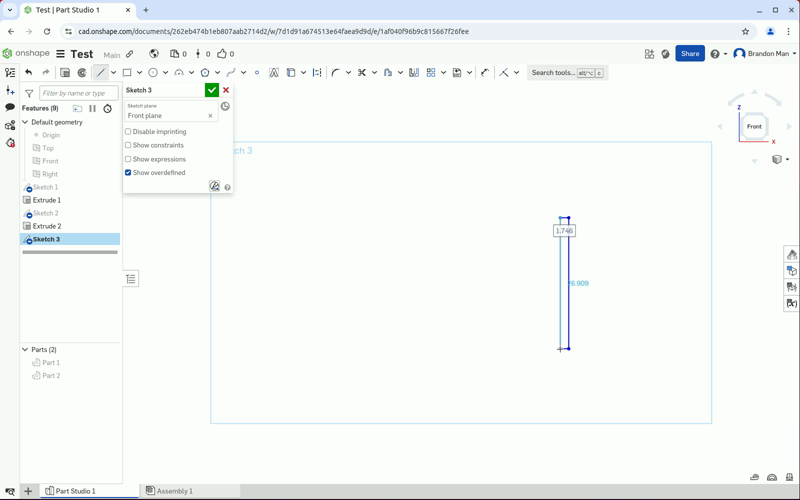
key(esc)
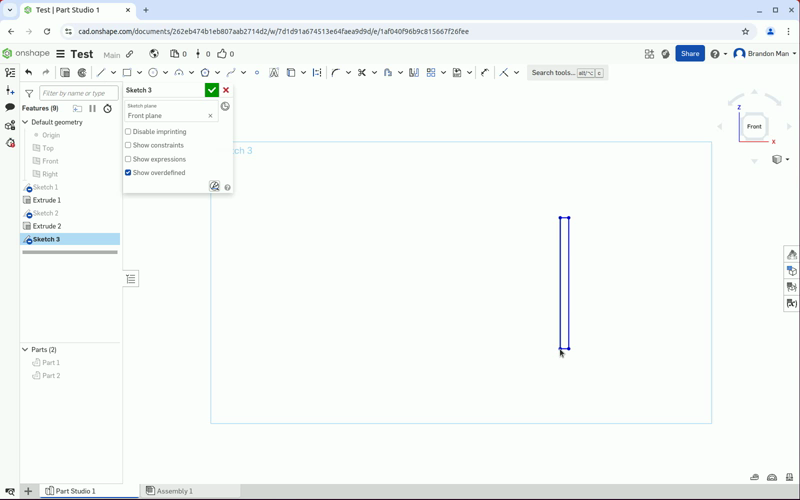
mouse_move(565, 345)
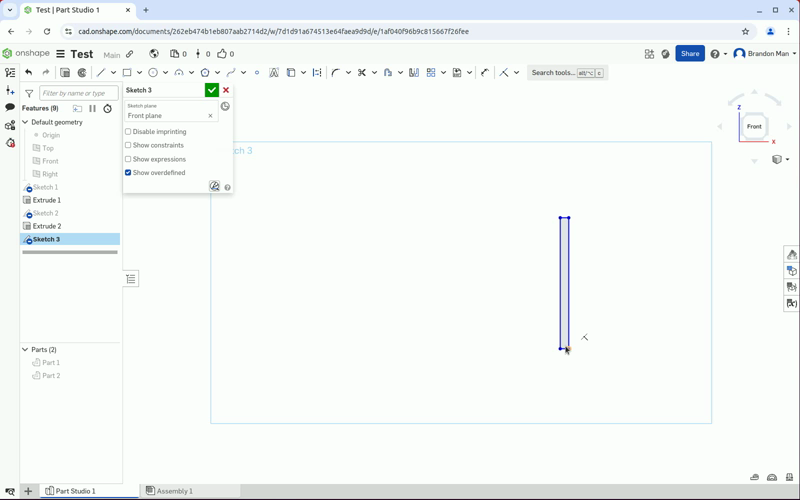
scroll(6)
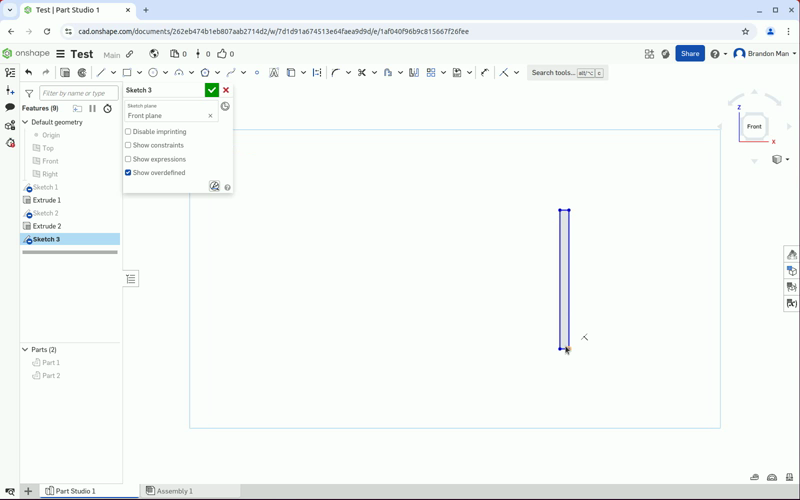
scroll(6)
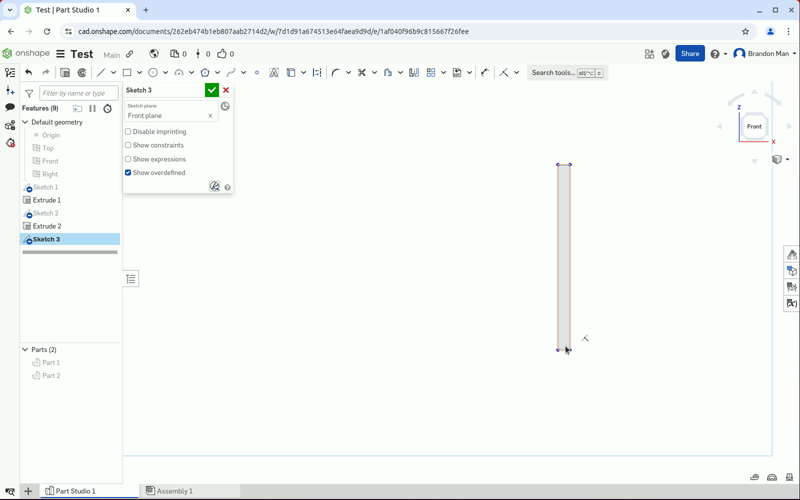
scroll(6)
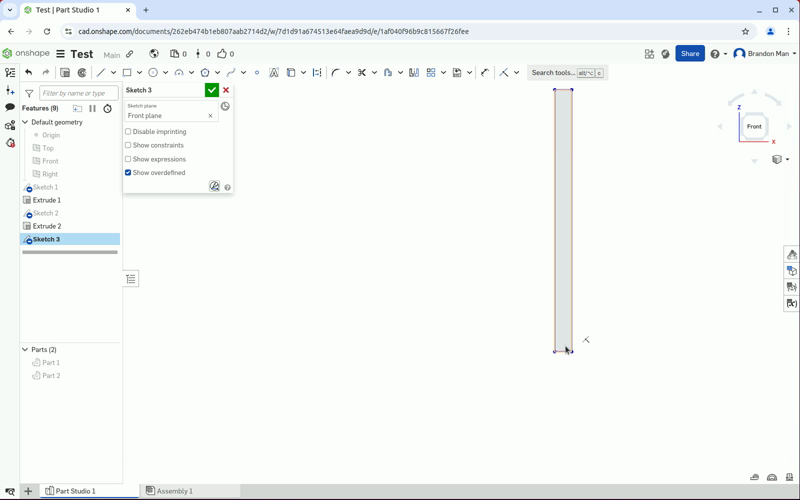
scroll(6)
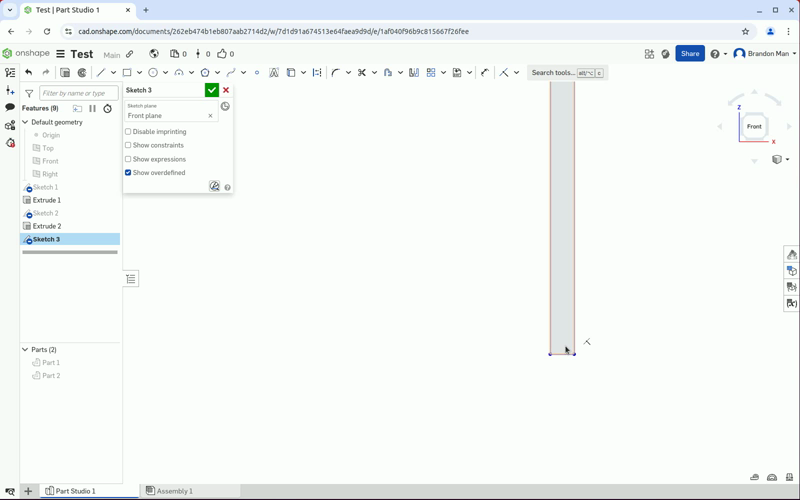
scroll(6)
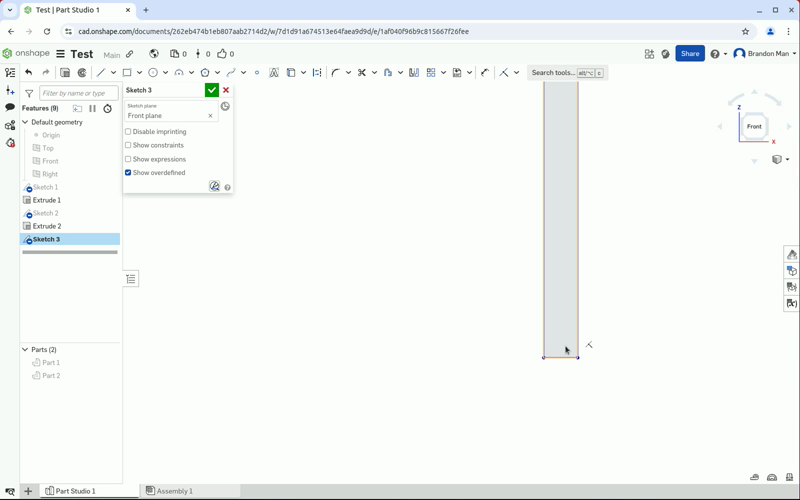
scroll(6)
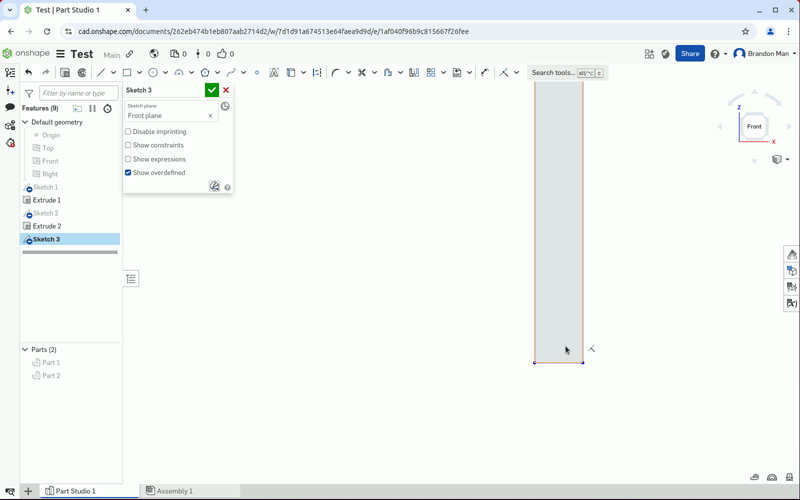
scroll(6)
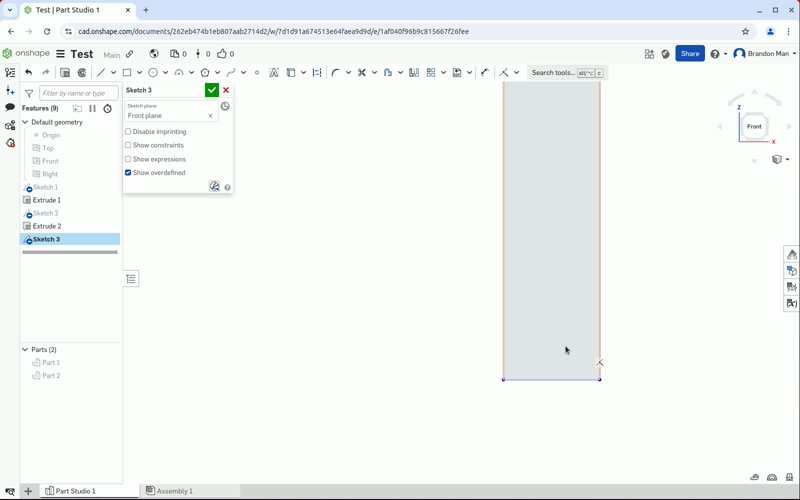
click(565, 345)
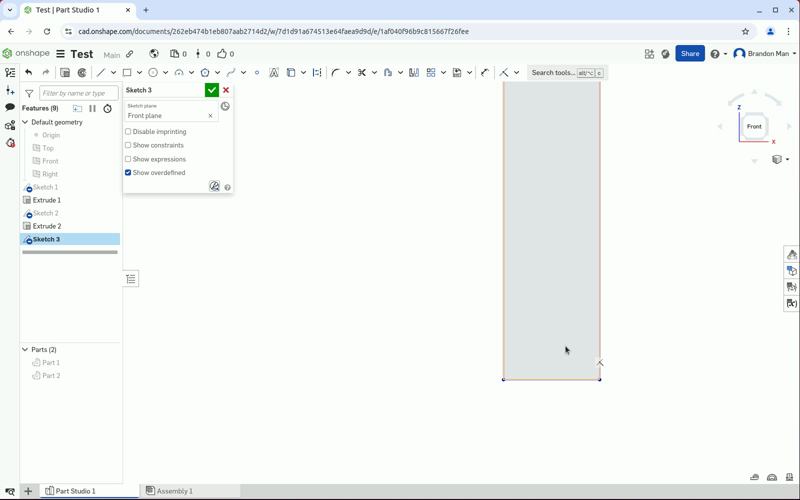
scroll(-6)
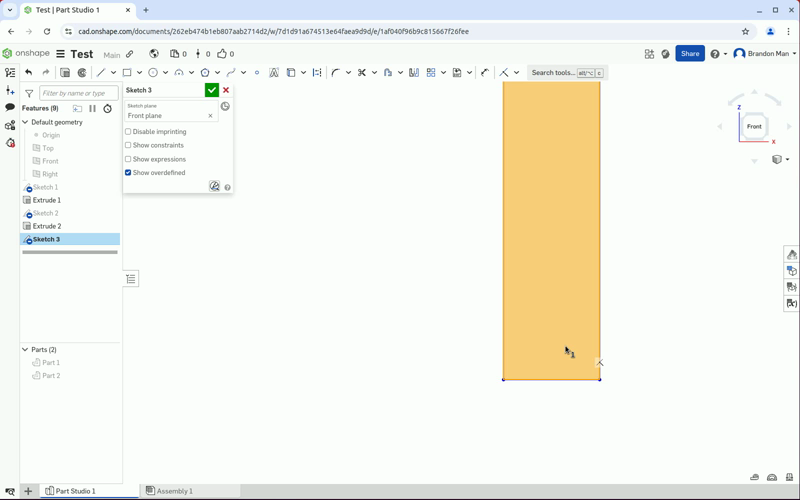
scroll(-6)
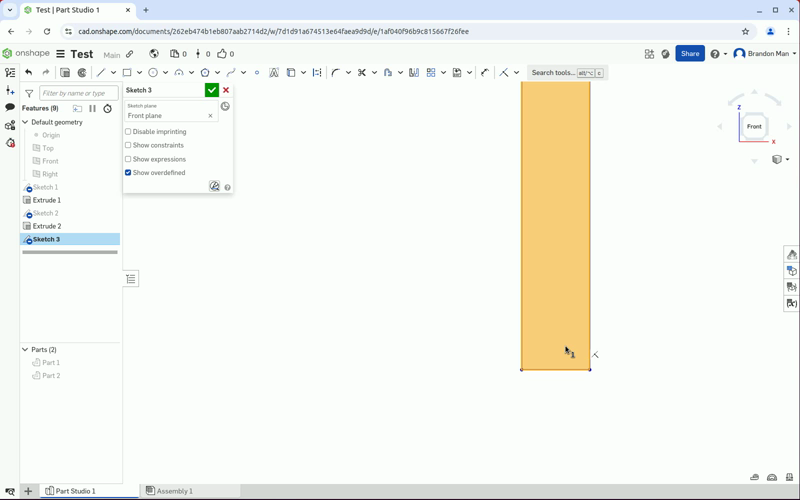
scroll(-6)
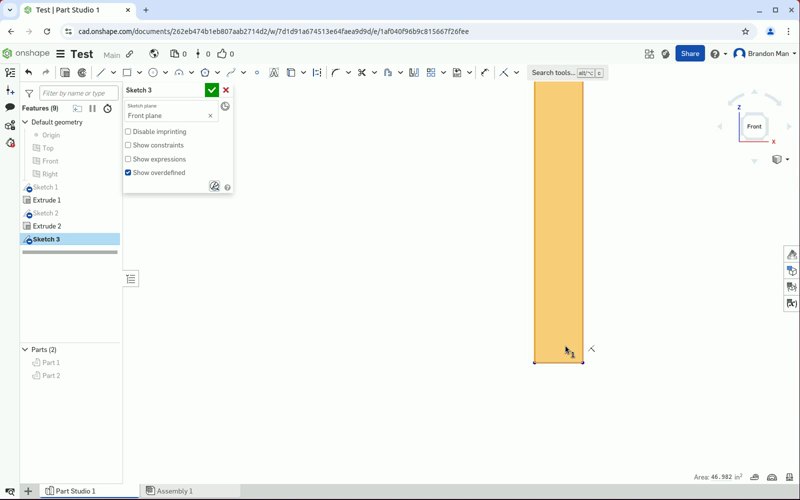
scroll(-6)
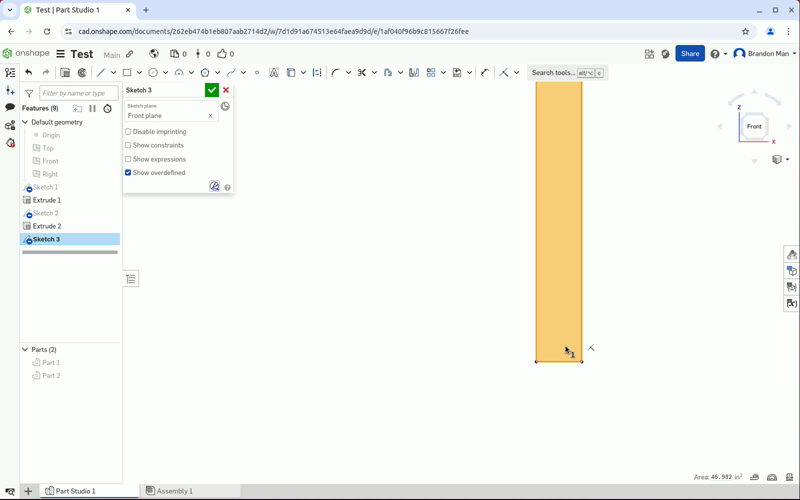
scroll(-6)
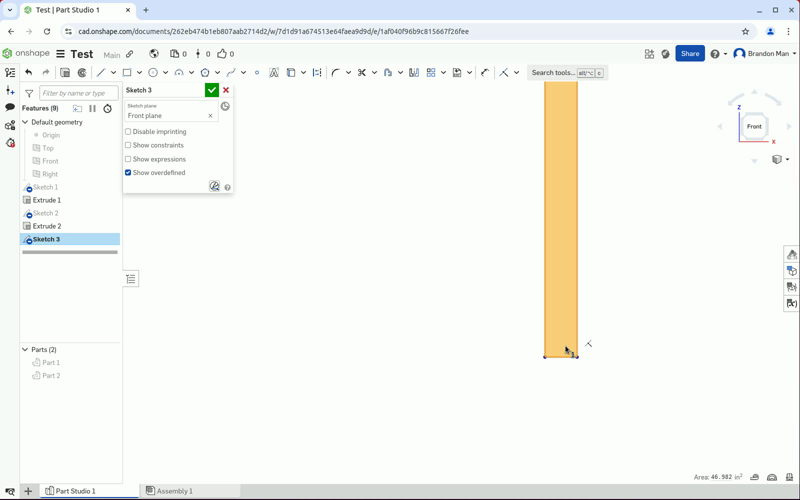
scroll(-6)
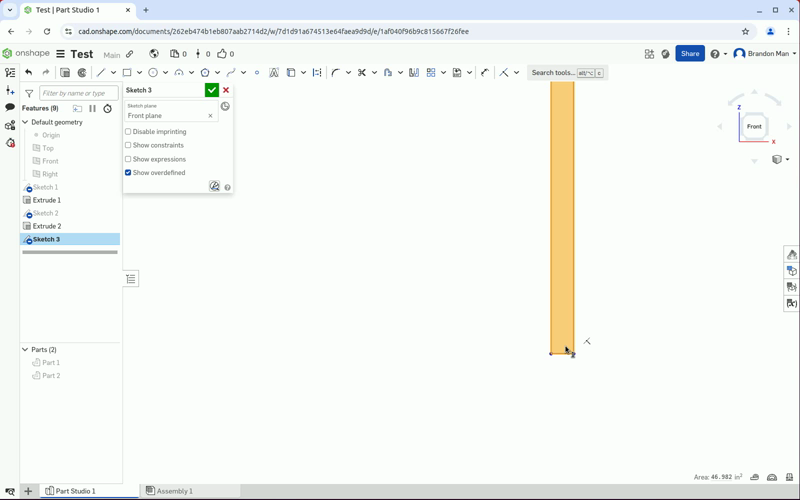
scroll(-6)
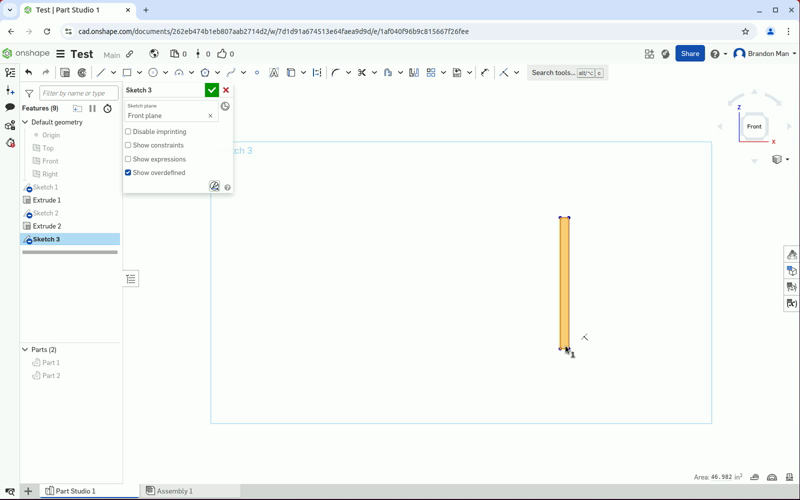
mouse_move(73, 352)
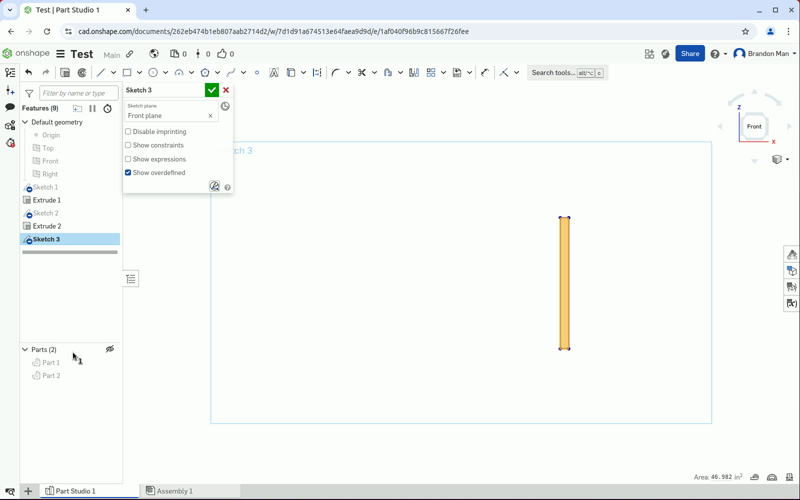
key(shift+y)
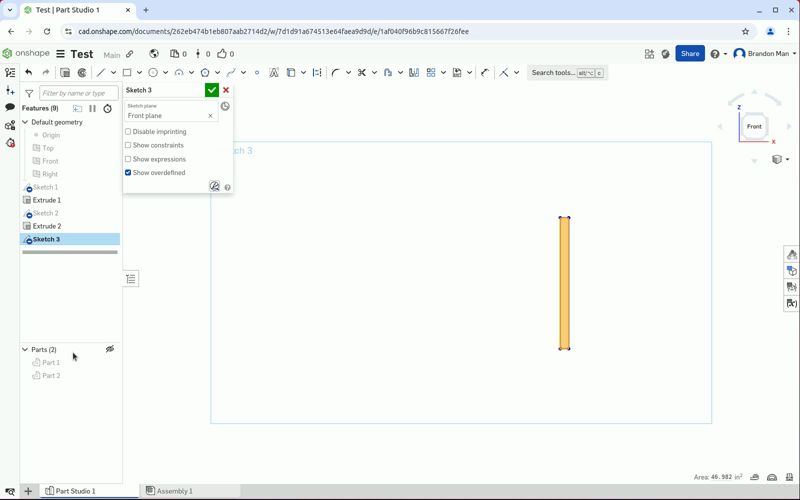
key(shift+e)
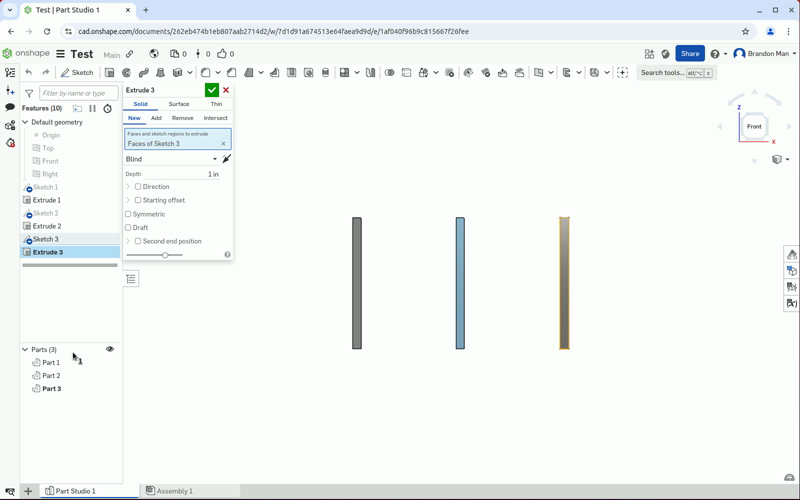
mouse_move(143, 106)
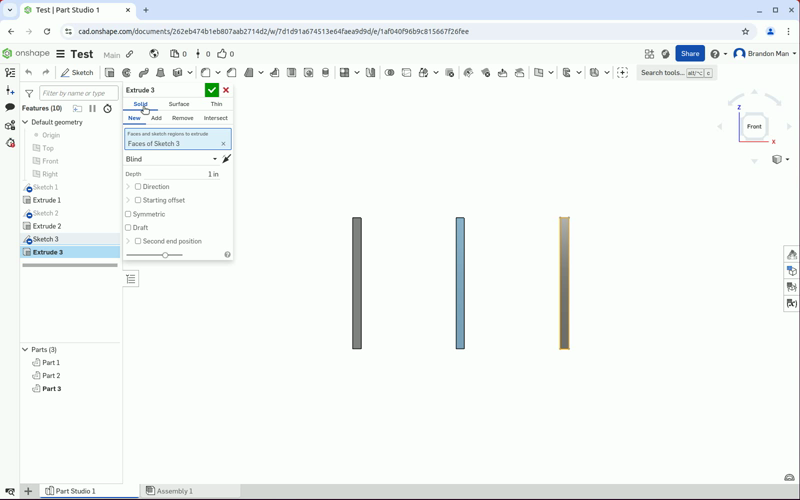
click(143, 106)
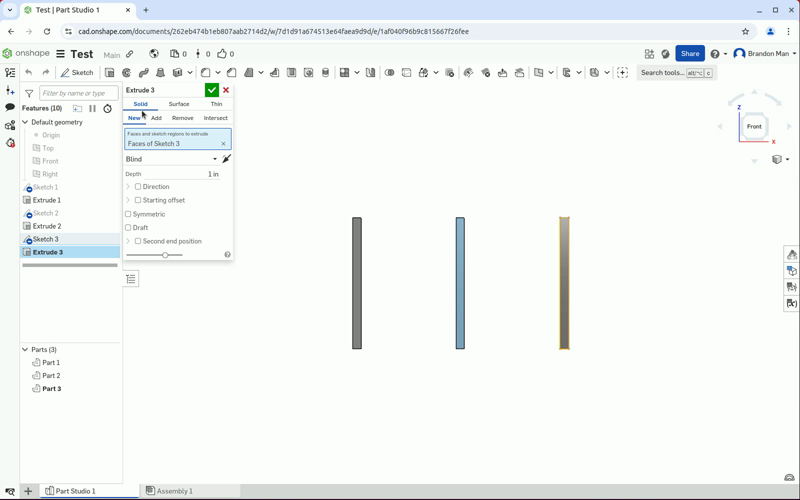
mouse_move(137, 120)
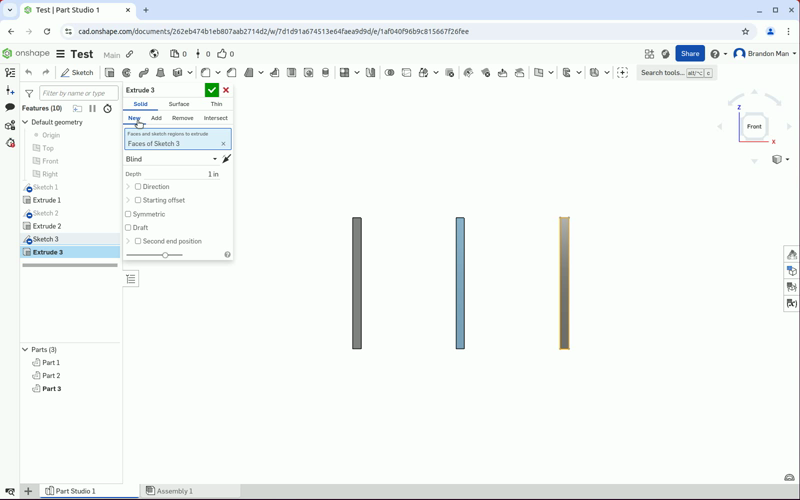
click(137, 120)
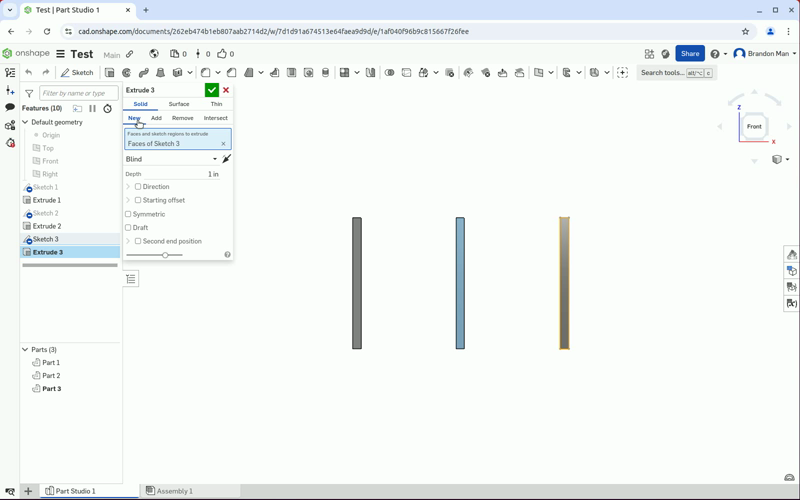
key(tab, 4)
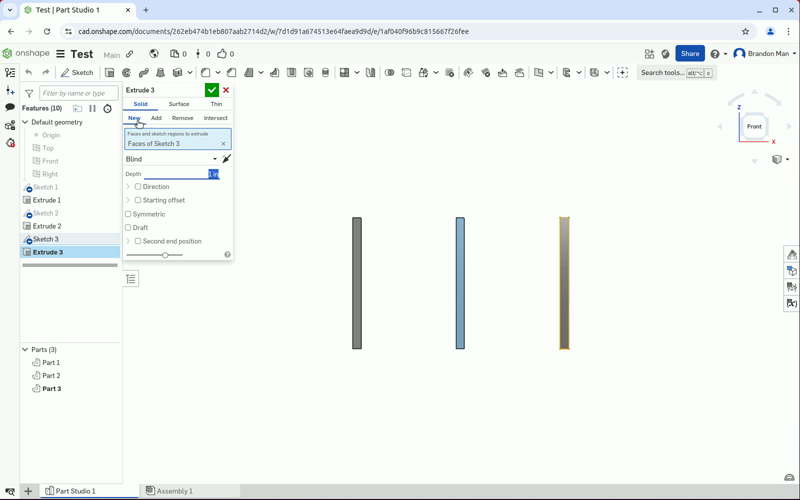
text(3.611)
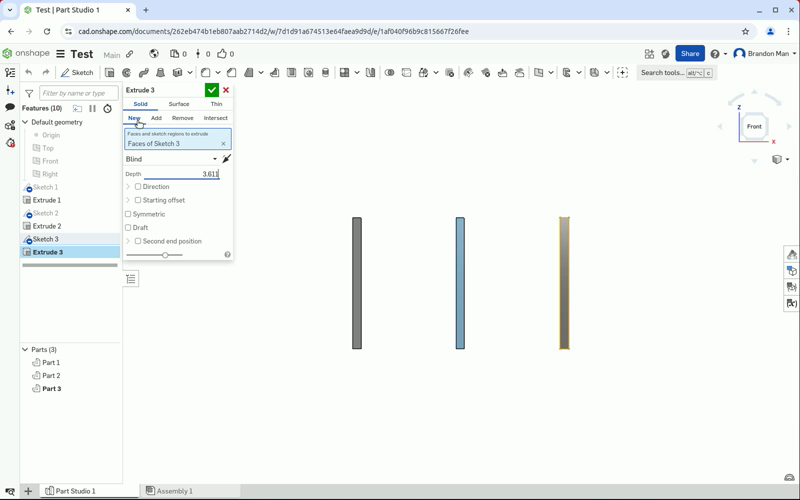
key(enter)
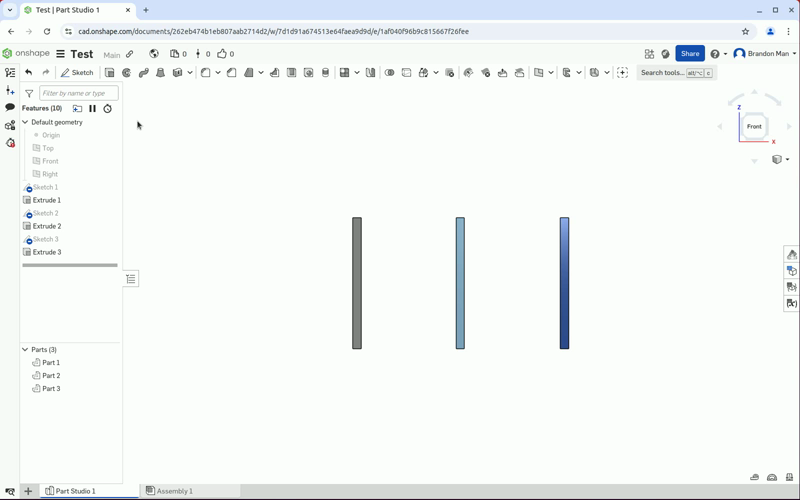
key(shift+h)
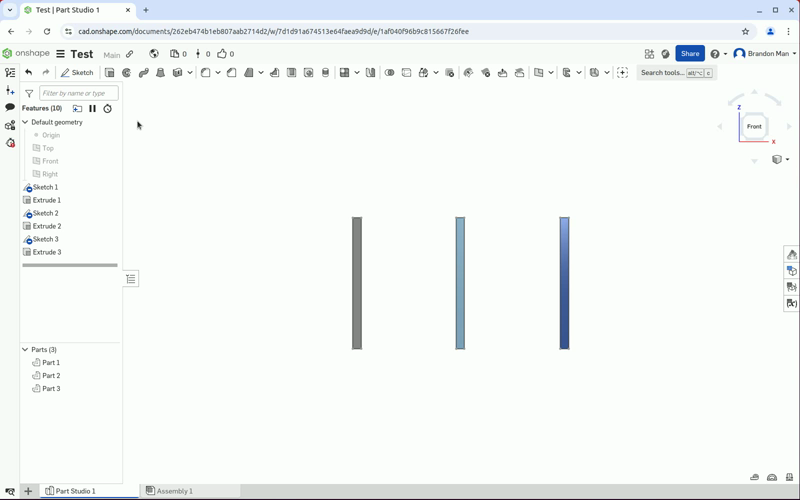
key(shift+h)
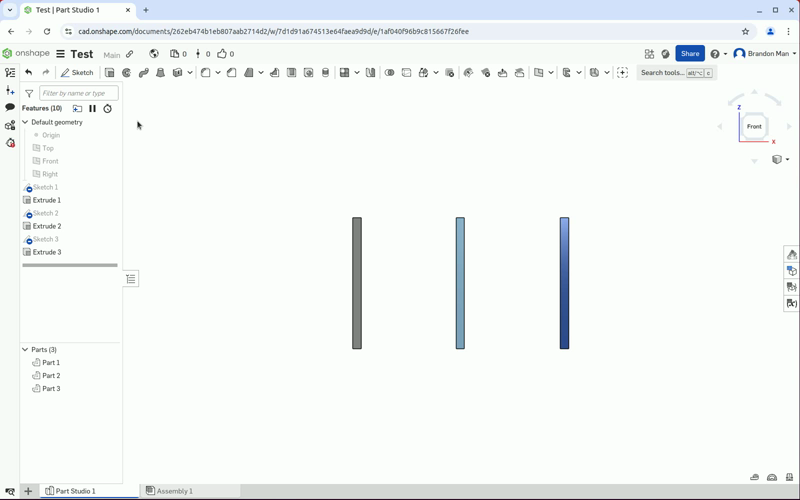
mouse_move(73, 189)
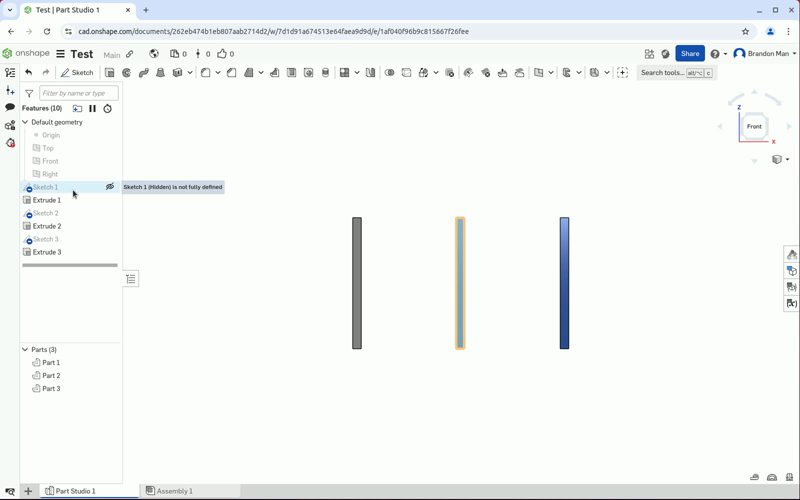
click(73, 189)
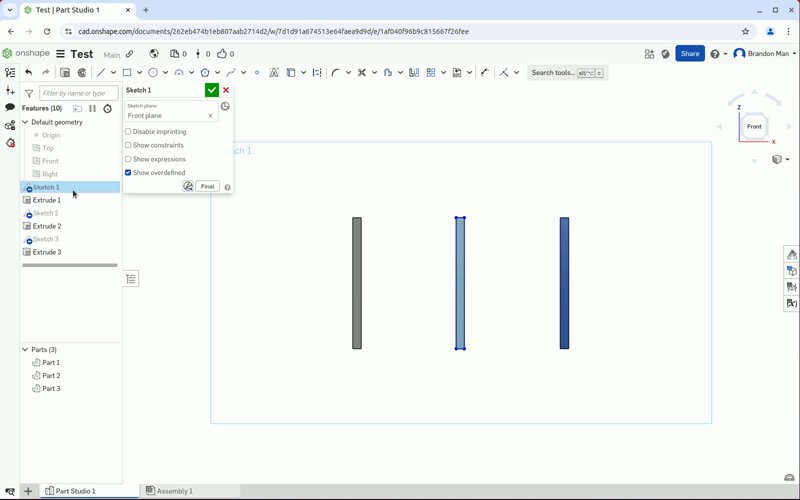
mouse_move(229, 92)
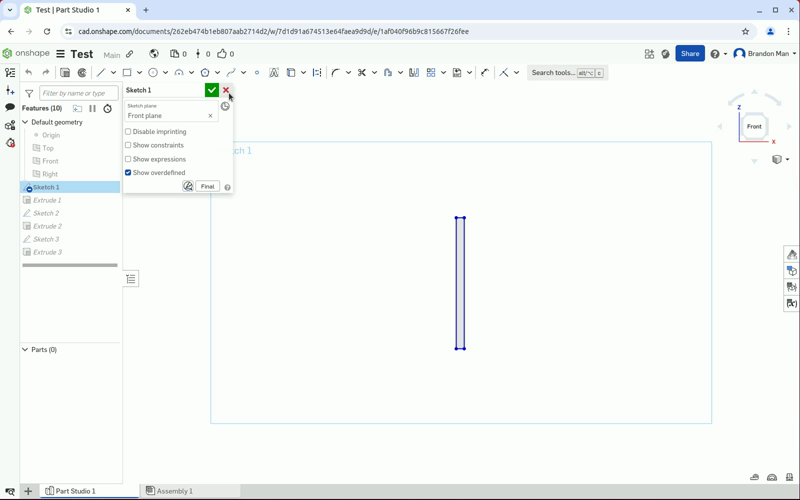
click(229, 92)
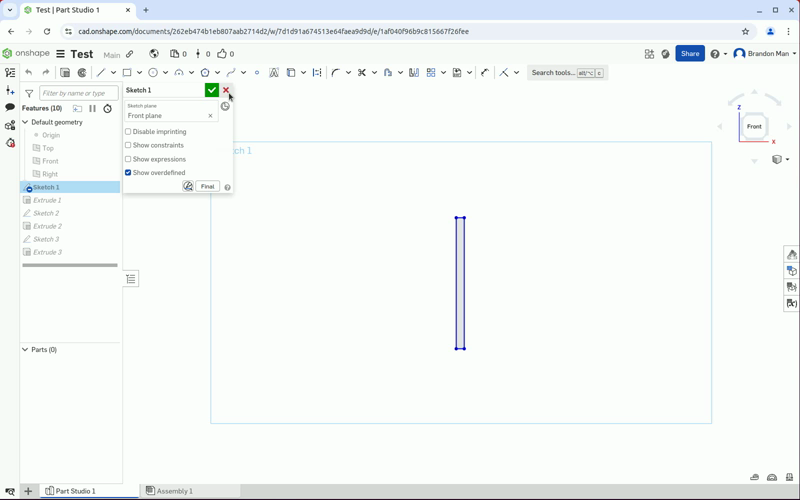
key(shift+s)
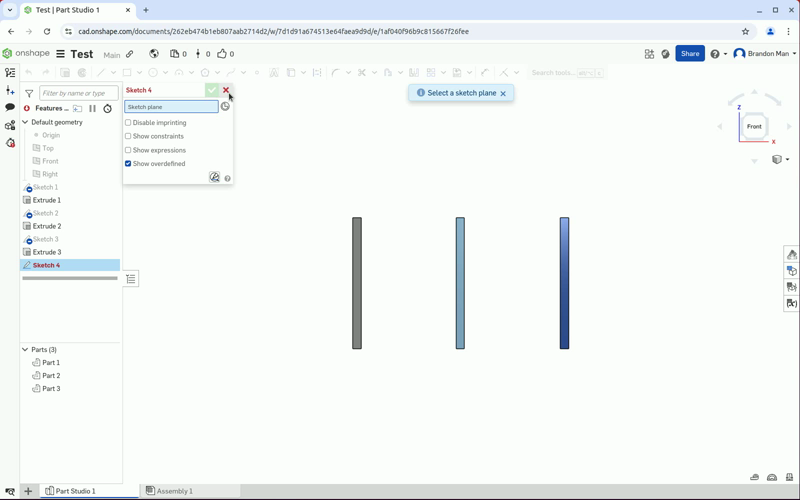
mouse_move(73, 163)
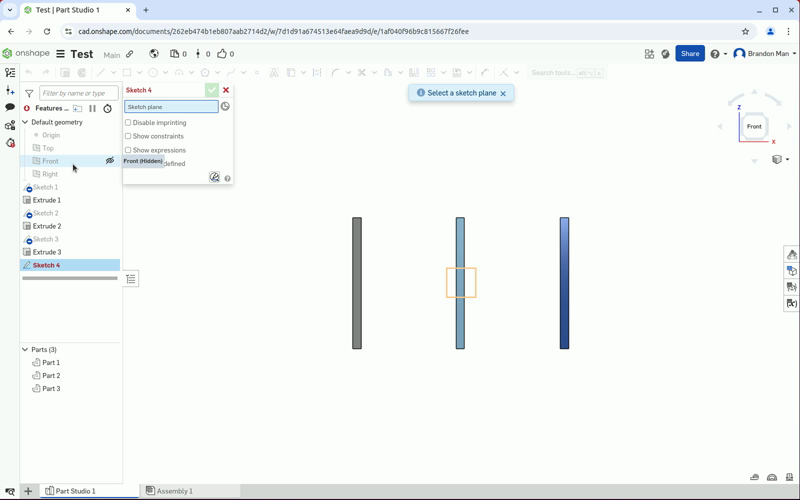
click(73, 163)
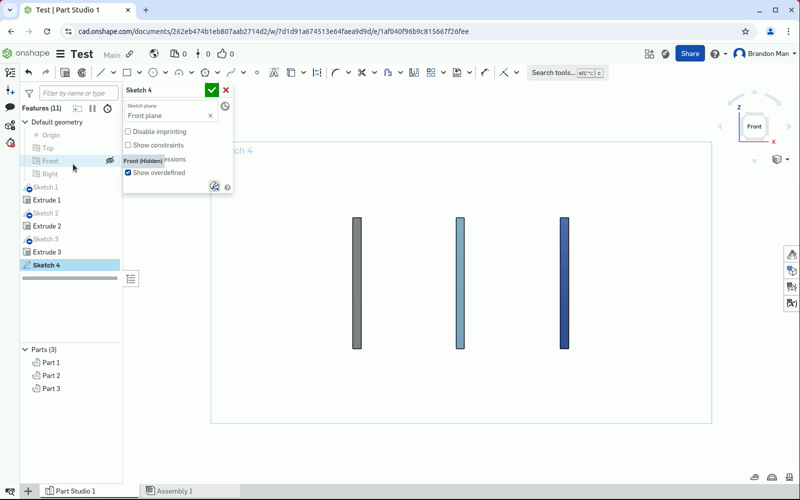
mouse_move(73, 352)
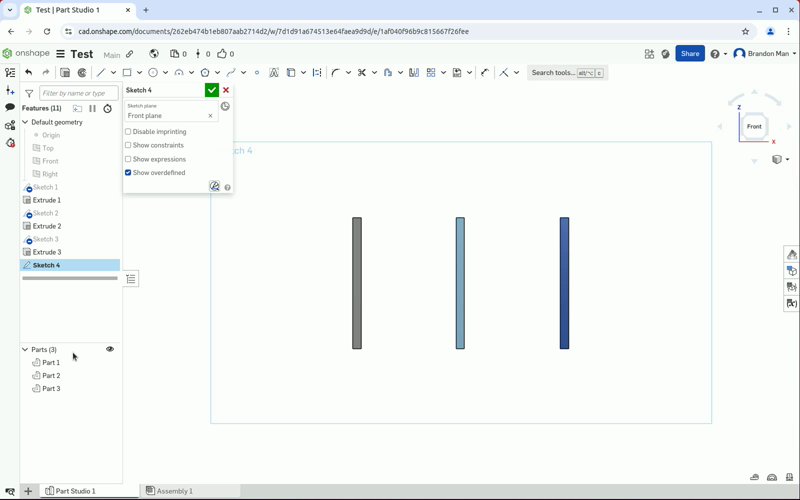
key(y)
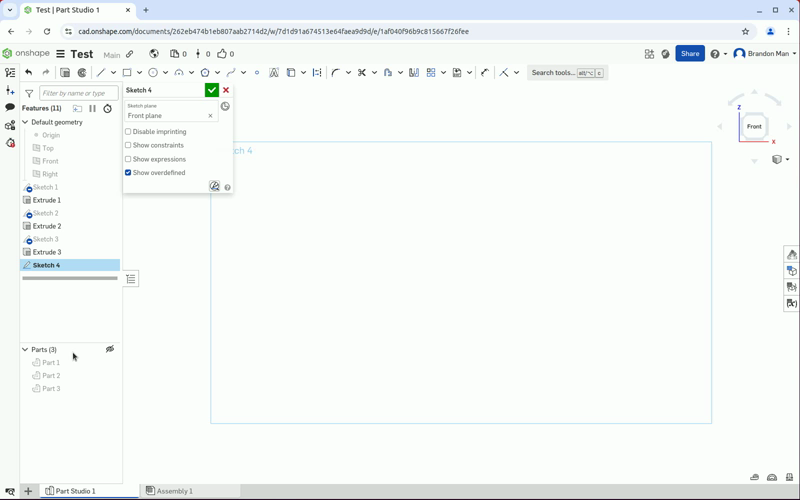
key(l)
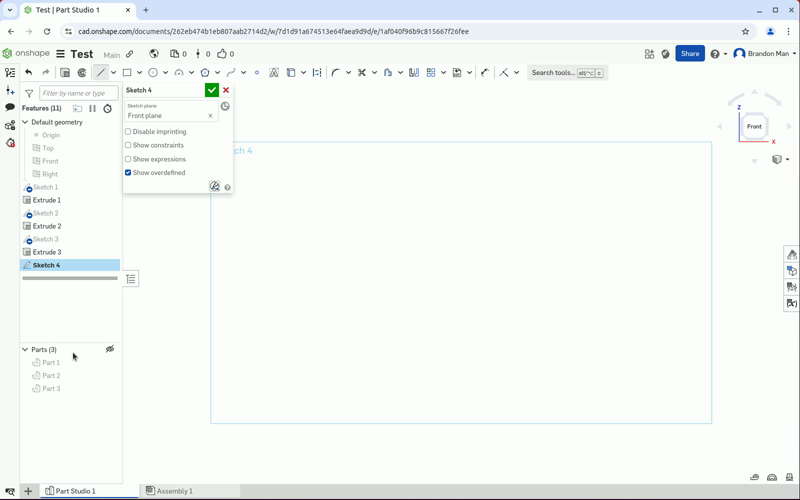
key_down(shift)
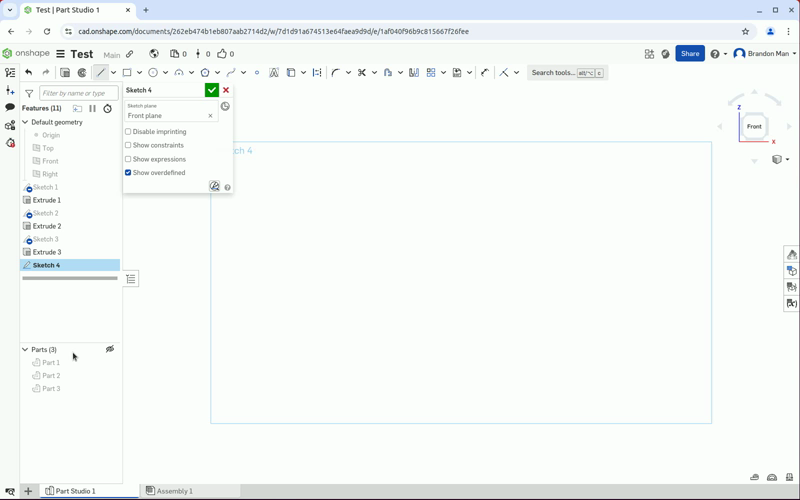
mouse_move(348, 353)
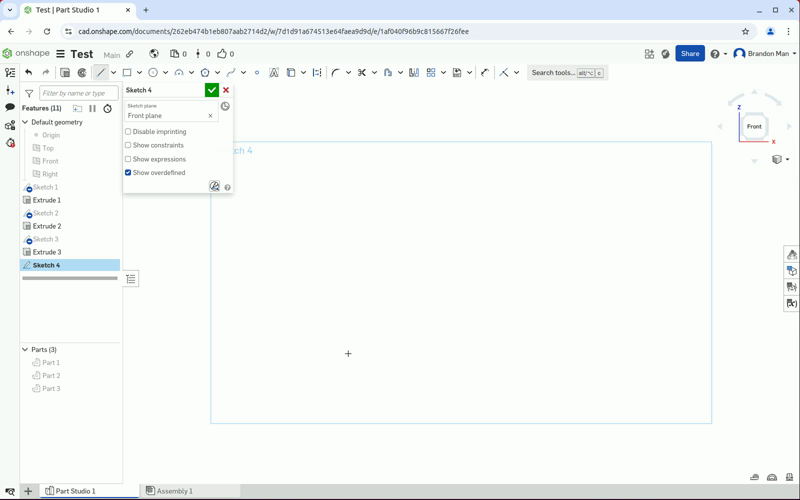
click(348, 353)
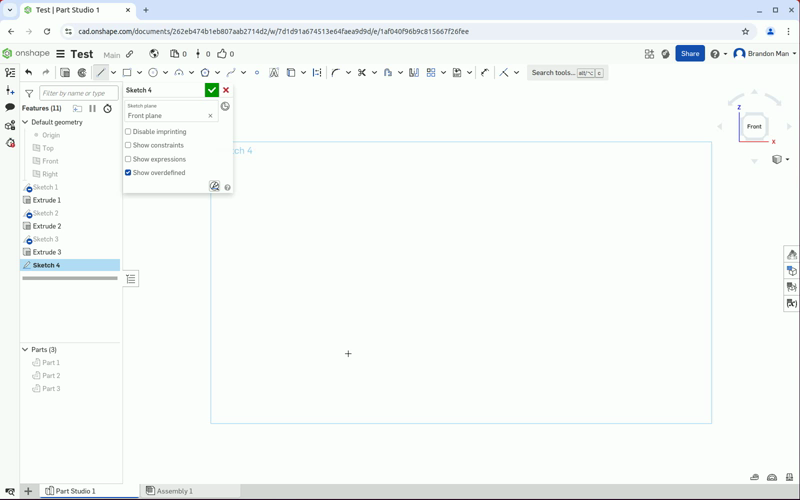
key_up(shift)
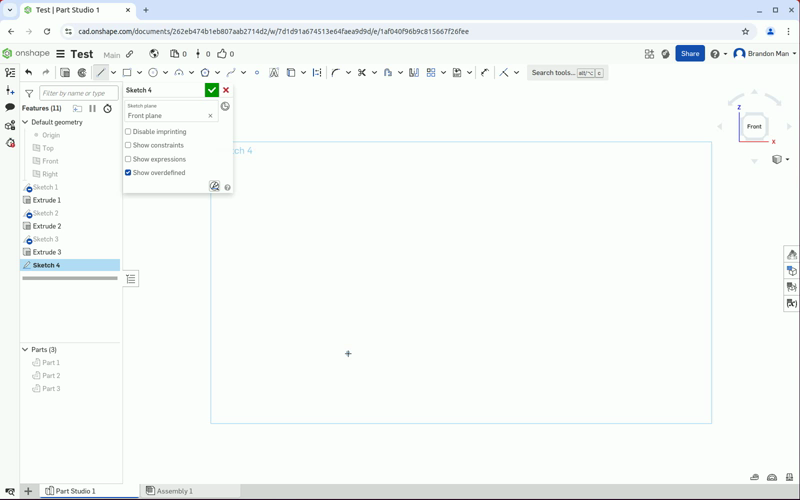
key_down(shift)
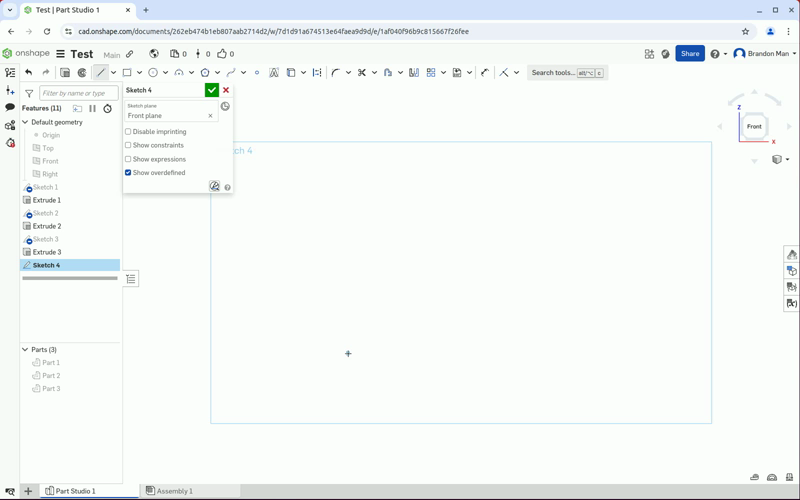
mouse_move(572, 353)
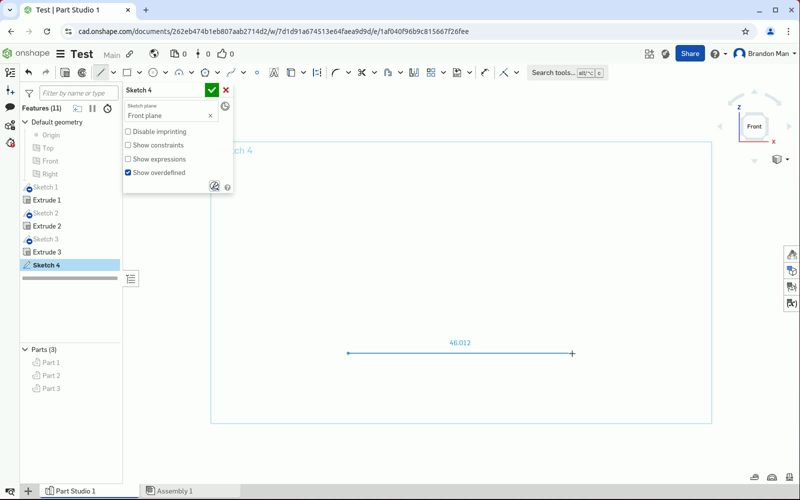
click(572, 353)
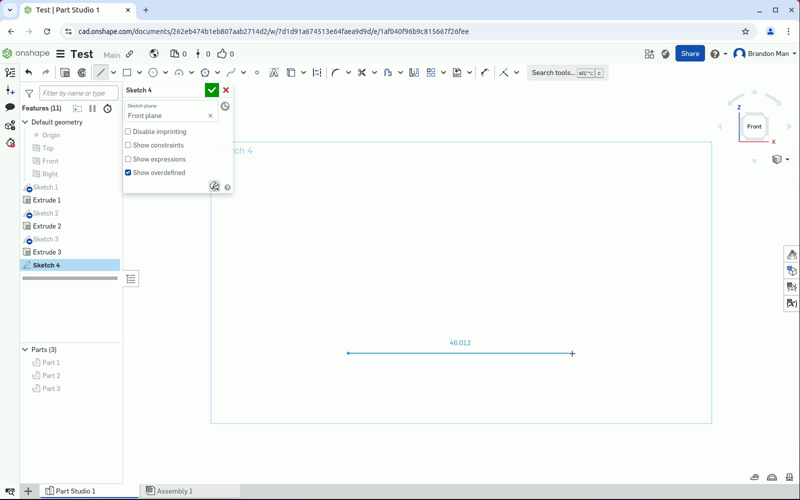
key_up(shift)
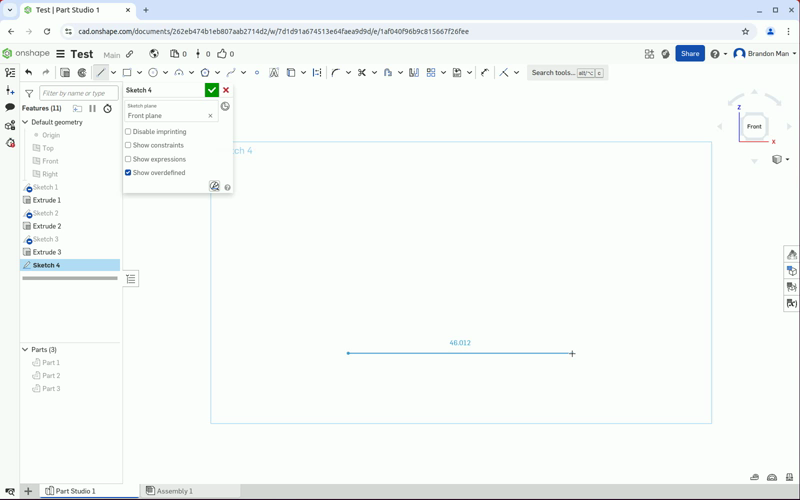
key_down(shift)
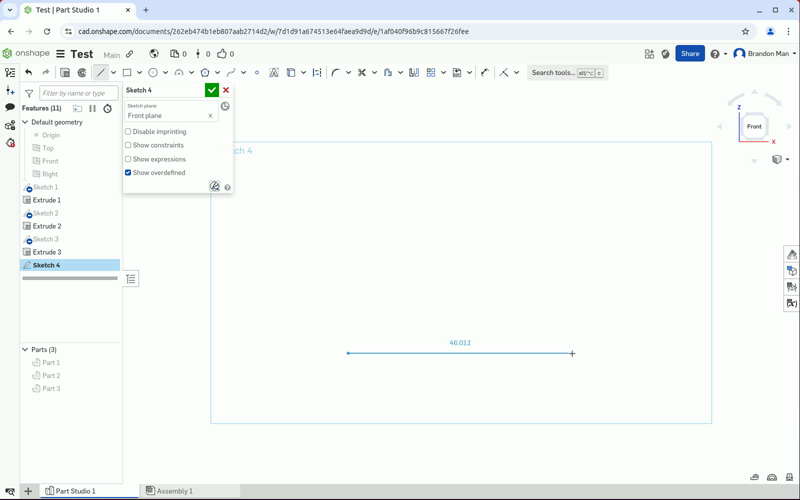
mouse_move(572, 214)
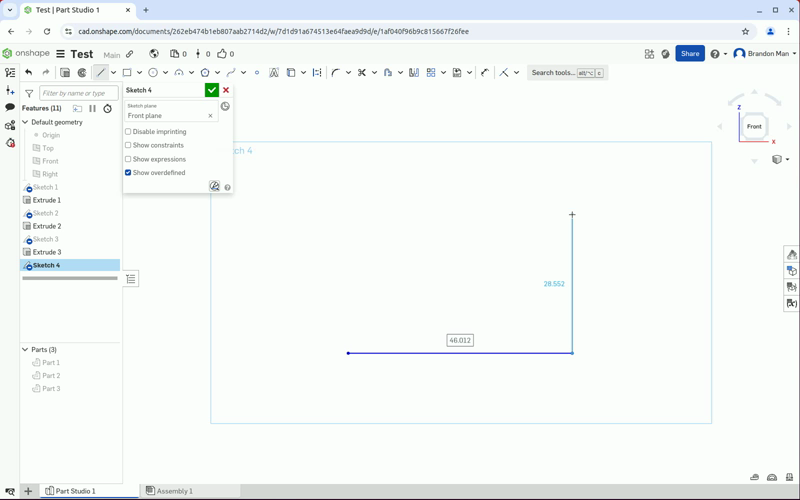
click(572, 214)
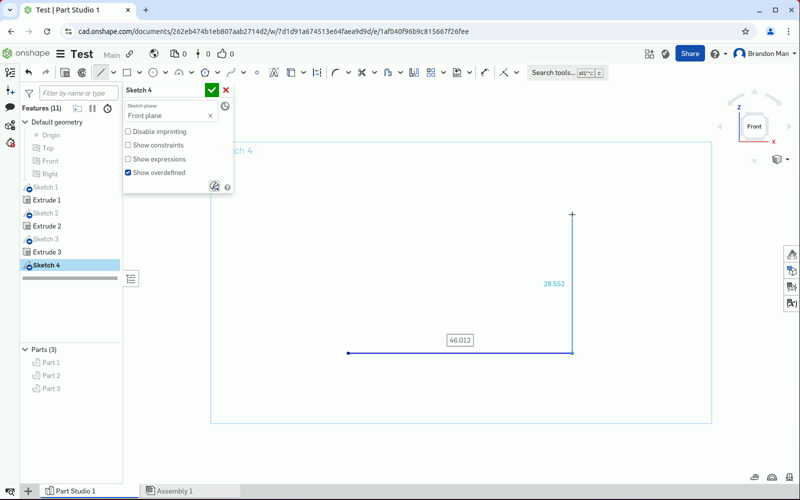
key_up(shift)
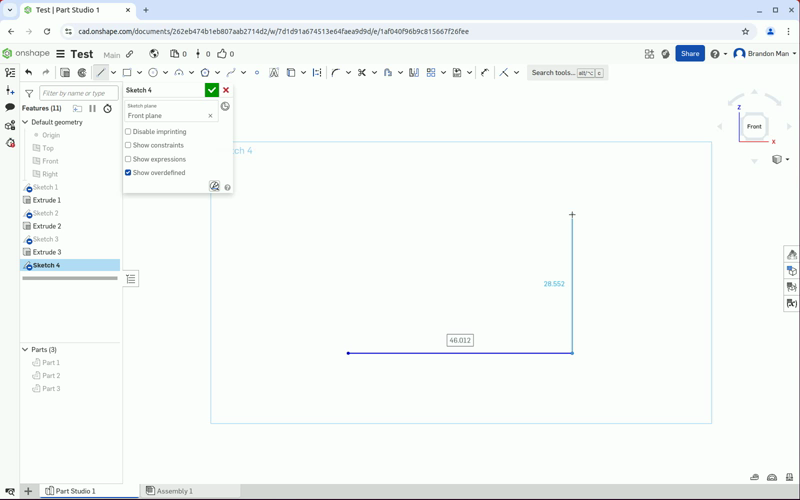
key_down(shift)
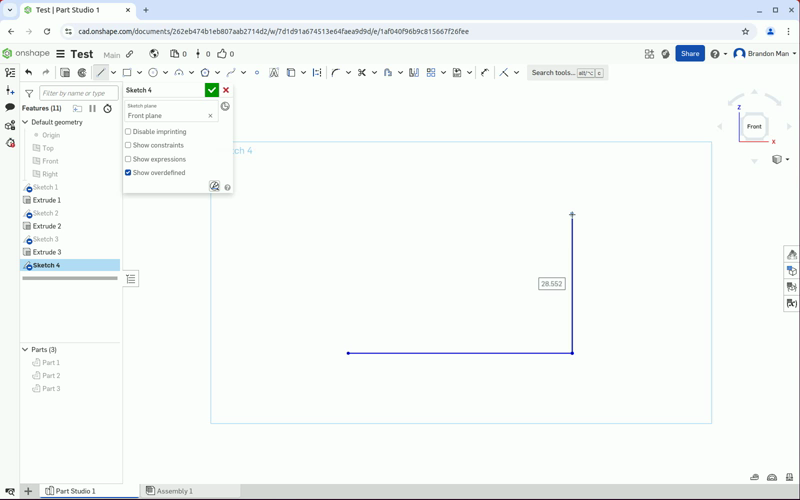
mouse_move(348, 214)
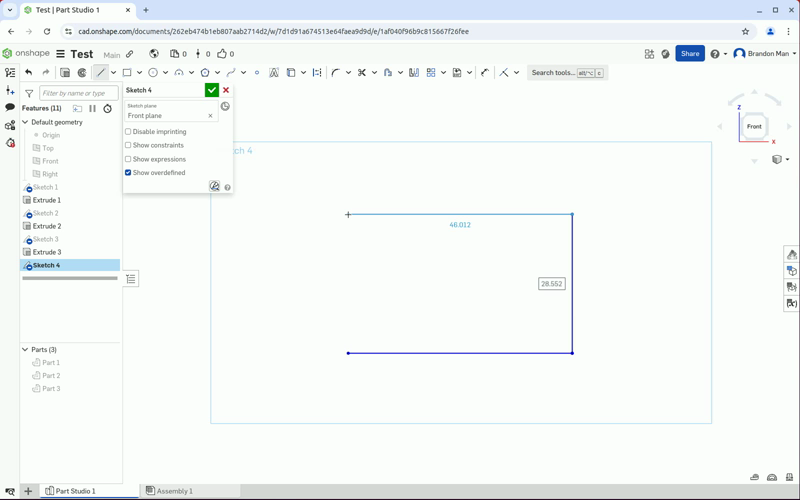
click(348, 214)
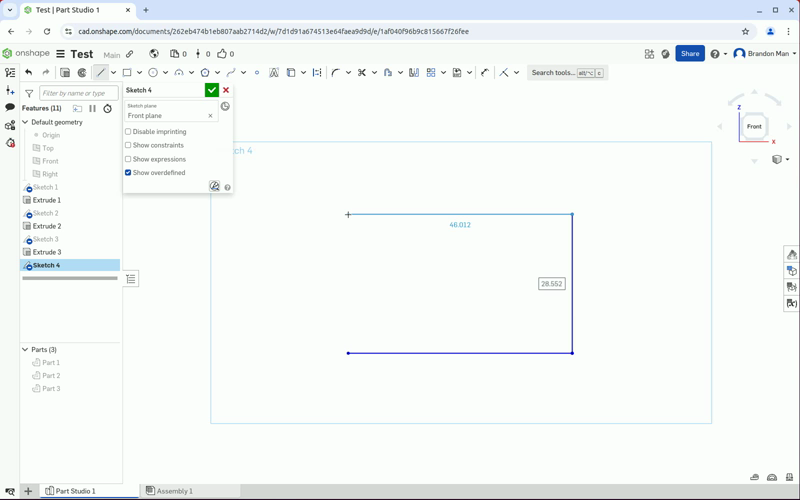
key_up(shift)
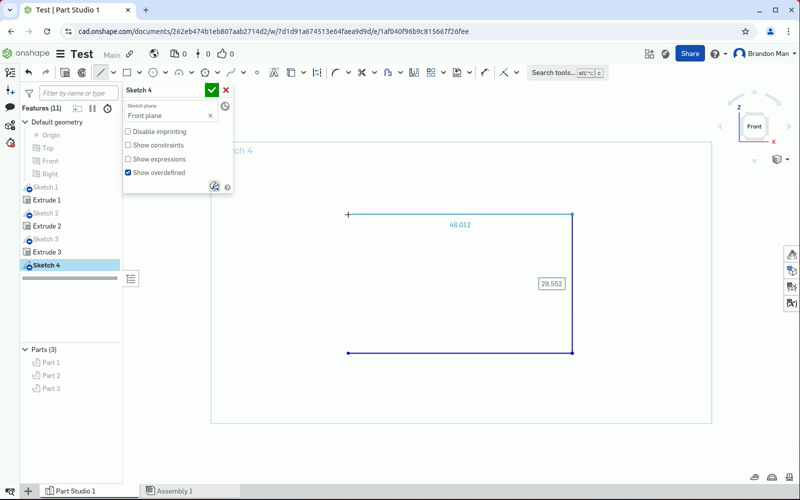
key_down(shift)
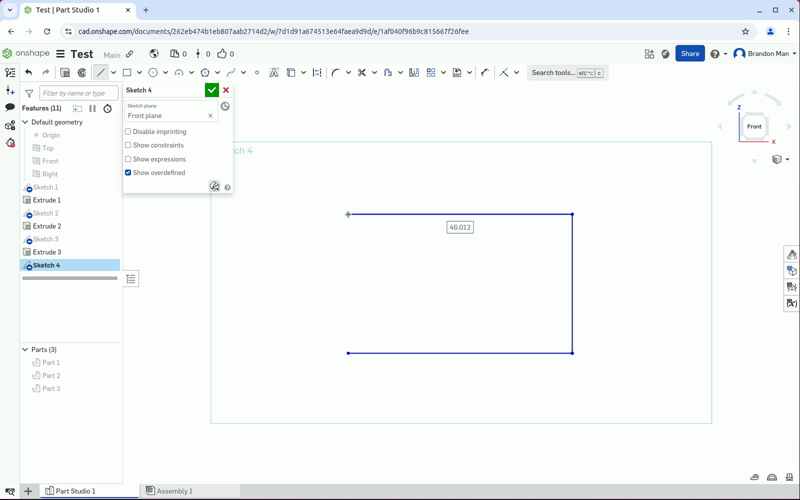
mouse_move(348, 353)
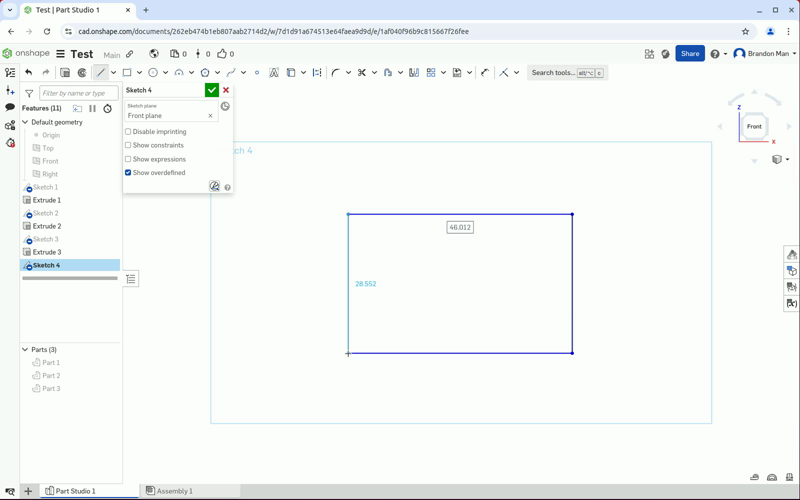
key_up(shift)
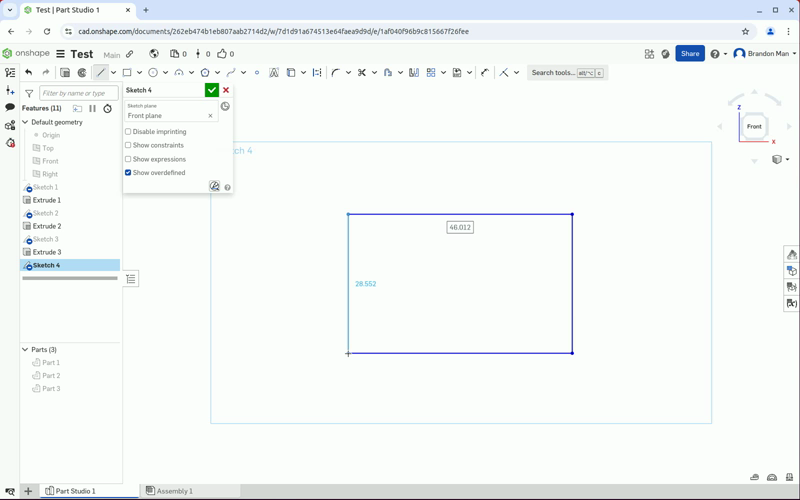
click(348, 353)
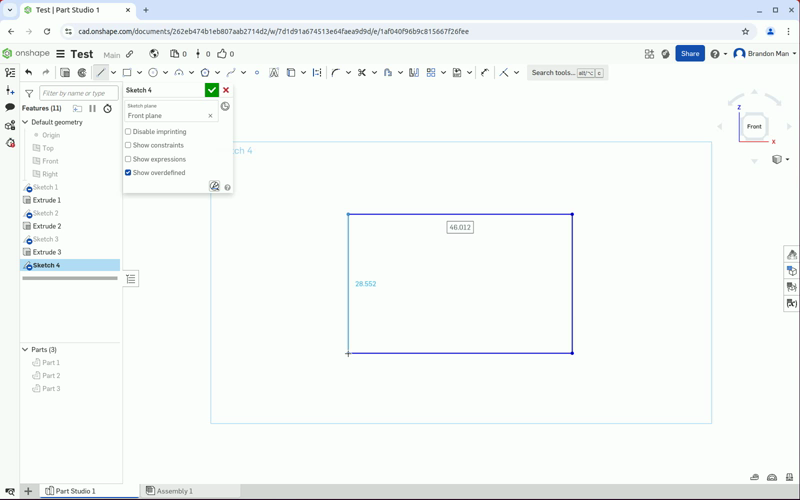
key(esc)
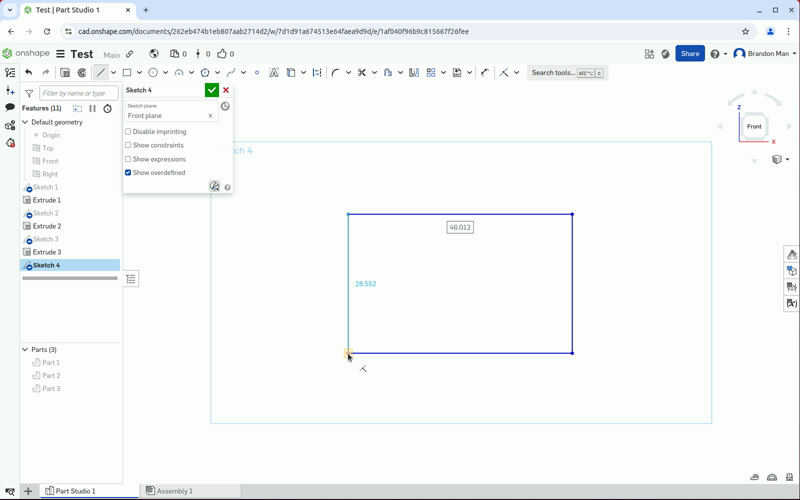
key(l)
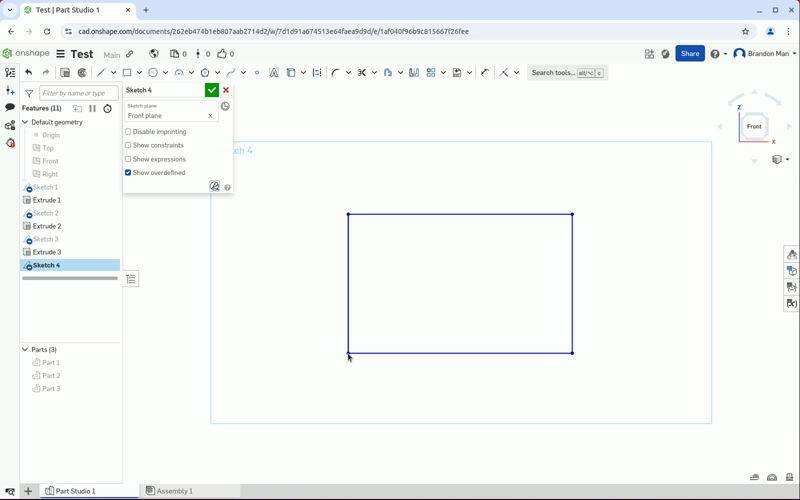
key_down(shift)
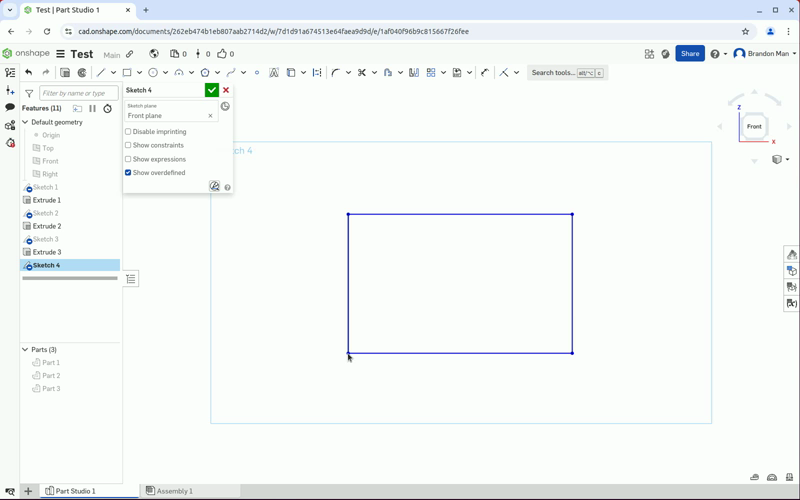
mouse_move(353, 348)
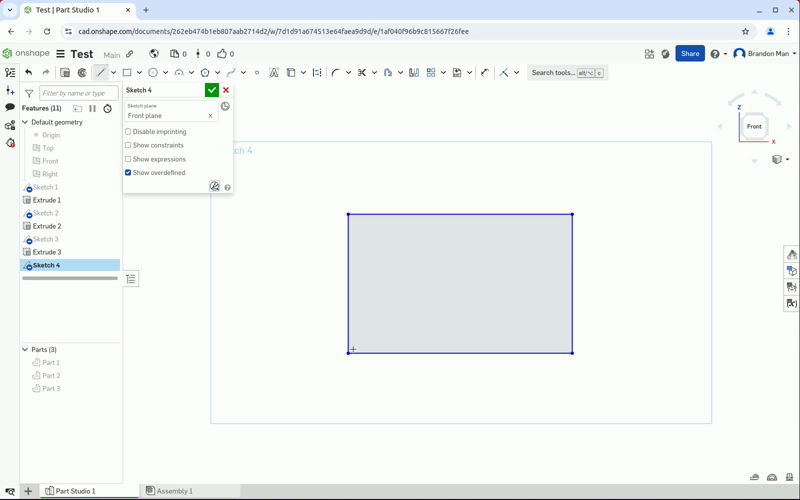
click(353, 348)
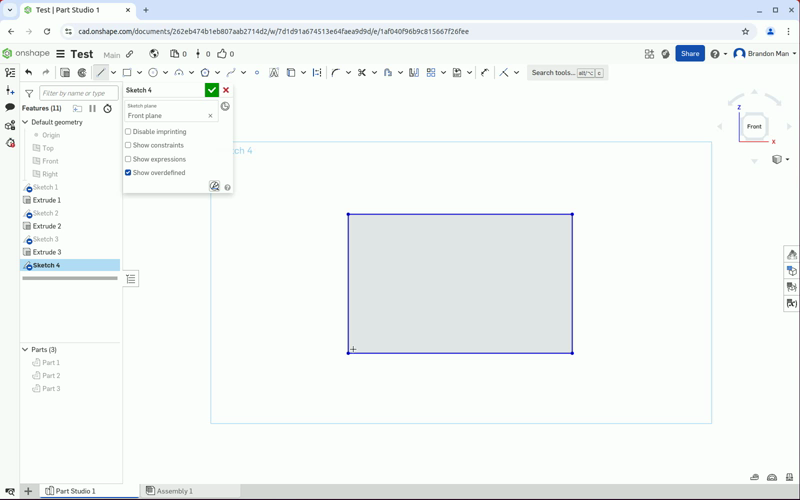
key_up(shift)
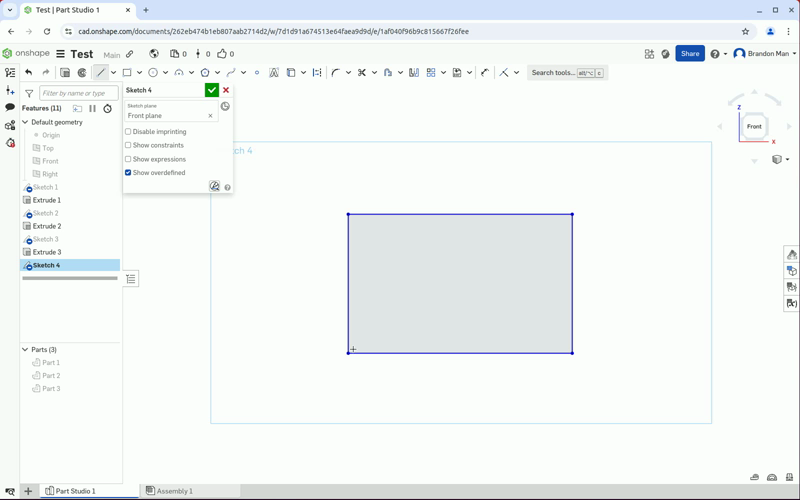
key_down(shift)
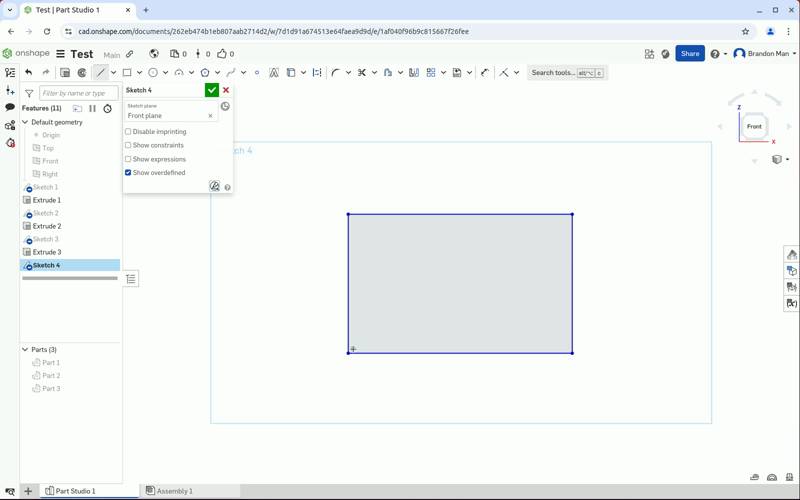
mouse_move(383, 348)
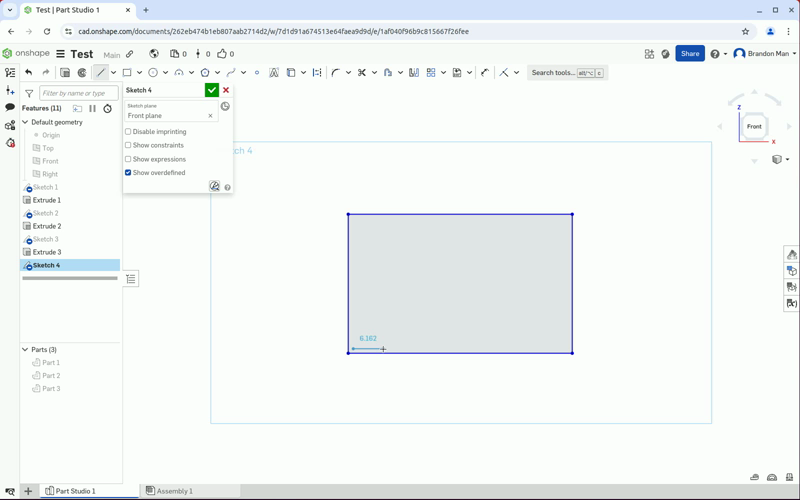
mouse_move(359, 348)
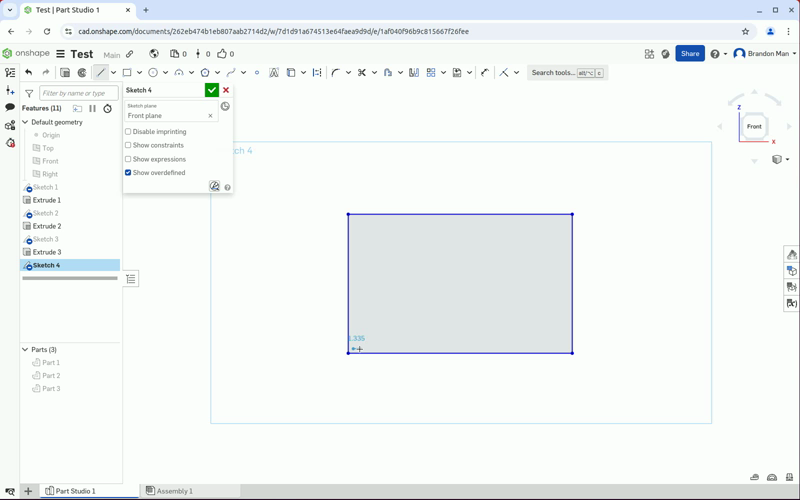
scroll(6)
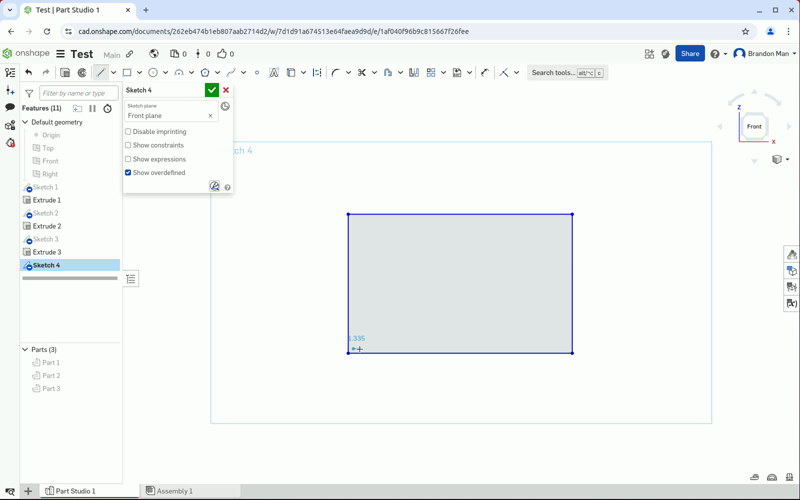
scroll(6)
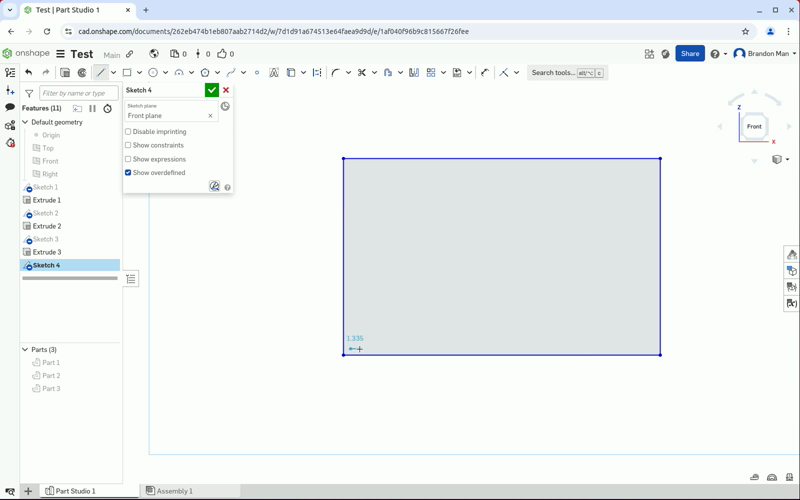
scroll(6)
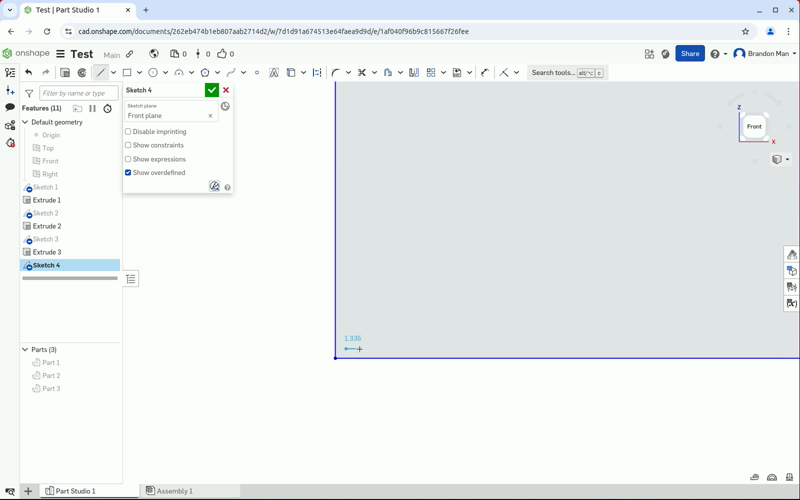
scroll(6)
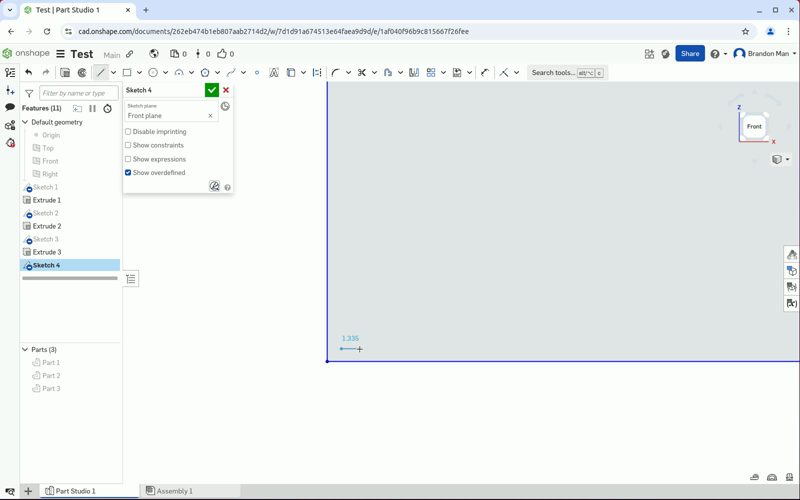
scroll(6)
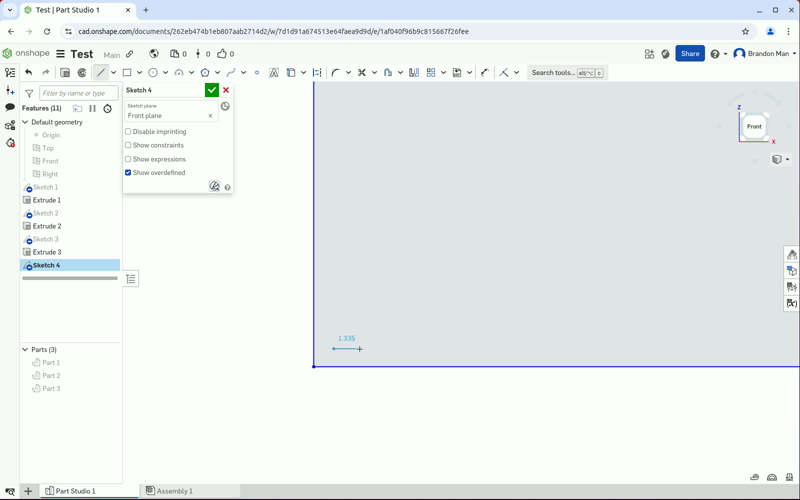
scroll(6)
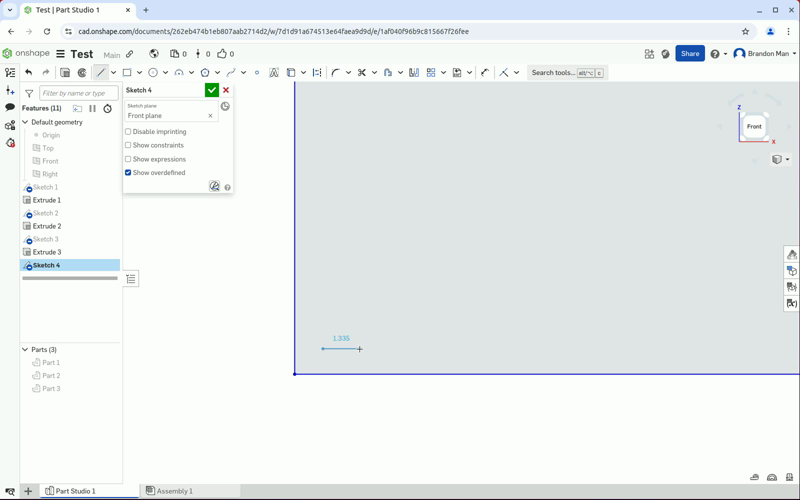
scroll(6)
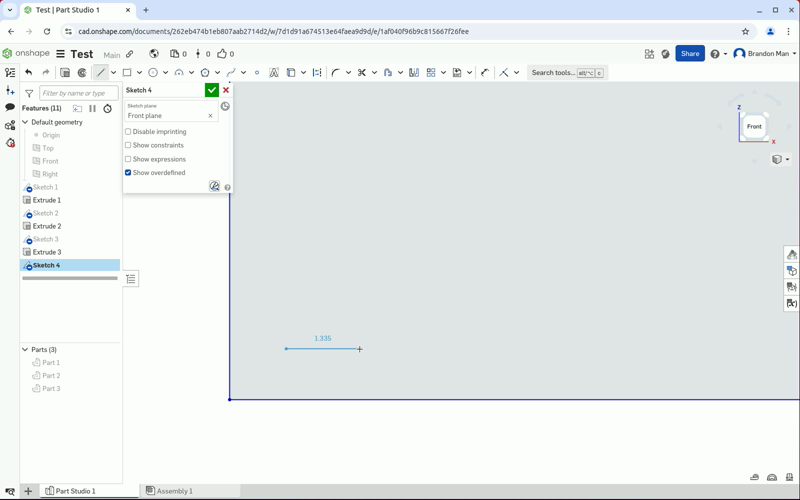
click(359, 348)
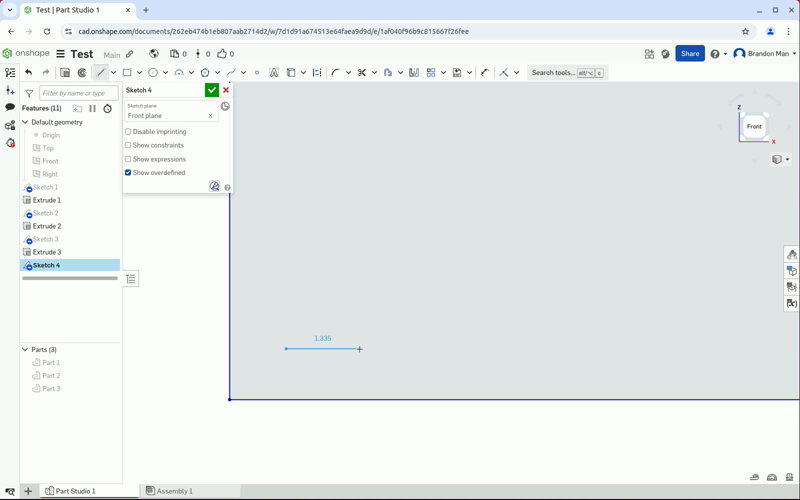
scroll(-6)
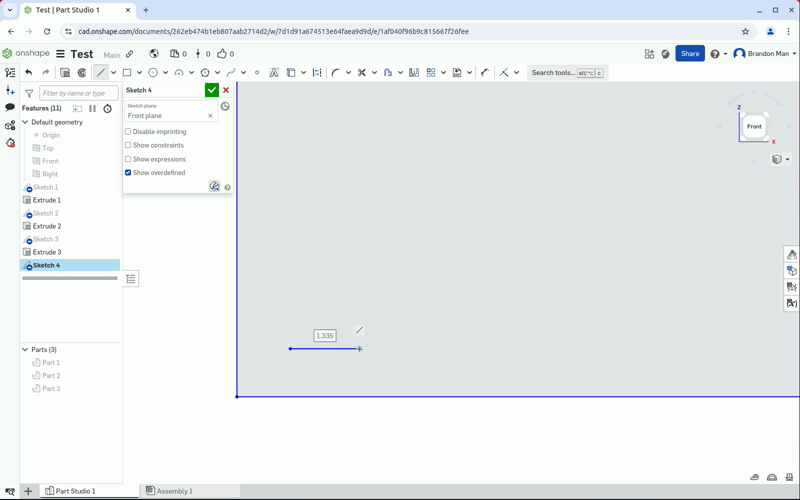
scroll(-6)
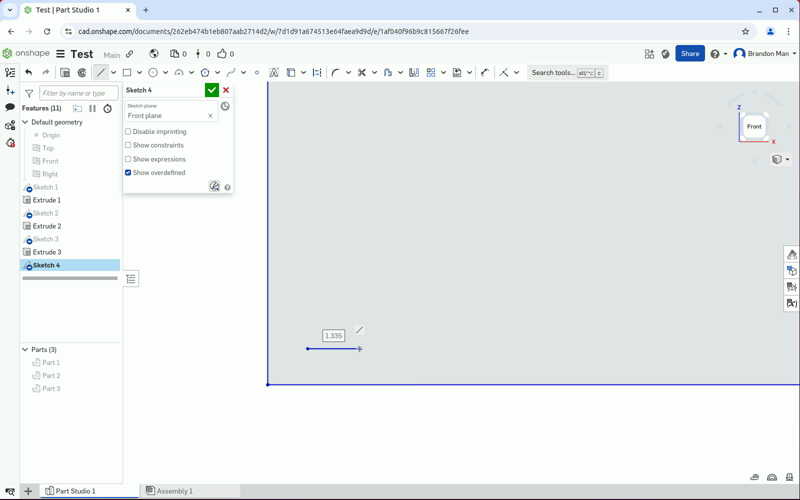
scroll(-6)
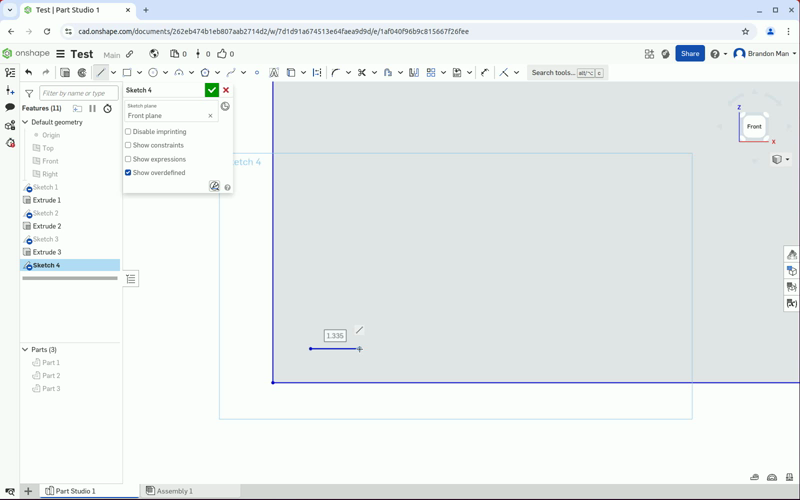
scroll(-6)
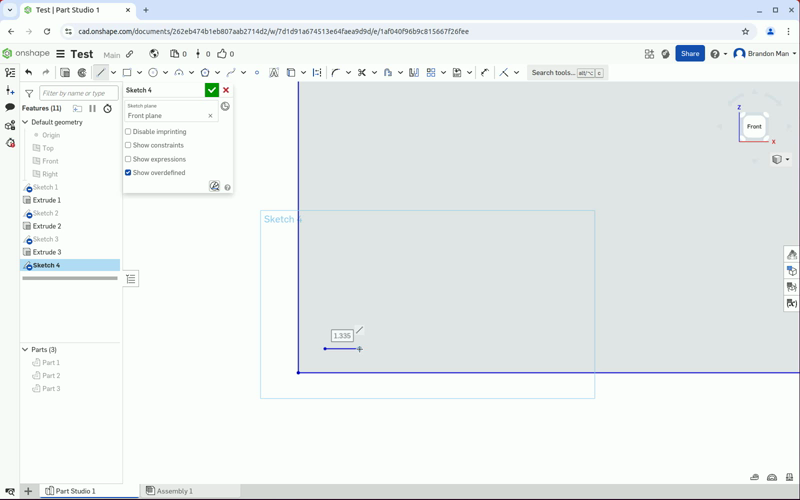
scroll(-6)
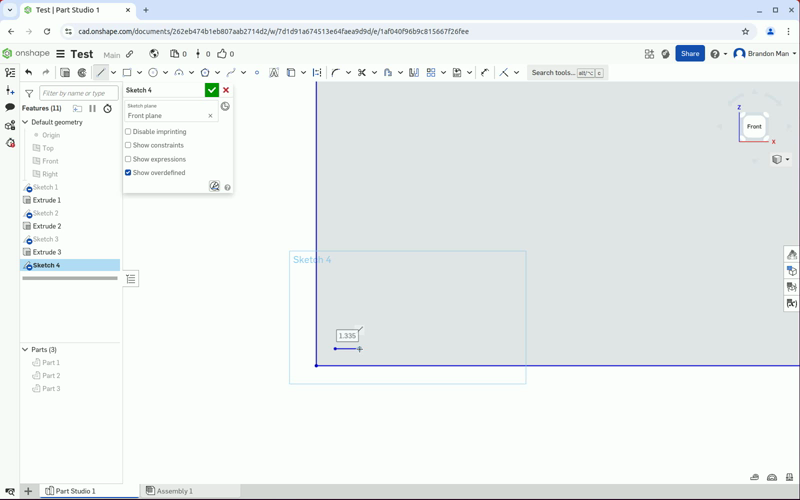
scroll(-6)
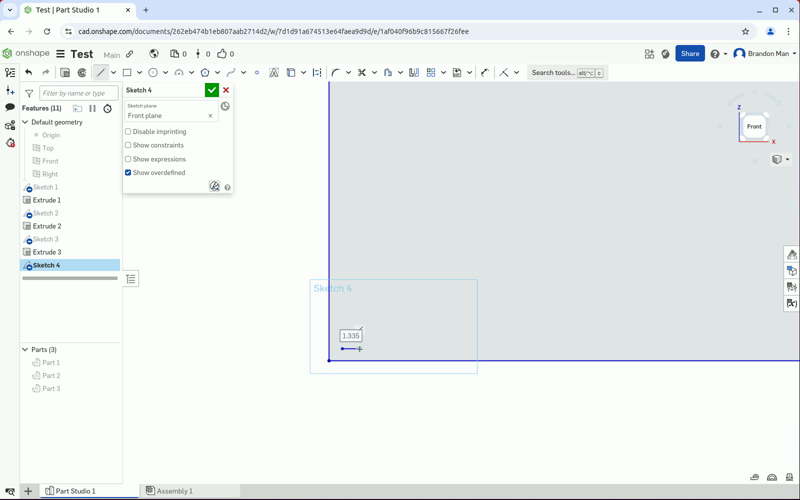
scroll(-6)
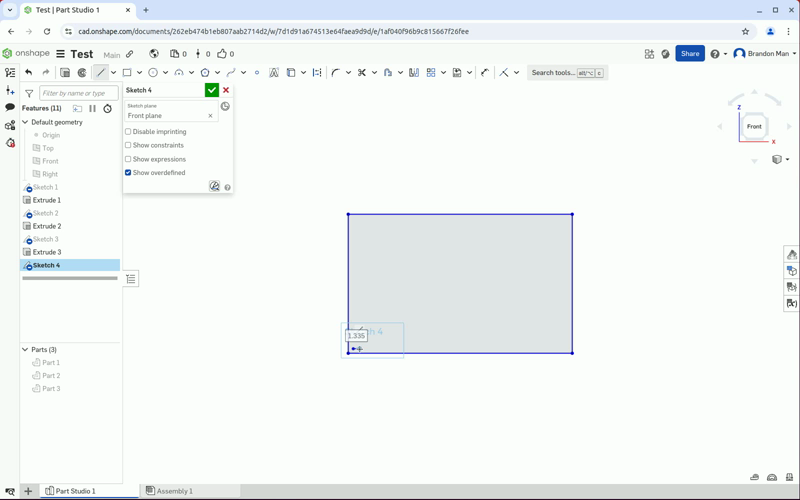
key_up(shift)
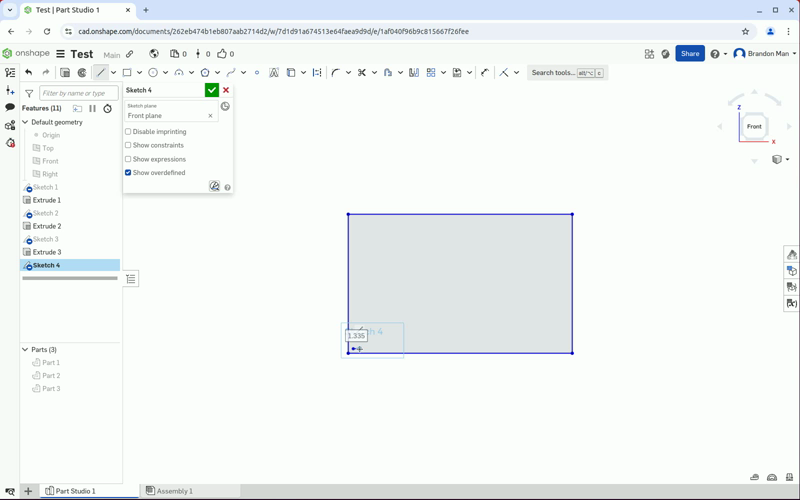
key_down(shift)
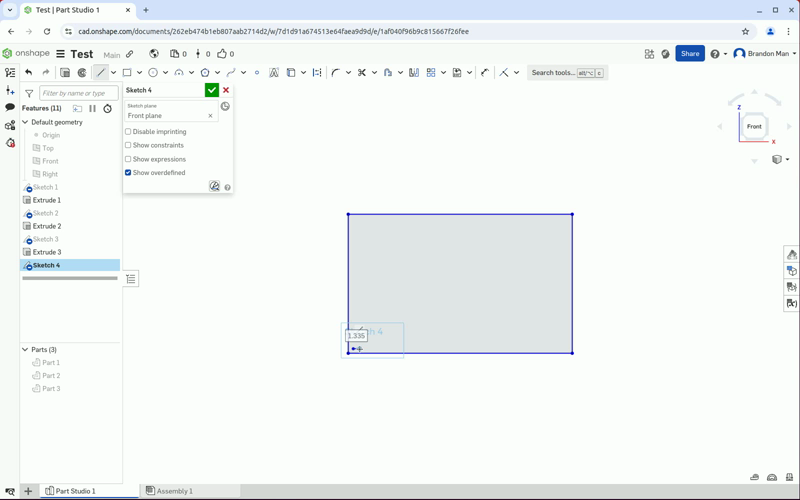
mouse_move(359, 219)
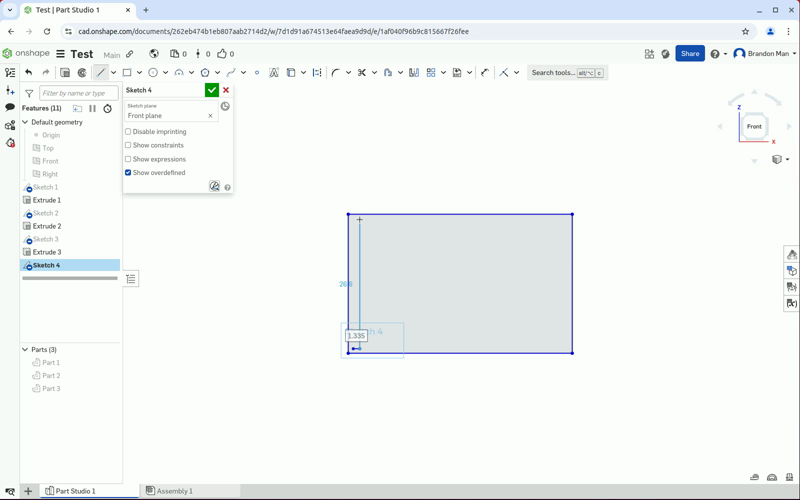
click(359, 219)
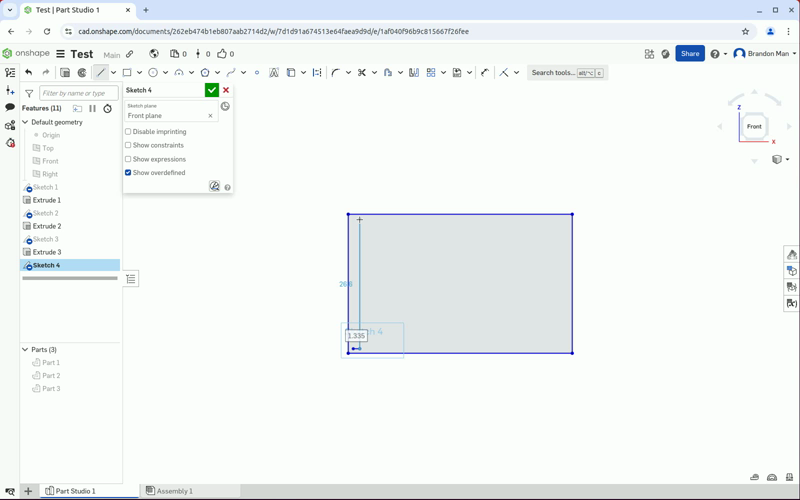
key_up(shift)
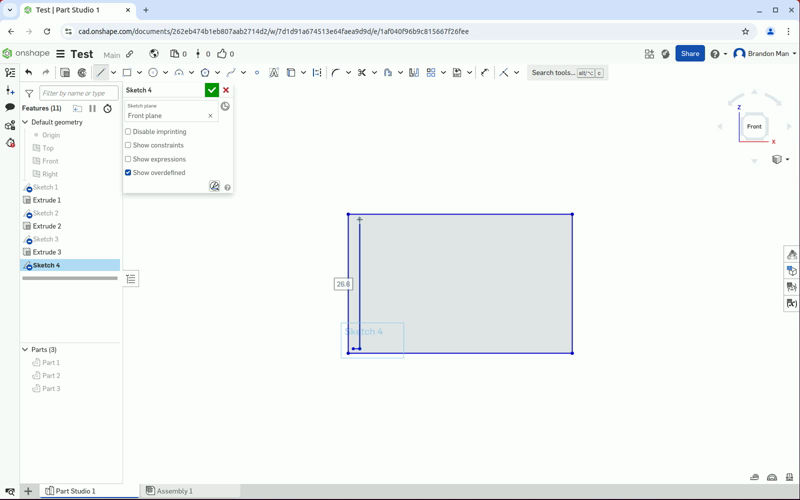
key_down(shift)
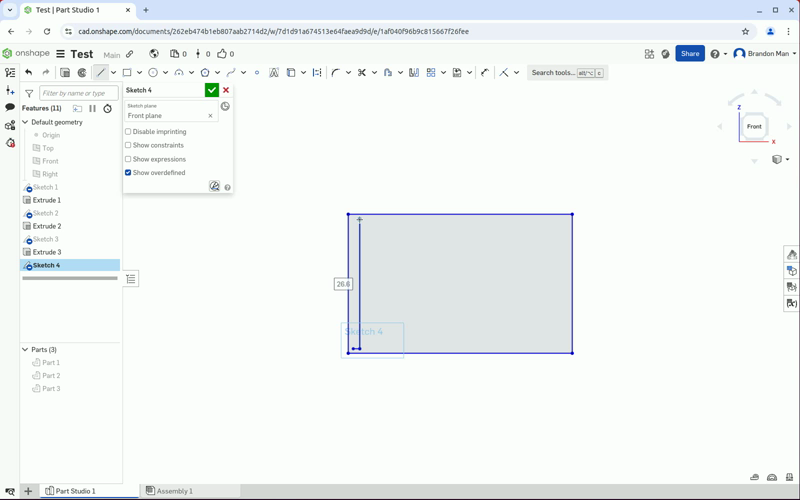
mouse_move(389, 219)
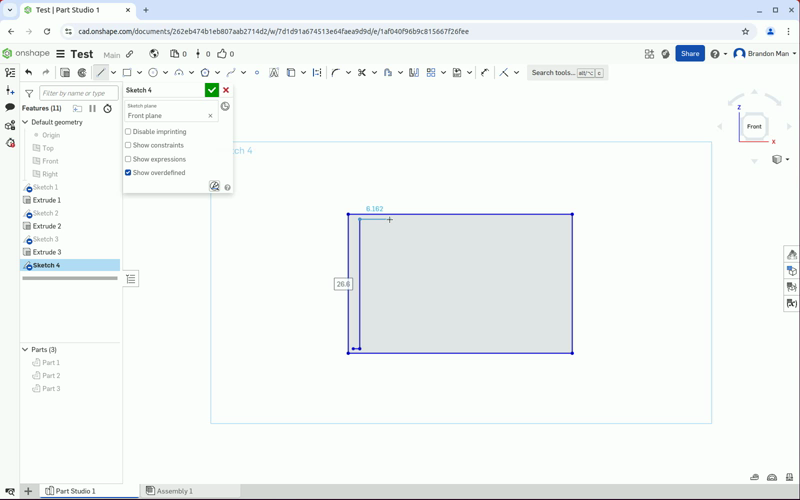
mouse_move(353, 219)
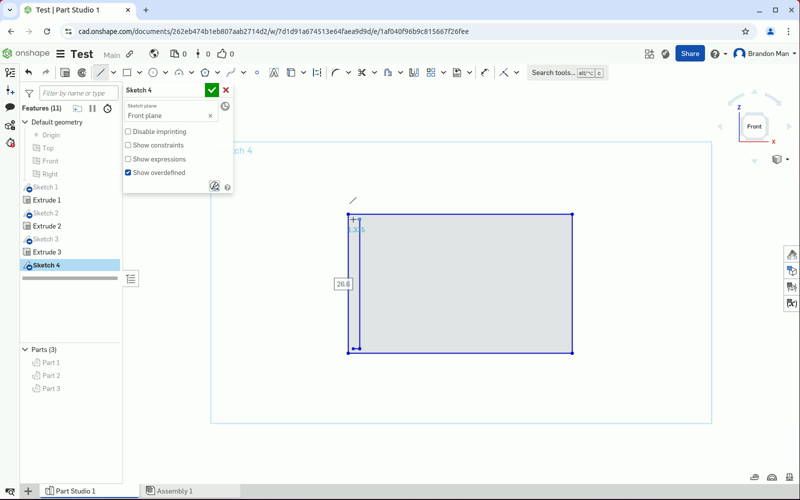
scroll(6)
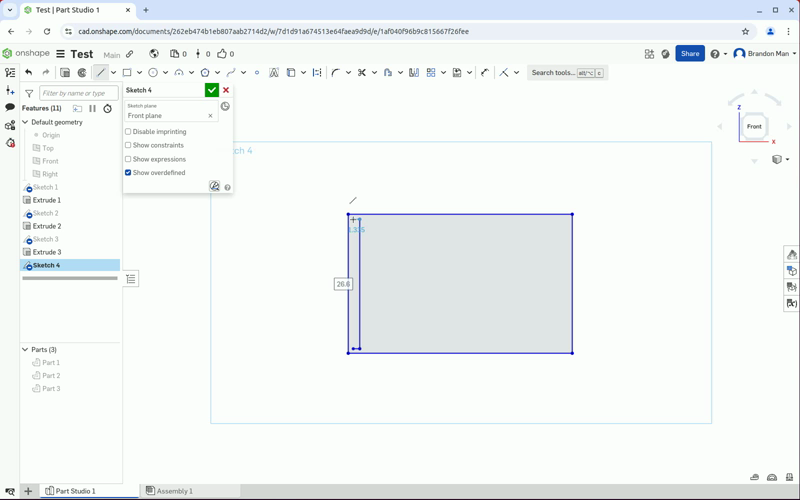
scroll(6)
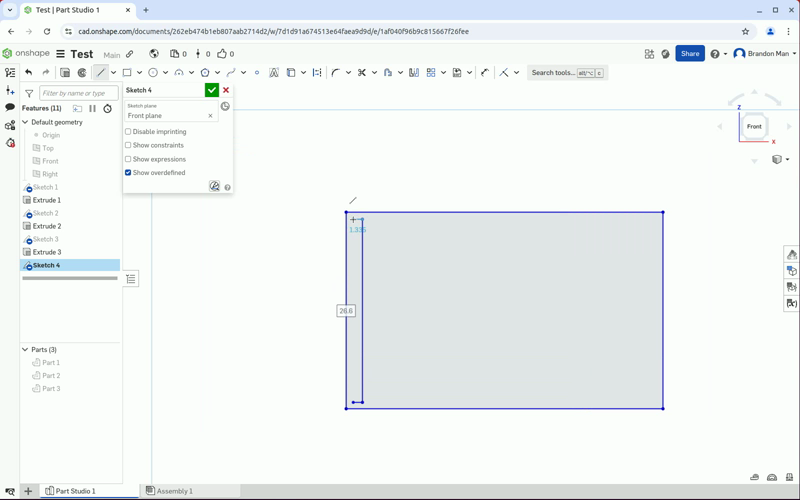
scroll(6)
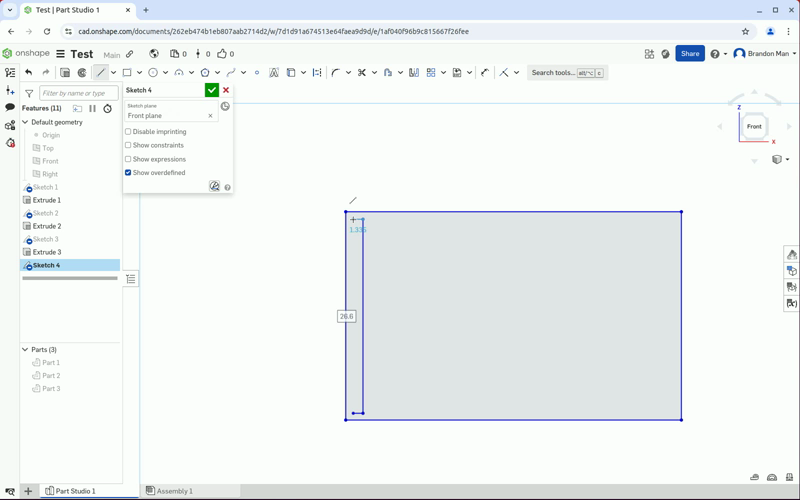
scroll(6)
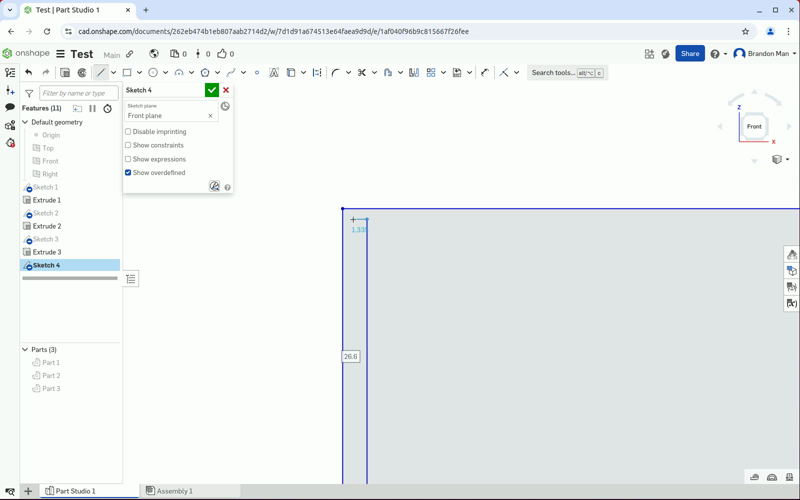
scroll(6)
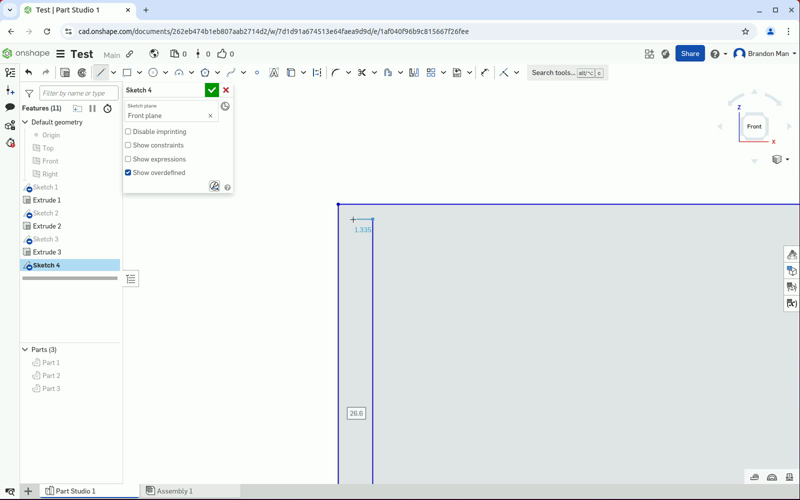
scroll(6)
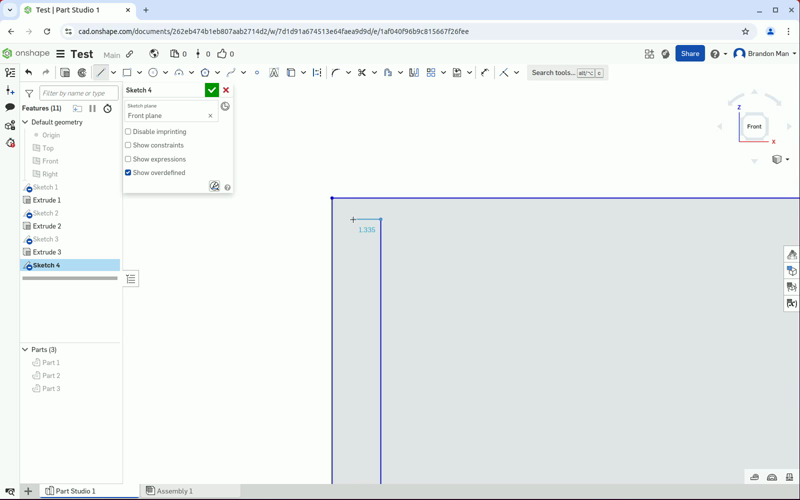
scroll(6)
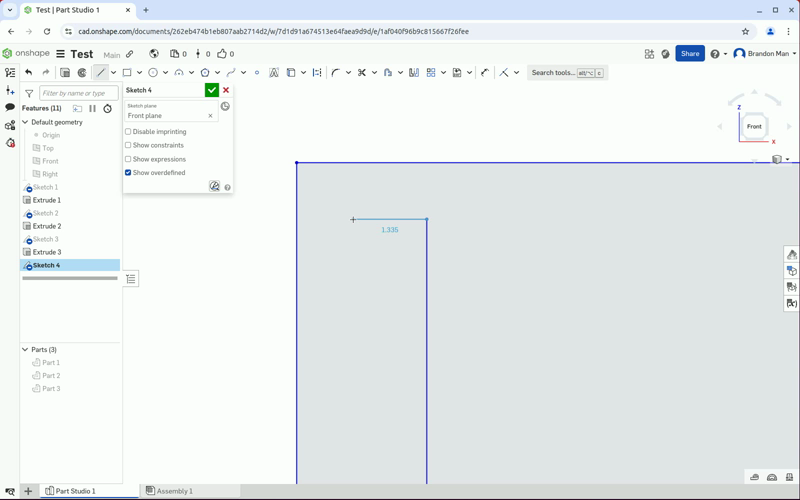
click(353, 219)
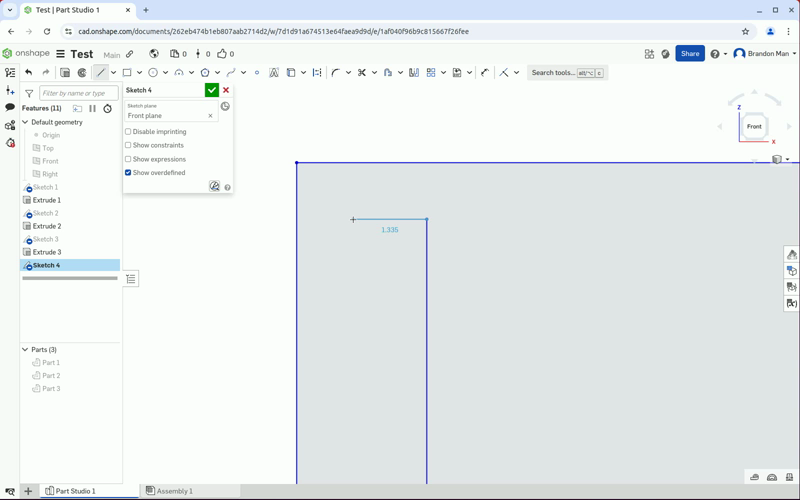
scroll(-6)
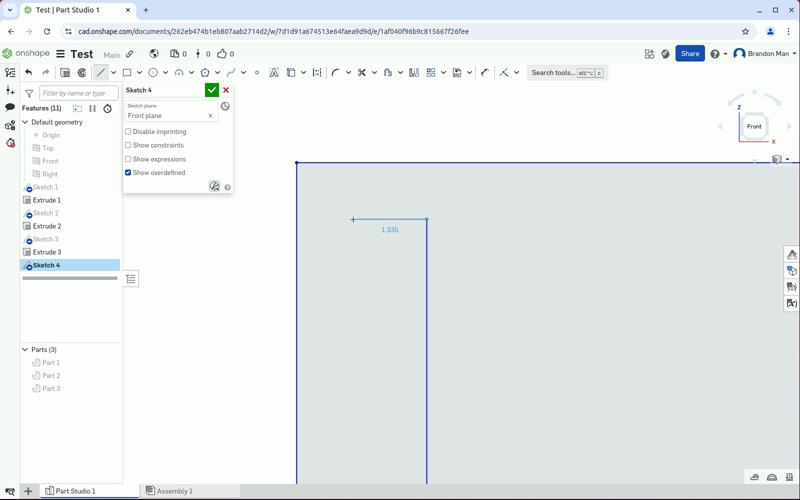
scroll(-6)
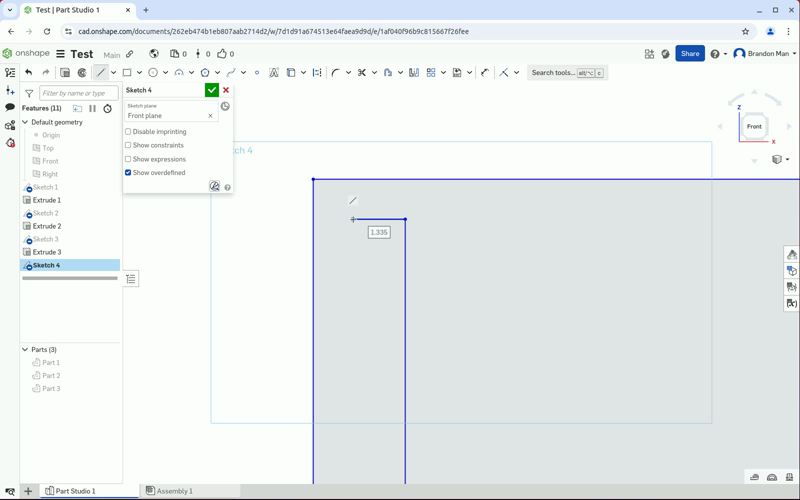
scroll(-6)
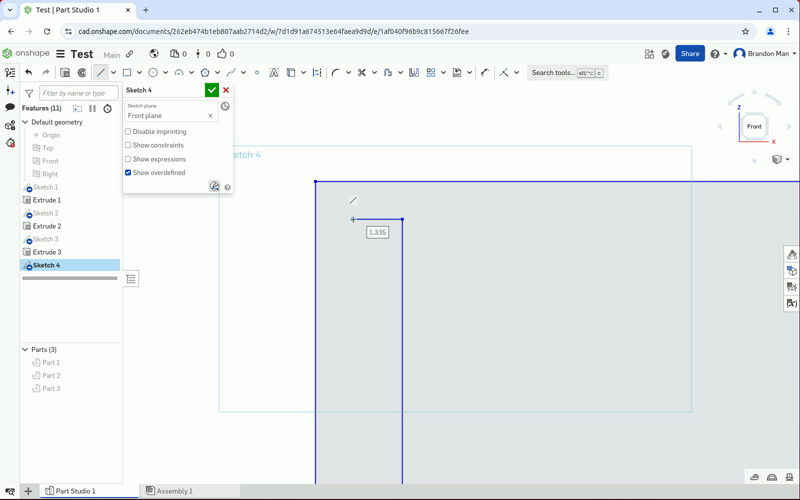
scroll(-6)
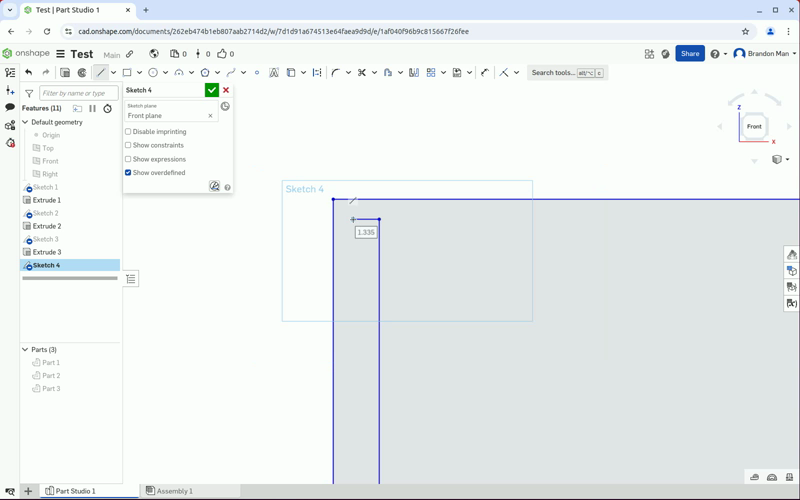
scroll(-6)
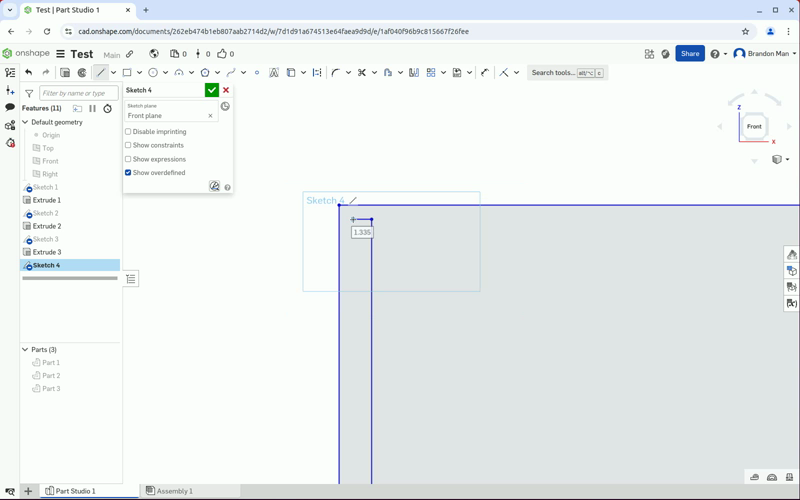
scroll(-6)
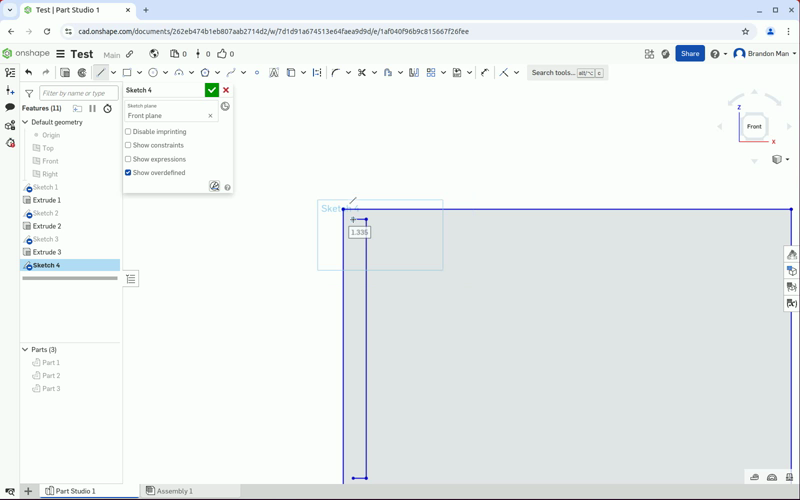
scroll(-6)
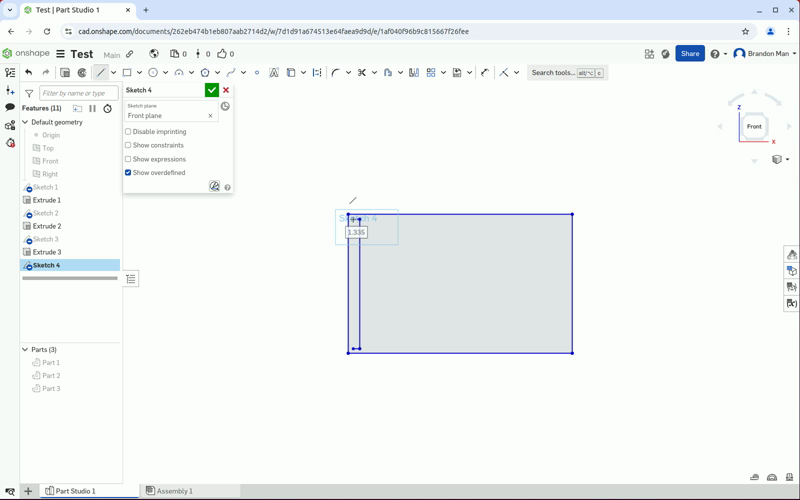
key_up(shift)
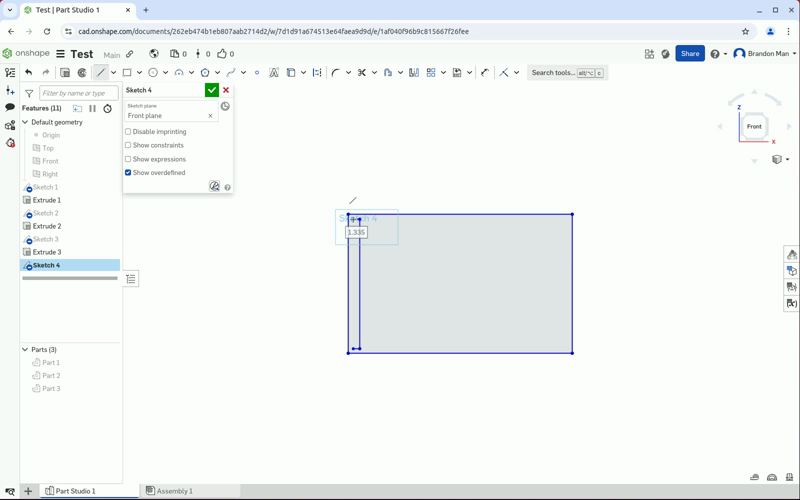
key_down(shift)
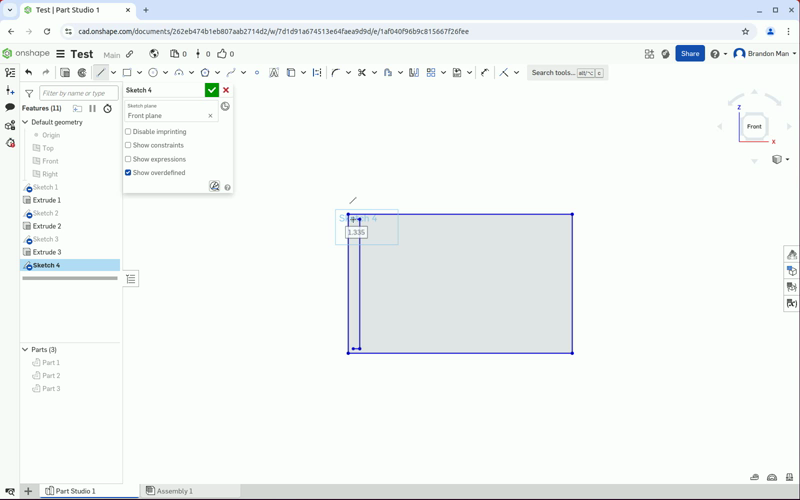
mouse_move(353, 348)
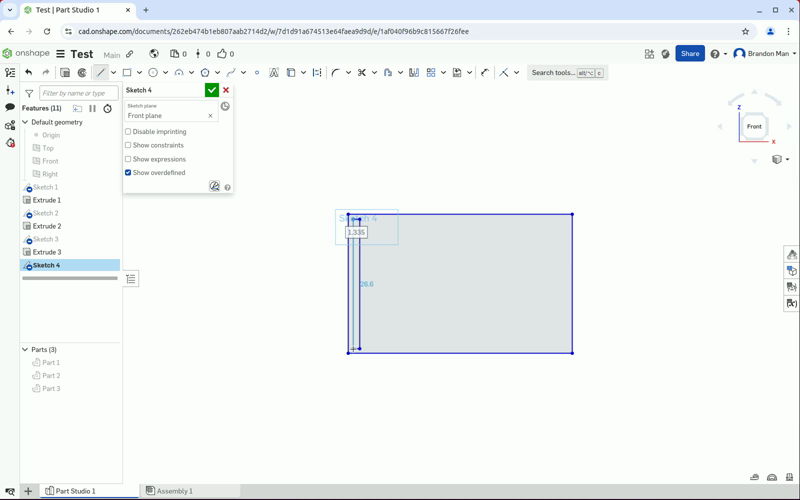
key_up(shift)
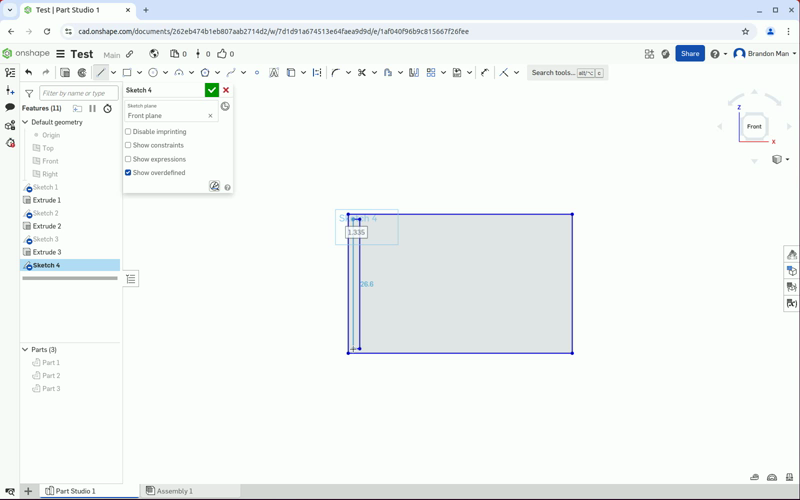
click(353, 348)
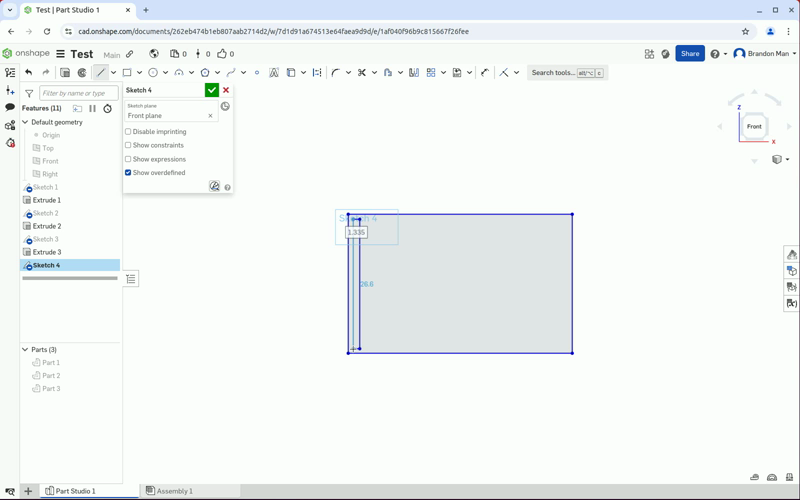
key(esc)
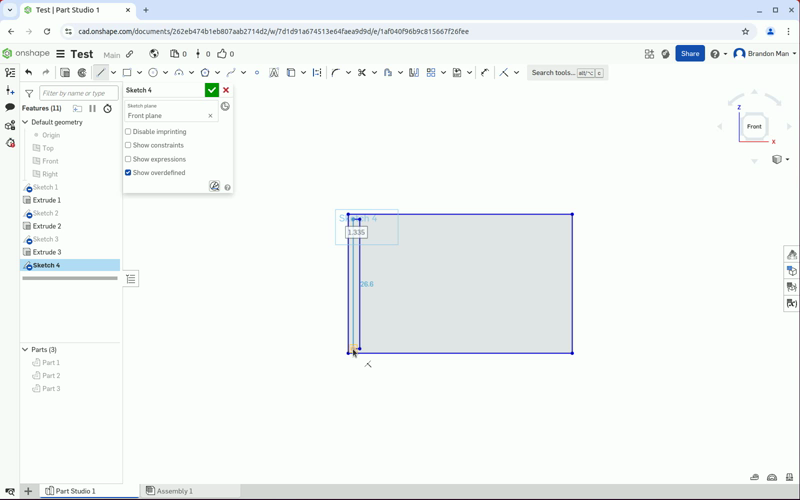
key(l)
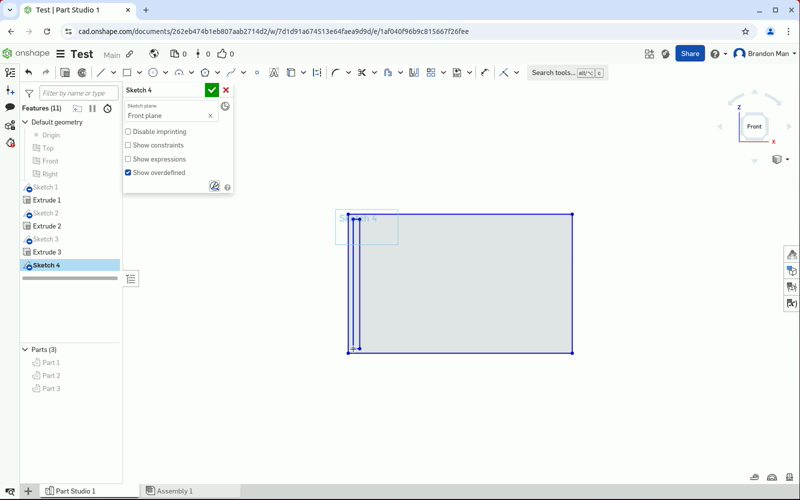
key_down(shift)
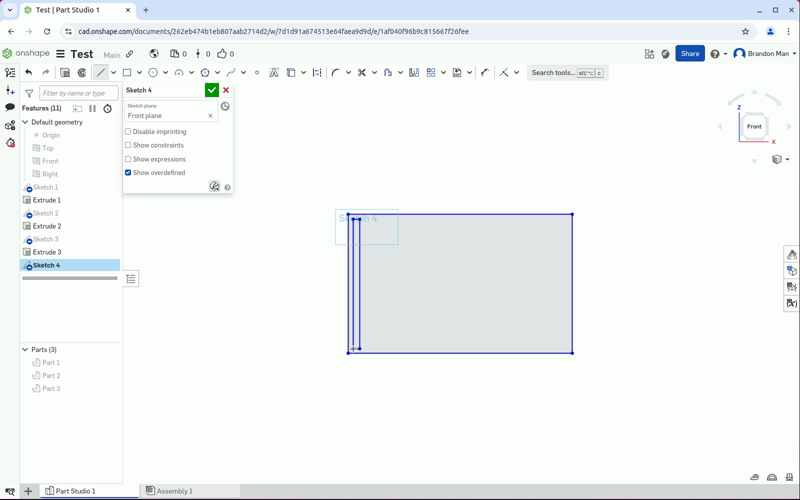
mouse_move(456, 348)
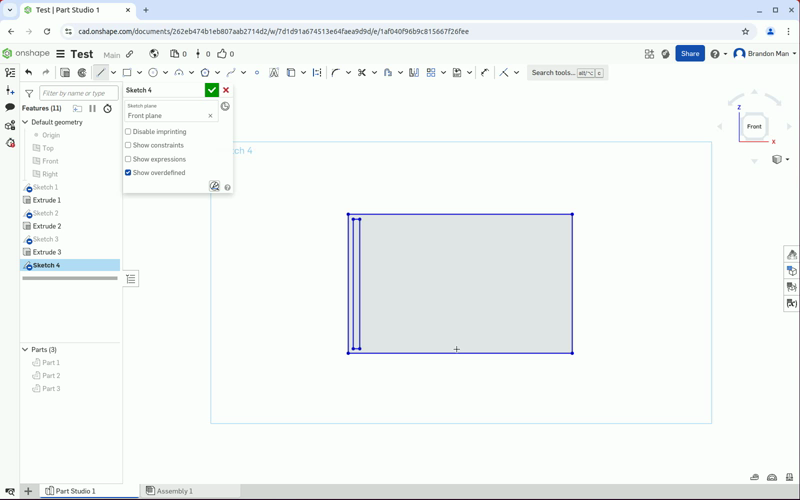
click(456, 348)
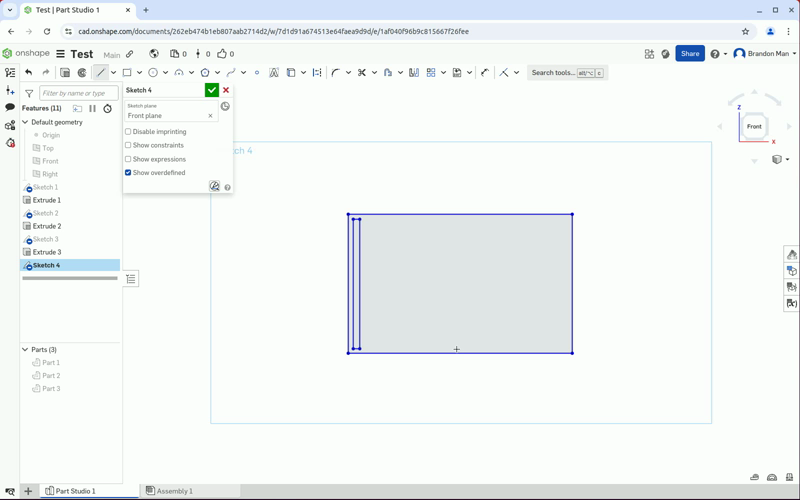
key_up(shift)
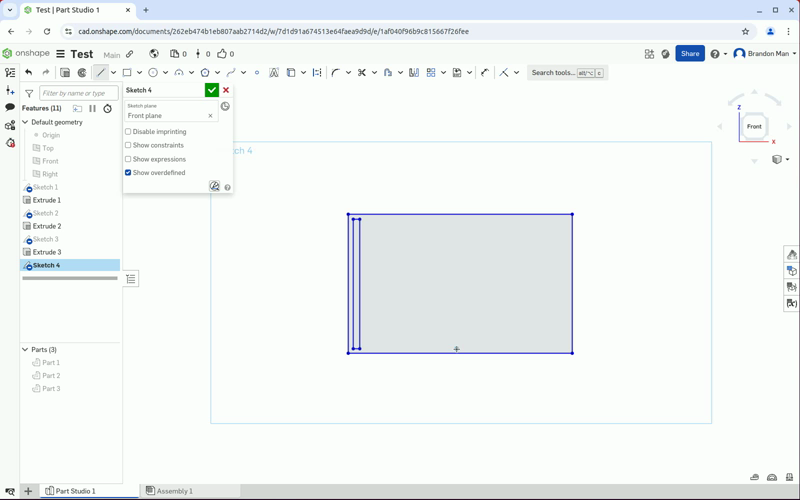
key_down(shift)
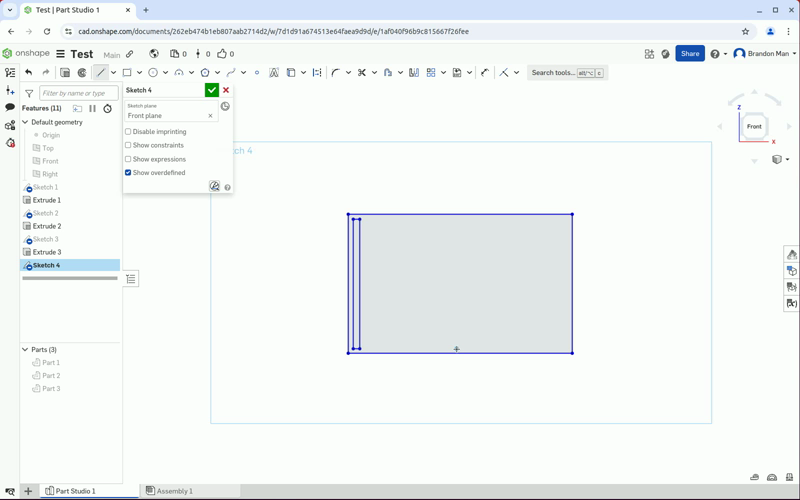
mouse_move(486, 348)
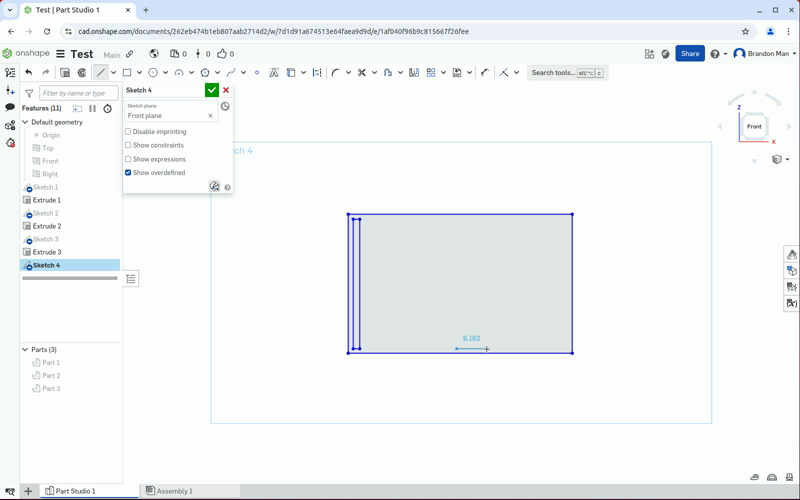
mouse_move(463, 348)
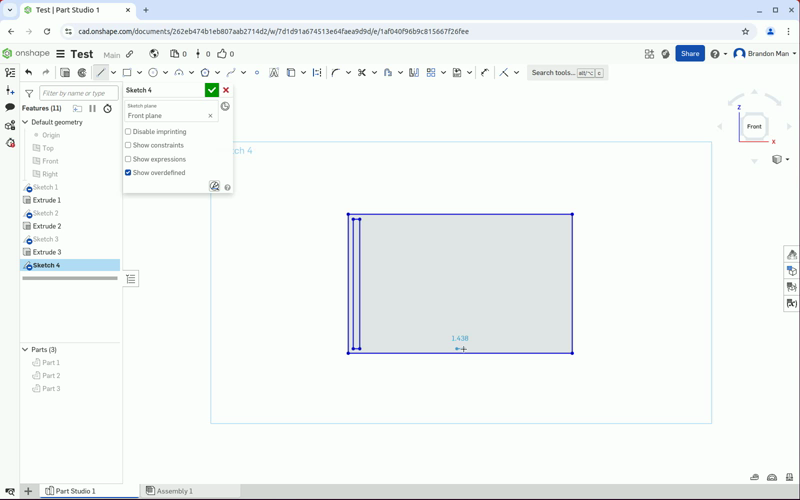
scroll(6)
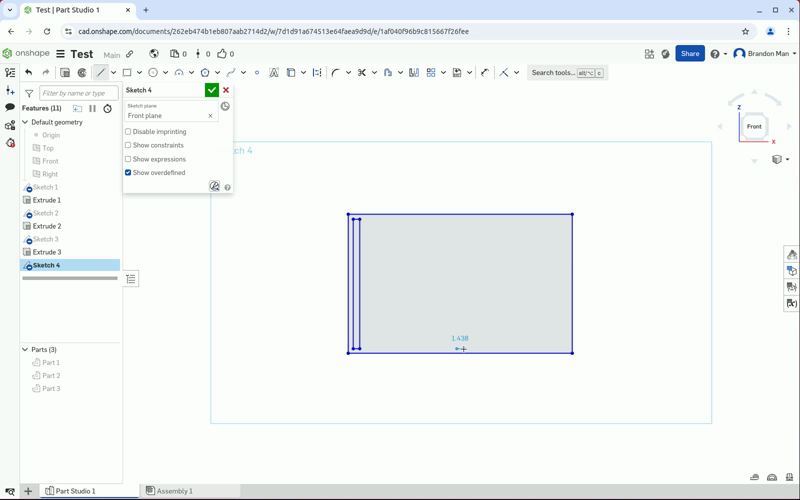
scroll(6)
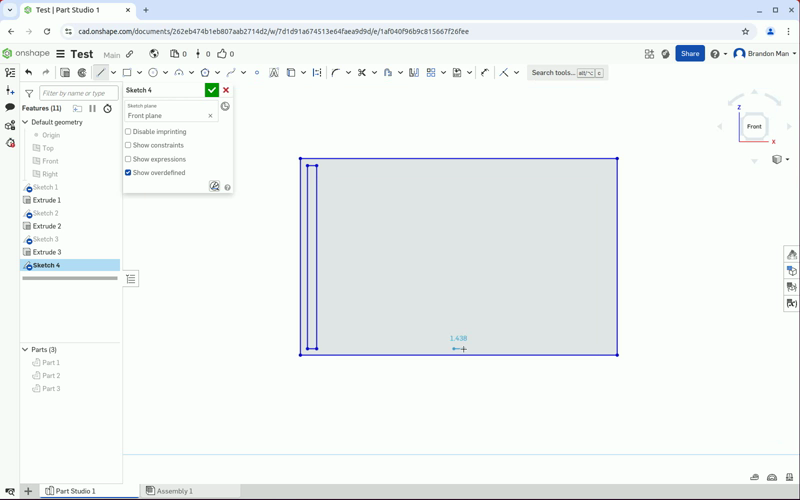
scroll(6)
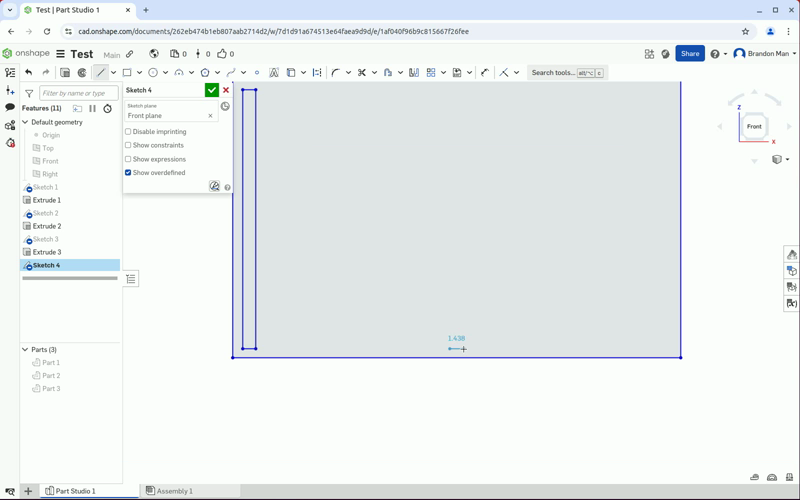
scroll(6)
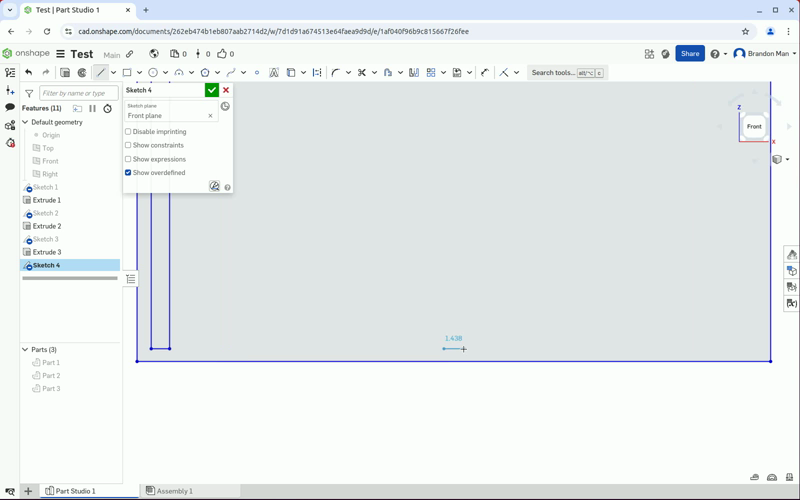
scroll(6)
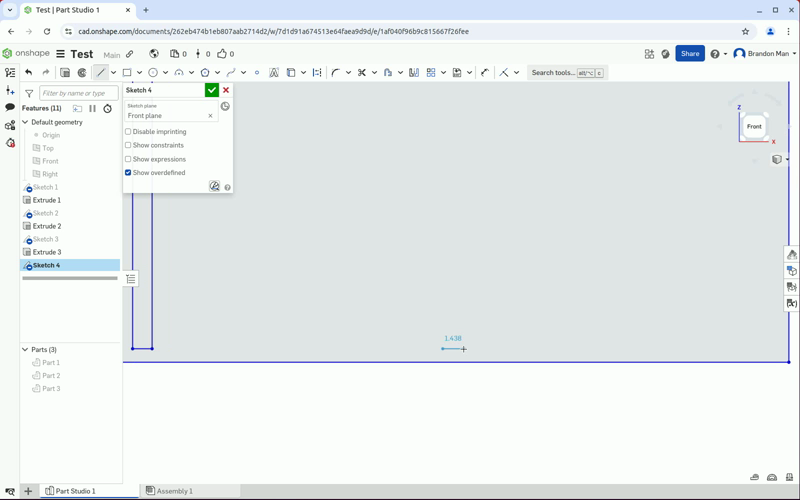
scroll(6)
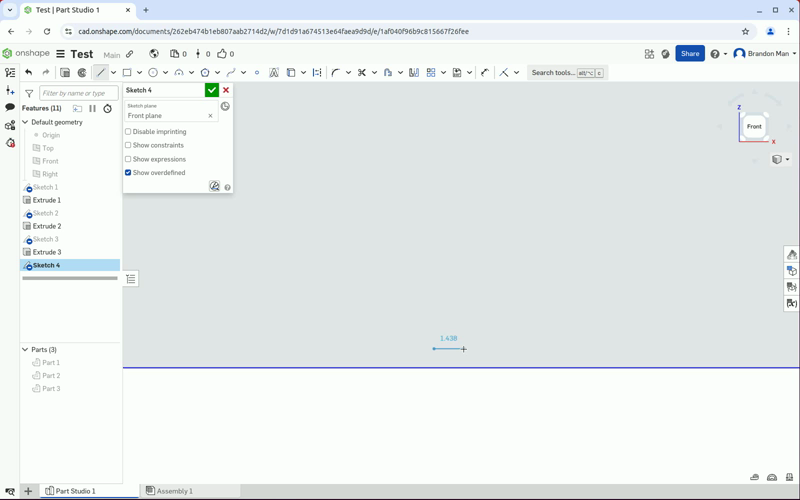
scroll(6)
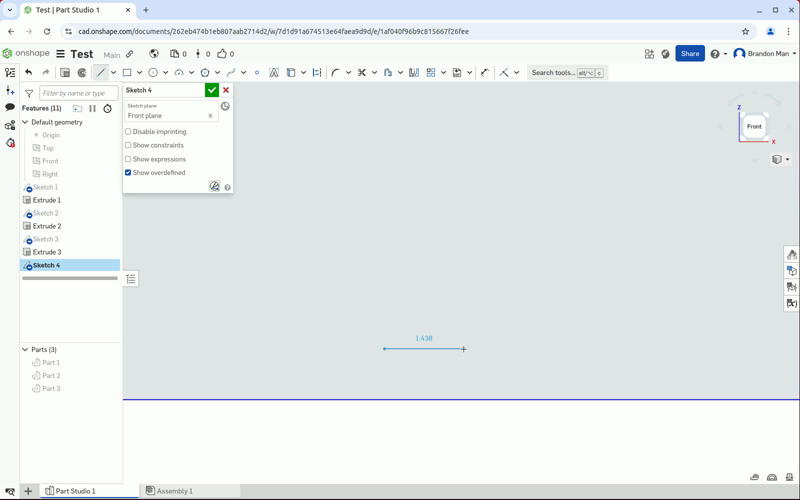
click(463, 348)
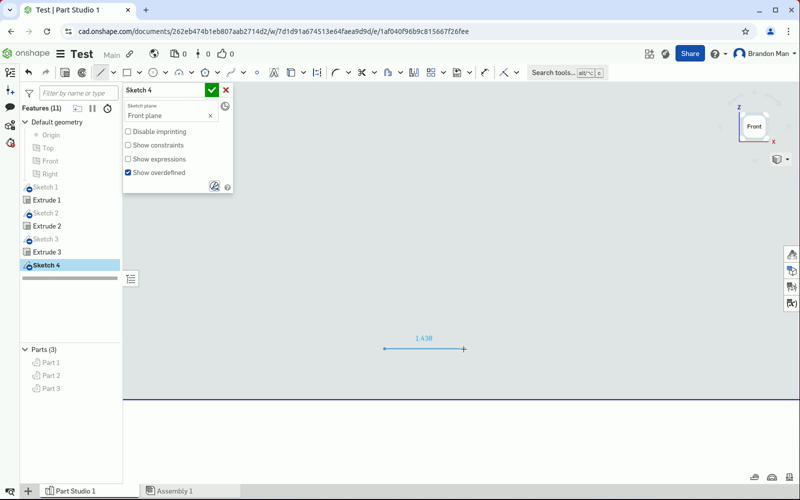
scroll(-6)
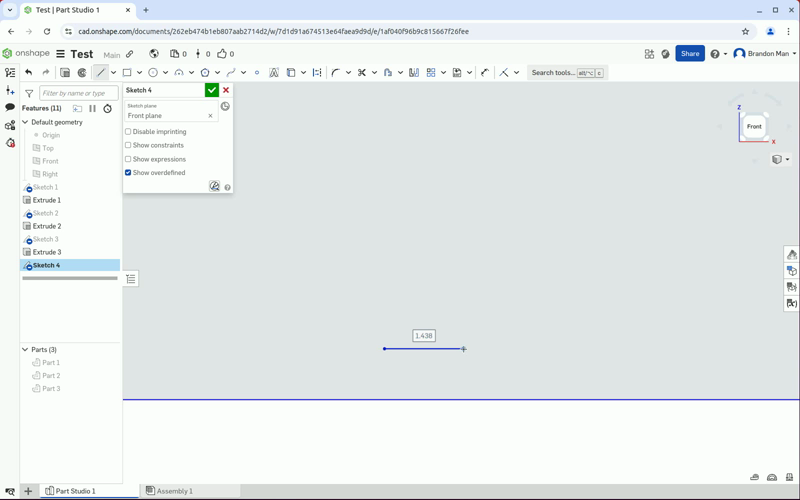
scroll(-6)
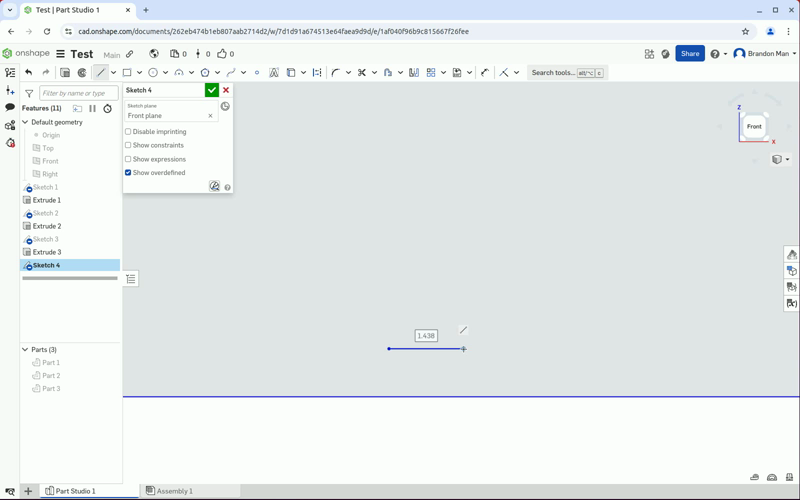
scroll(-6)
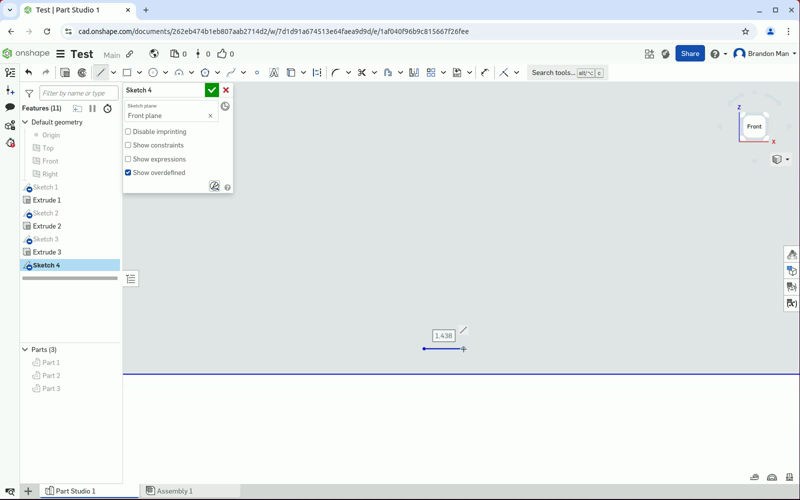
scroll(-6)
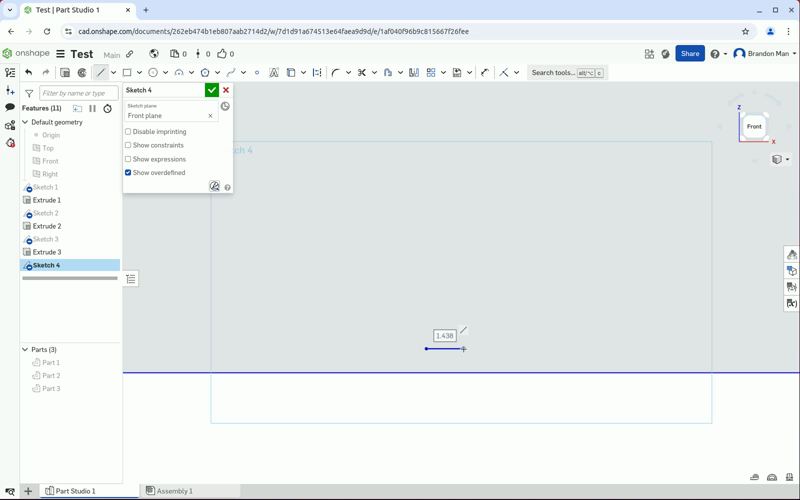
scroll(-6)
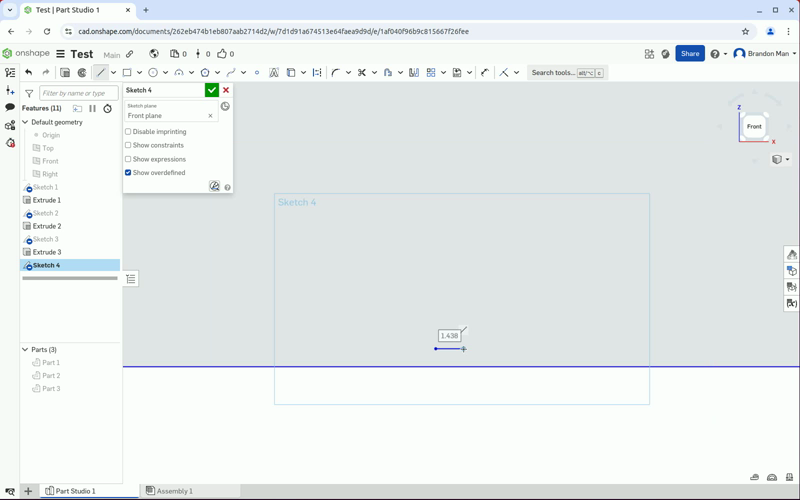
scroll(-6)
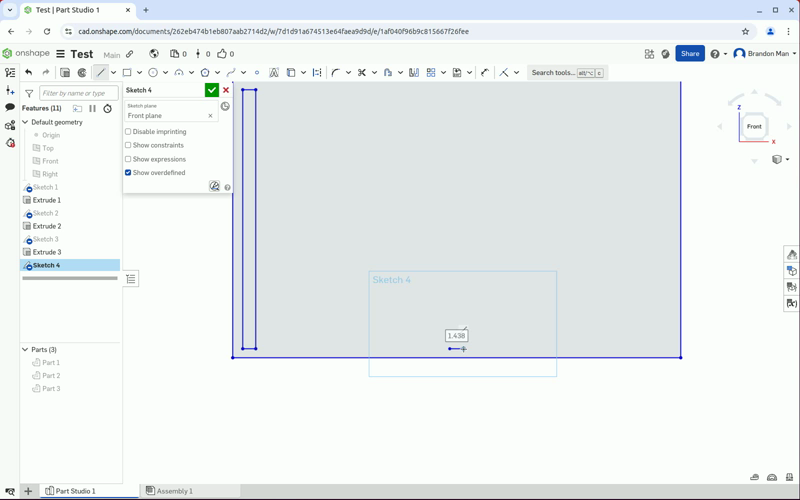
scroll(-6)
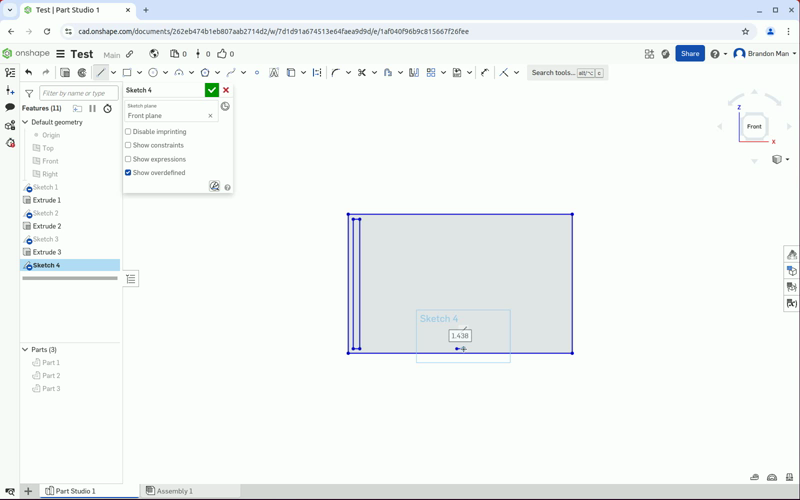
key_up(shift)
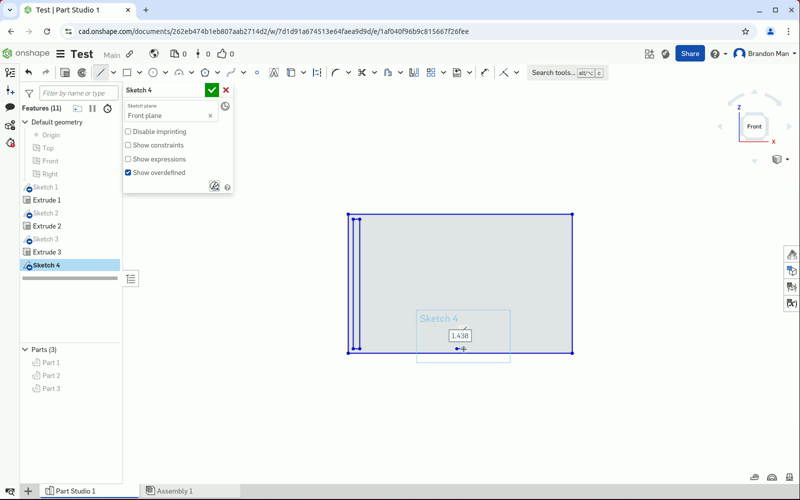
key_down(shift)
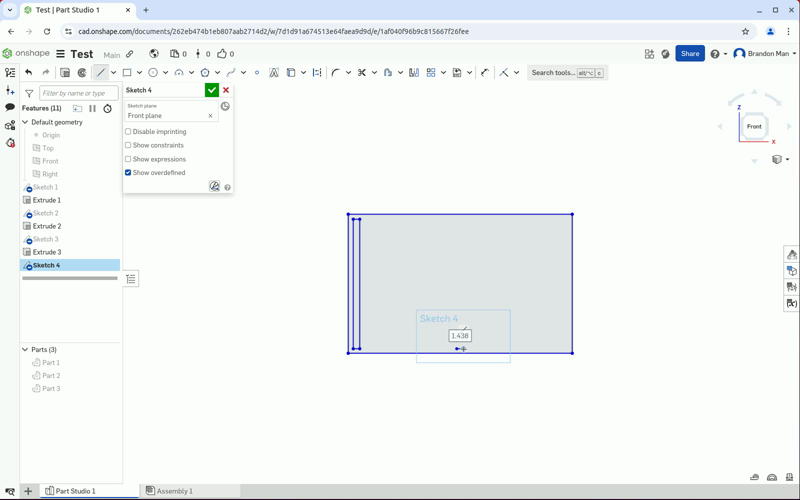
mouse_move(463, 219)
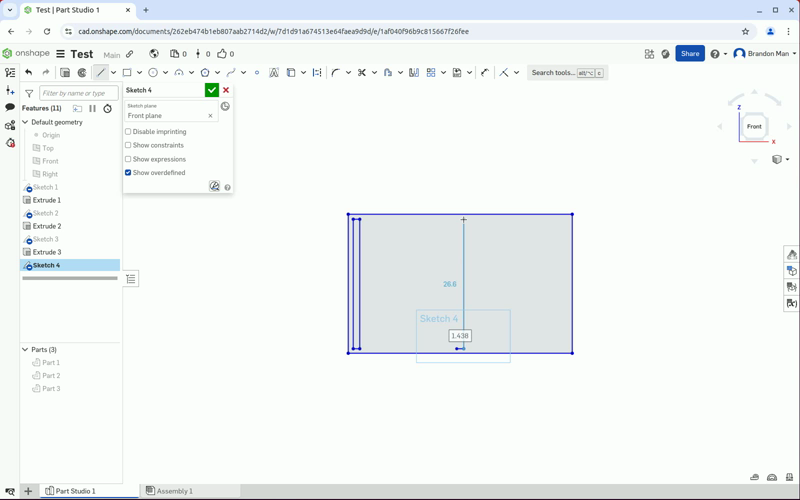
click(463, 219)
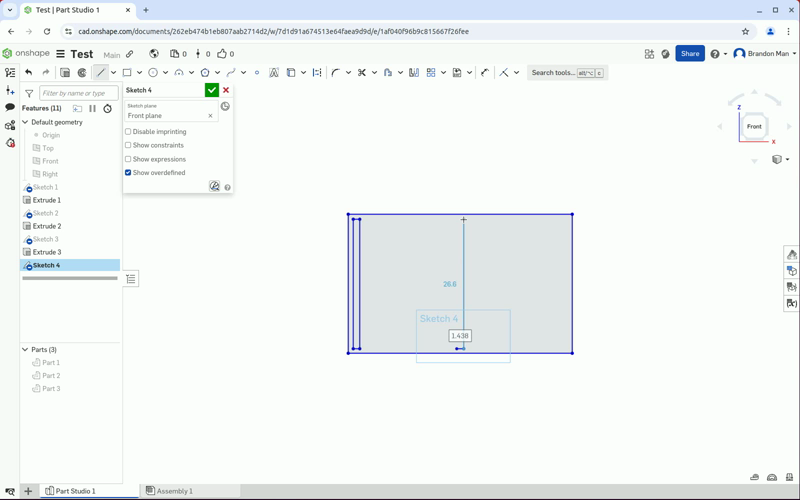
key_up(shift)
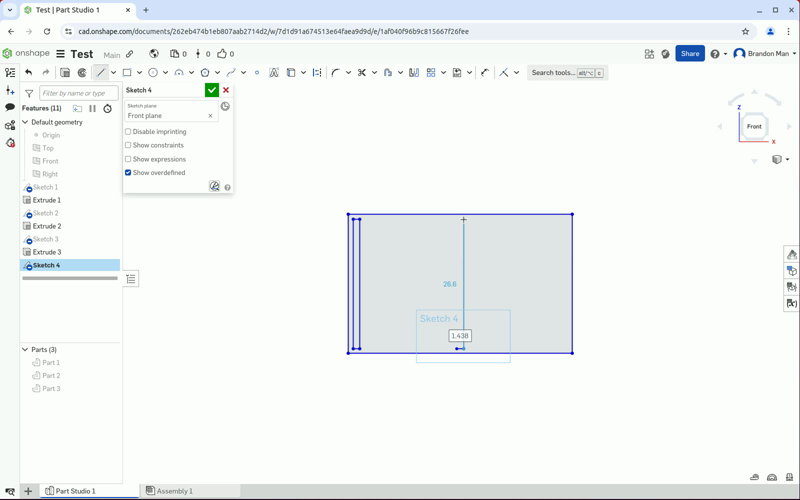
key_down(shift)
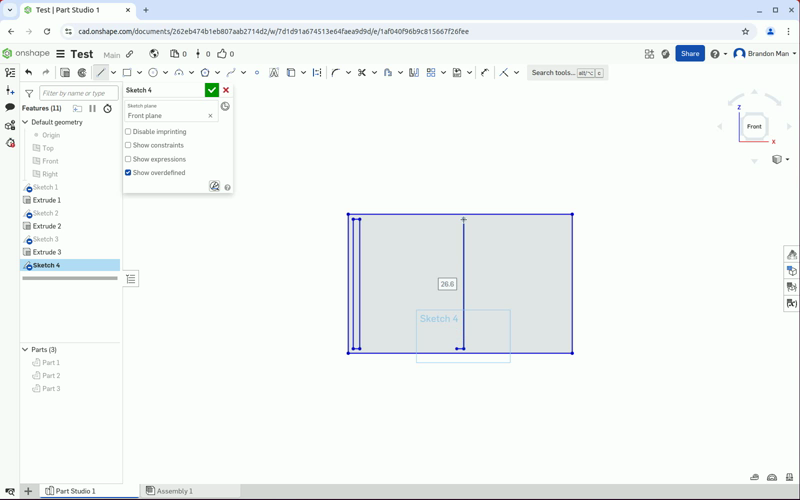
mouse_move(493, 219)
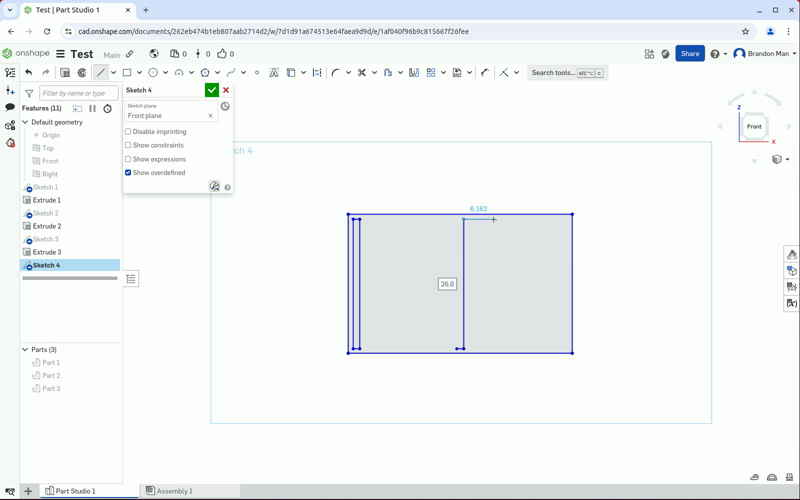
mouse_move(456, 219)
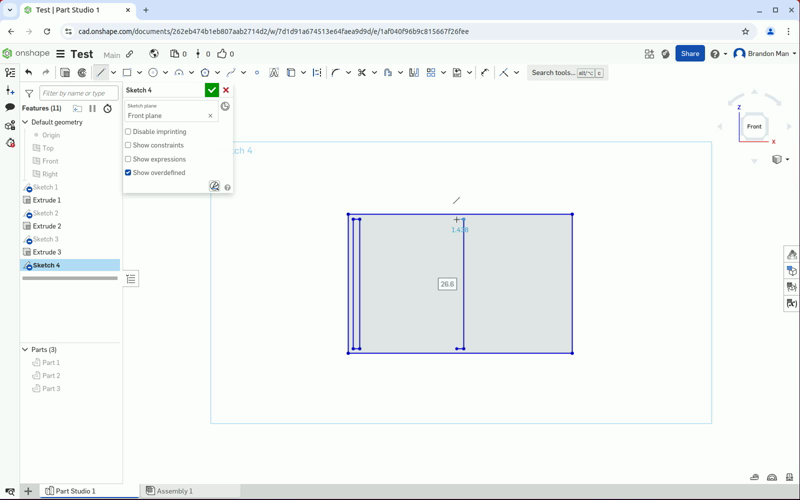
scroll(6)
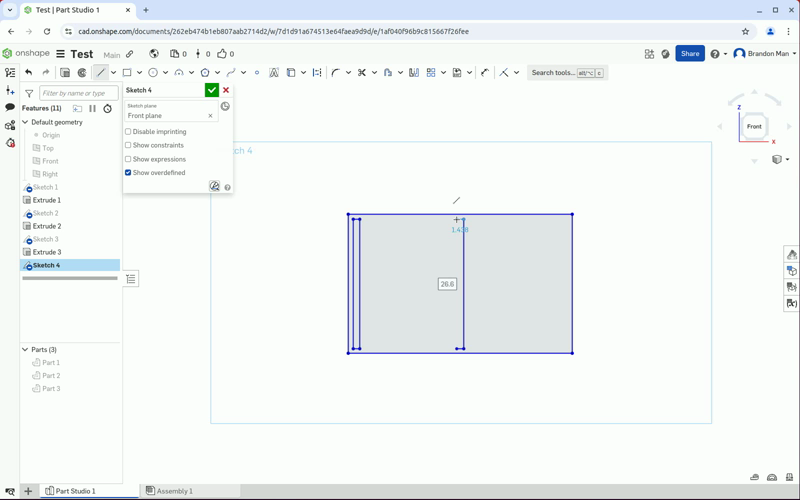
scroll(6)
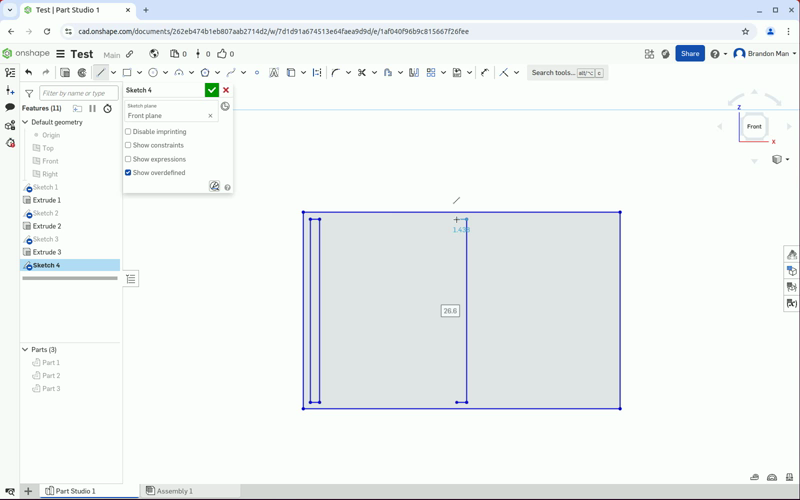
scroll(6)
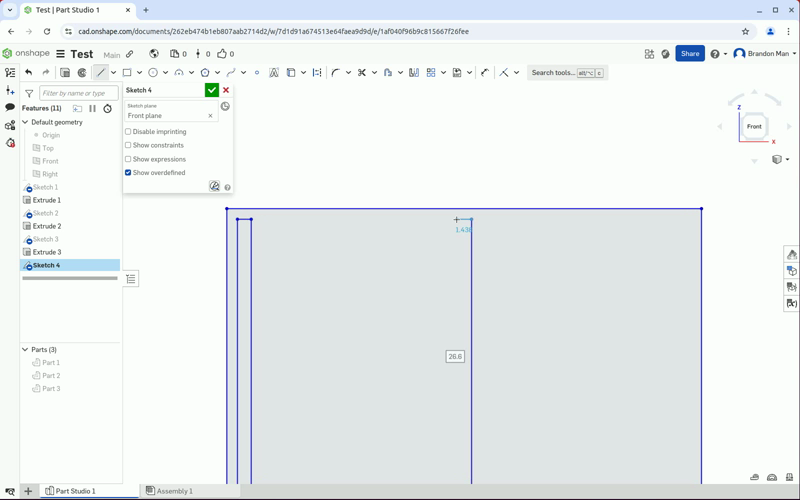
scroll(6)
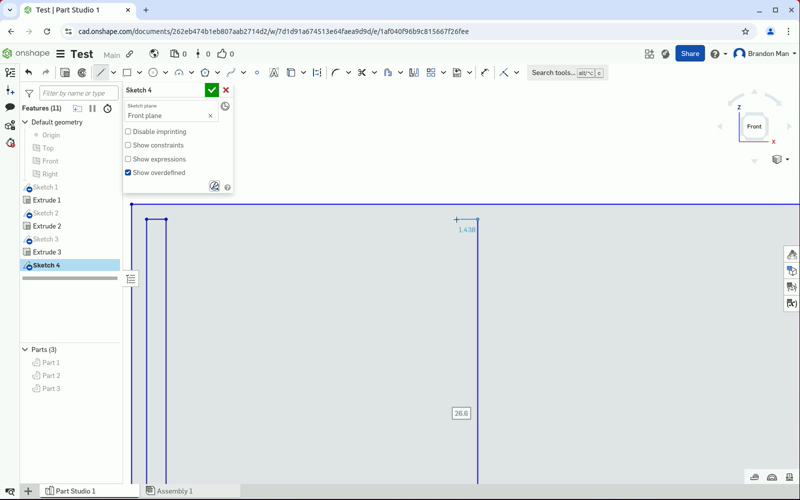
scroll(6)
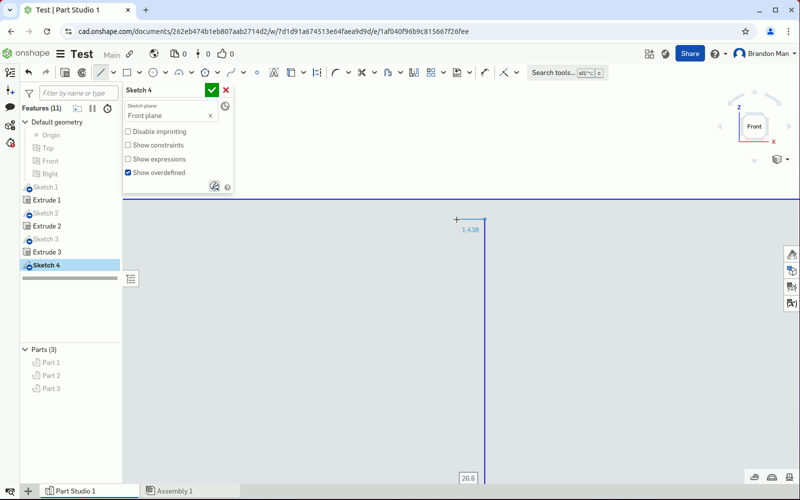
scroll(6)
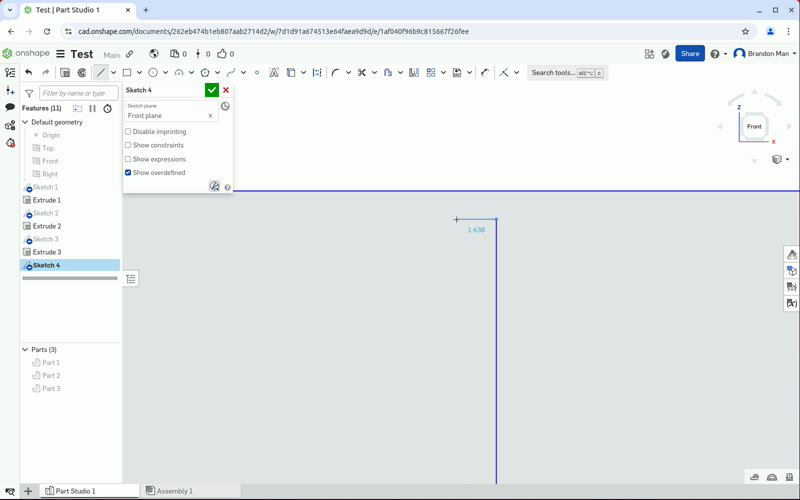
scroll(6)
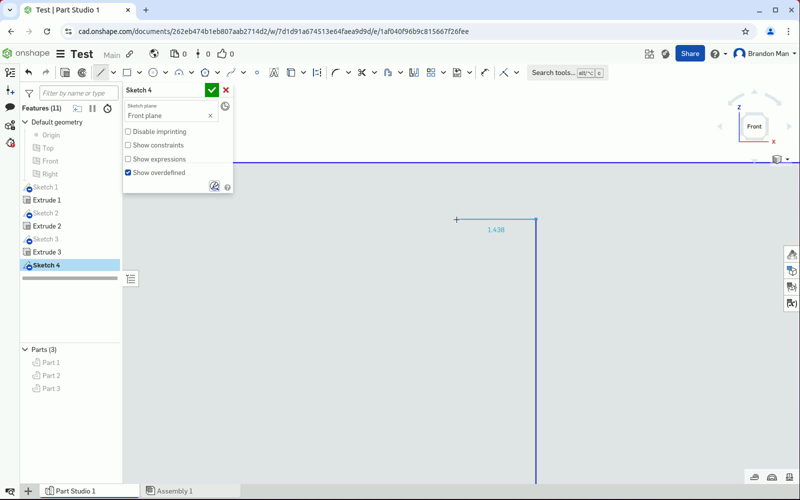
click(456, 219)
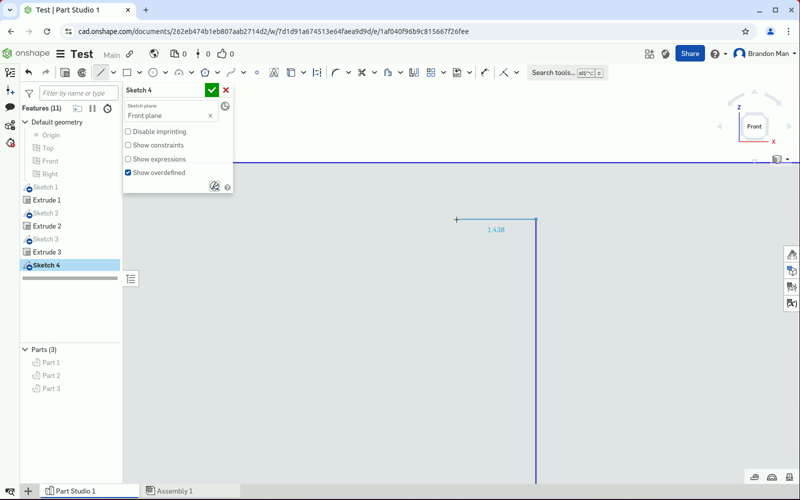
scroll(-6)
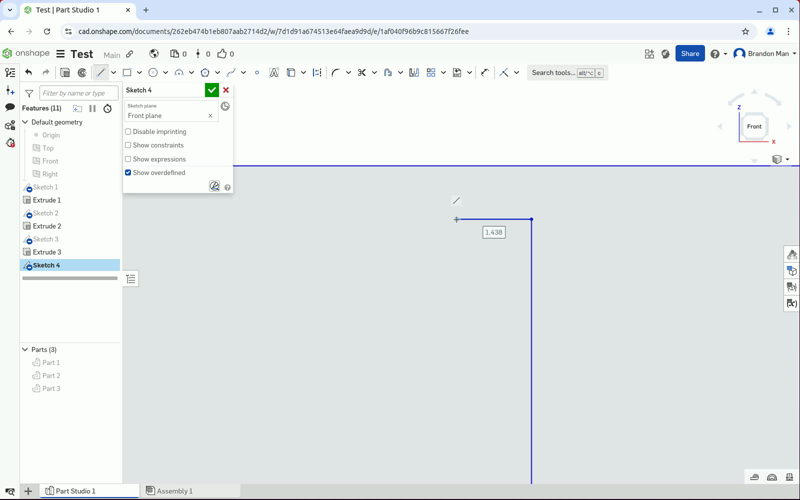
scroll(-6)
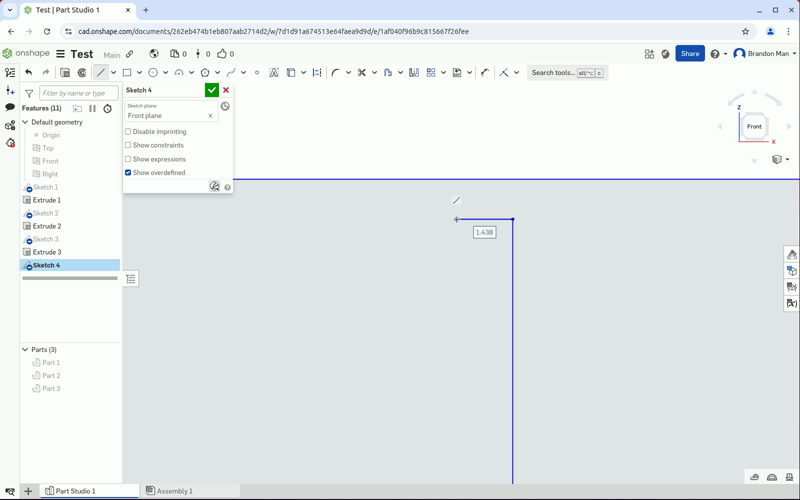
scroll(-6)
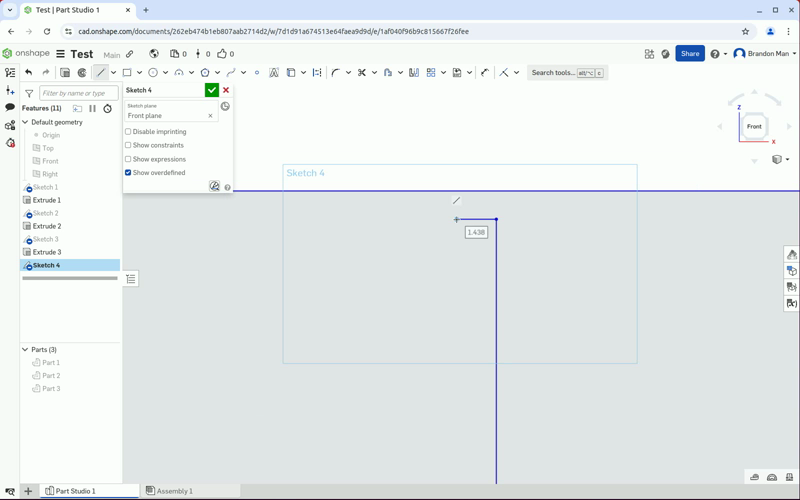
scroll(-6)
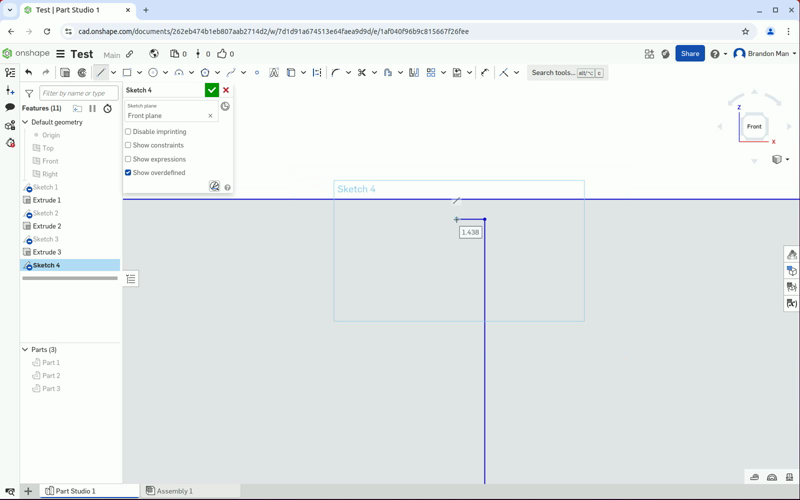
scroll(-6)
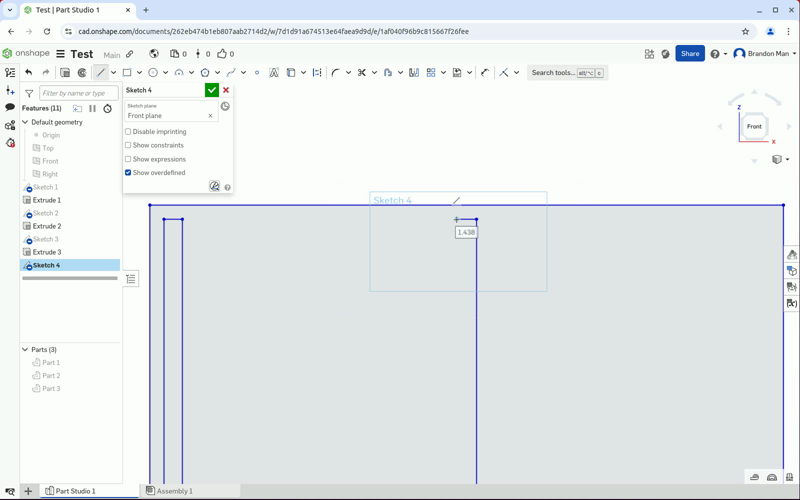
scroll(-6)
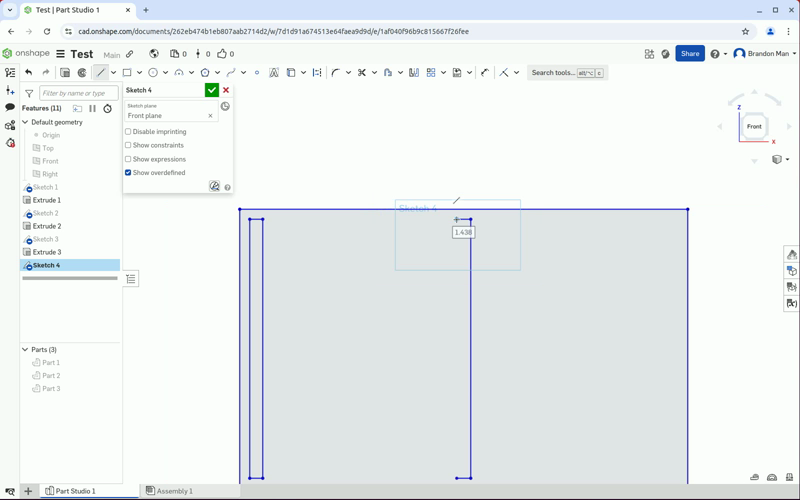
scroll(-6)
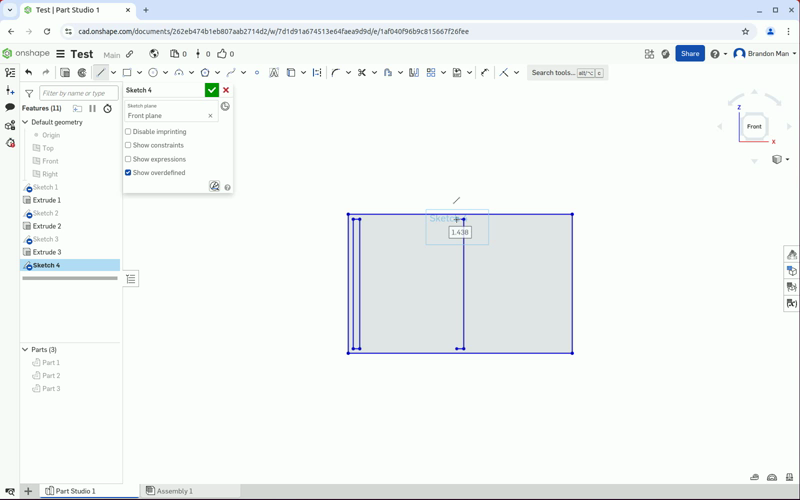
key_up(shift)
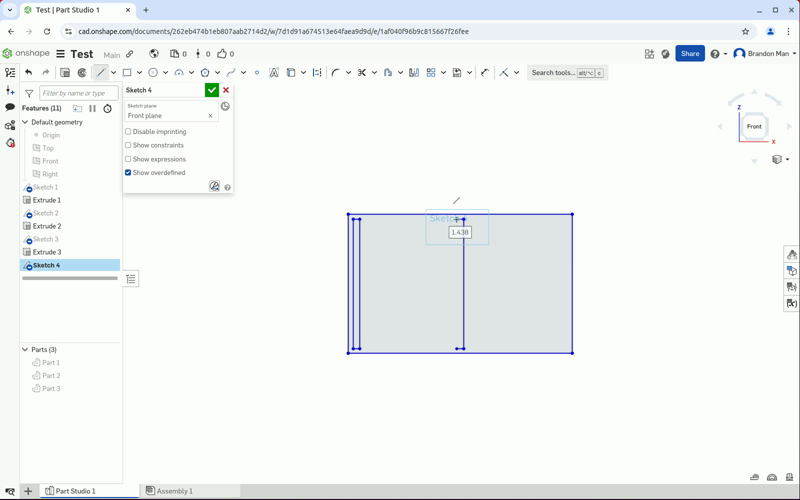
key_down(shift)
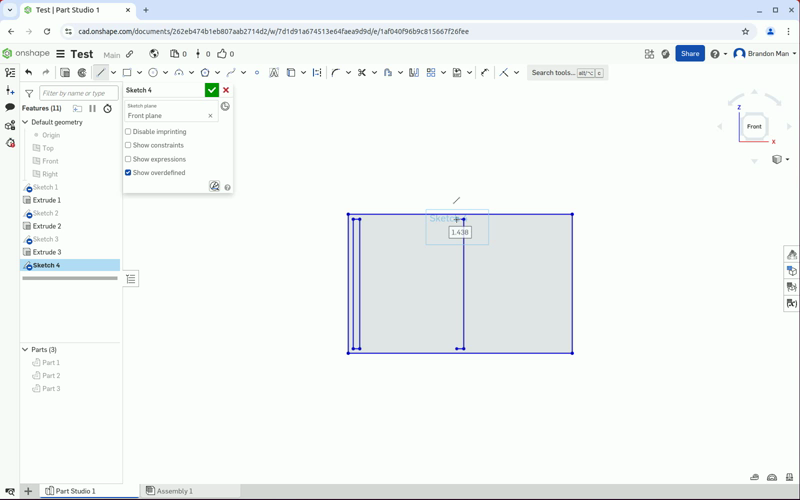
mouse_move(456, 348)
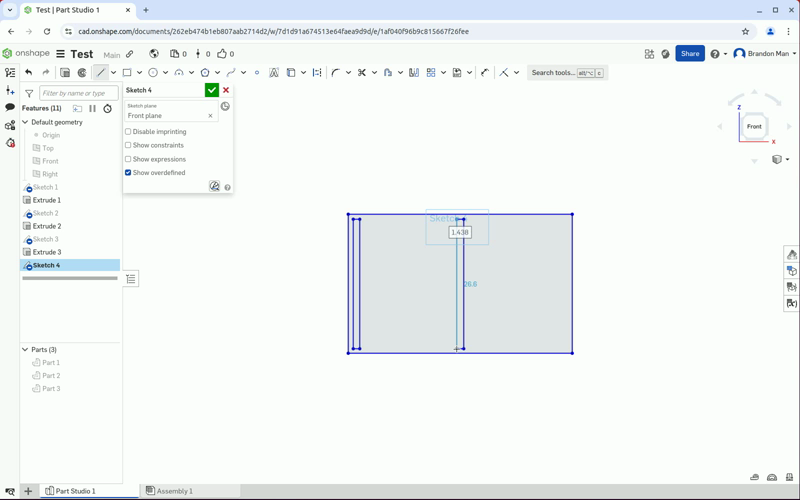
key_up(shift)
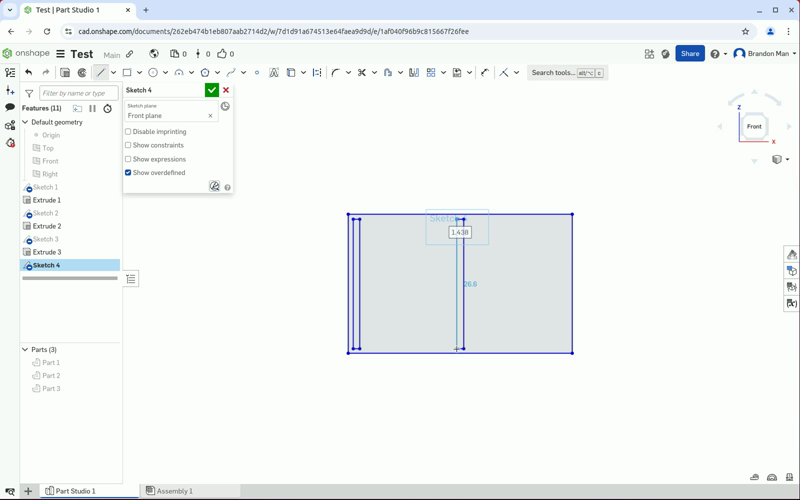
click(456, 348)
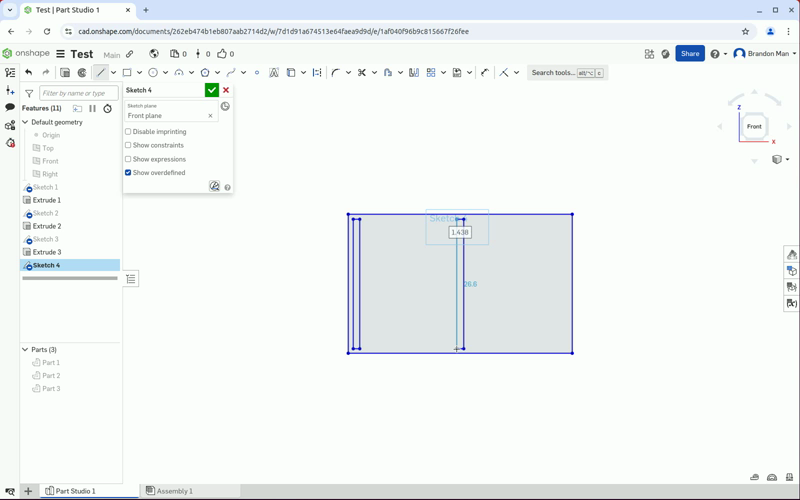
key(esc)
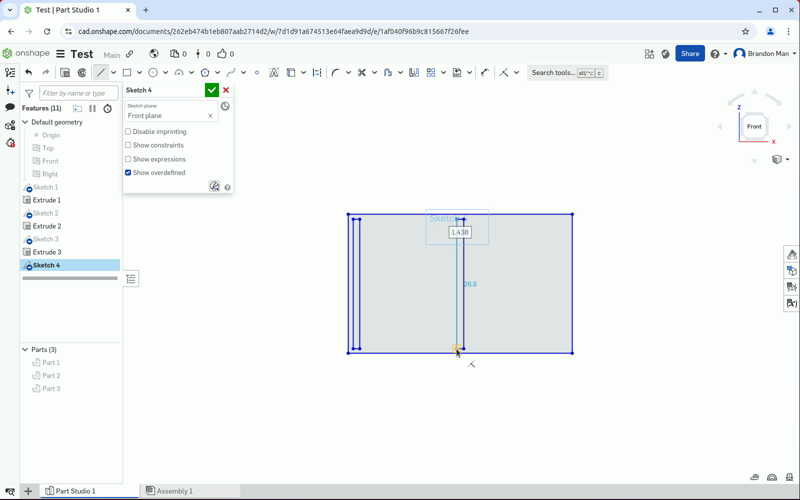
key(l)
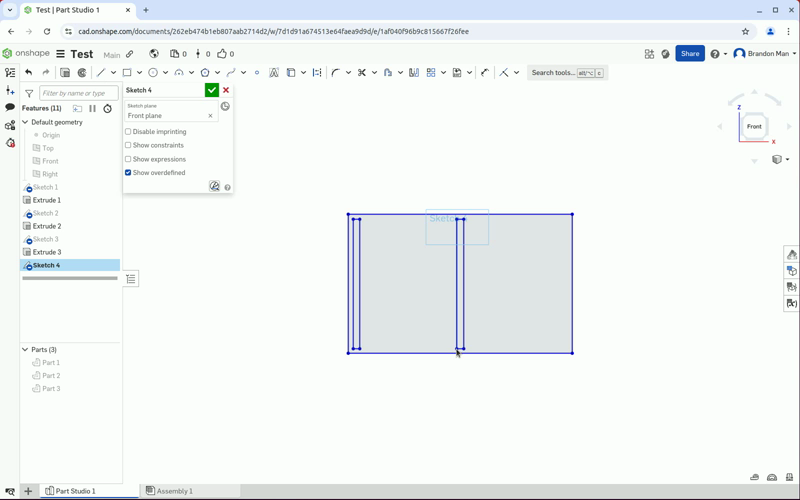
key_down(shift)
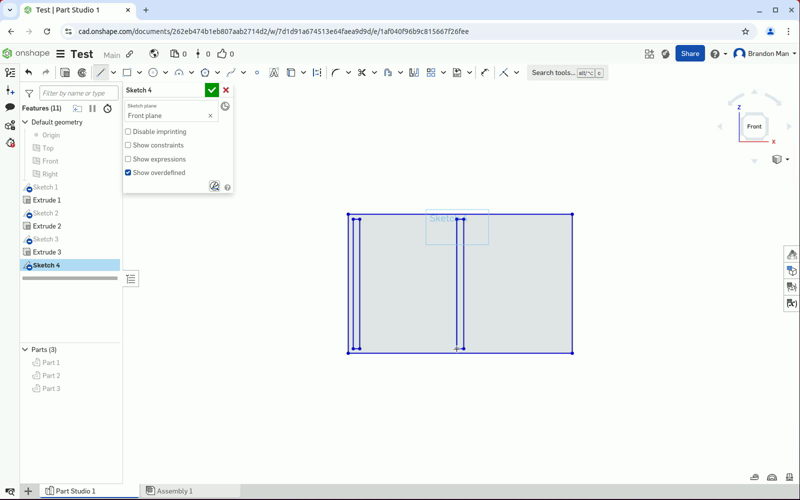
mouse_move(560, 348)
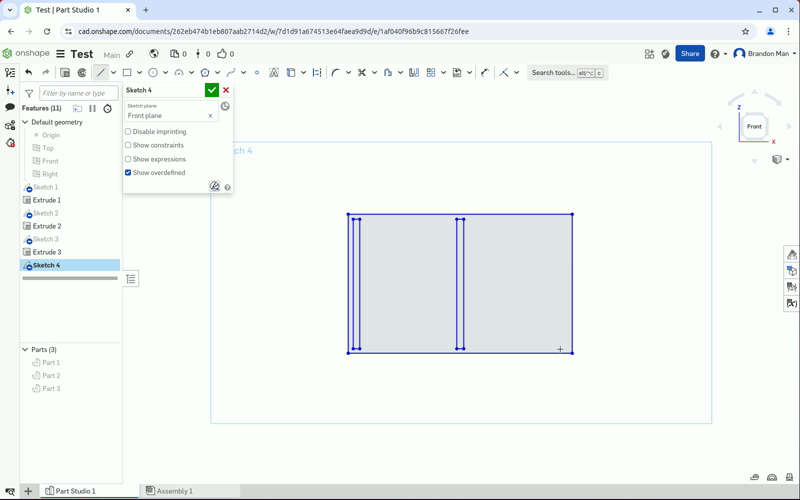
click(560, 348)
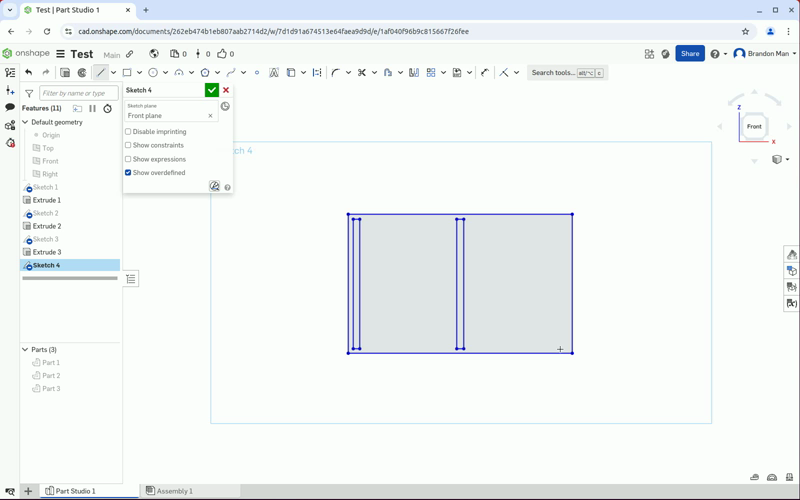
key_up(shift)
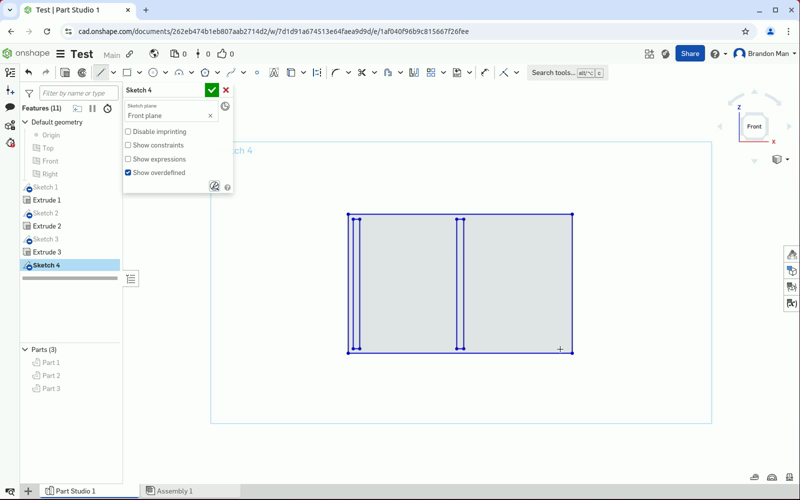
key_down(shift)
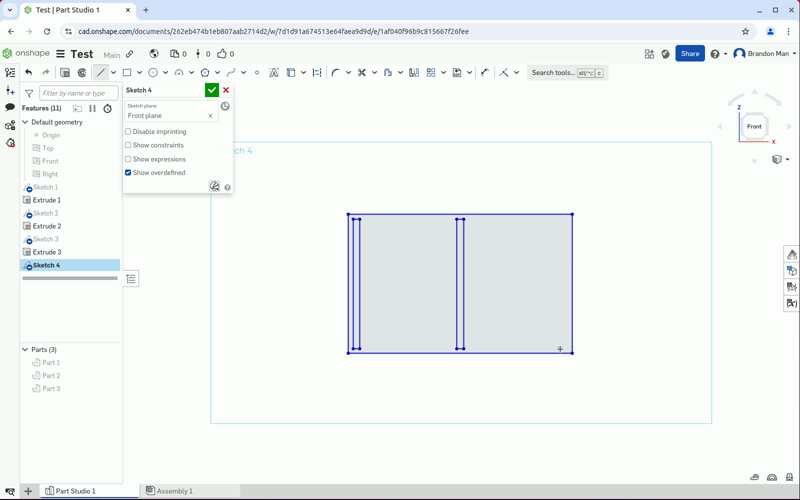
mouse_move(589, 348)
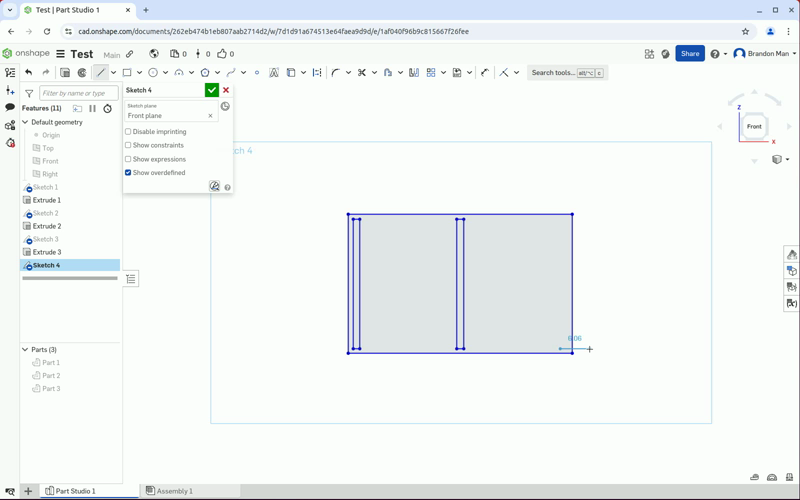
mouse_move(567, 348)
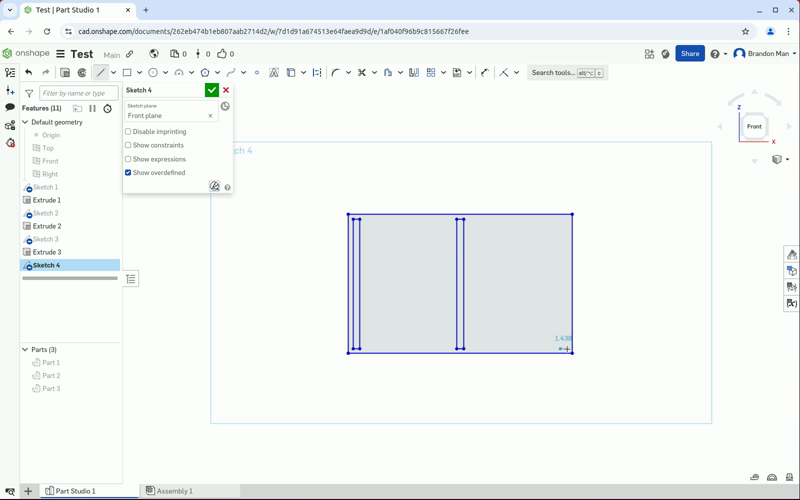
scroll(6)
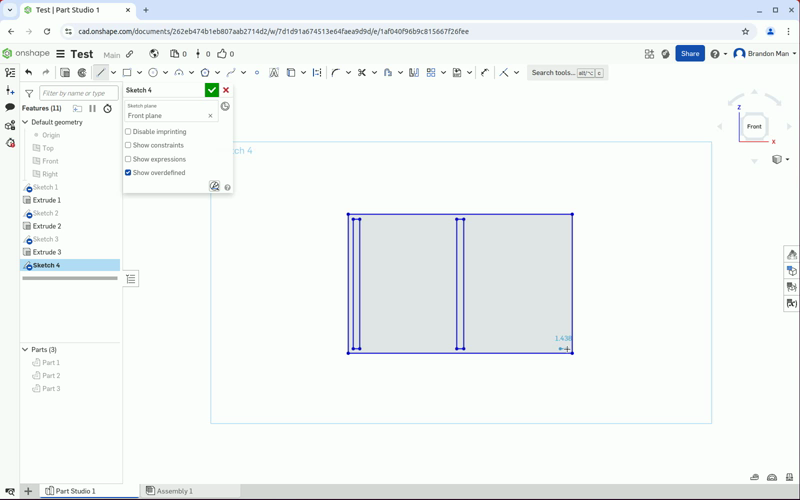
scroll(6)
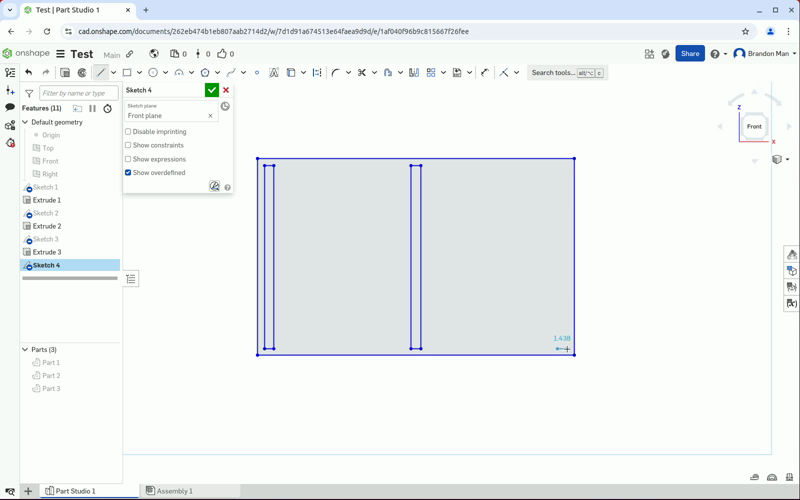
scroll(6)
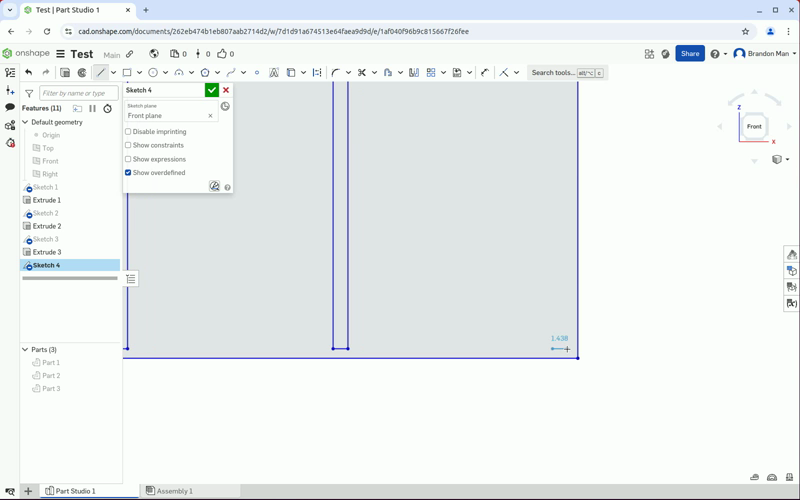
scroll(6)
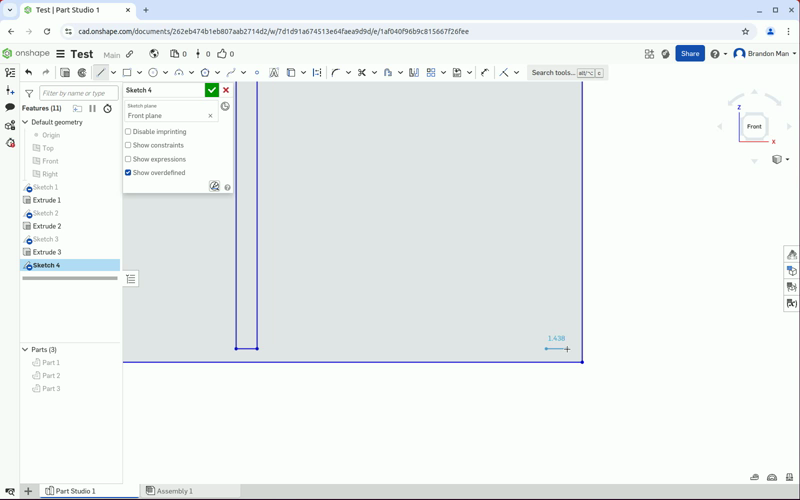
scroll(6)
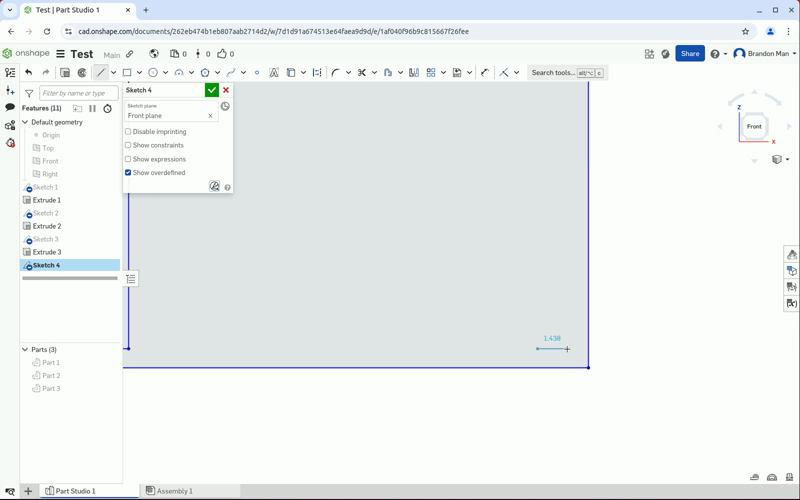
scroll(6)
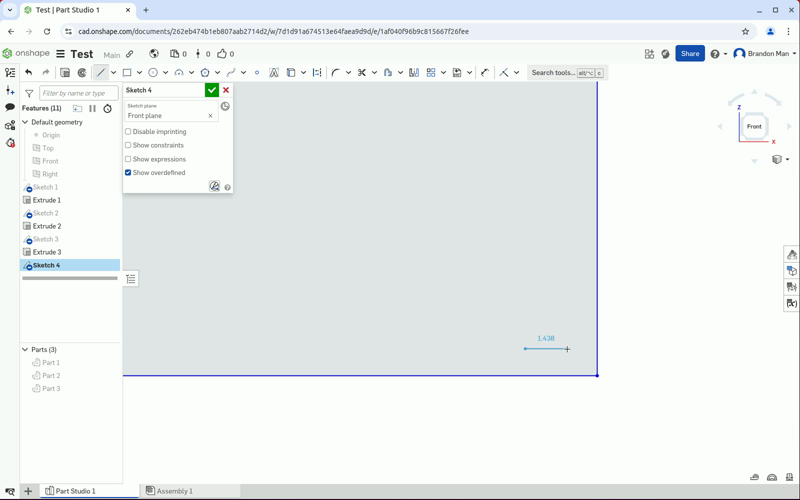
scroll(6)
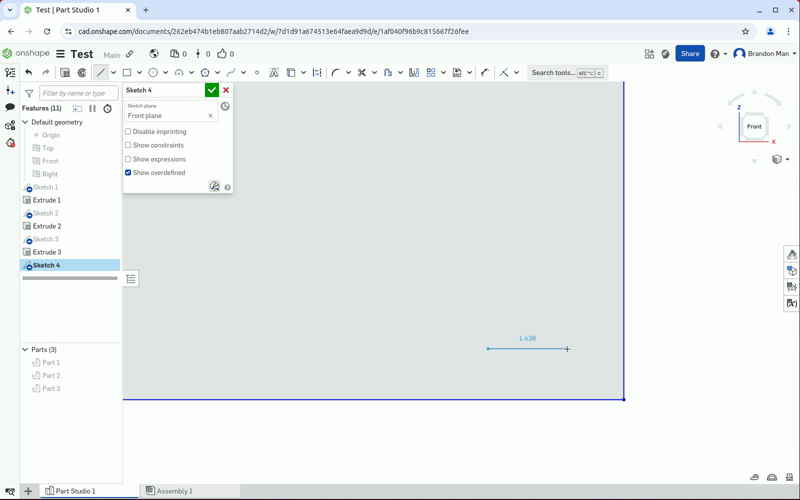
click(567, 348)
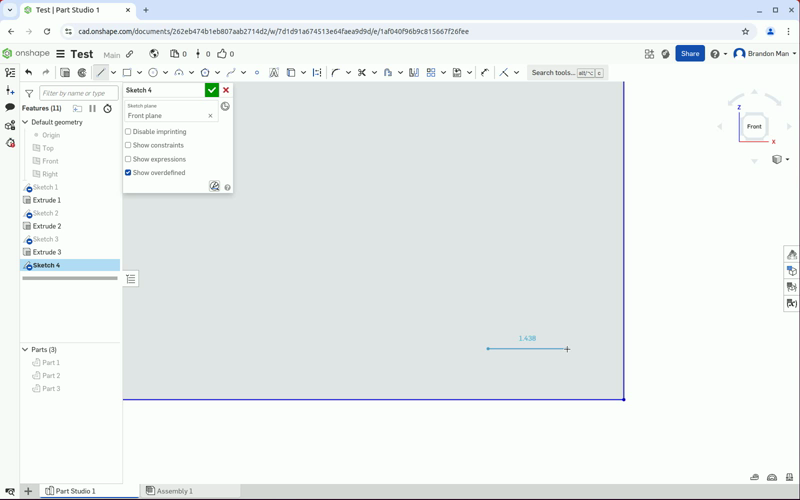
scroll(-6)
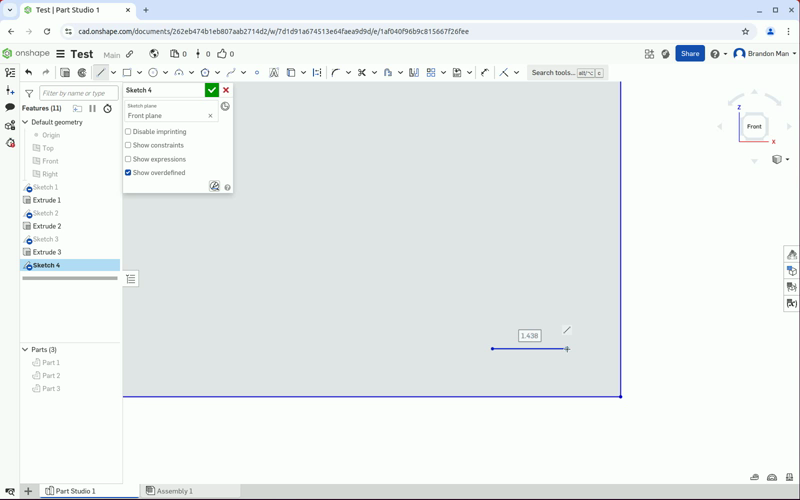
scroll(-6)
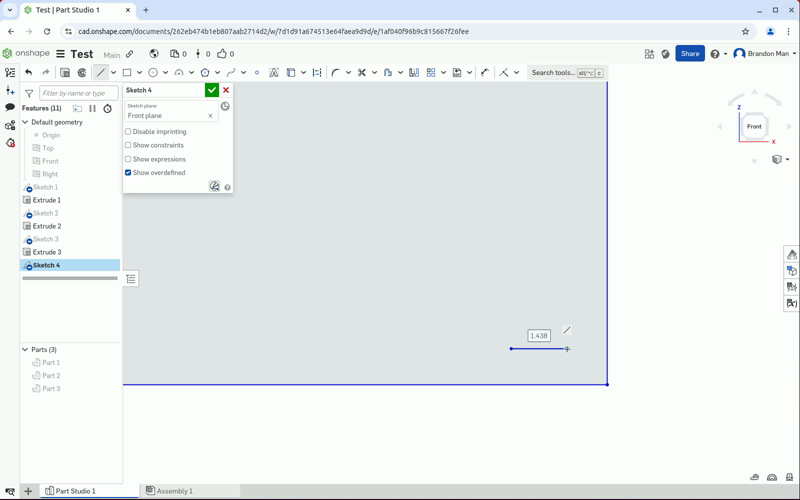
scroll(-6)
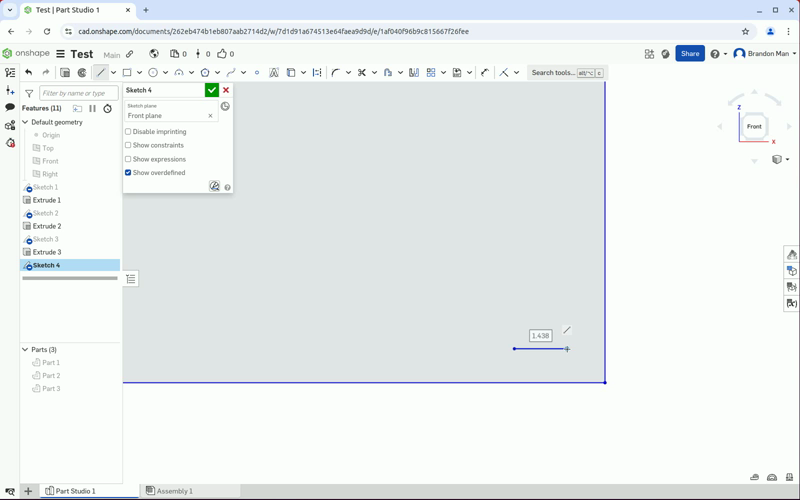
scroll(-6)
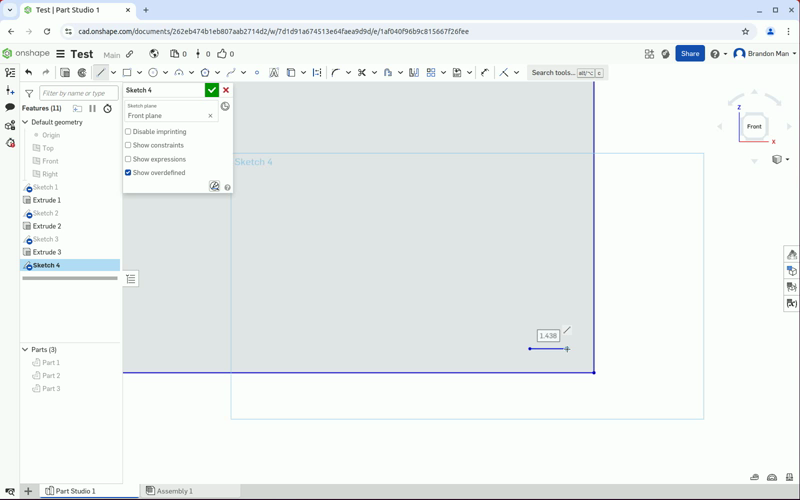
scroll(-6)
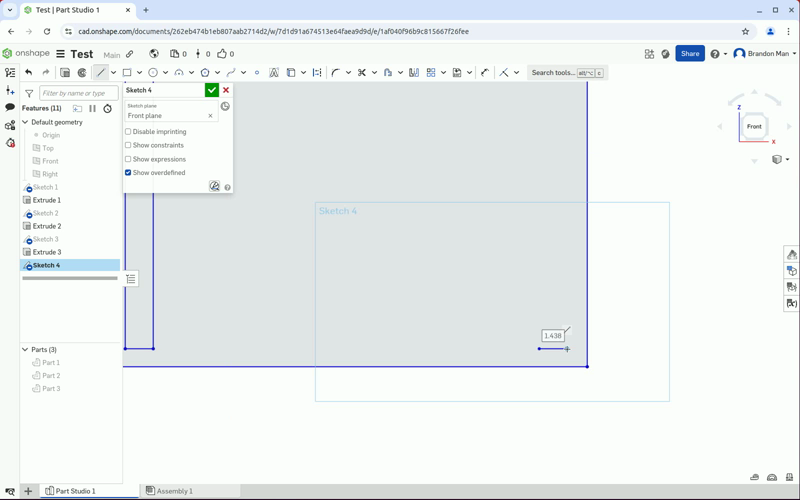
scroll(-6)
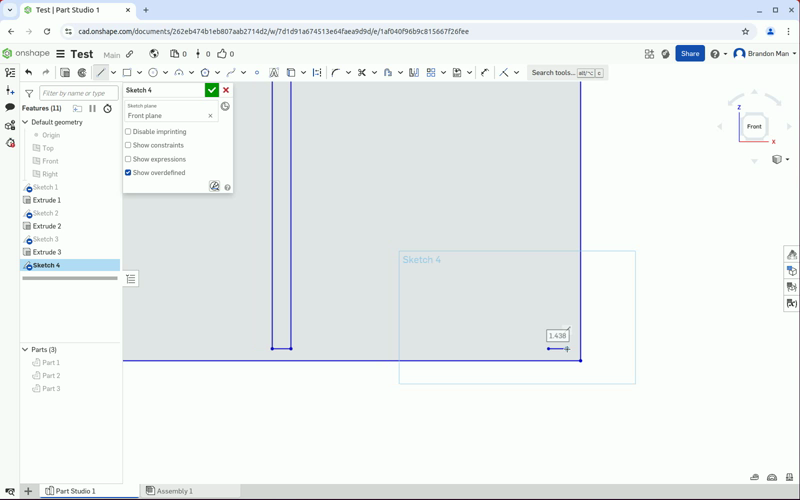
scroll(-6)
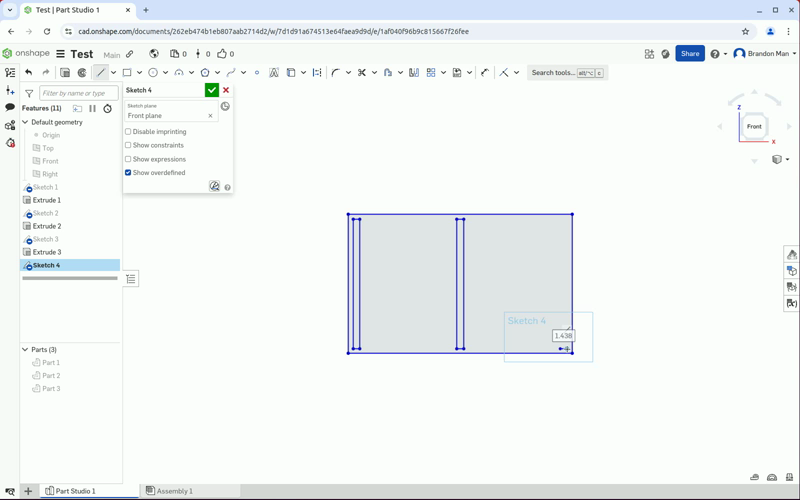
key_up(shift)
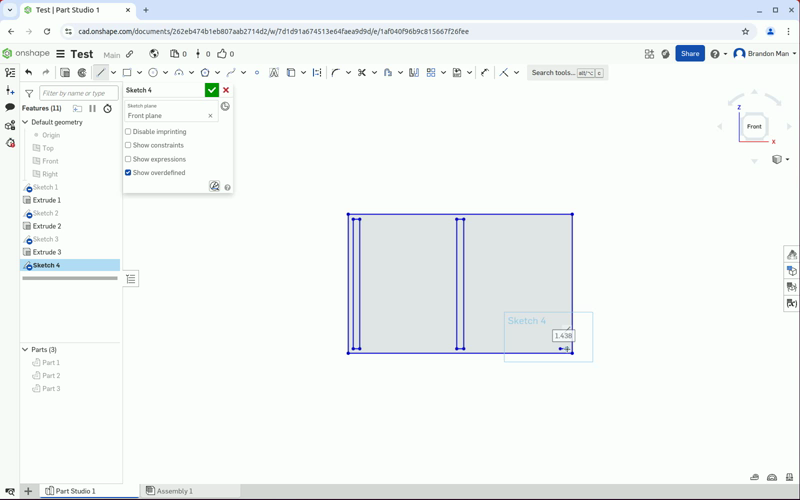
key_down(shift)
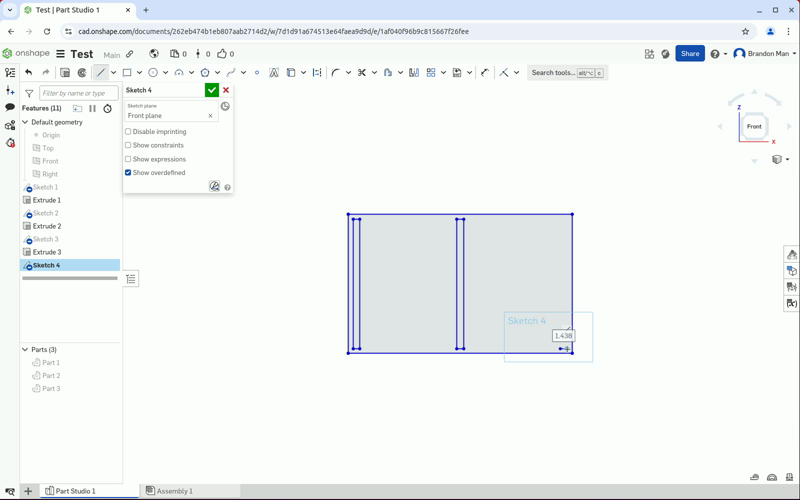
mouse_move(567, 219)
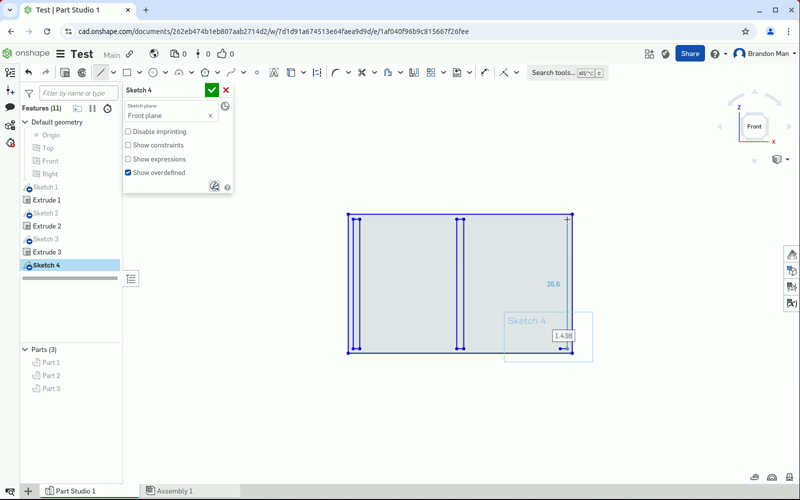
click(567, 219)
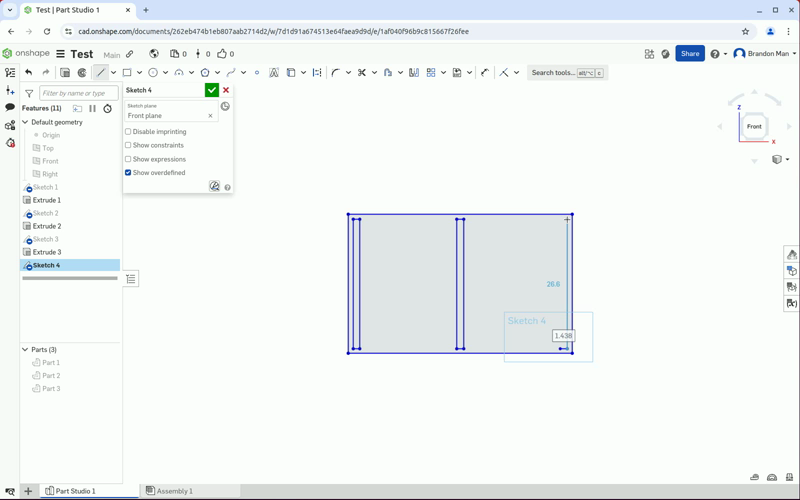
key_up(shift)
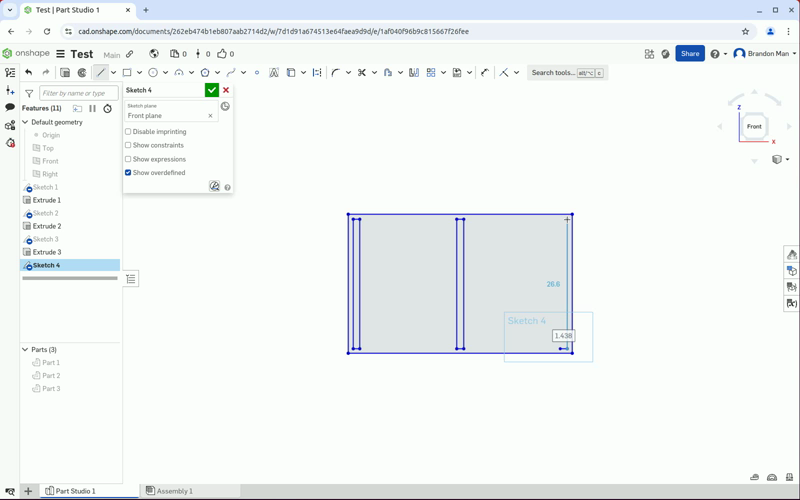
key_down(shift)
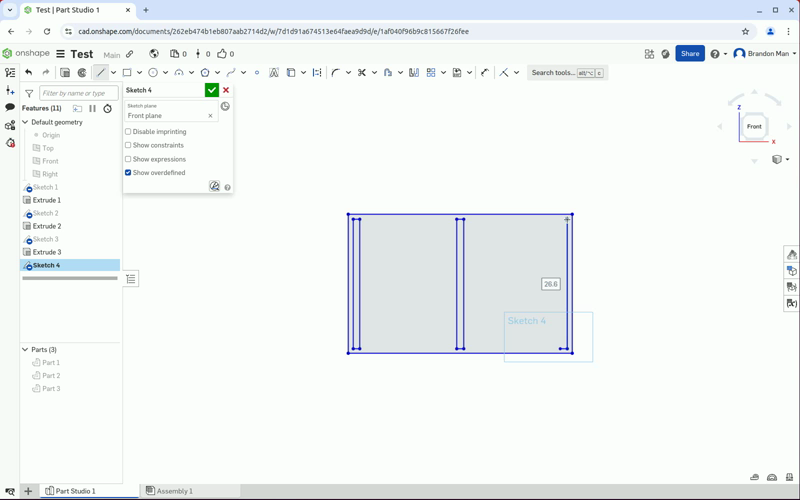
mouse_move(589, 219)
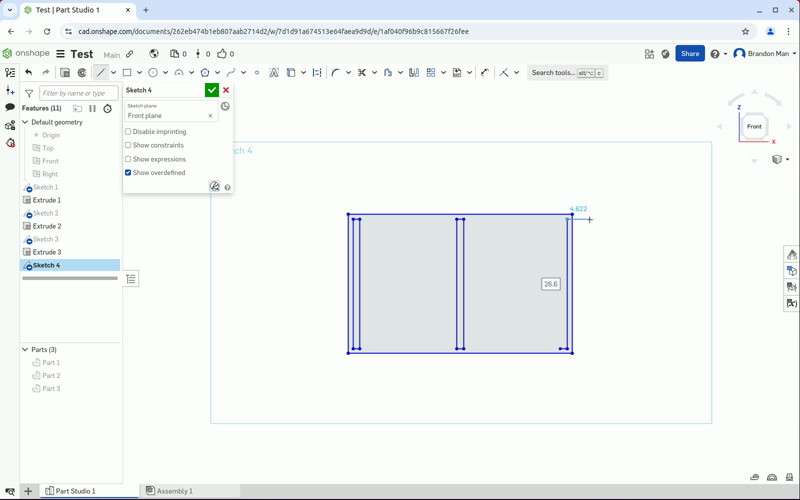
mouse_move(560, 219)
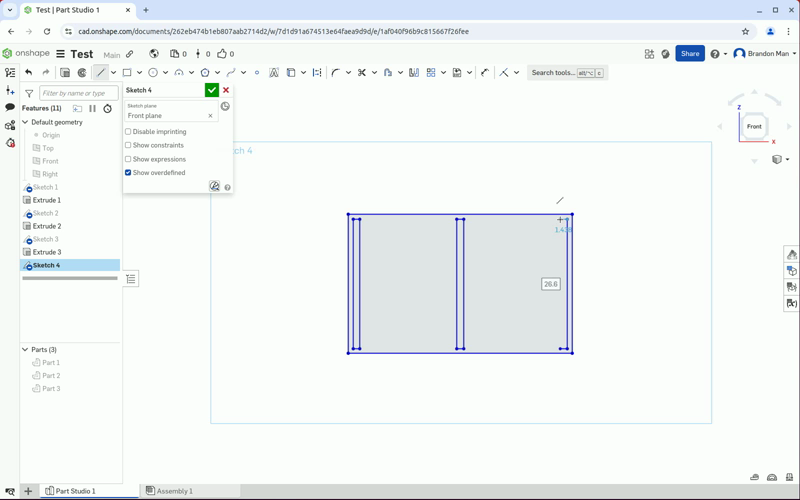
scroll(6)
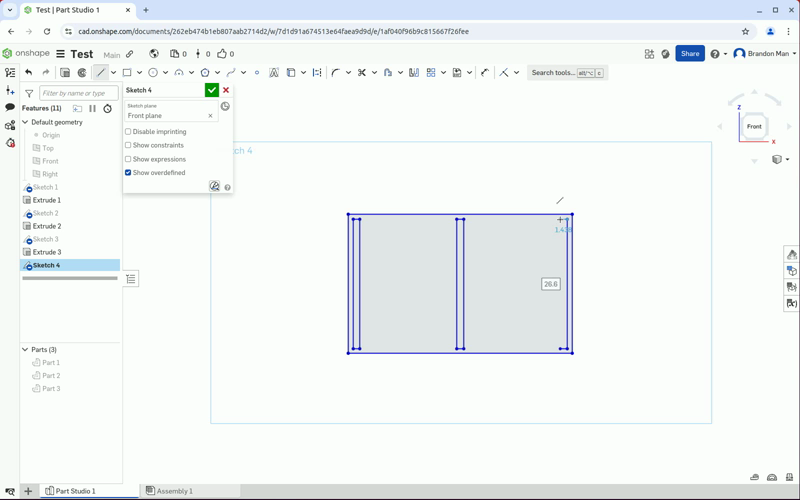
scroll(6)
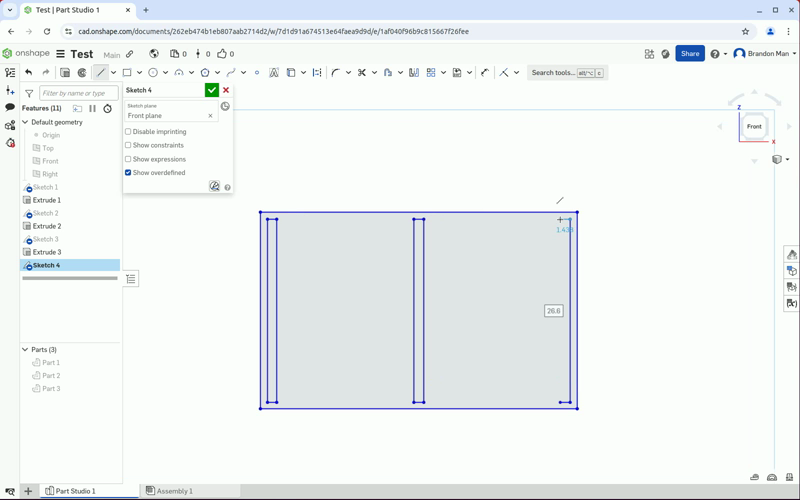
scroll(6)
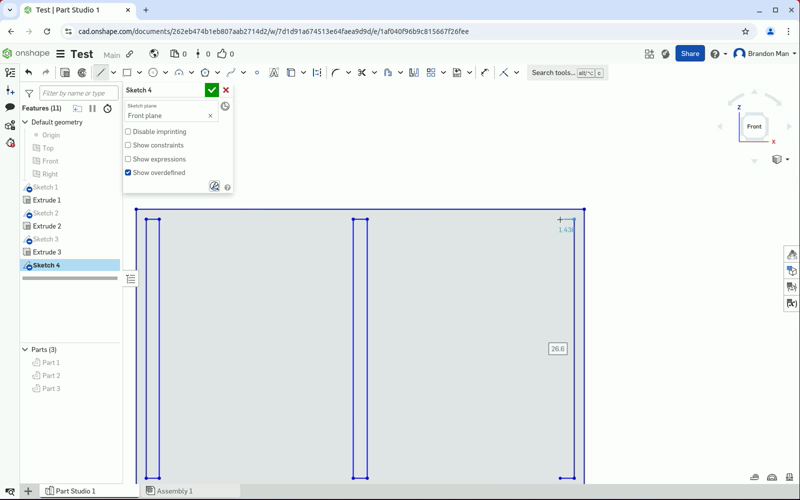
scroll(6)
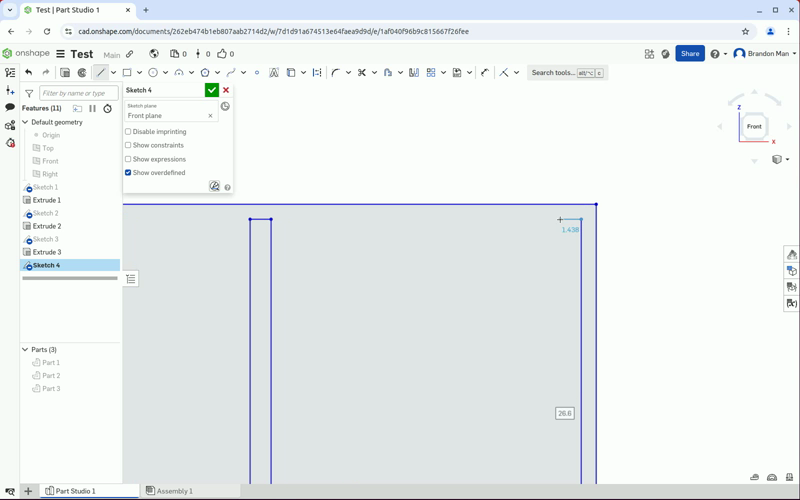
scroll(6)
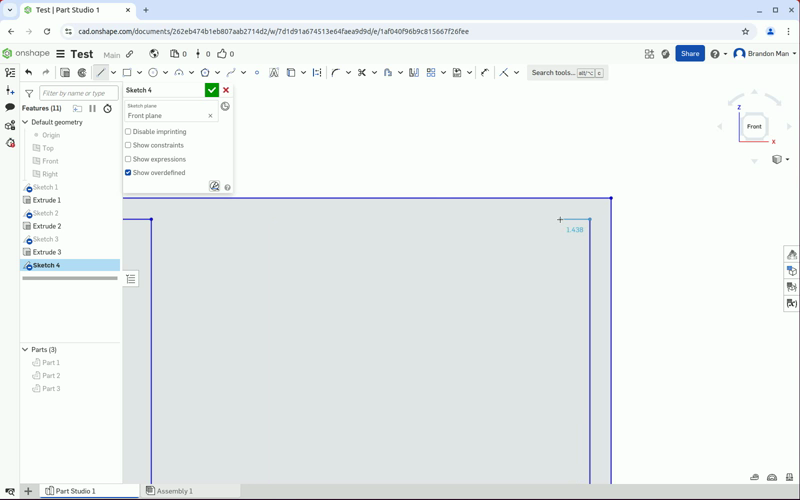
scroll(6)
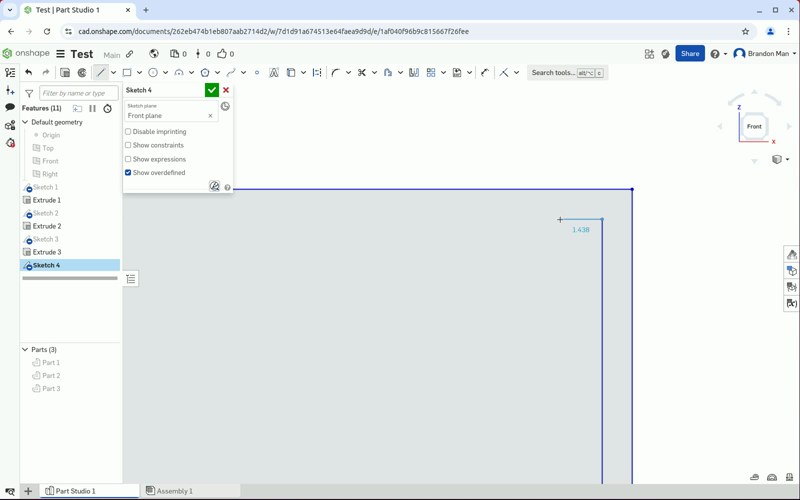
scroll(6)
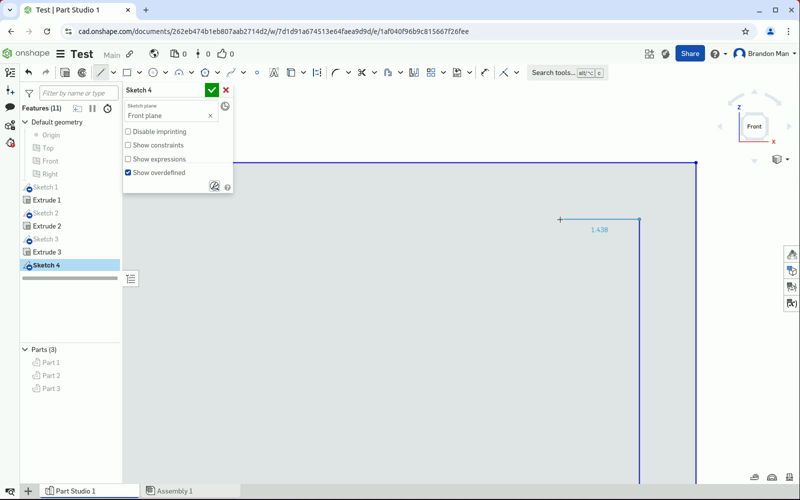
click(560, 219)
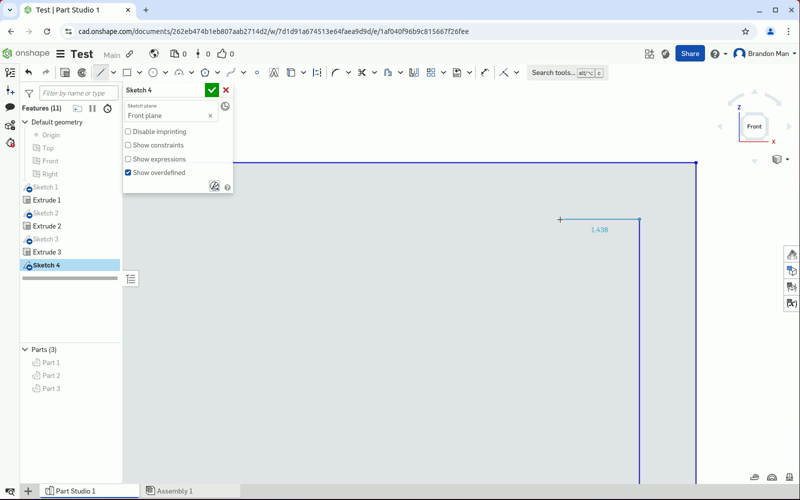
scroll(-6)
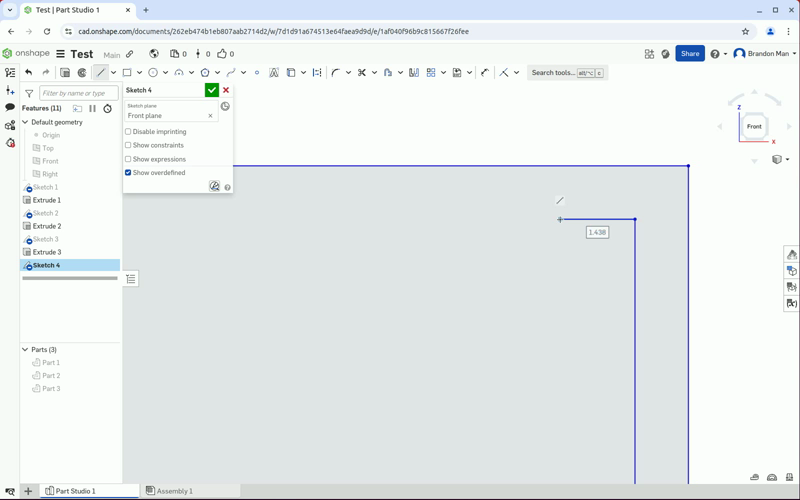
scroll(-6)
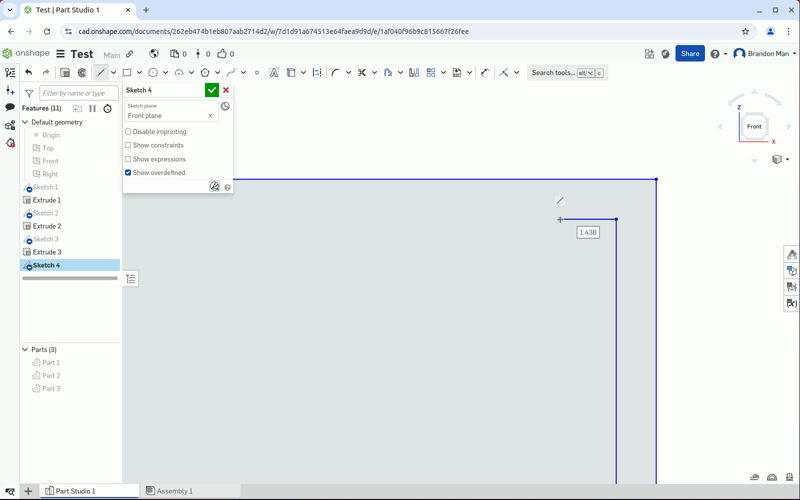
scroll(-6)
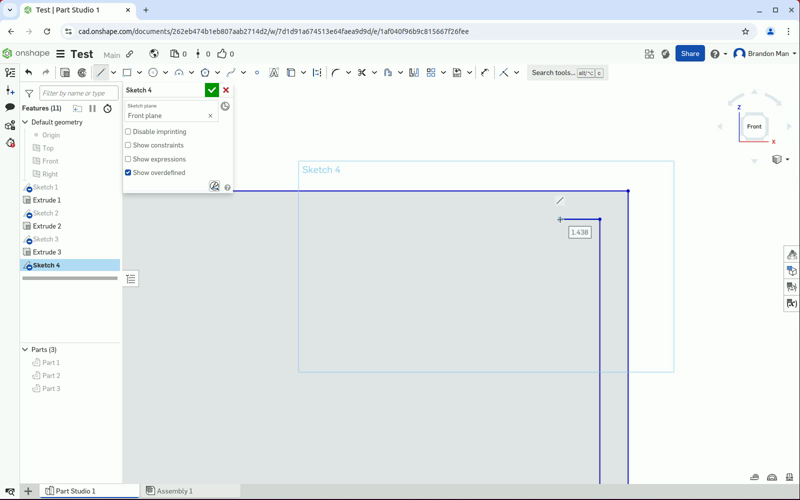
scroll(-6)
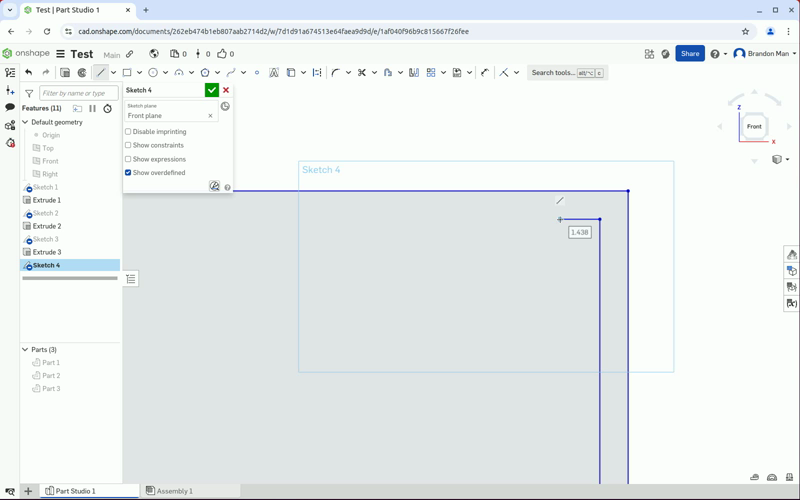
scroll(-6)
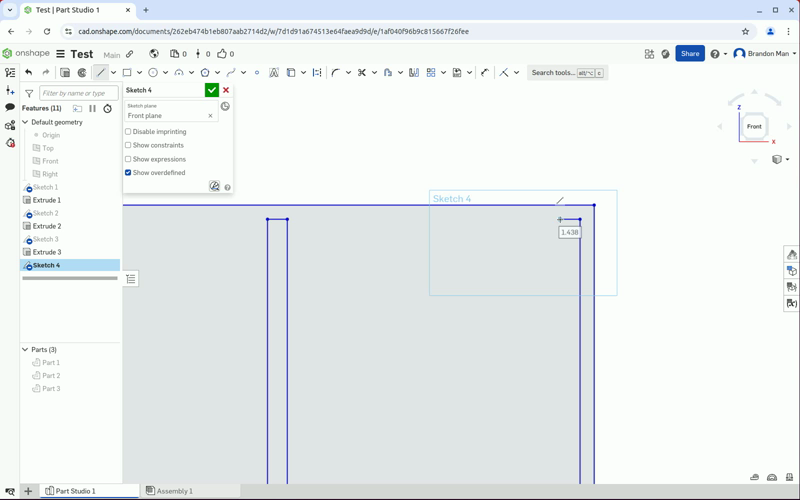
scroll(-6)
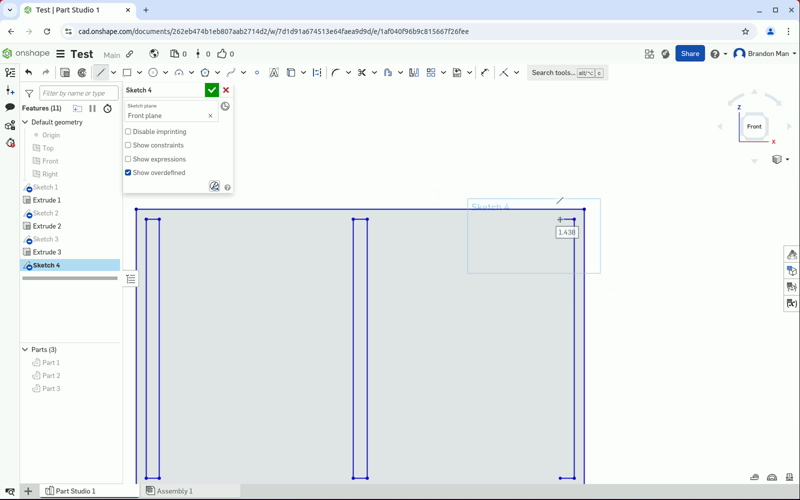
scroll(-6)
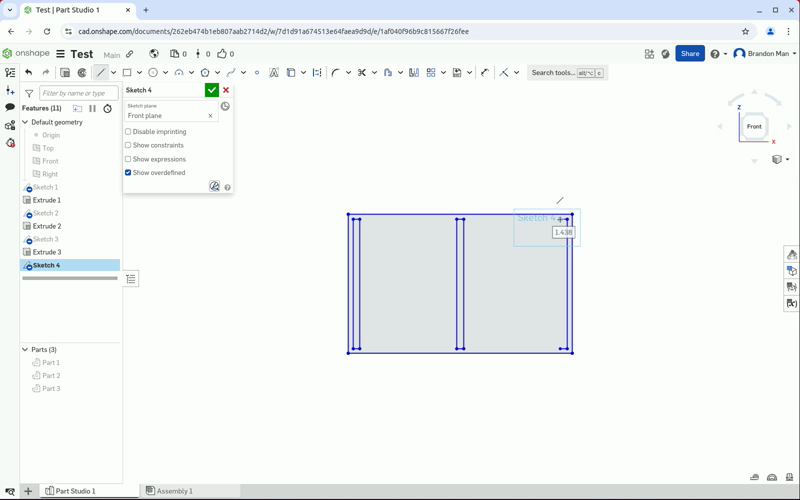
key_up(shift)
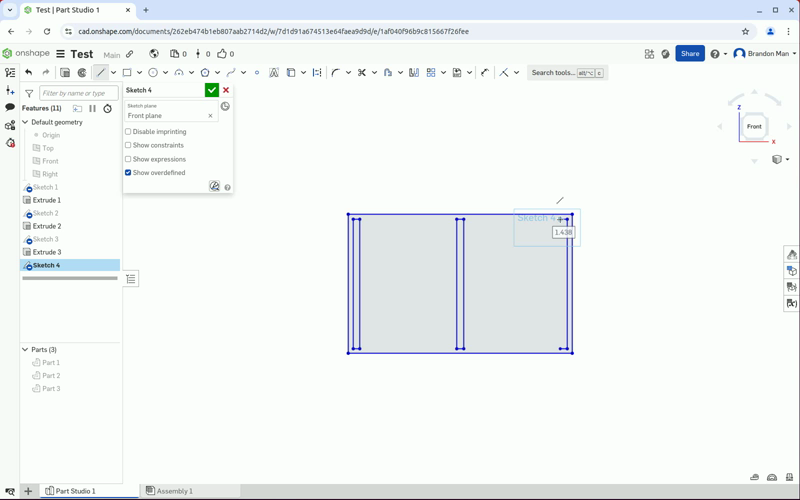
key_down(shift)
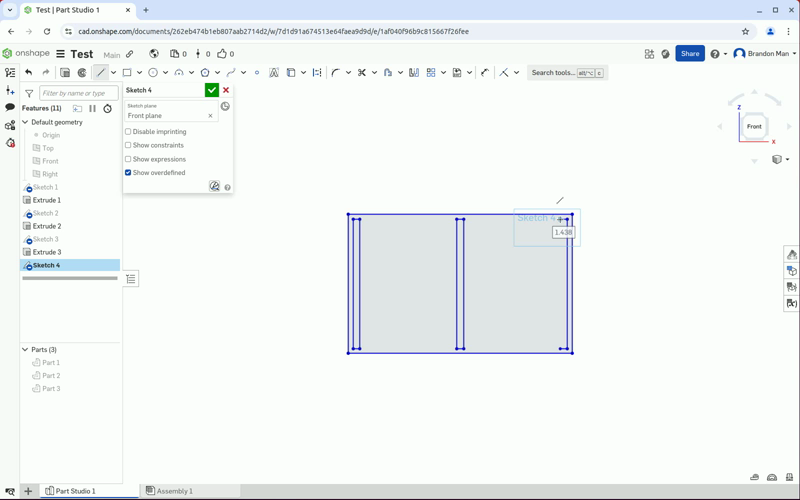
mouse_move(560, 348)
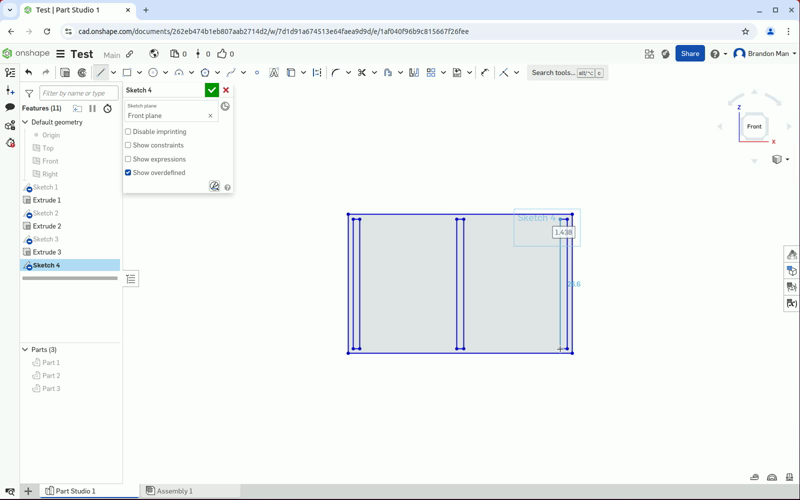
key_up(shift)
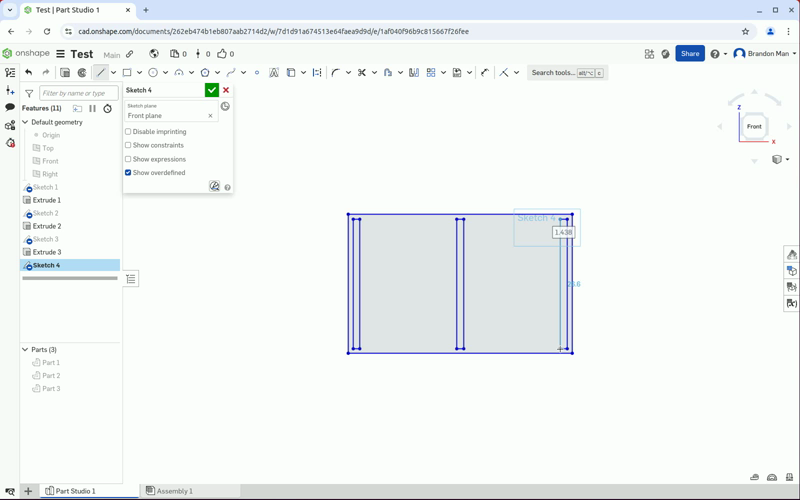
click(560, 348)
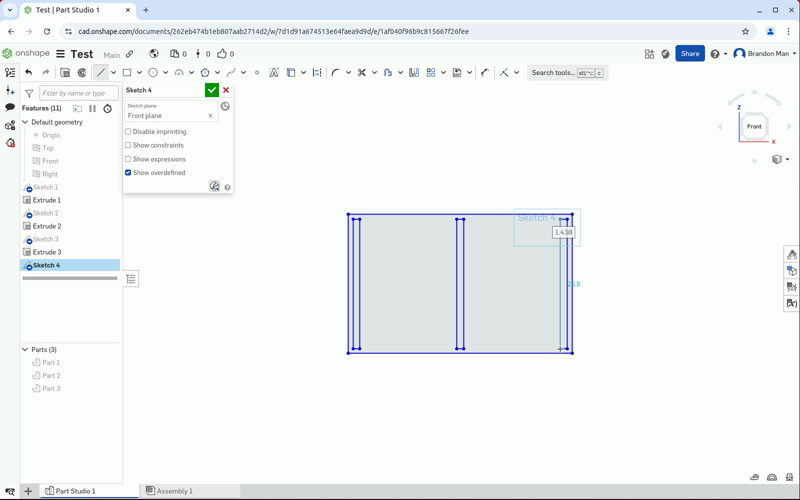
key(esc)
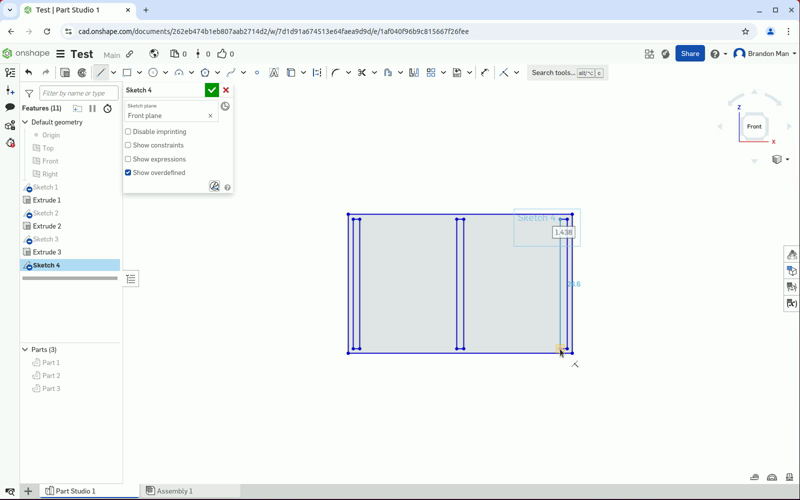
mouse_move(389, 265)
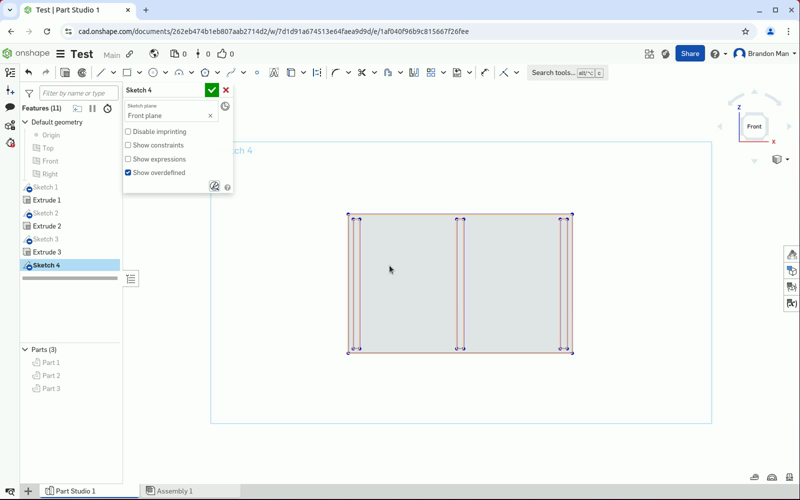
click(389, 265)
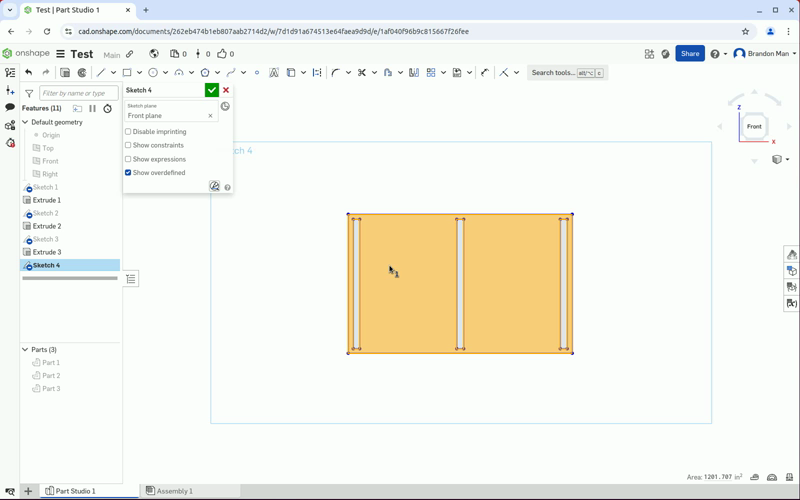
mouse_move(73, 352)
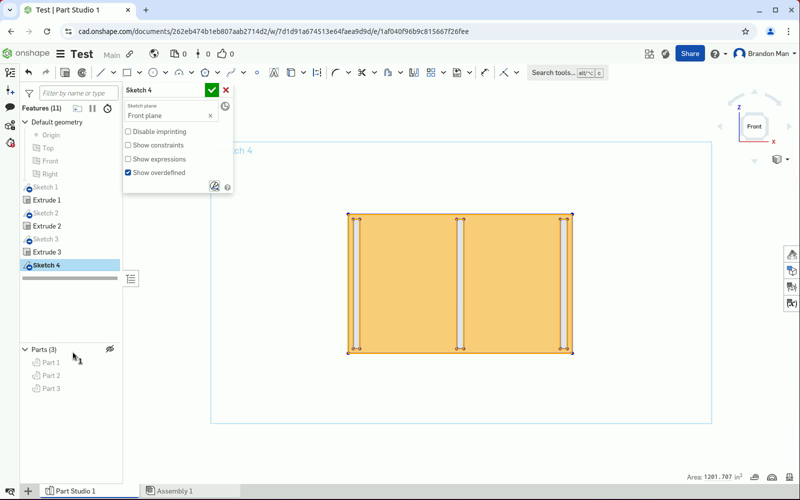
key(shift+y)
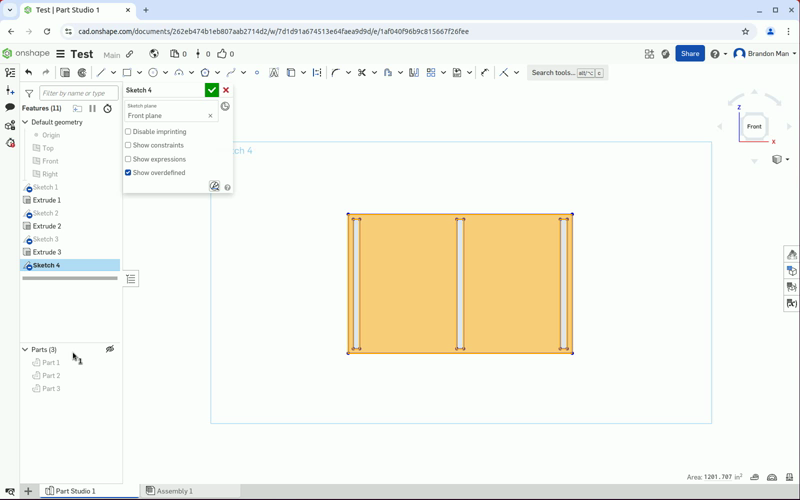
key(shift+e)
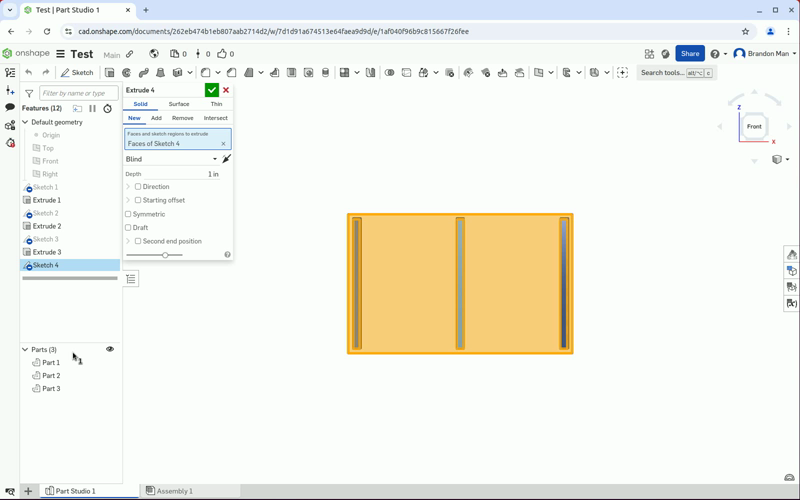
mouse_move(143, 106)
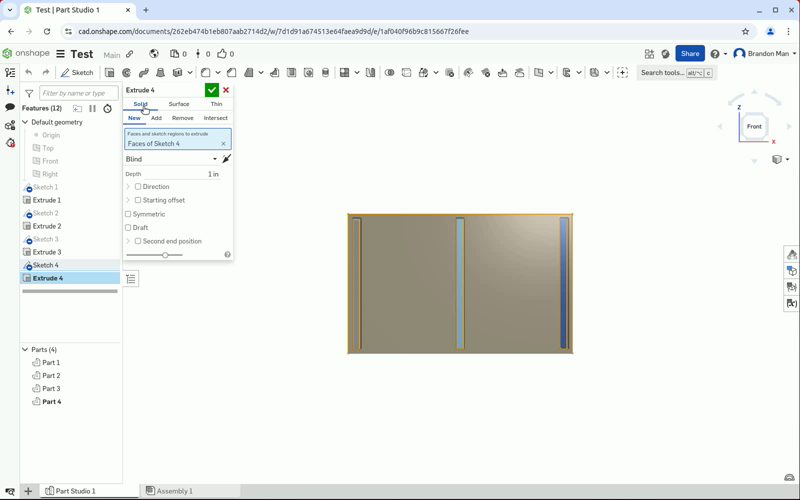
click(143, 106)
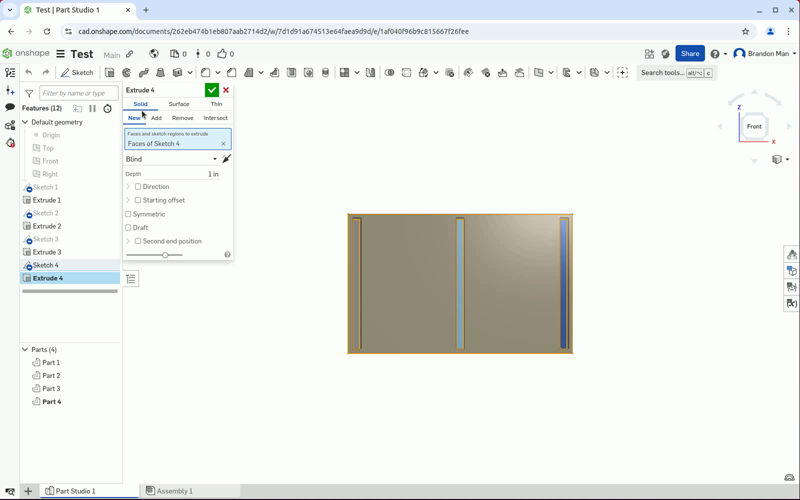
mouse_move(137, 120)
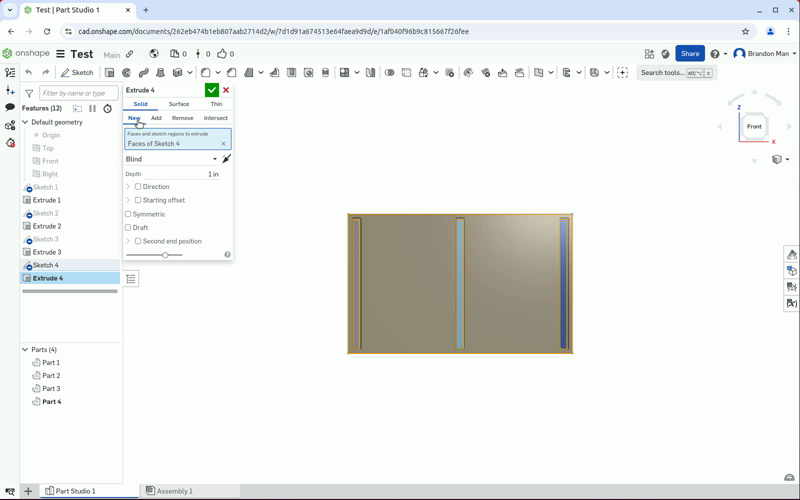
click(137, 120)
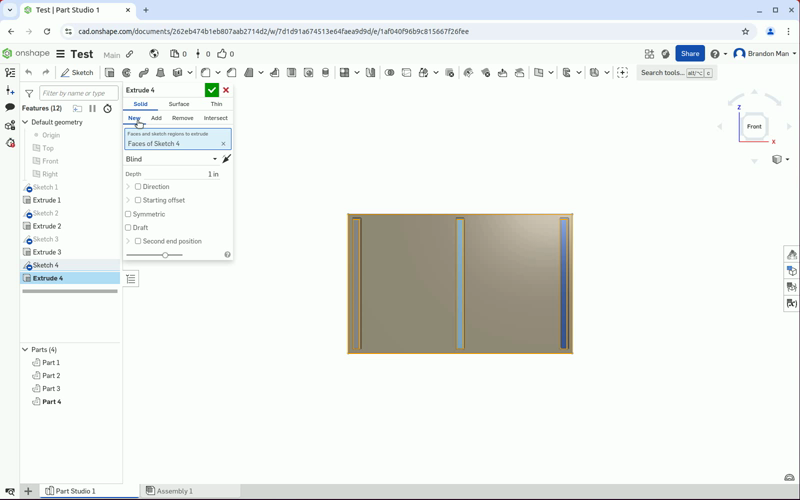
key(tab, 4)
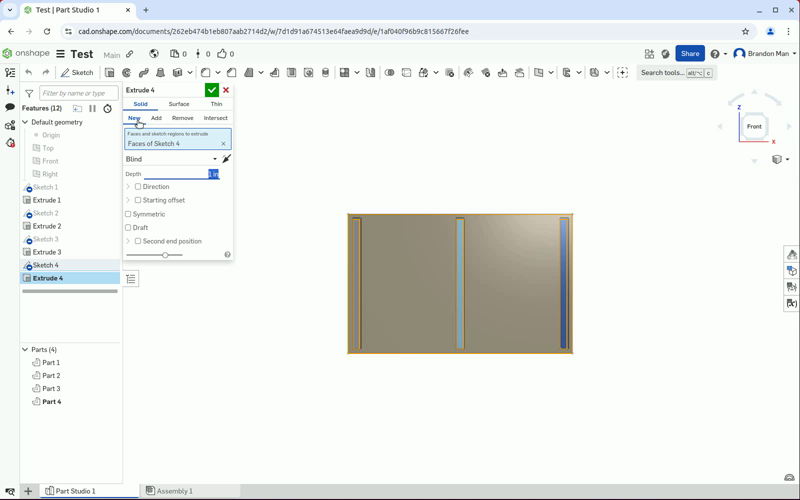
text(-0.722)
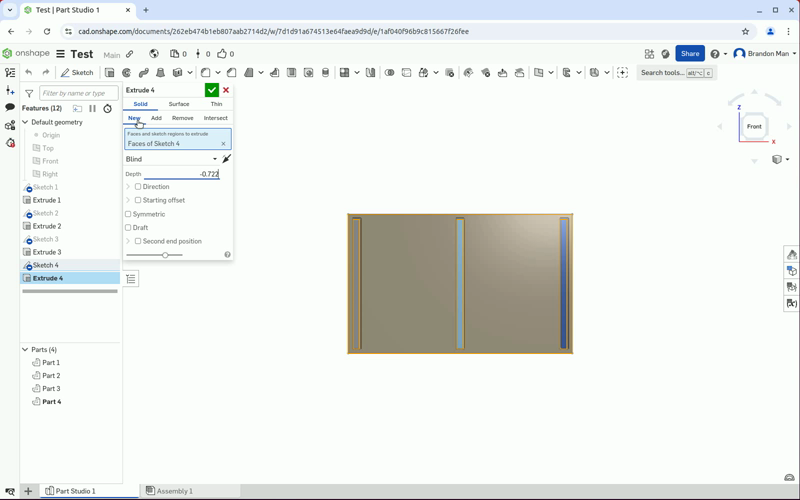
key(enter)
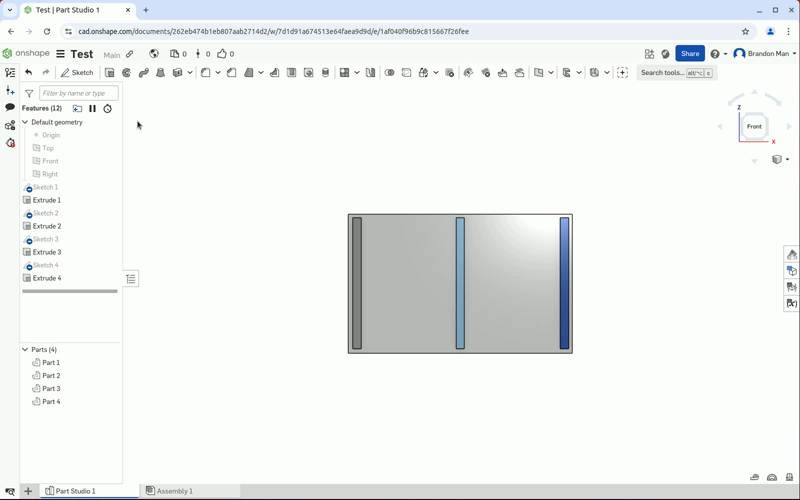
key(shift+h)
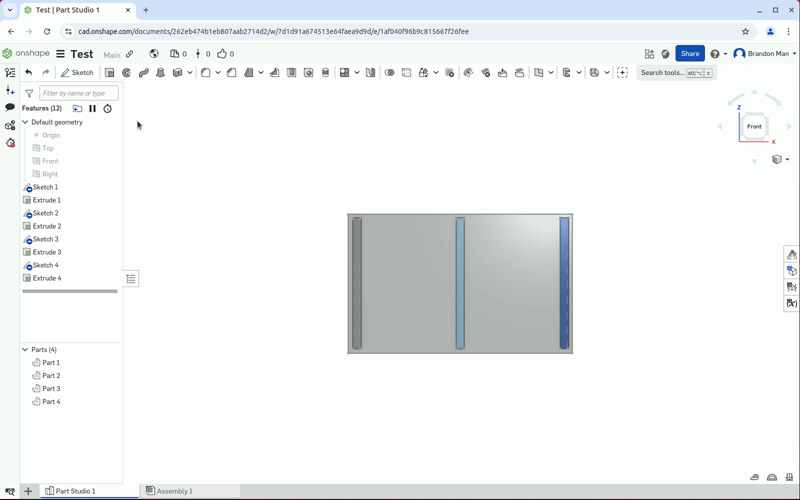
key(shift+h)
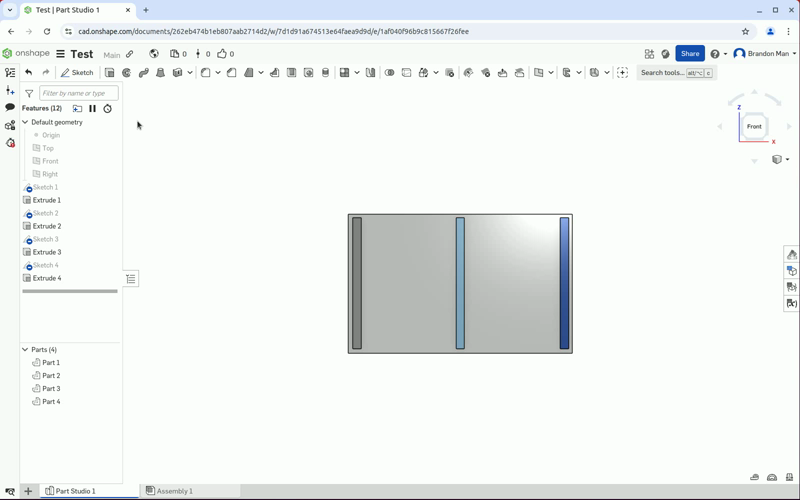
mouse_move(73, 189)
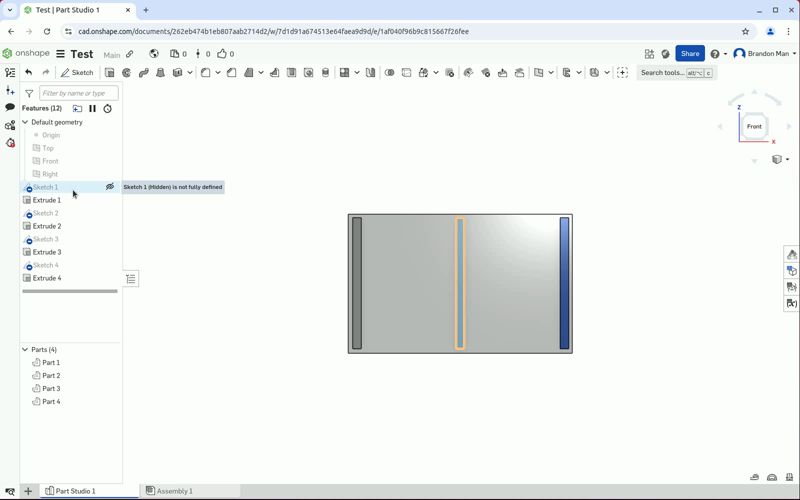
click(73, 189)
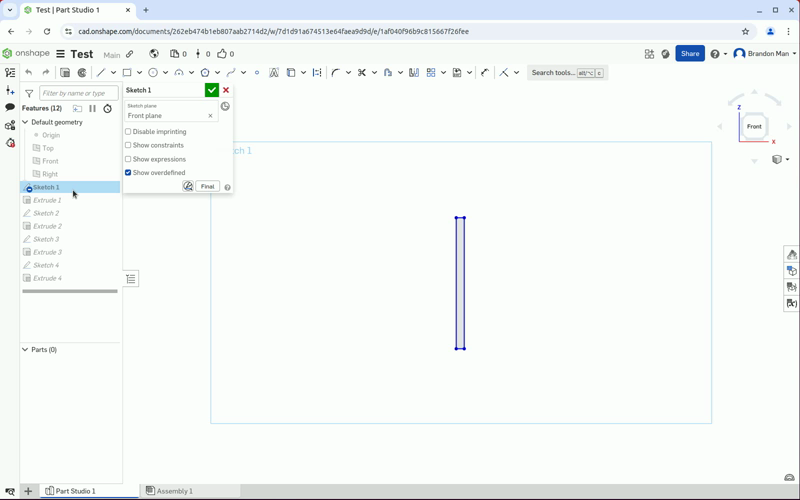
mouse_move(229, 92)
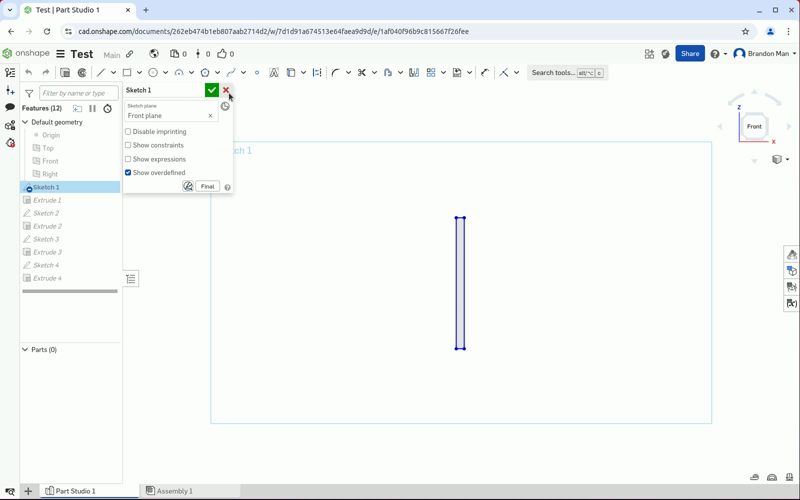
click(229, 92)
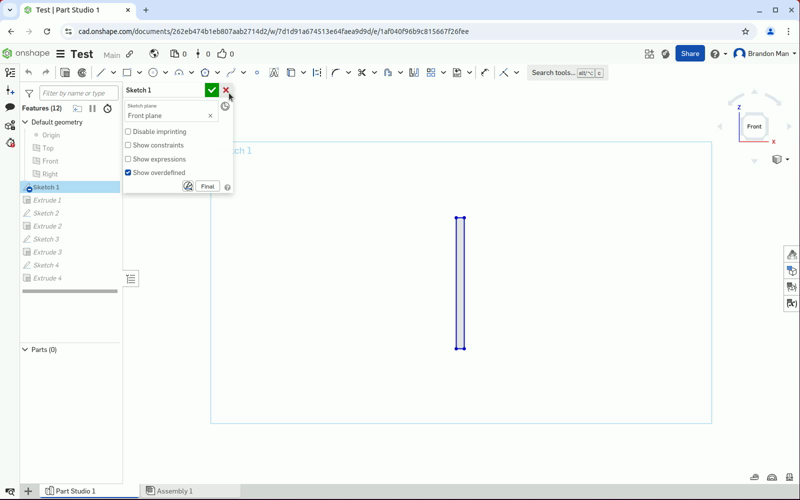
key(shift+s)
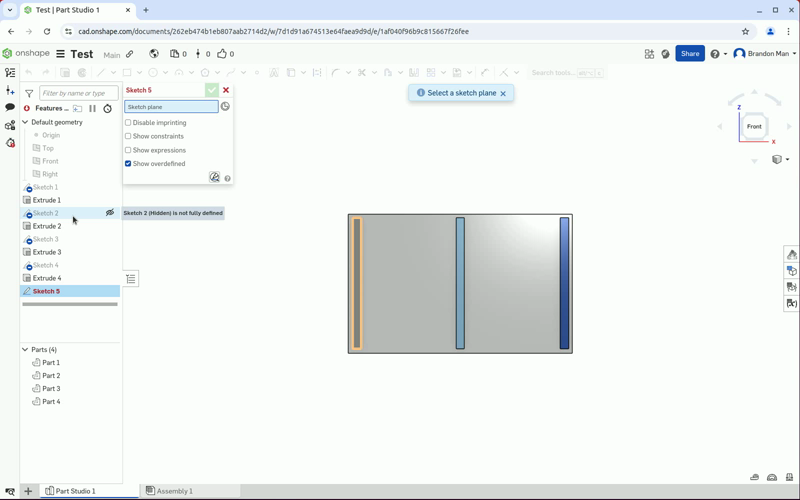
scroll(3)
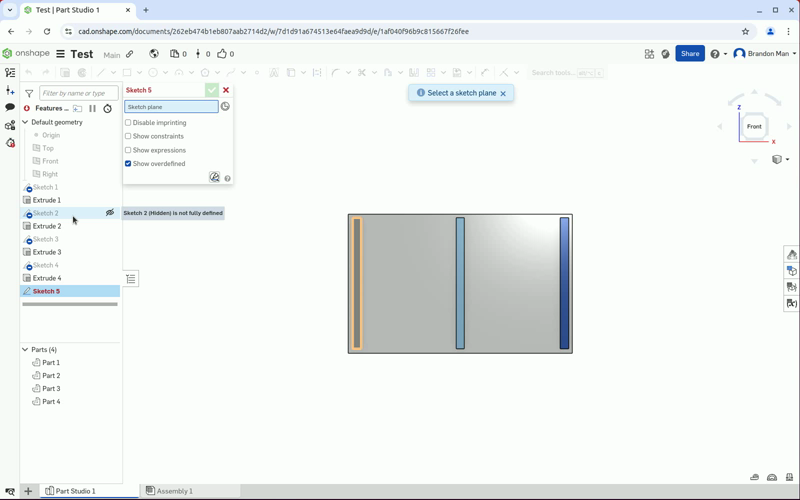
mouse_move(73, 163)
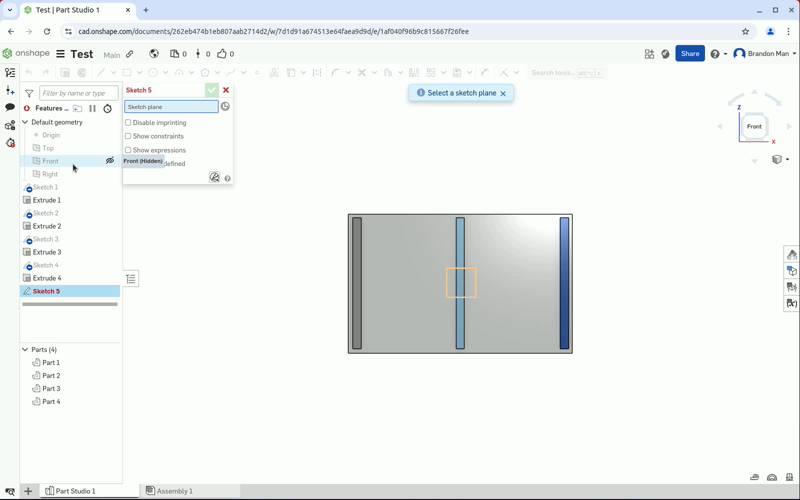
click(73, 163)
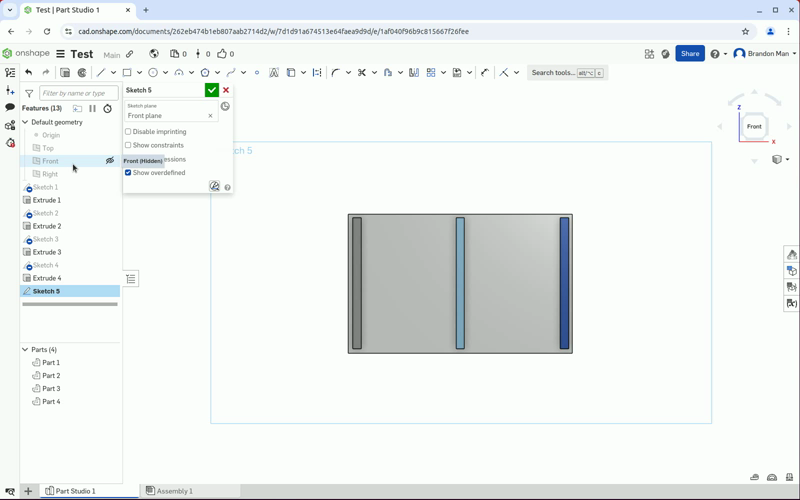
mouse_move(73, 352)
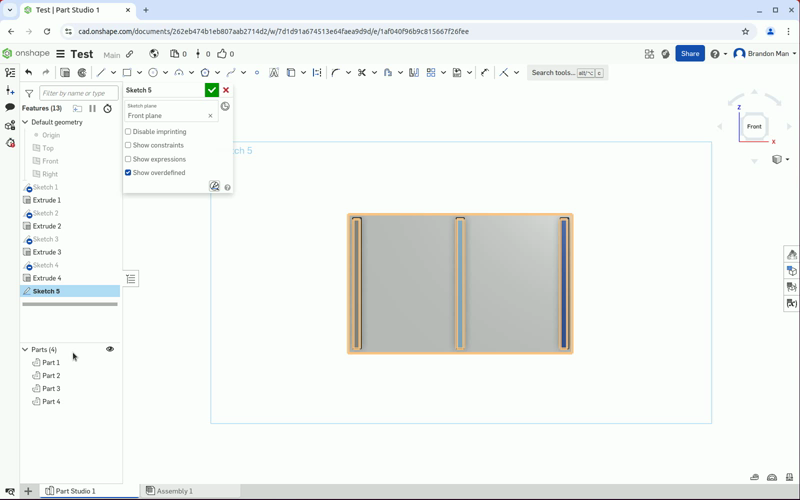
key(y)
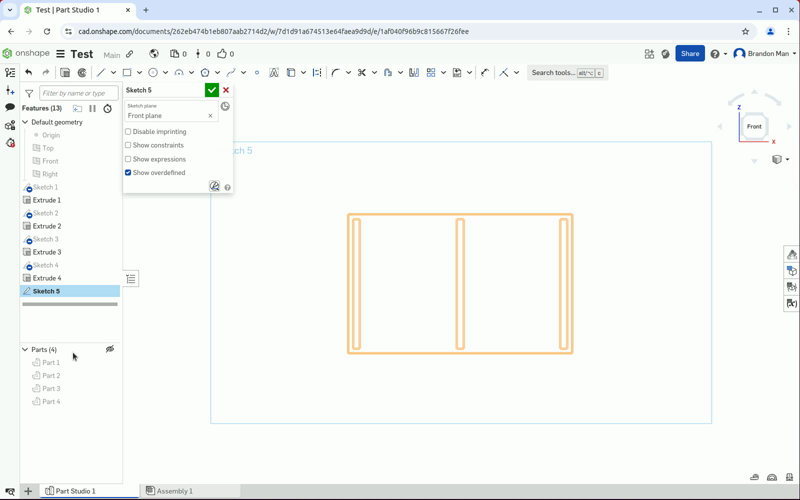
key(l)
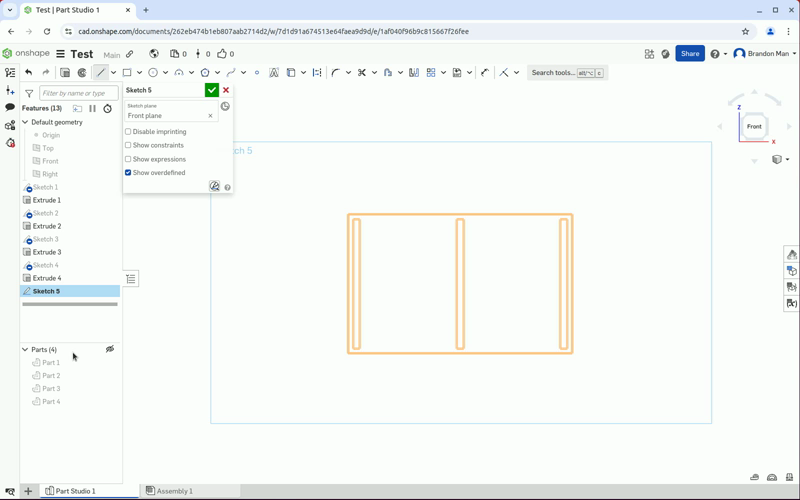
key_down(shift)
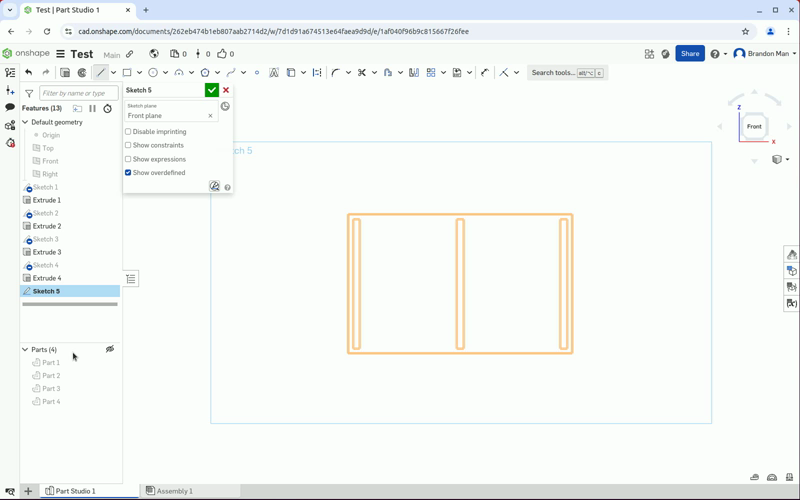
mouse_move(456, 348)
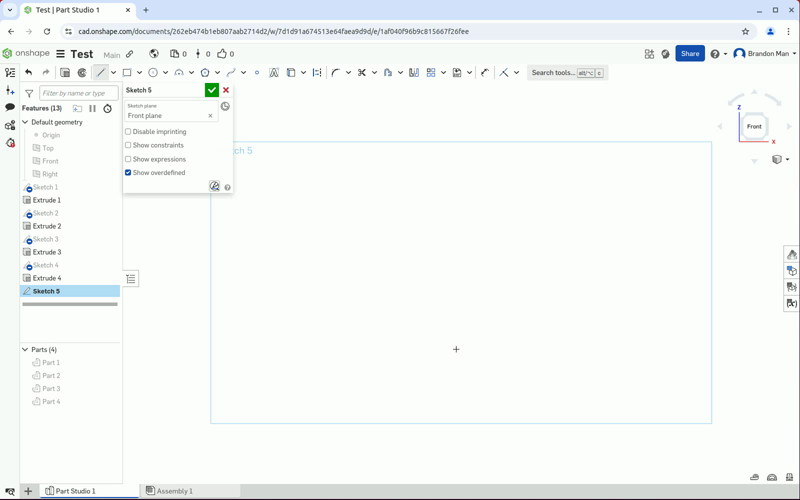
click(456, 348)
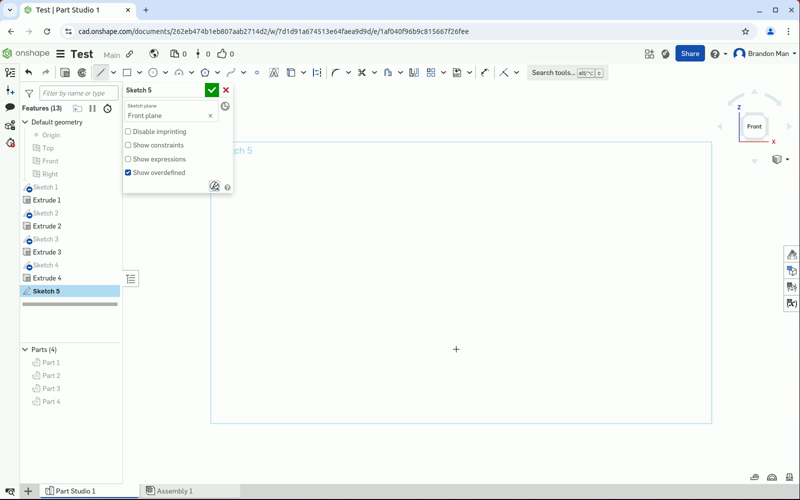
key_up(shift)
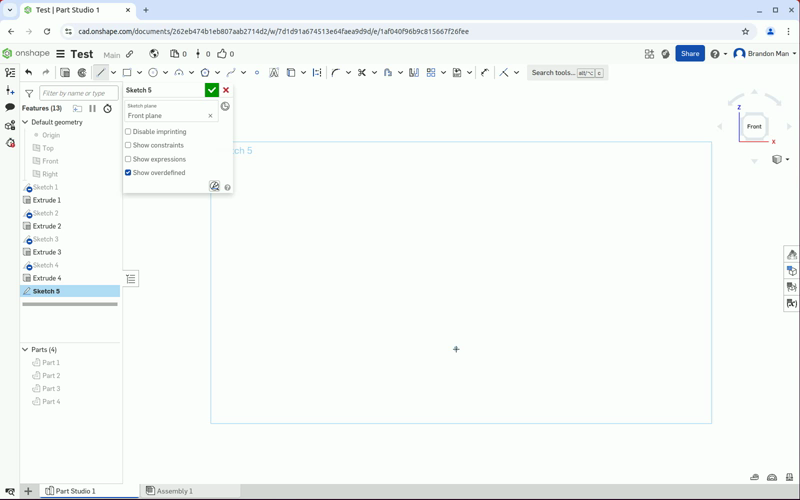
key_down(shift)
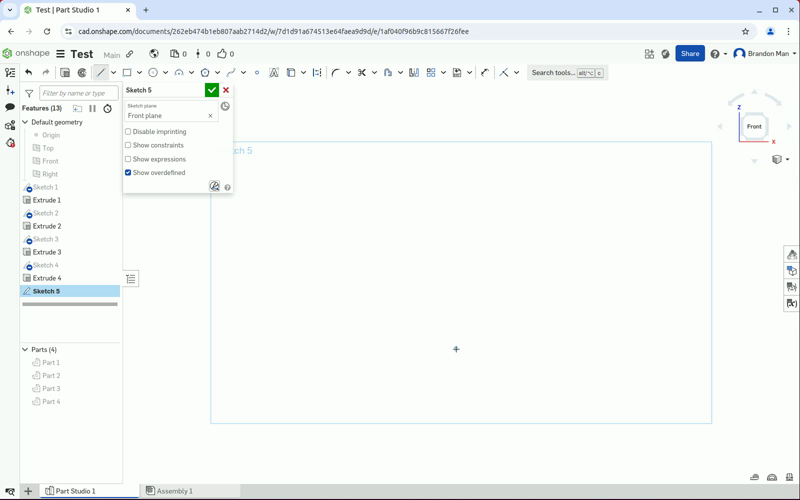
mouse_move(486, 348)
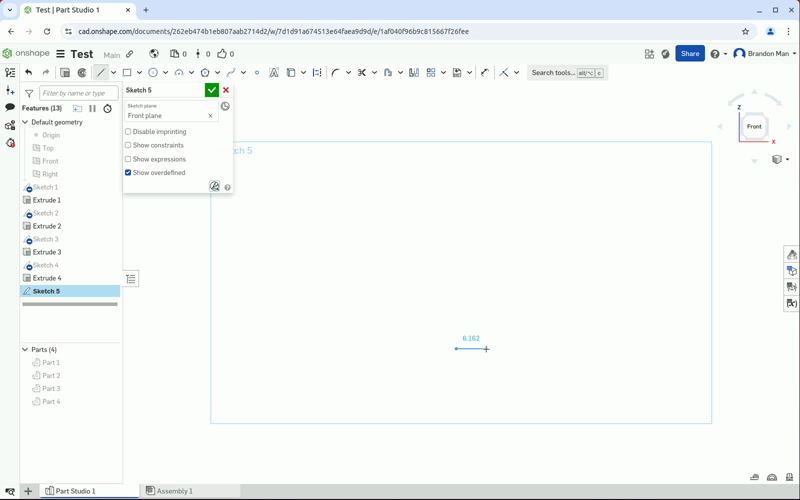
mouse_move(464, 348)
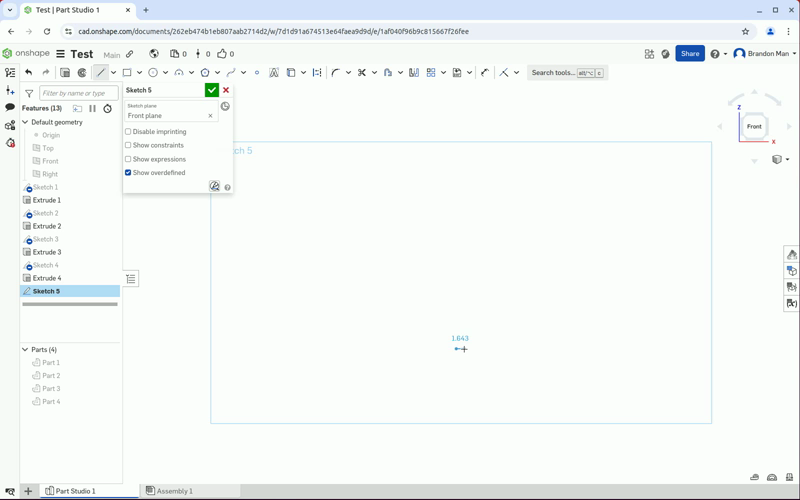
click(464, 348)
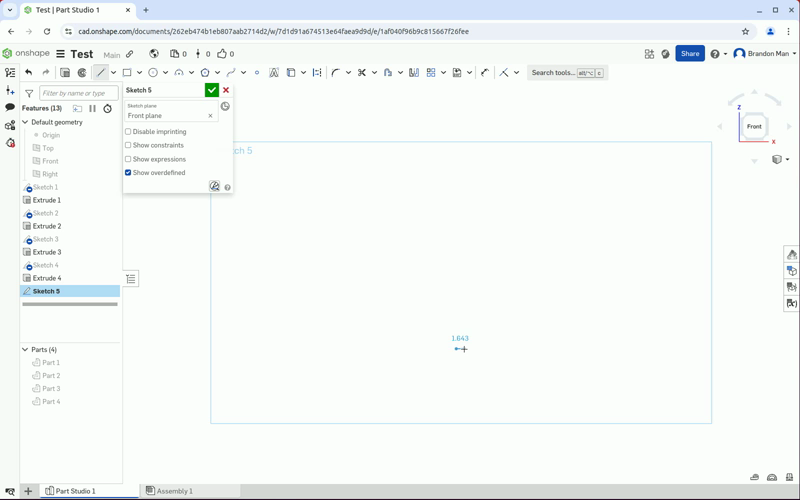
key_up(shift)
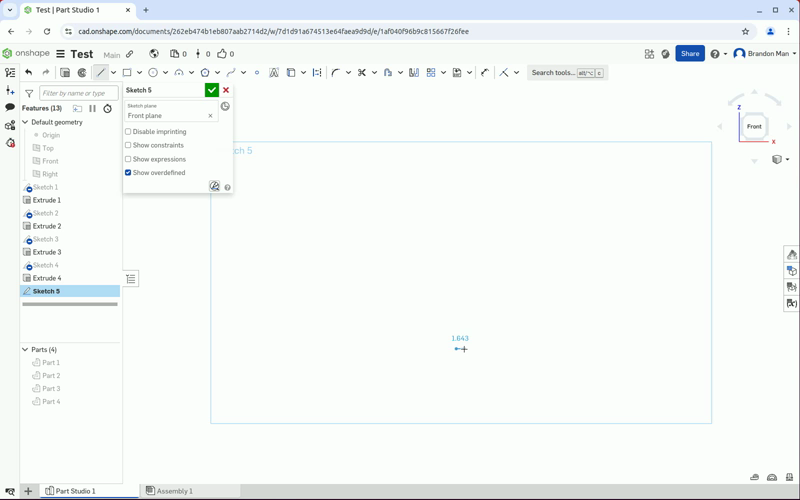
key_down(shift)
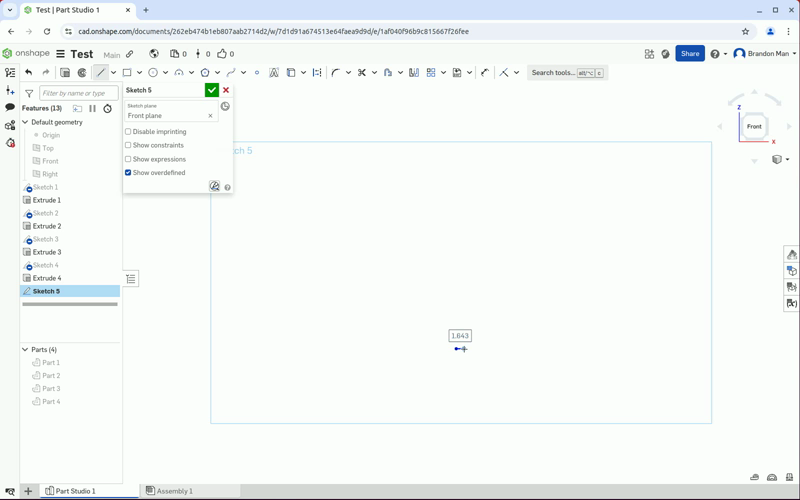
mouse_move(464, 217)
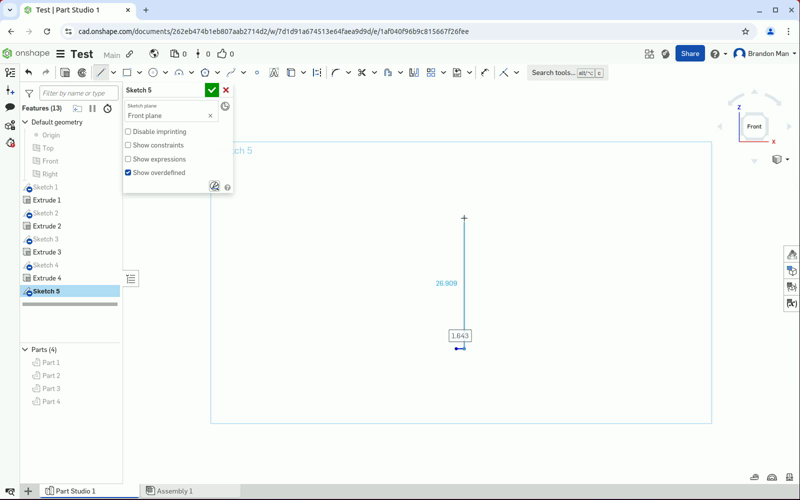
click(464, 217)
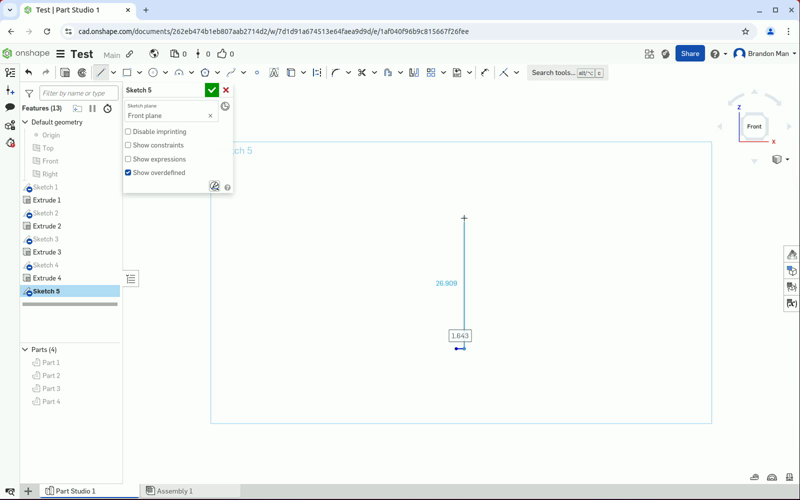
key_up(shift)
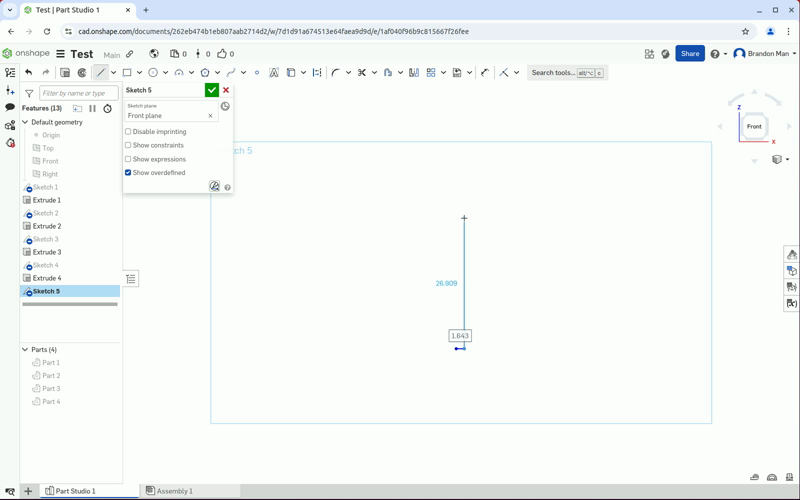
key_down(shift)
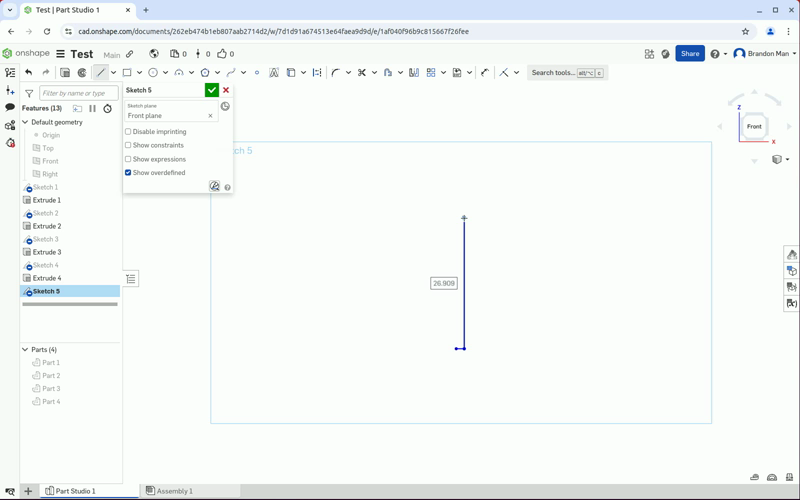
mouse_move(494, 217)
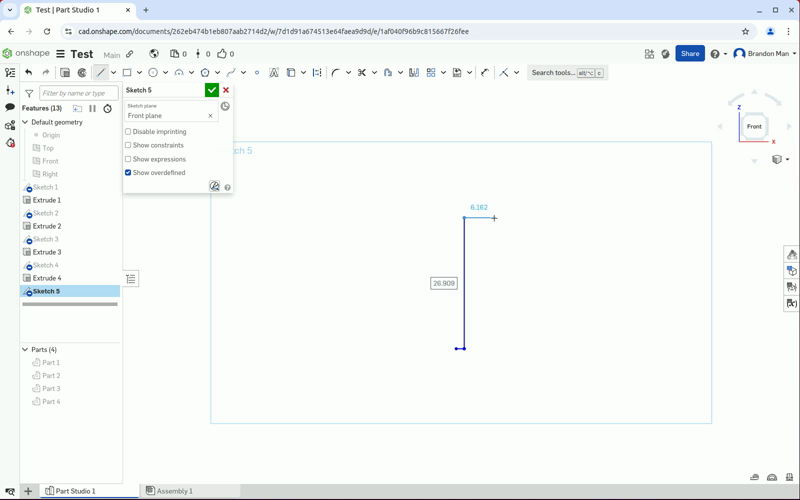
mouse_move(456, 217)
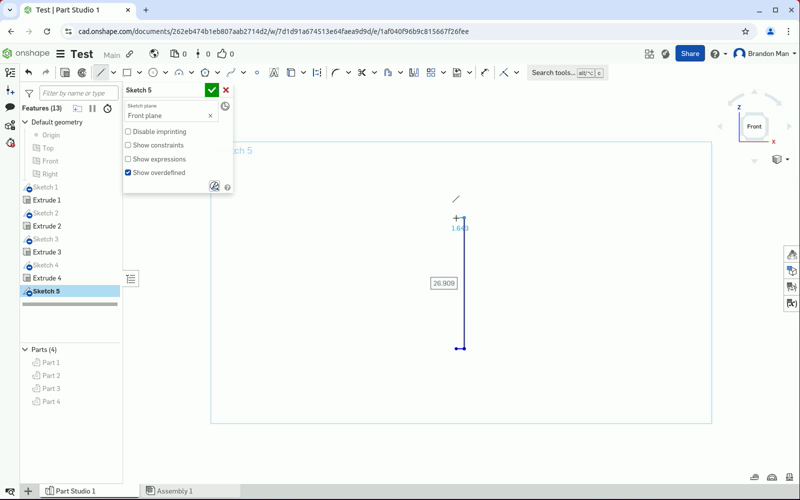
click(456, 217)
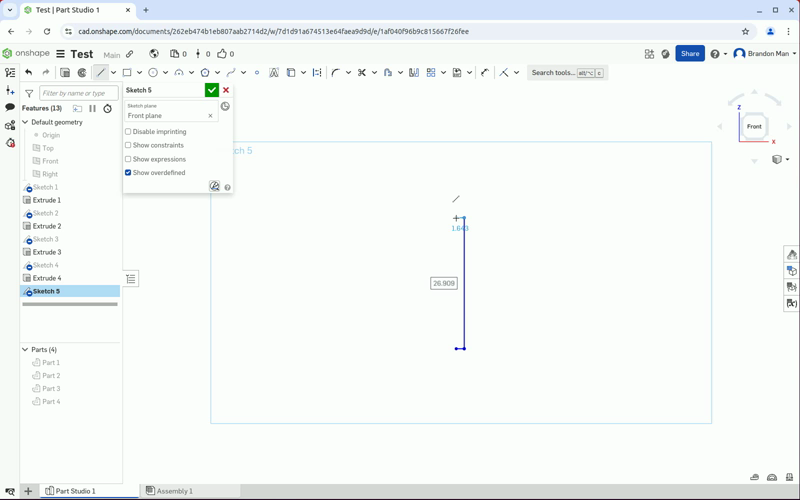
key_up(shift)
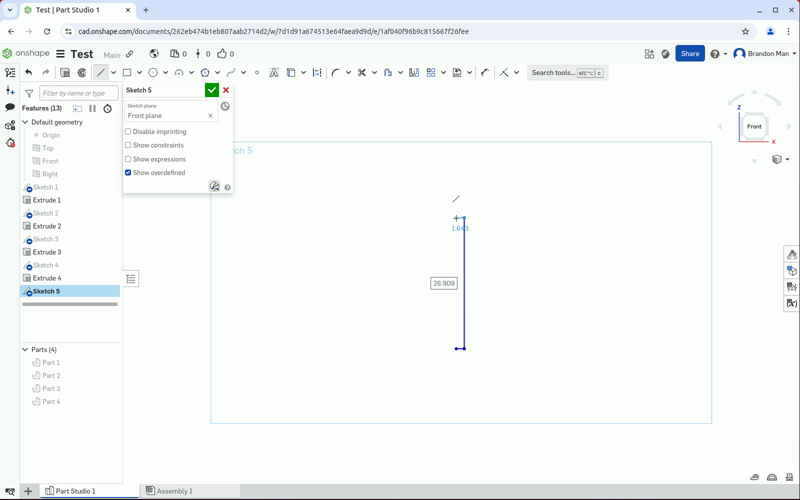
key_down(shift)
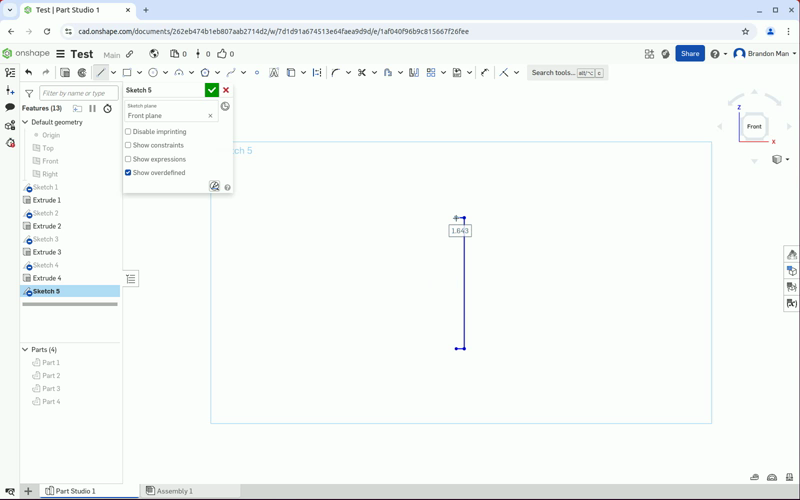
mouse_move(456, 348)
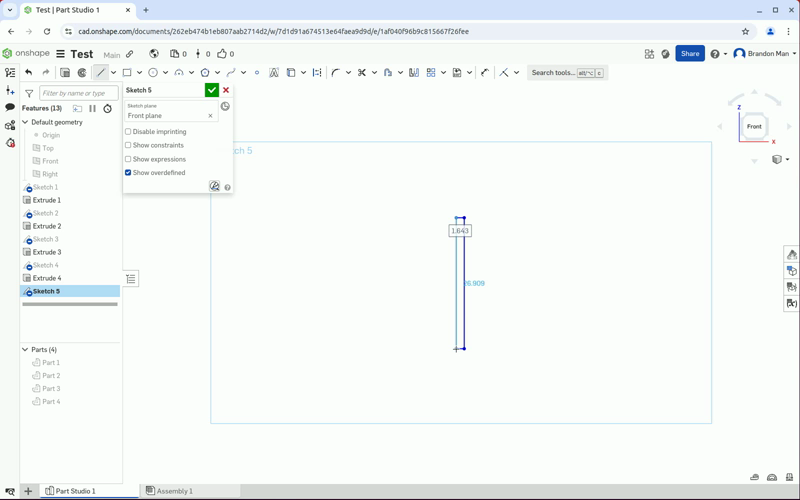
key_up(shift)
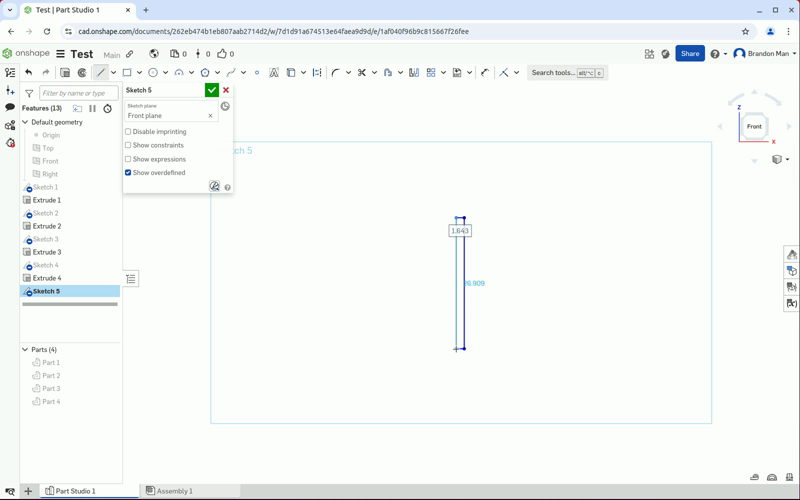
click(456, 348)
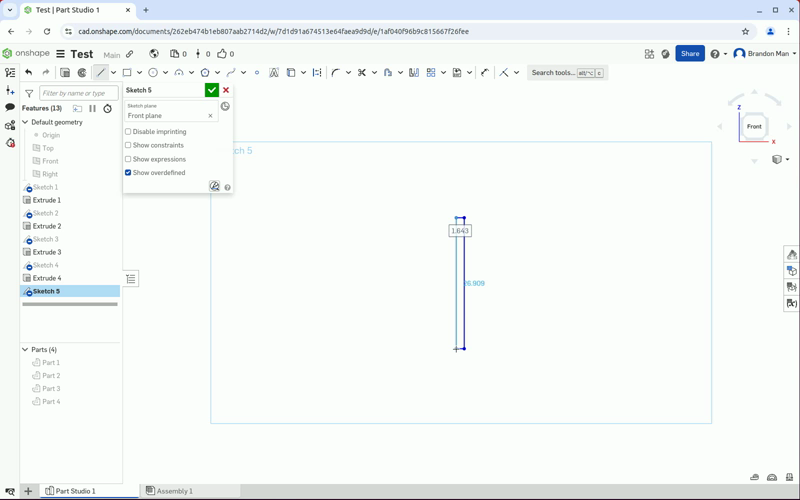
key(esc)
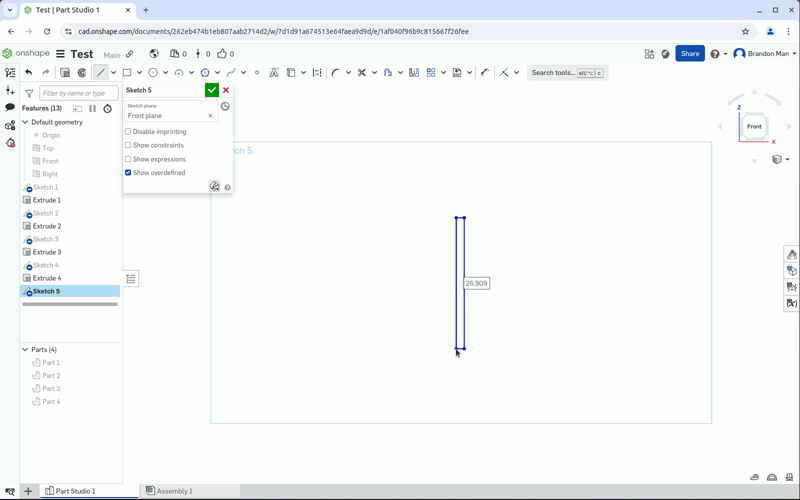
mouse_move(458, 330)
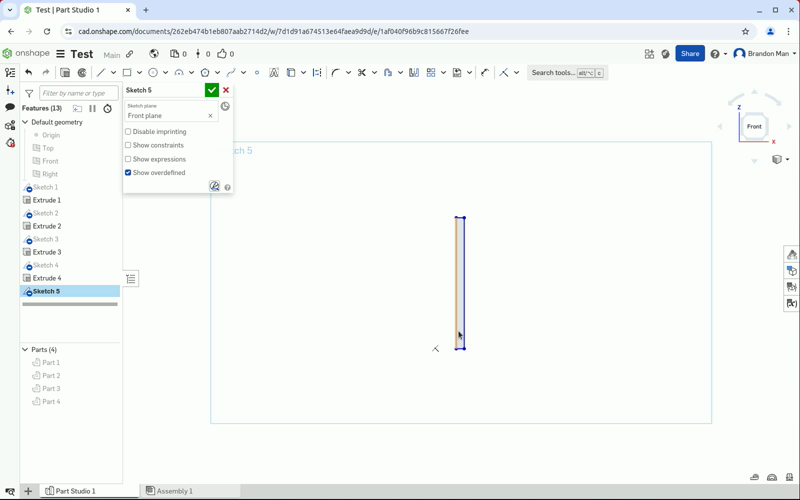
scroll(6)
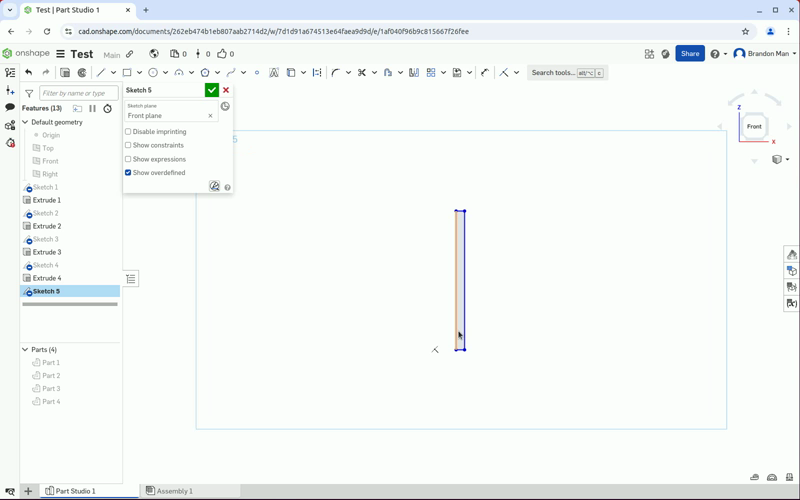
scroll(6)
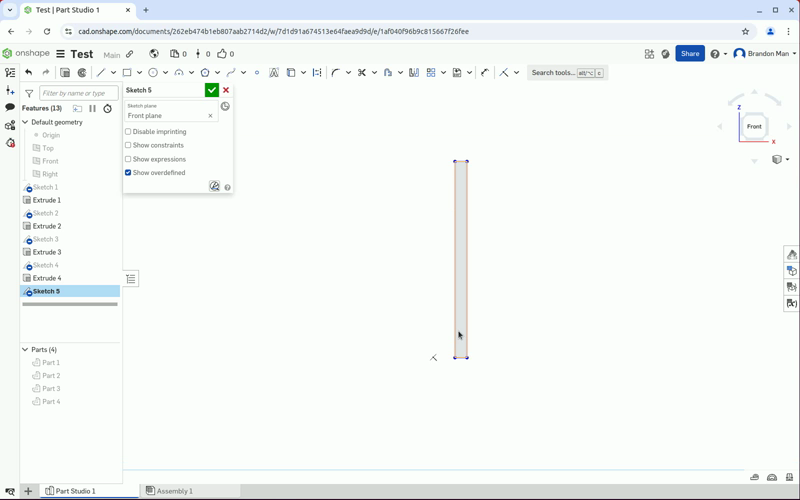
scroll(6)
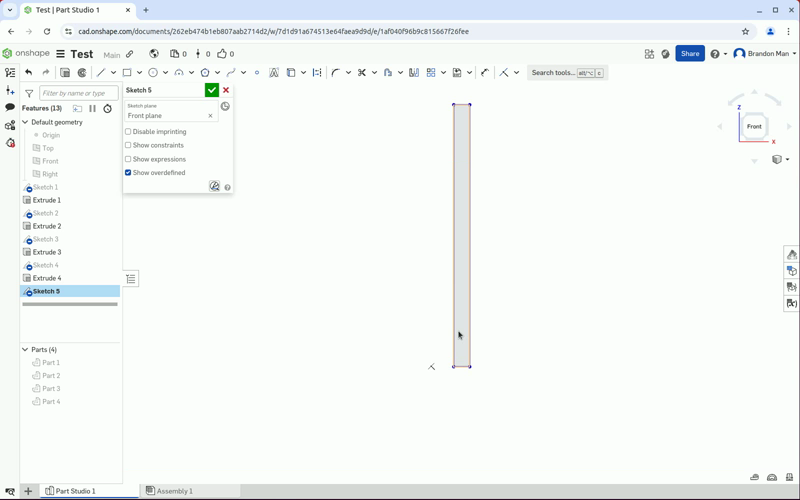
scroll(6)
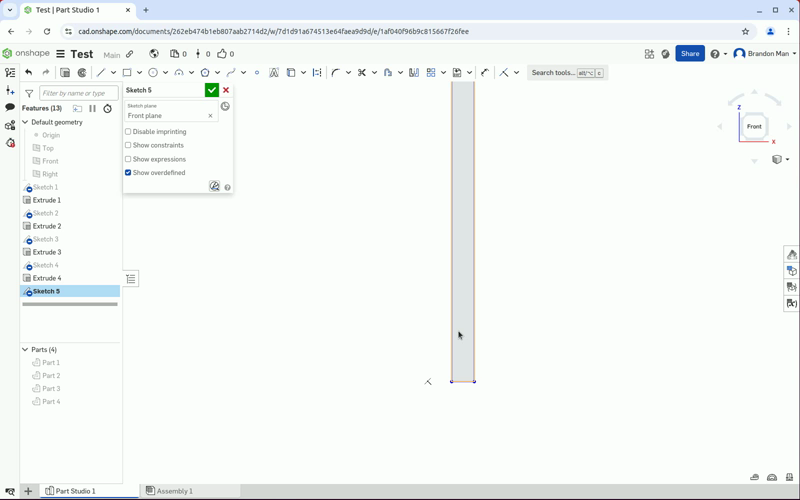
scroll(6)
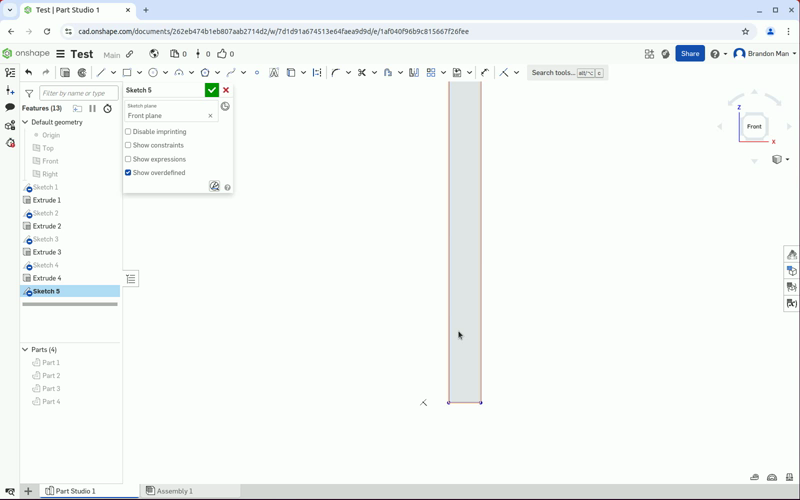
scroll(6)
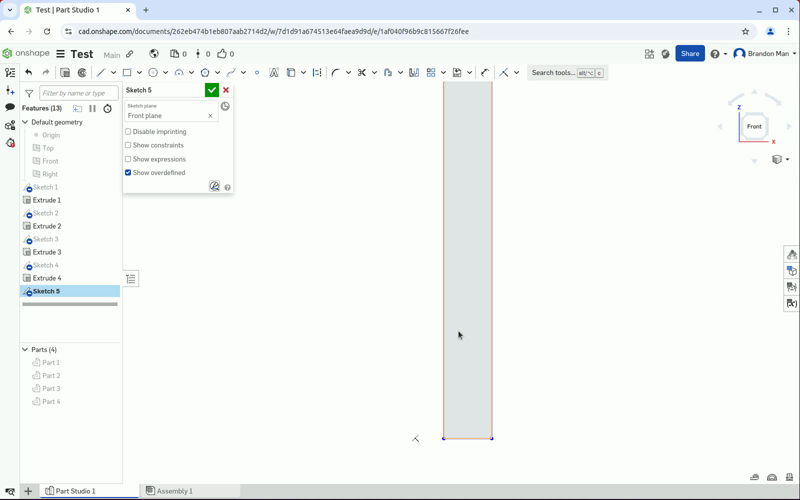
scroll(6)
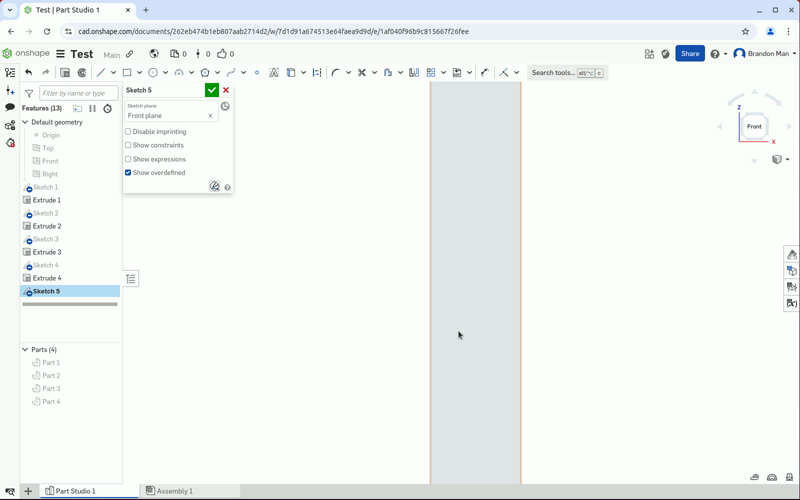
click(458, 330)
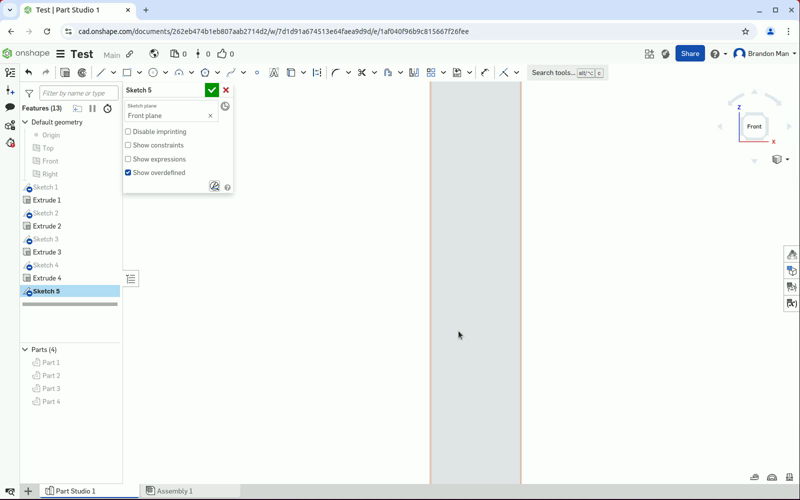
scroll(-6)
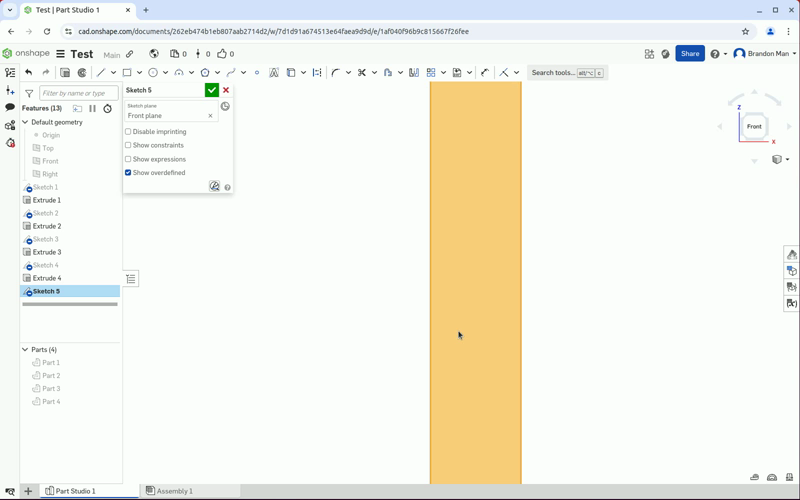
scroll(-6)
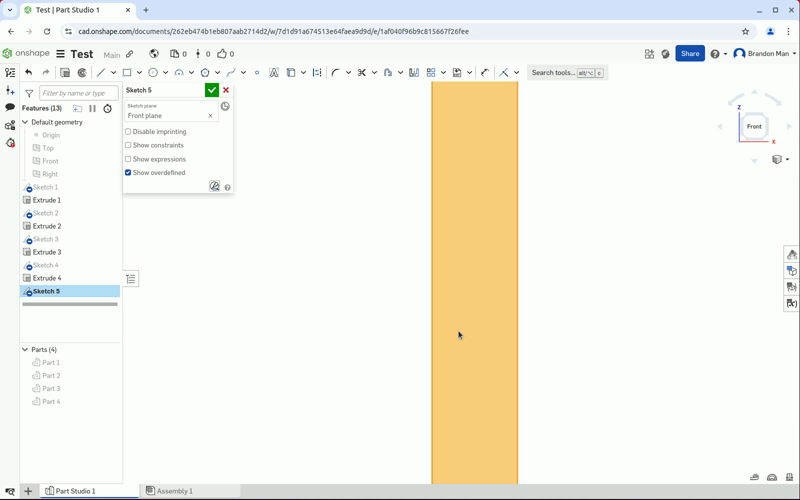
scroll(-6)
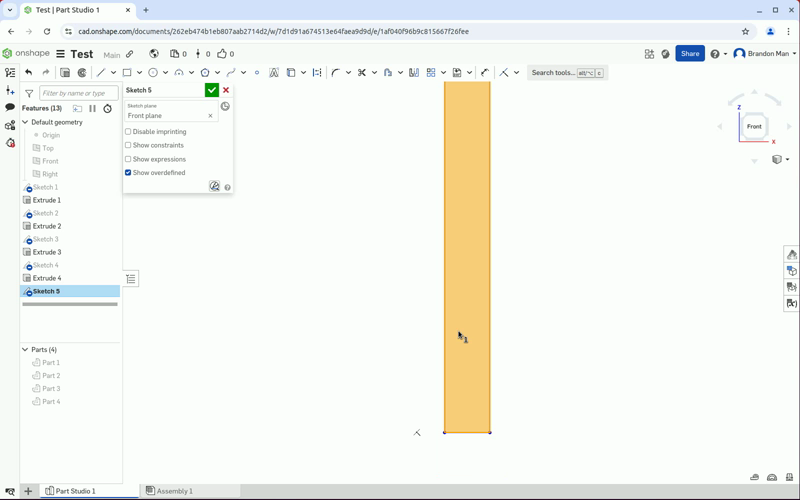
scroll(-6)
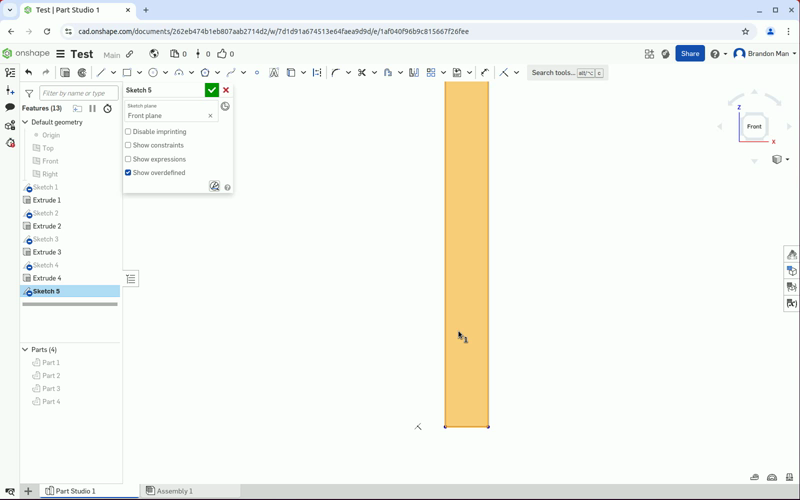
scroll(-6)
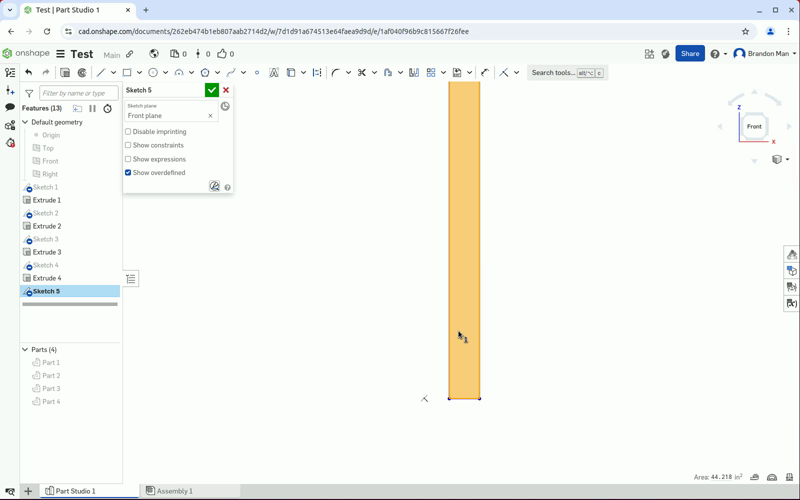
scroll(-6)
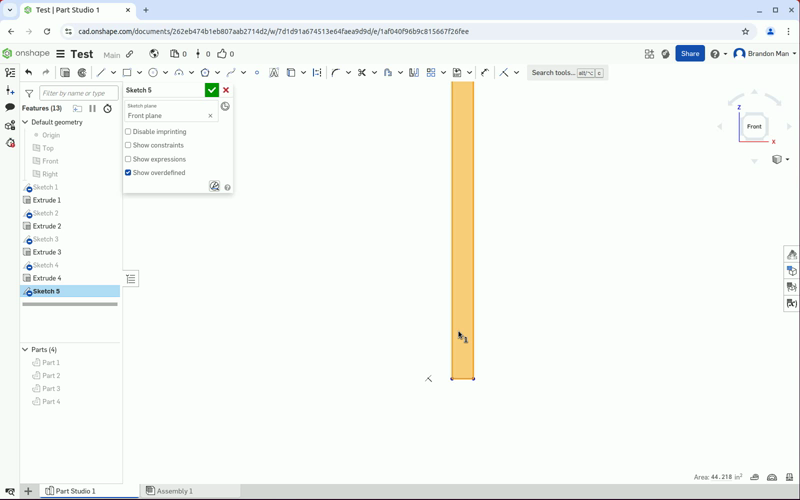
scroll(-6)
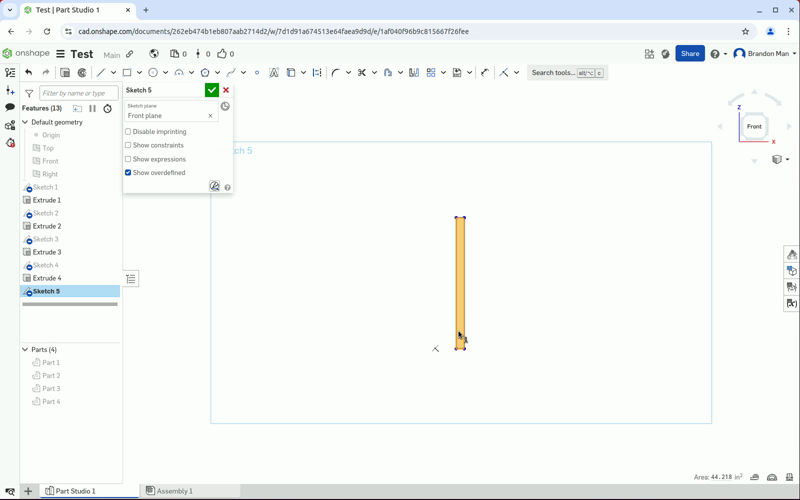
mouse_move(73, 352)
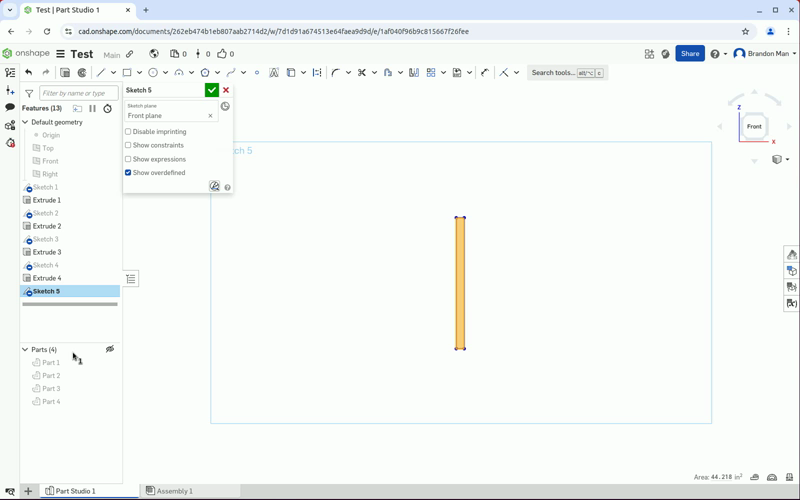
key(shift+y)
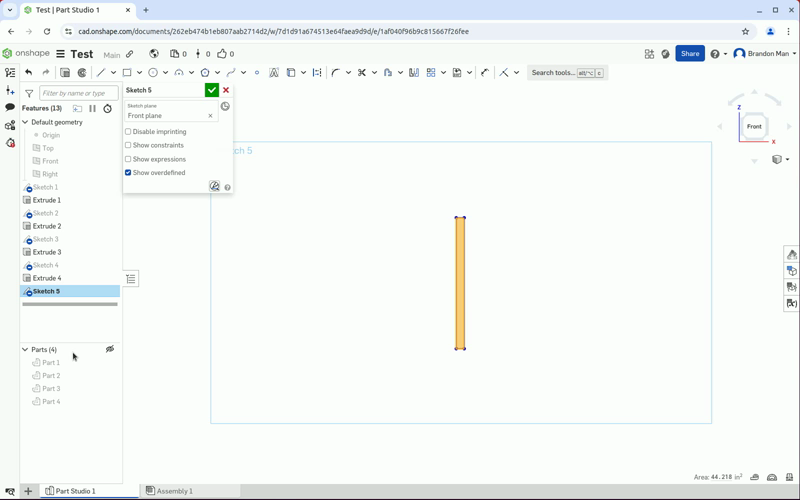
key(shift+e)
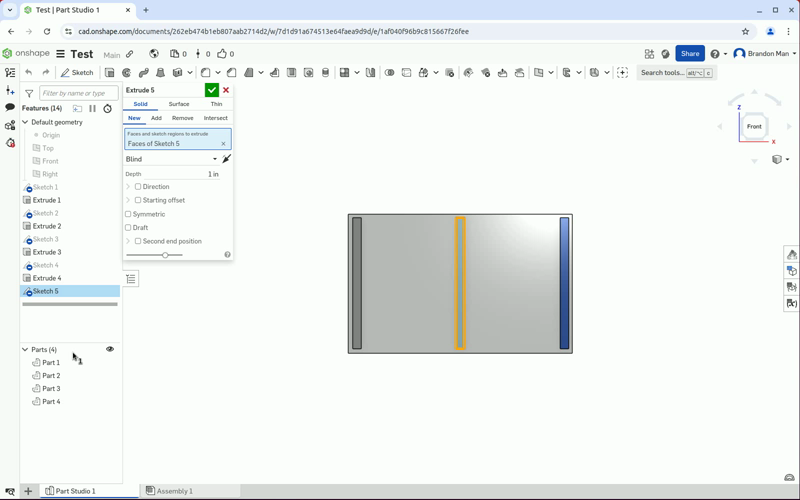
mouse_move(143, 106)
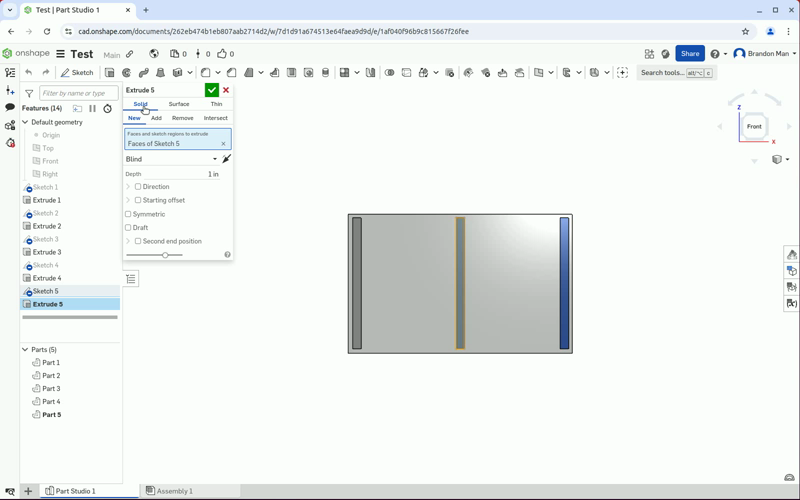
click(143, 106)
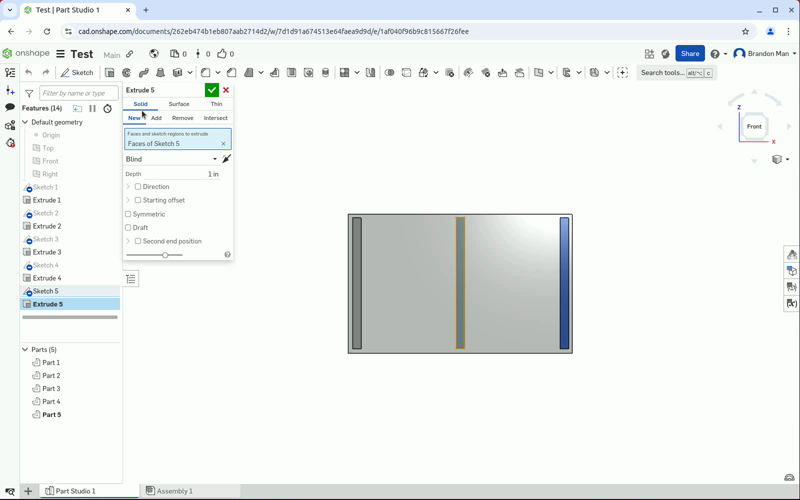
mouse_move(137, 120)
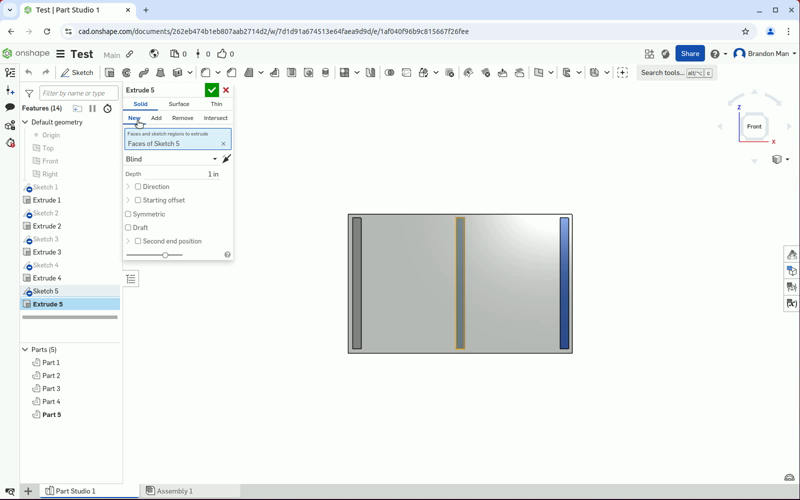
click(137, 120)
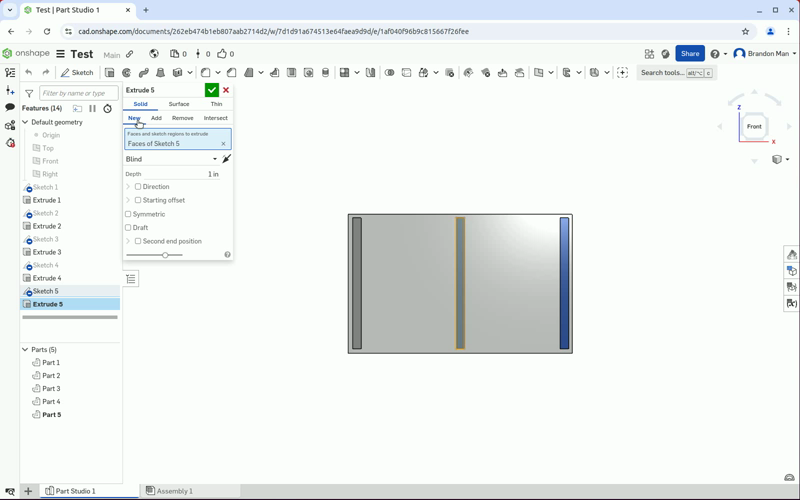
key(tab, 4)
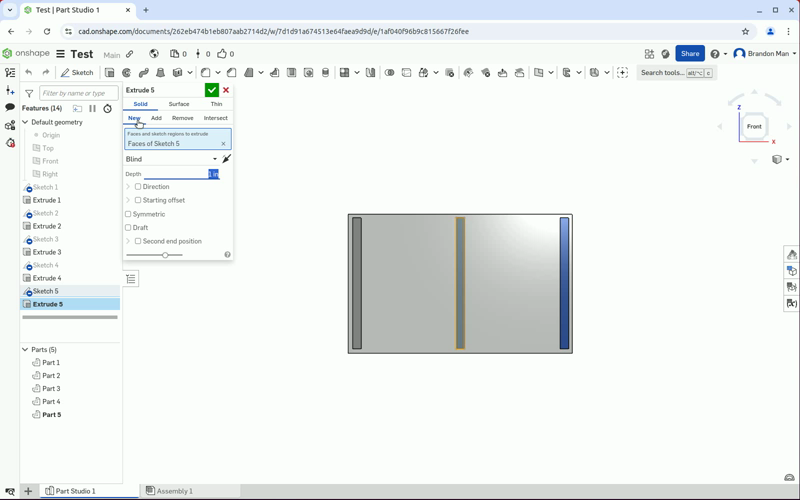
text(-0.722)
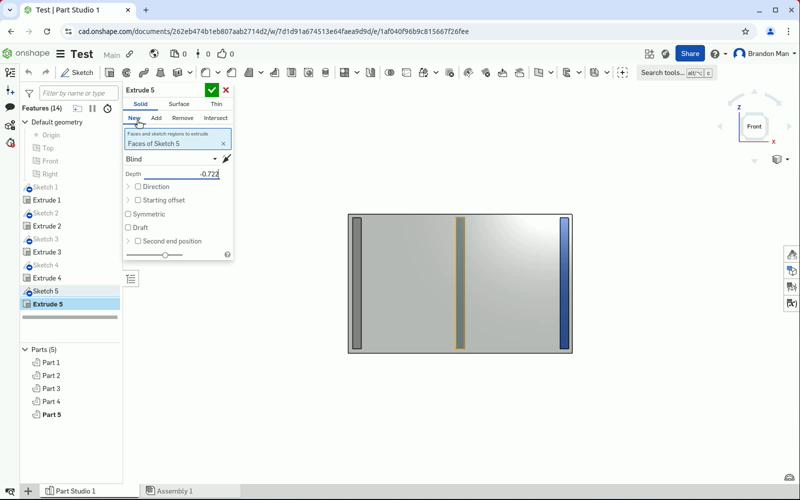
key(enter)
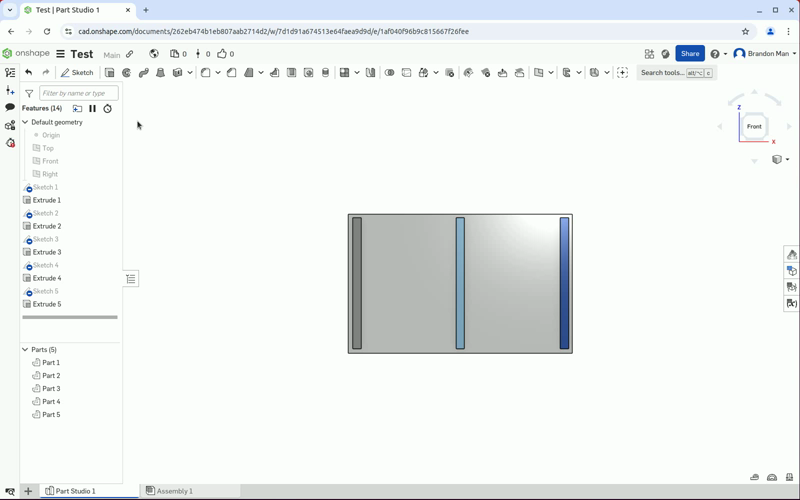
key(shift+h)
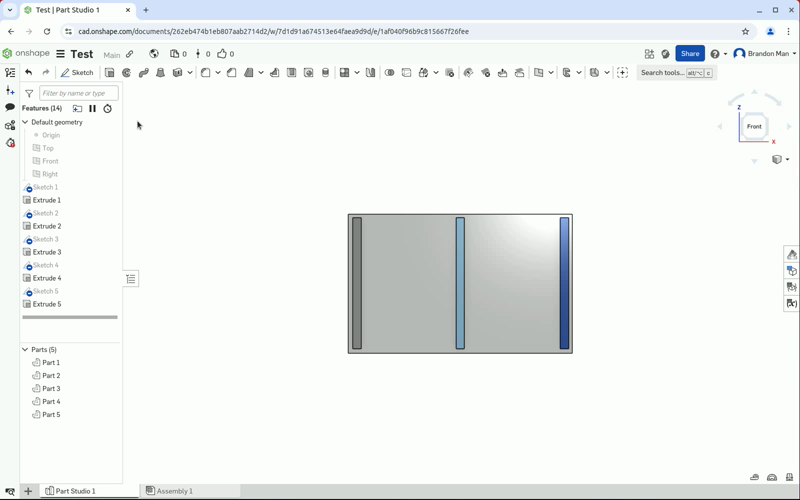
key(shift+h)
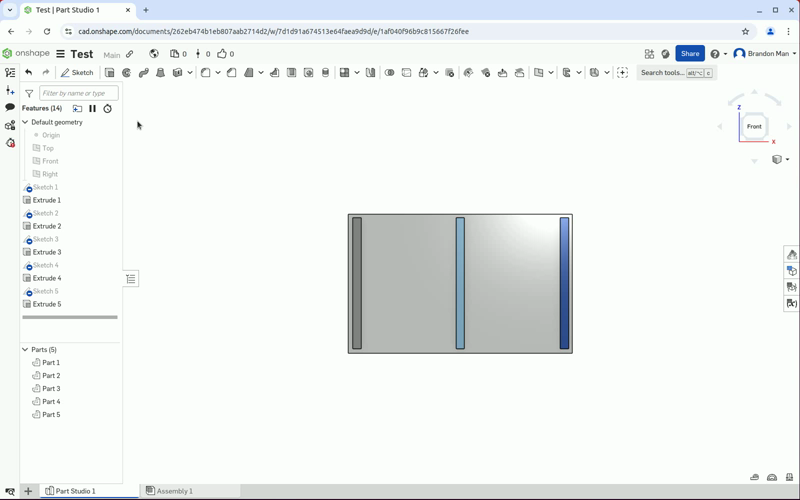
mouse_move(73, 189)
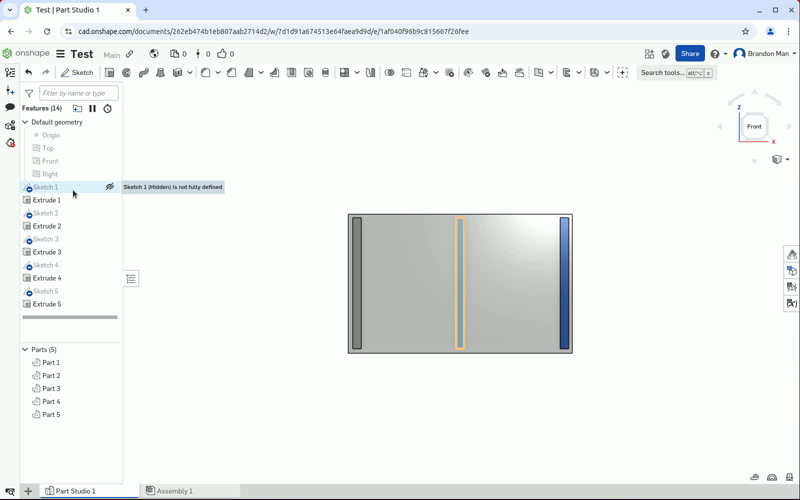
click(73, 189)
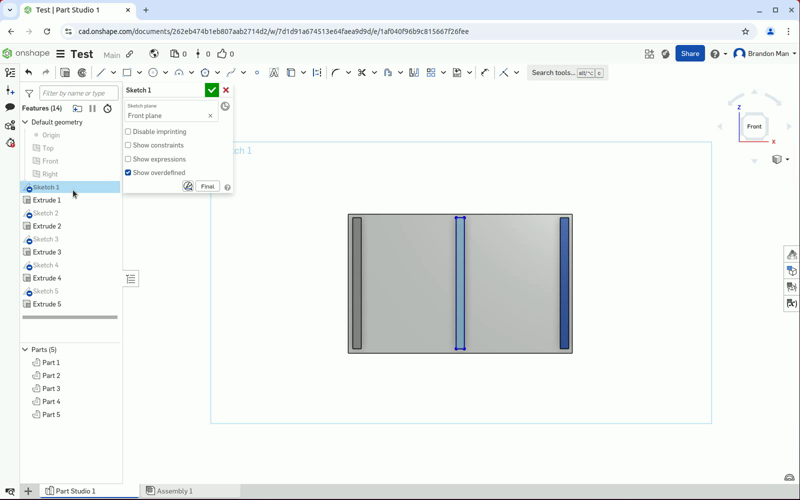
mouse_move(229, 92)
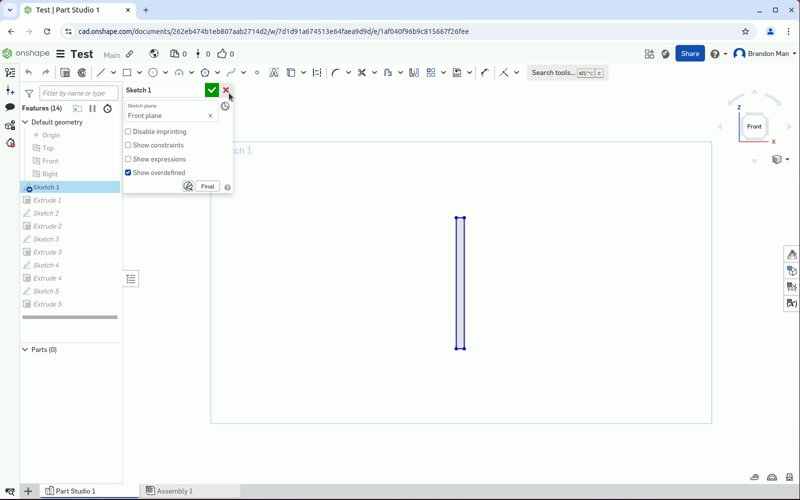
click(229, 92)
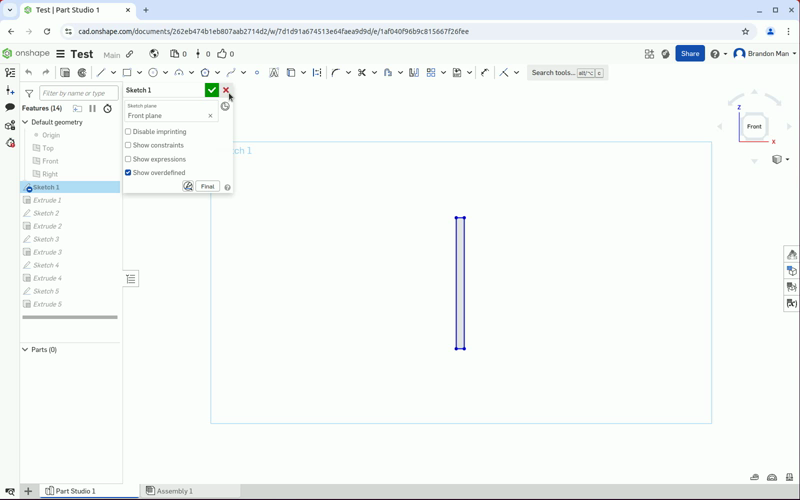
key(shift+s)
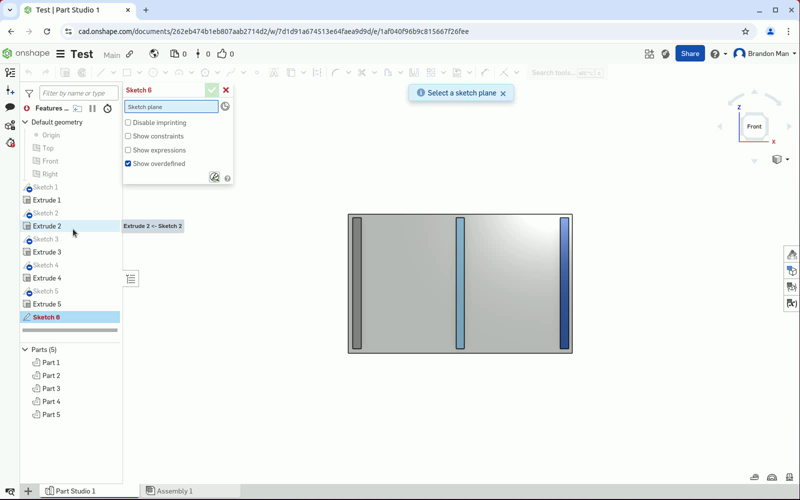
scroll(3)
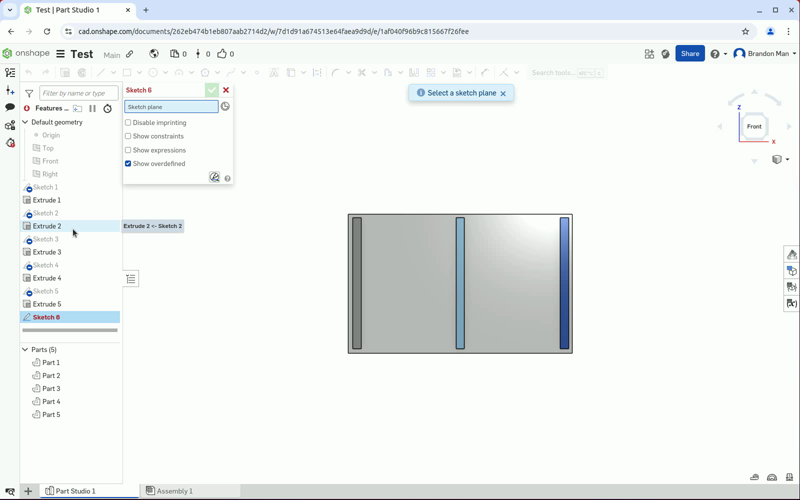
mouse_move(73, 163)
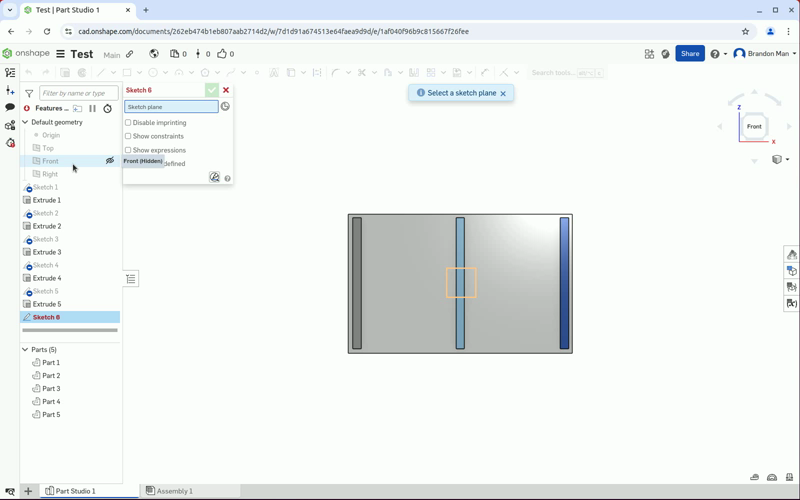
click(73, 163)
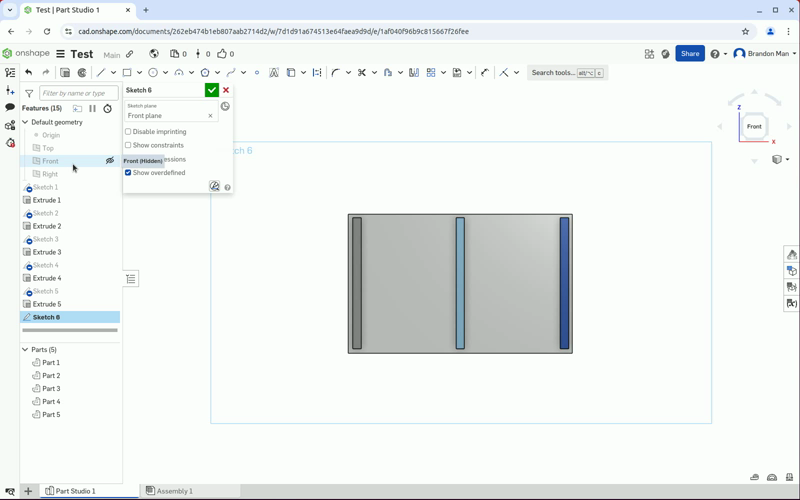
mouse_move(73, 352)
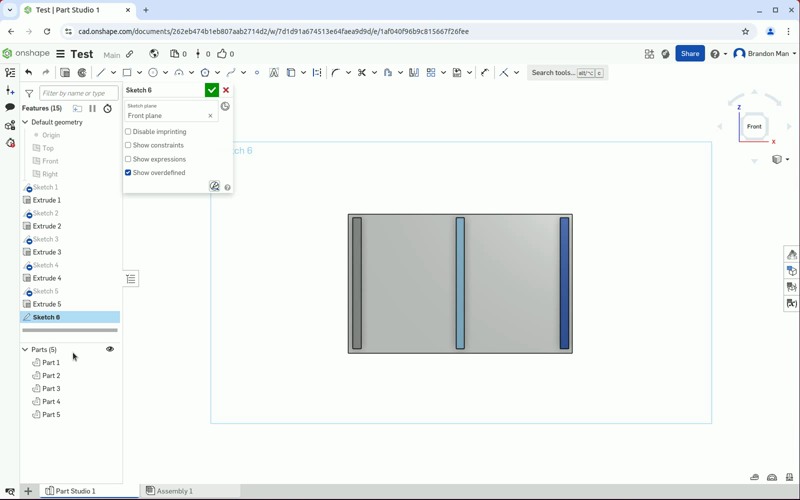
key(y)
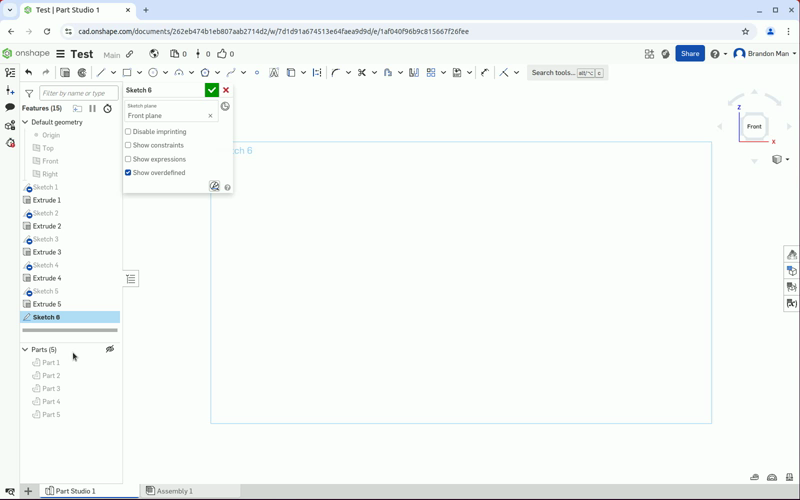
key(l)
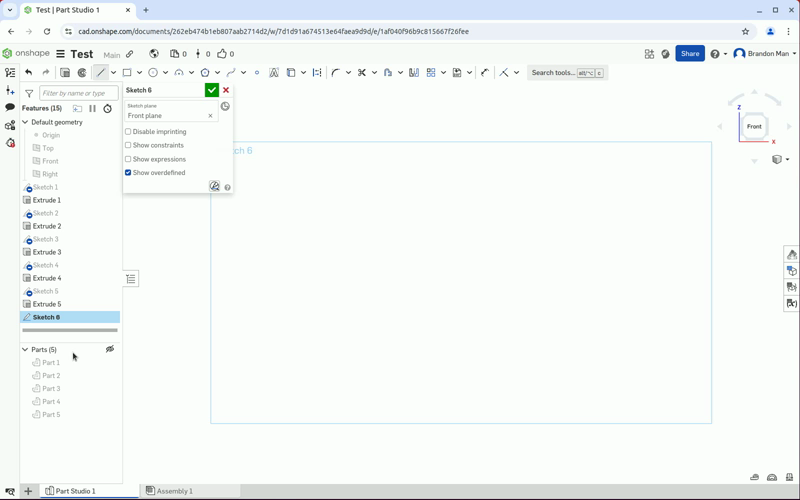
key_down(shift)
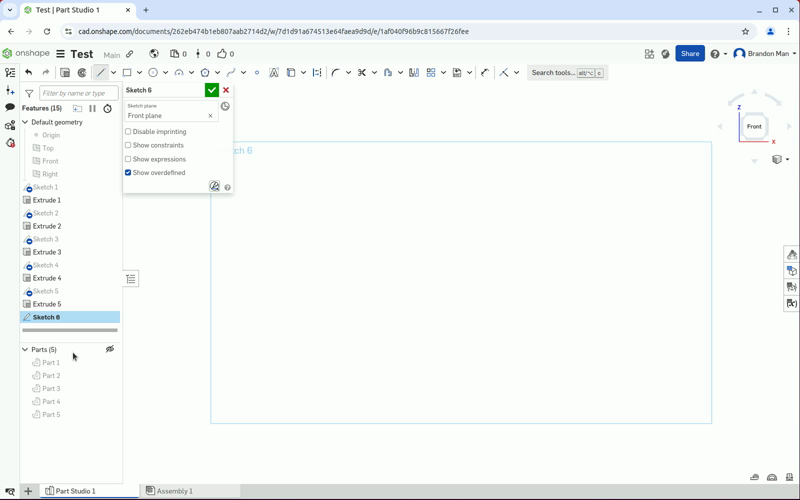
mouse_move(352, 348)
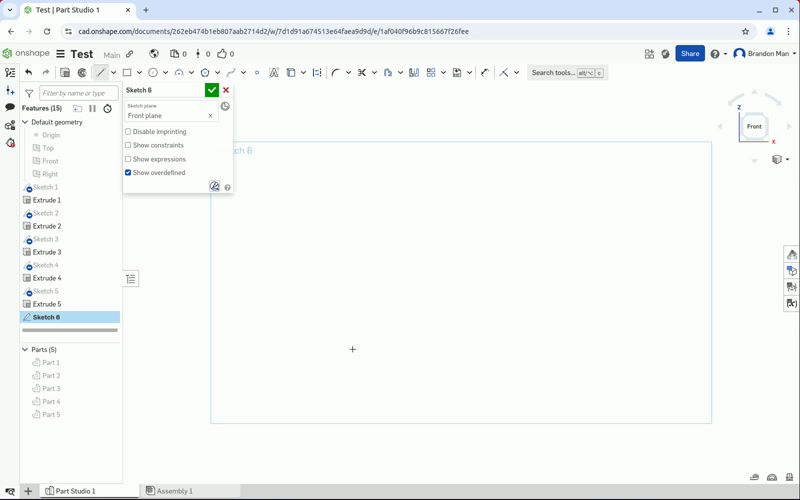
click(352, 348)
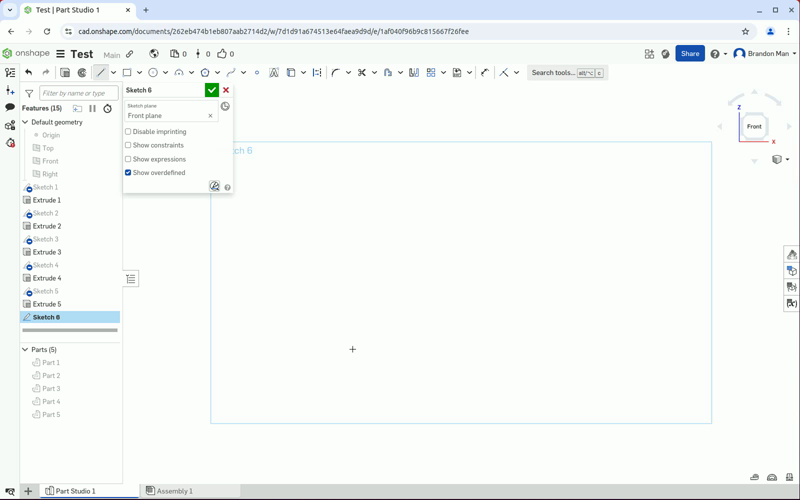
key_up(shift)
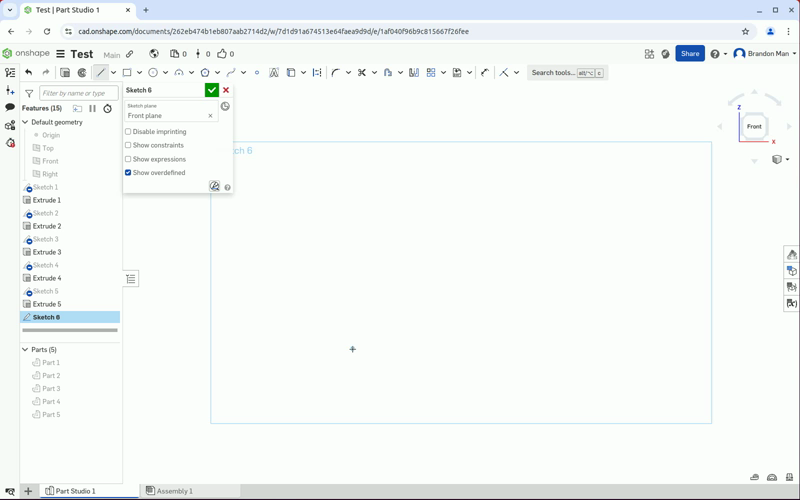
key_down(shift)
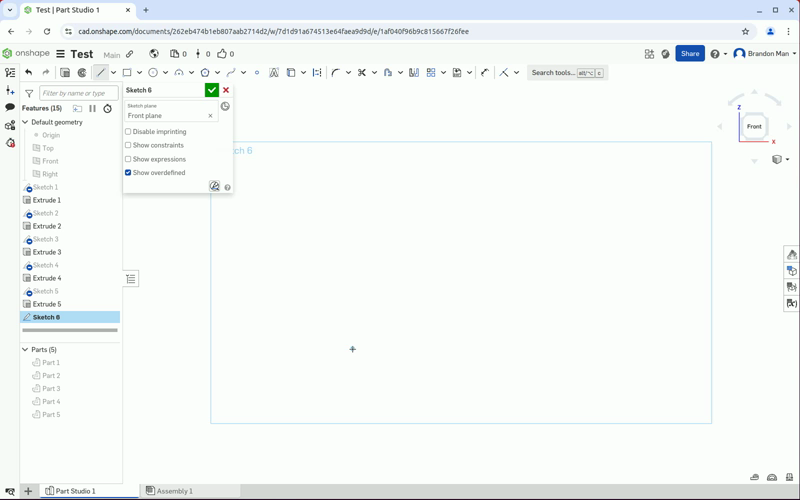
mouse_move(382, 348)
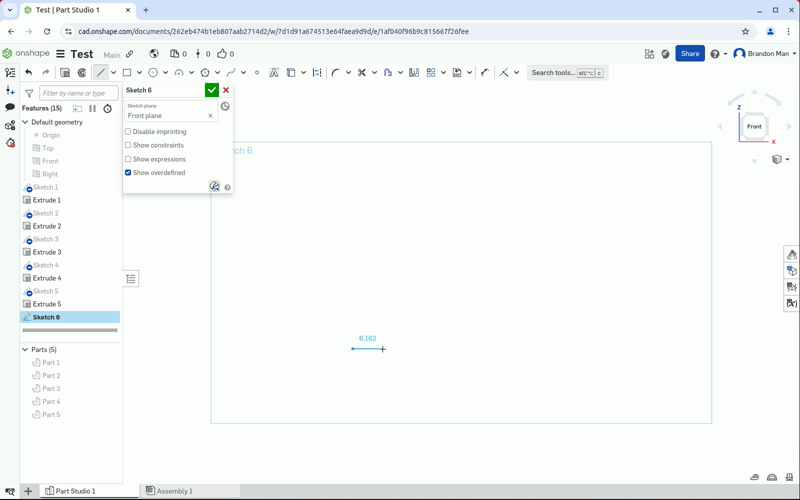
mouse_move(361, 348)
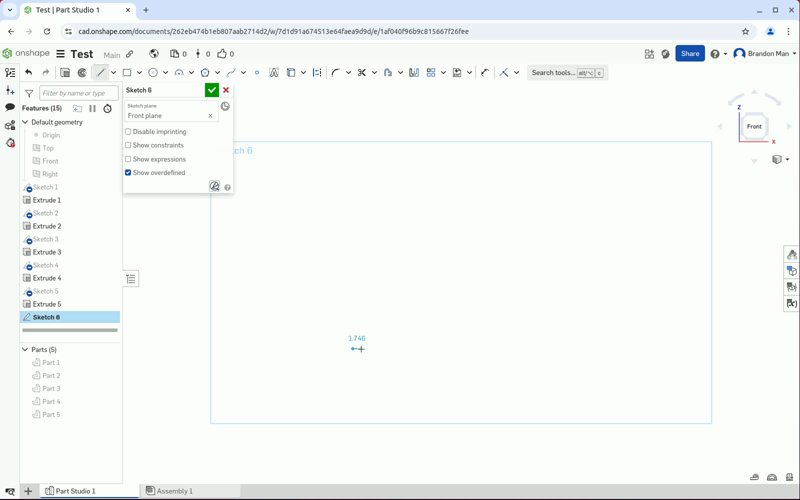
click(361, 348)
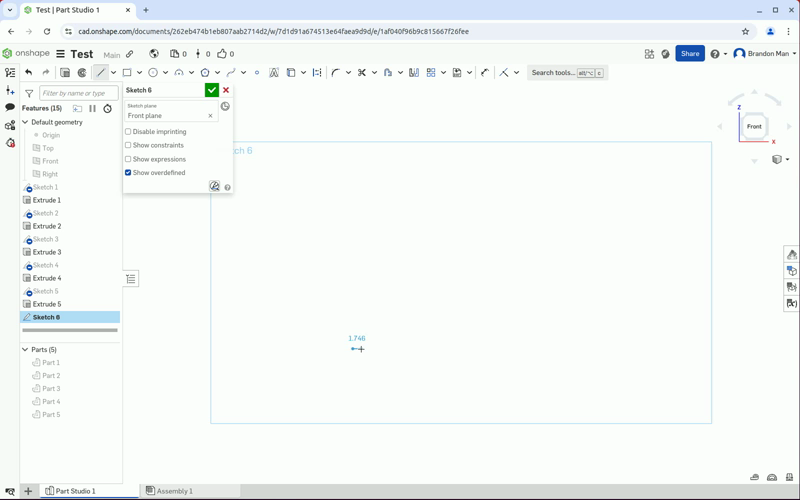
key_up(shift)
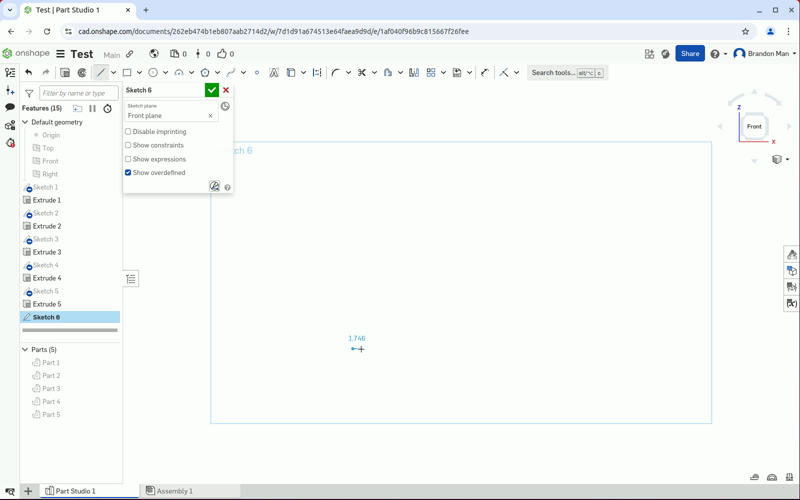
key_down(shift)
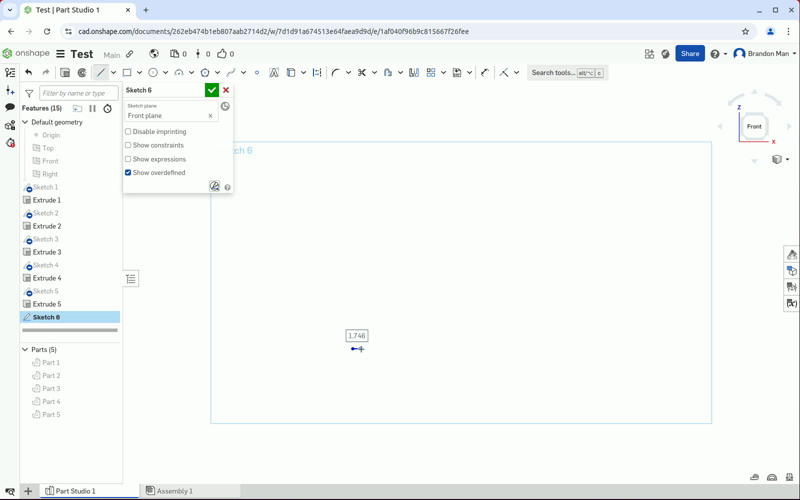
mouse_move(361, 217)
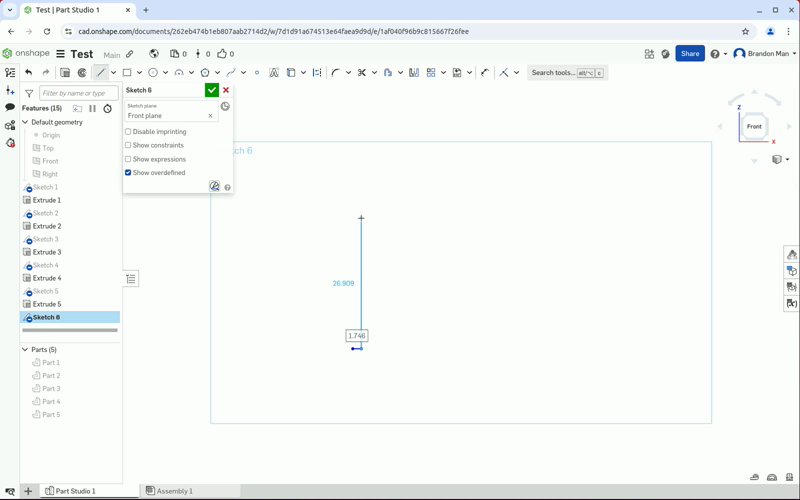
click(361, 217)
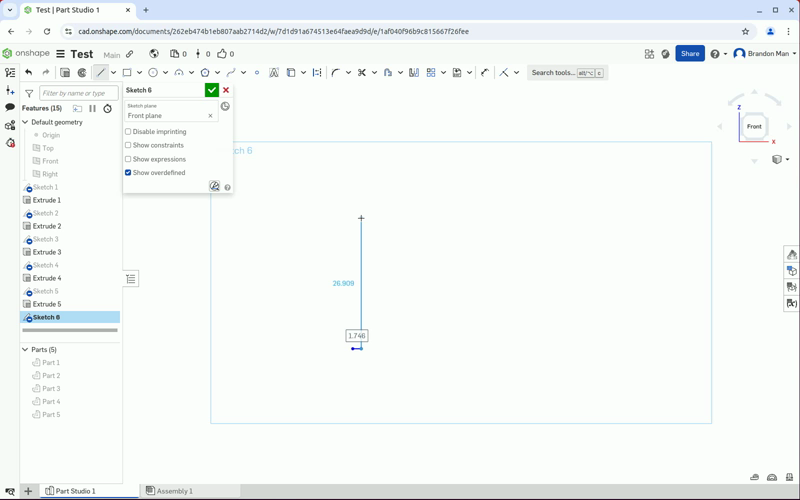
key_up(shift)
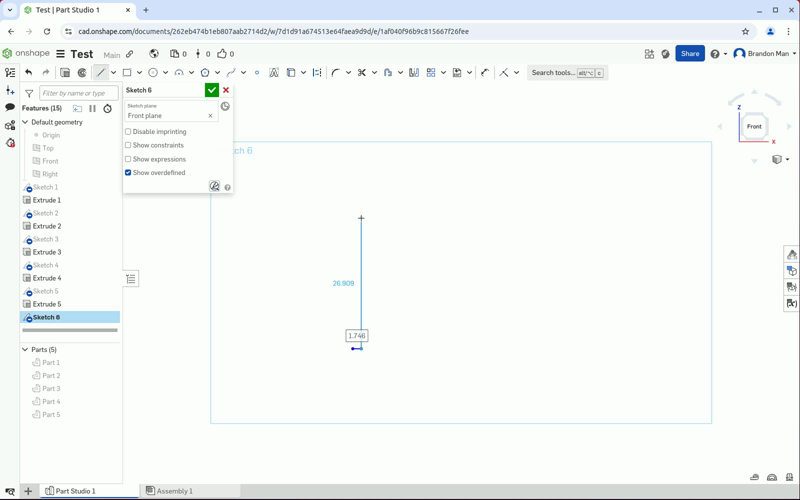
key_down(shift)
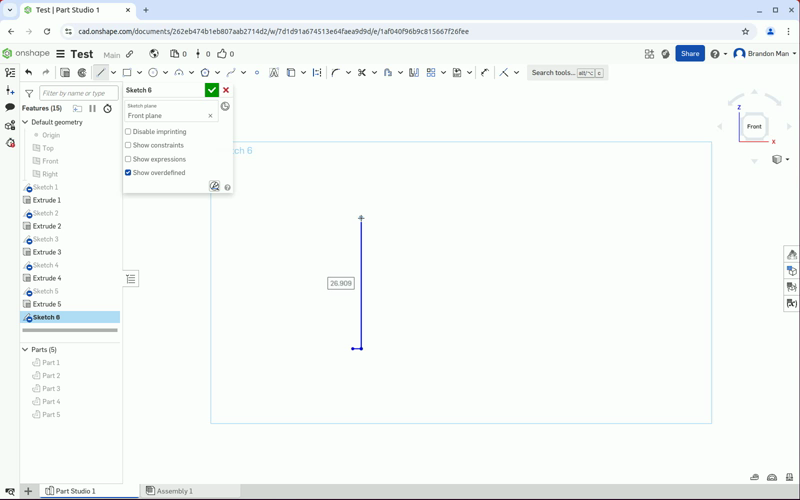
mouse_move(391, 217)
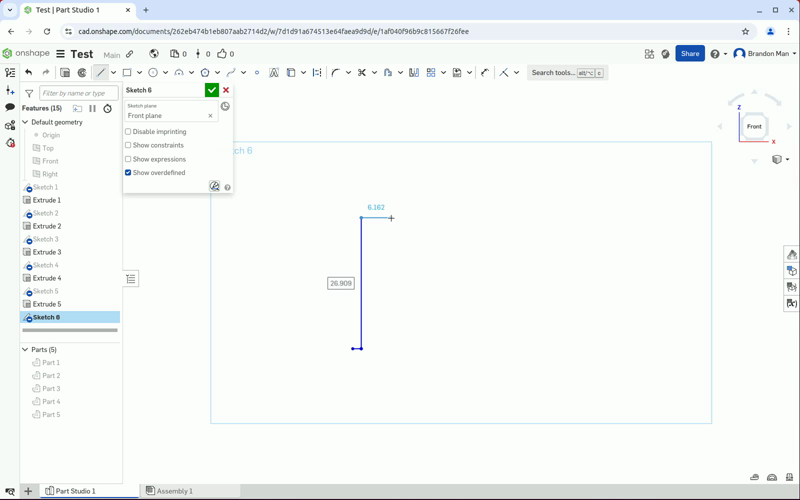
mouse_move(352, 217)
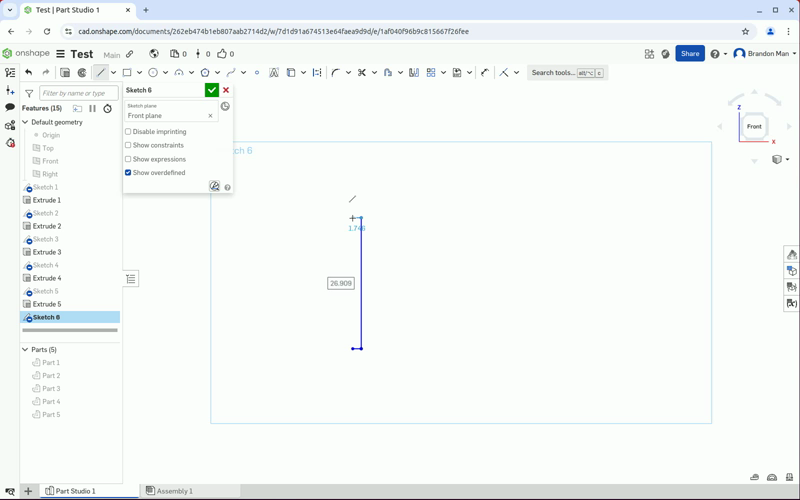
click(352, 217)
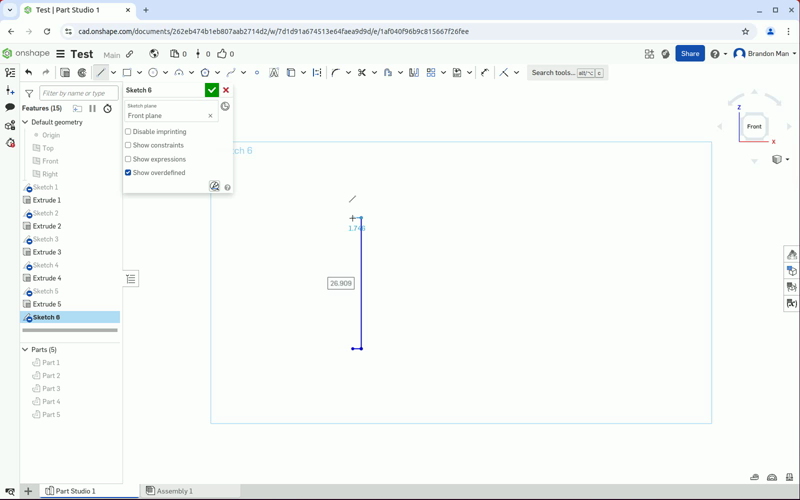
key_up(shift)
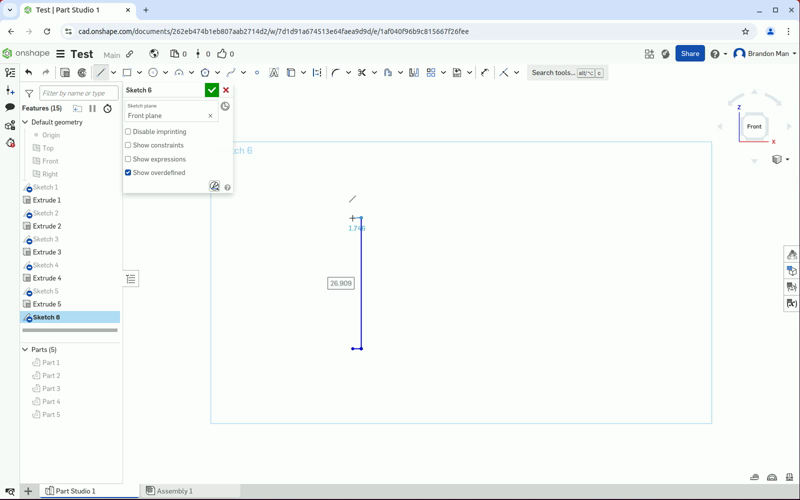
key_down(shift)
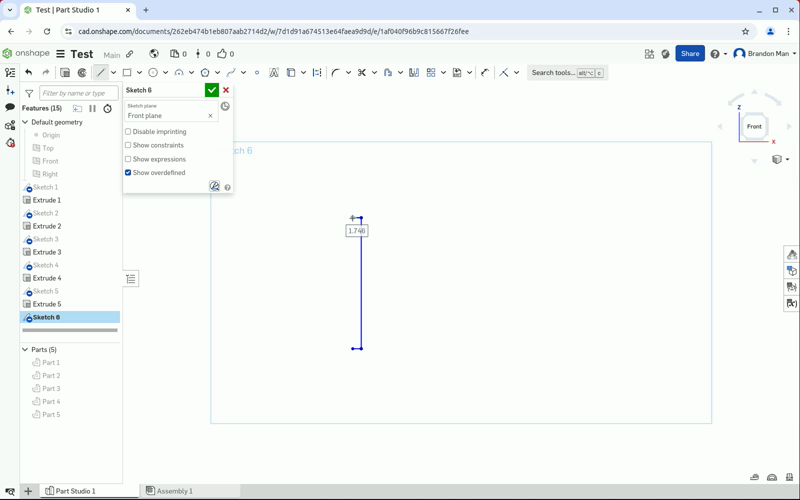
mouse_move(352, 348)
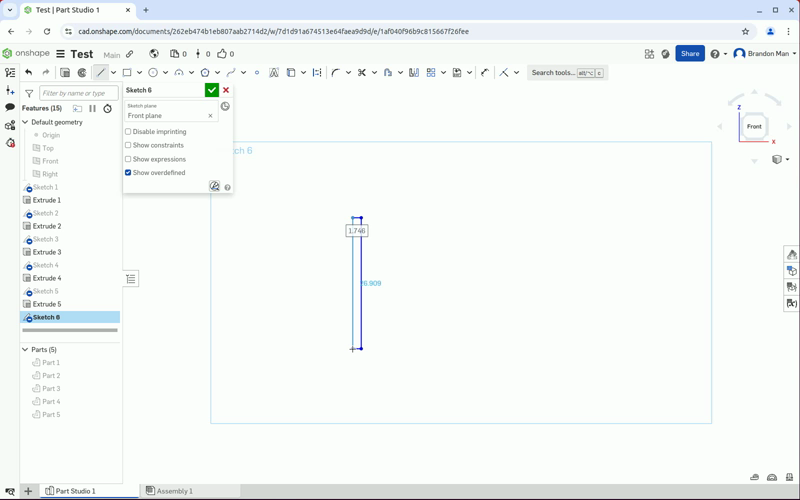
key_up(shift)
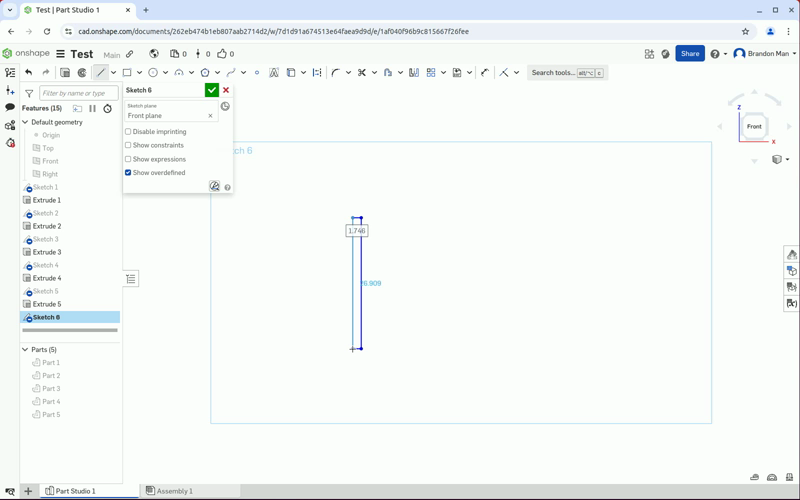
click(352, 348)
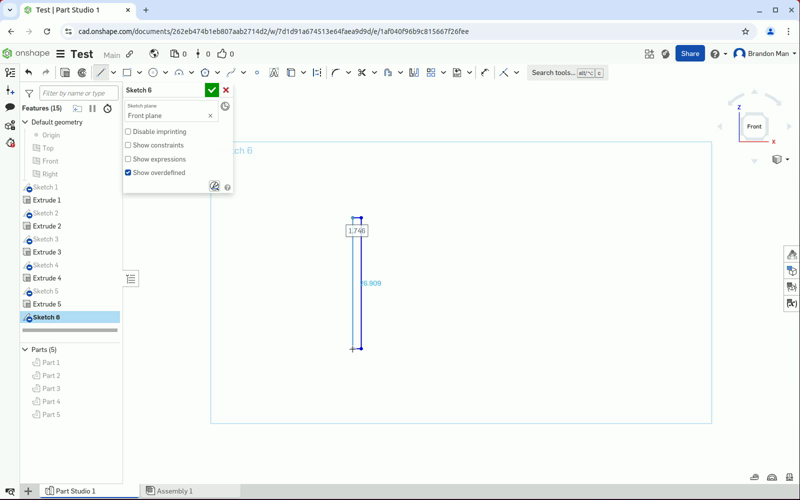
key(esc)
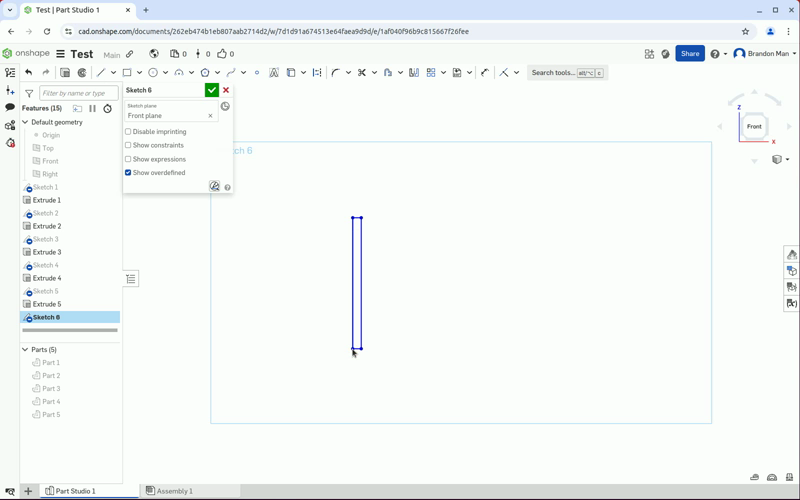
mouse_move(359, 222)
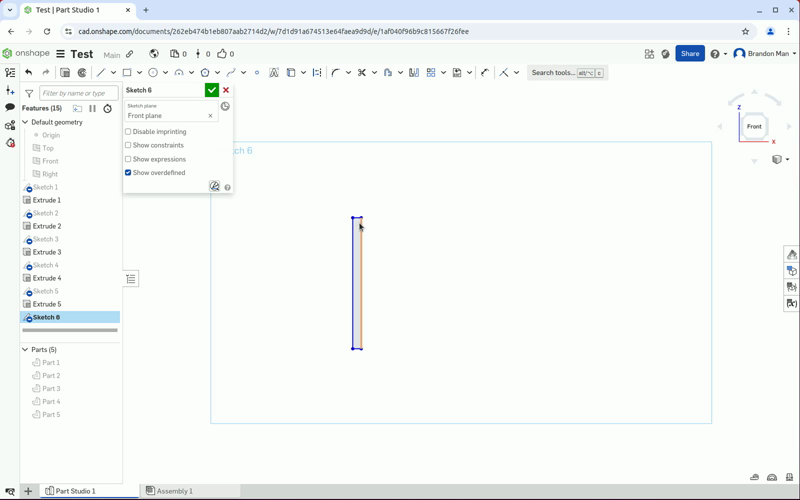
scroll(6)
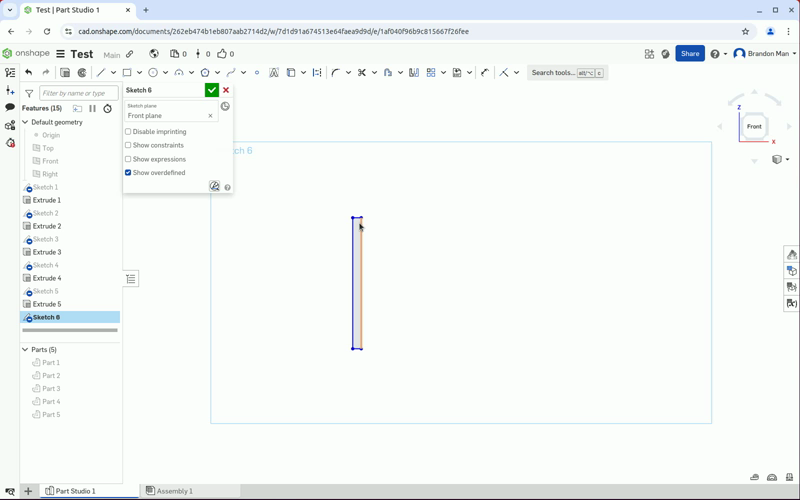
scroll(6)
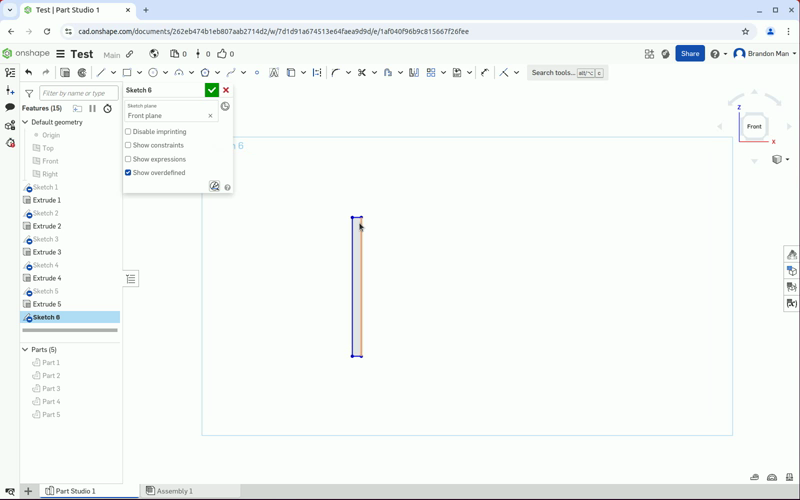
scroll(6)
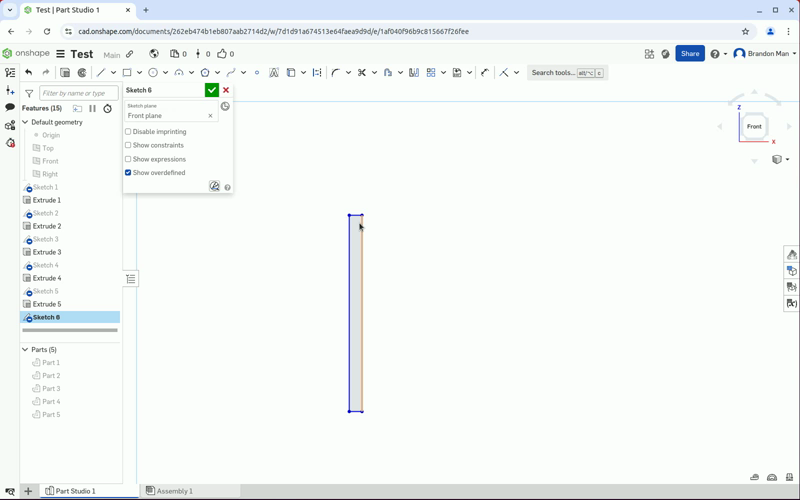
scroll(6)
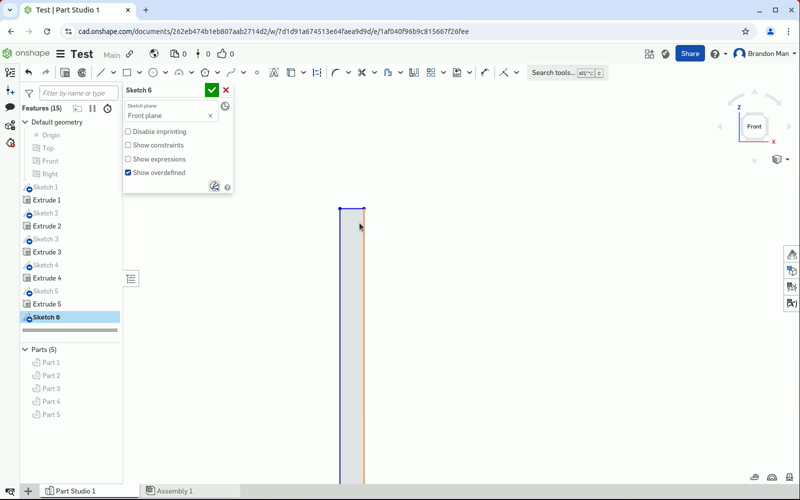
scroll(6)
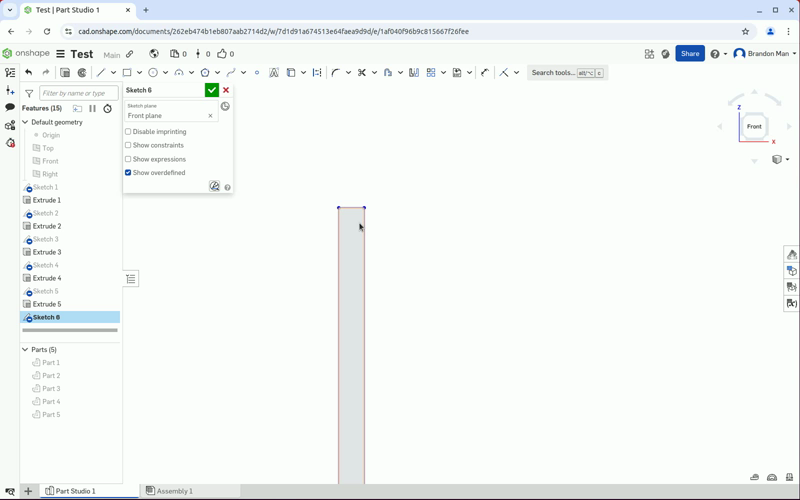
scroll(6)
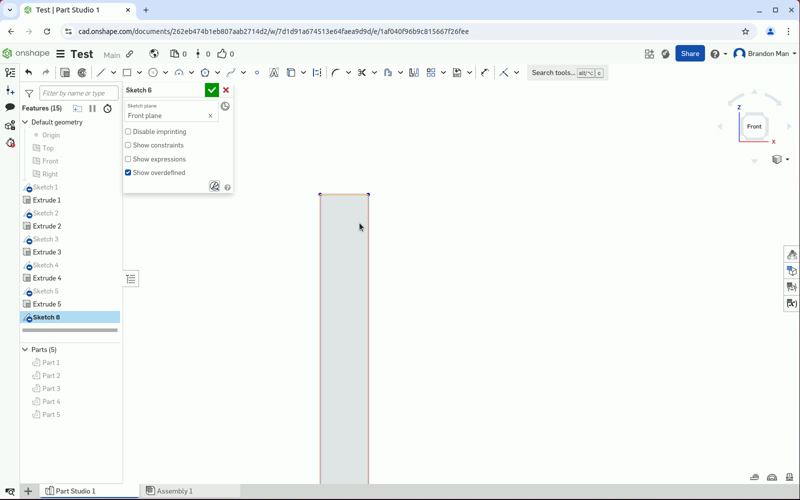
scroll(6)
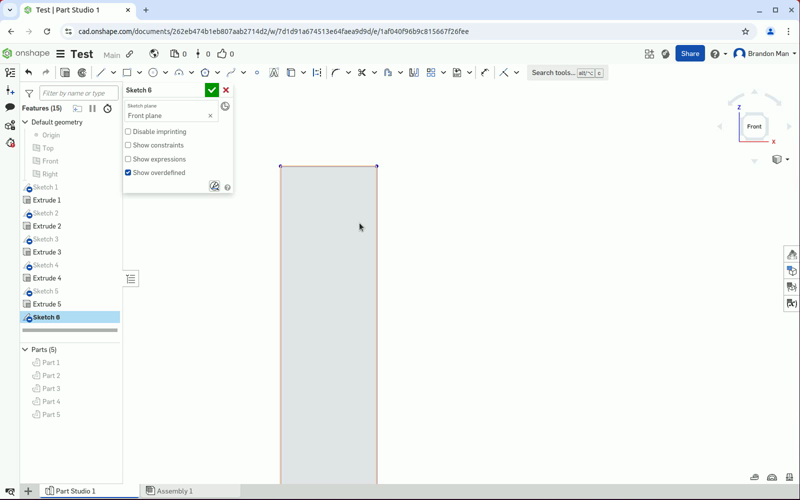
click(359, 222)
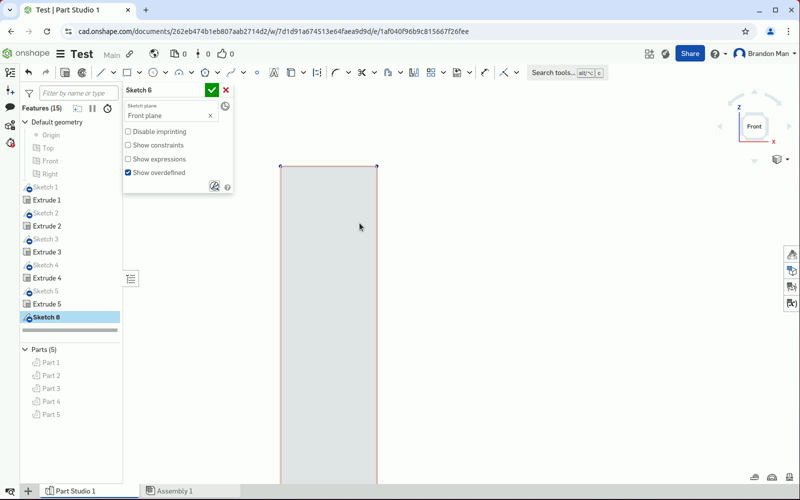
scroll(-6)
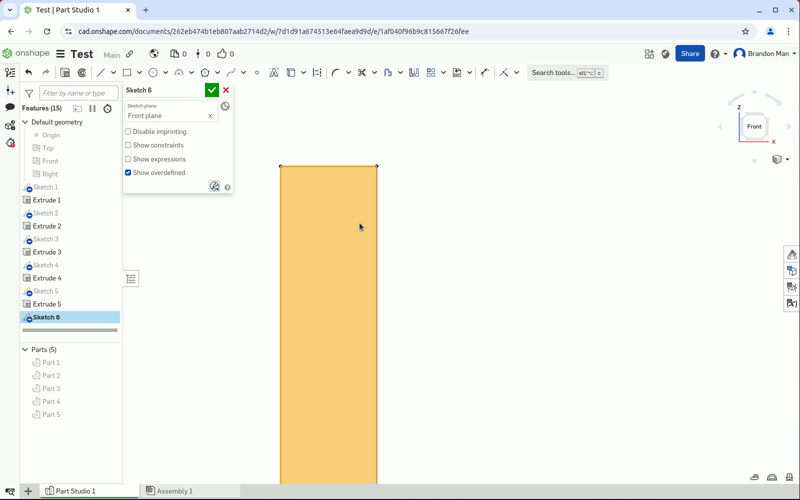
scroll(-6)
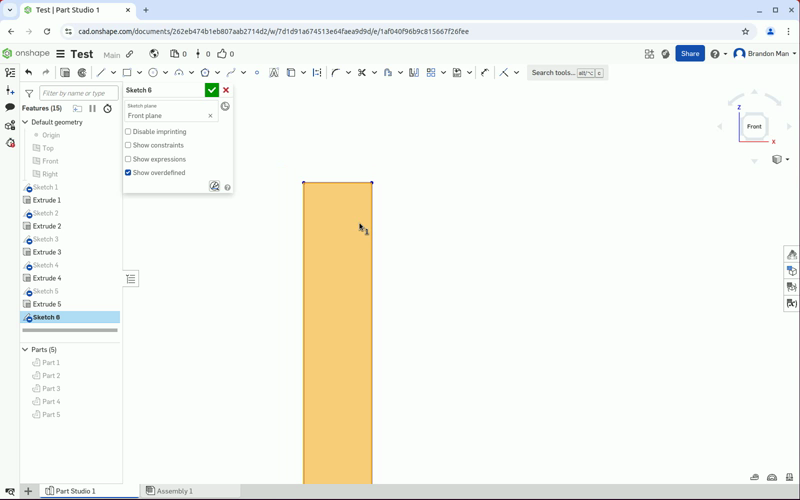
scroll(-6)
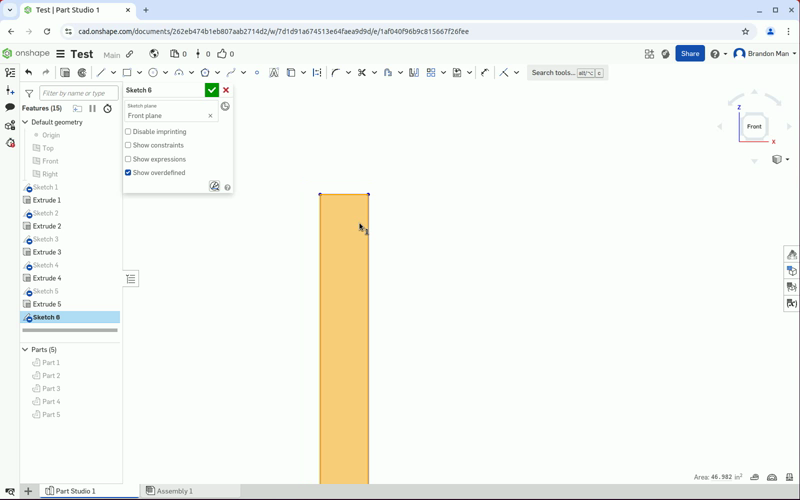
scroll(-6)
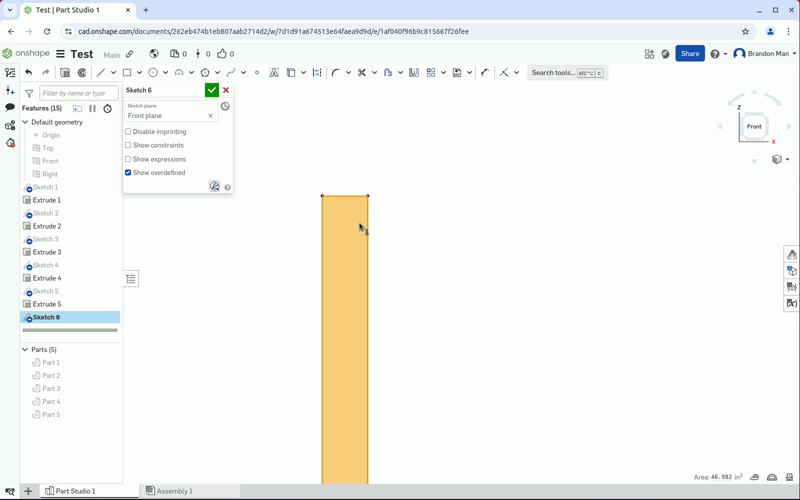
scroll(-6)
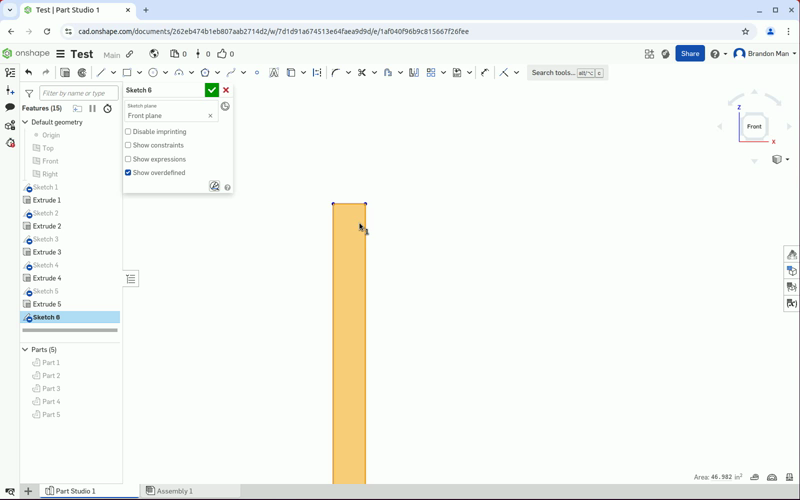
scroll(-6)
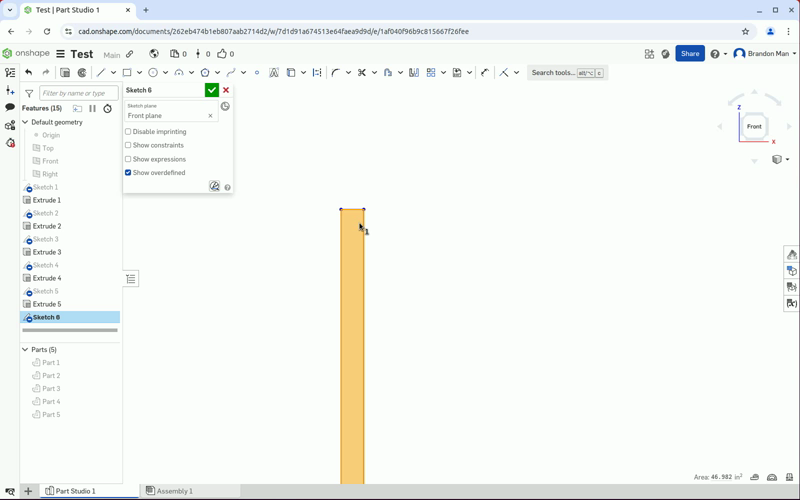
scroll(-6)
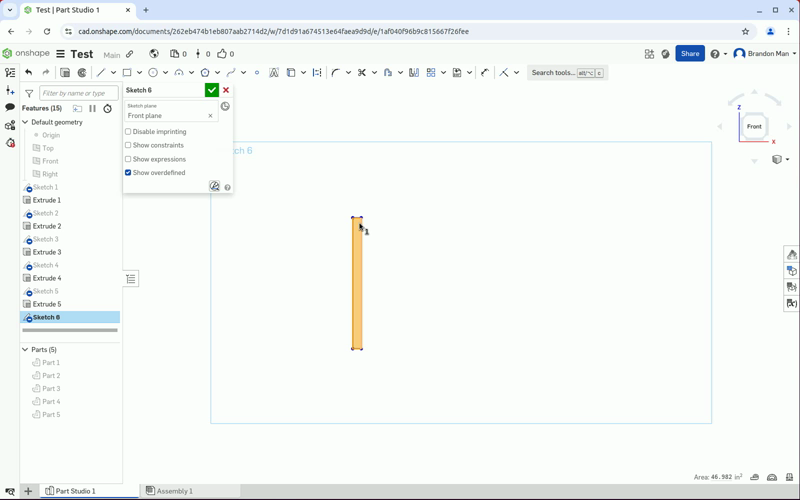
mouse_move(73, 352)
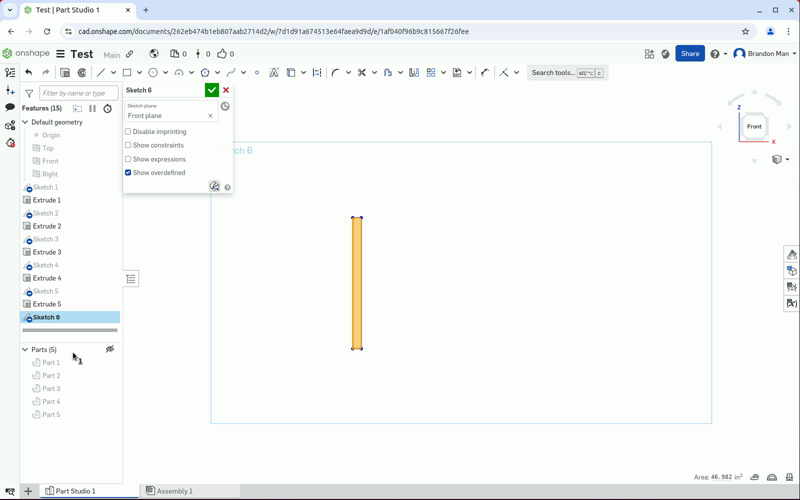
key(shift+y)
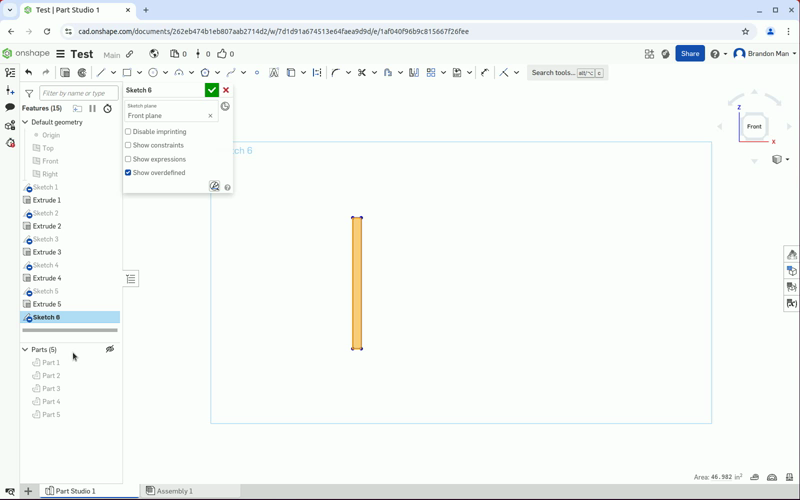
key(shift+e)
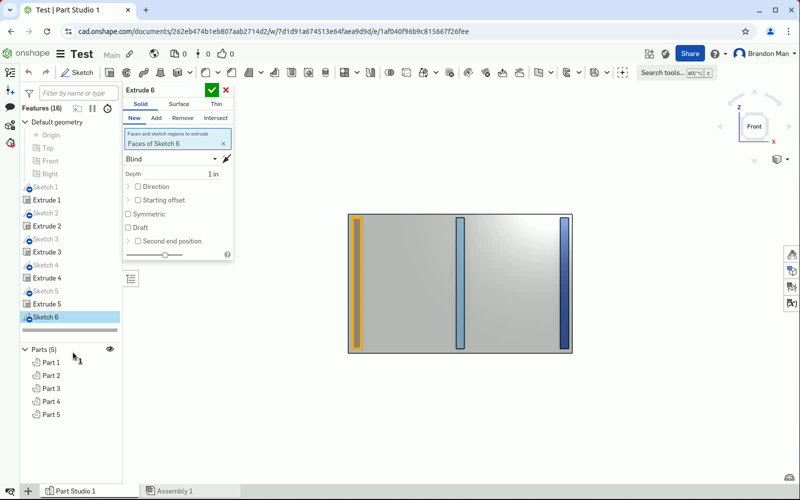
mouse_move(143, 106)
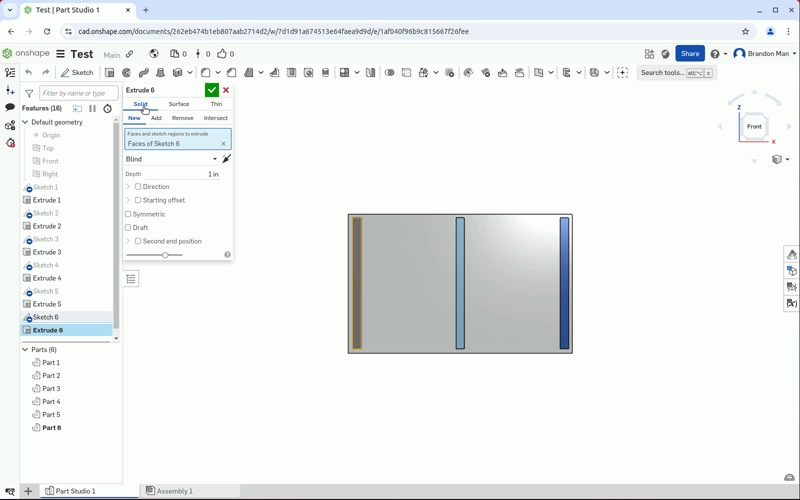
click(143, 106)
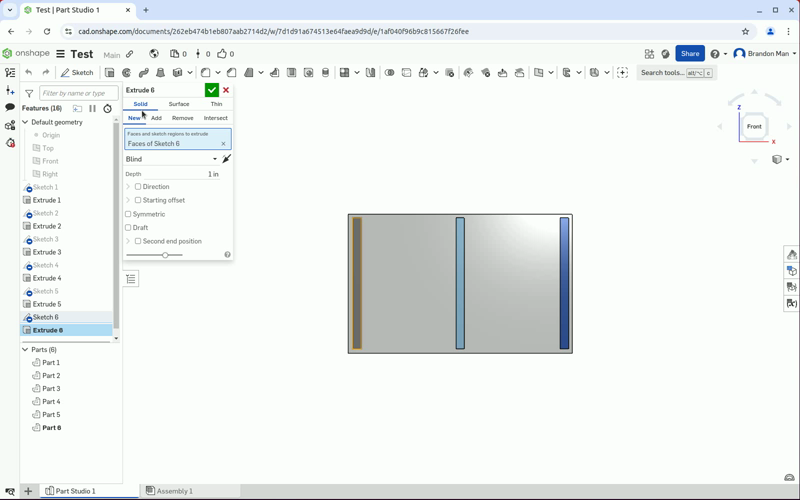
mouse_move(137, 120)
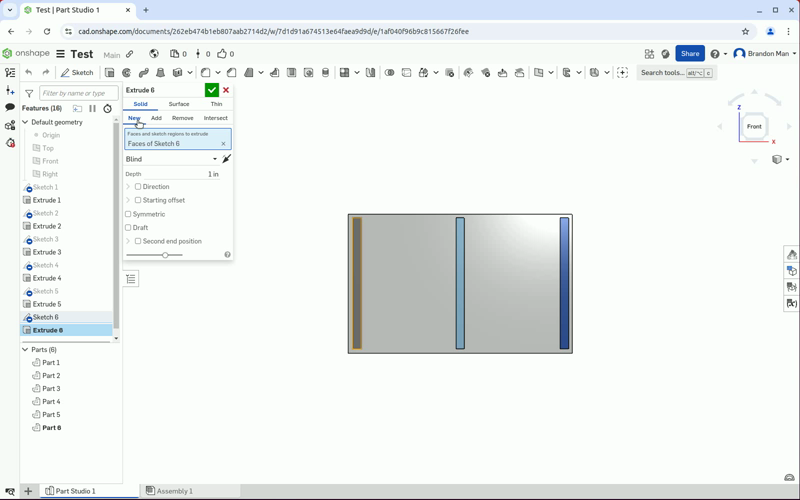
click(137, 120)
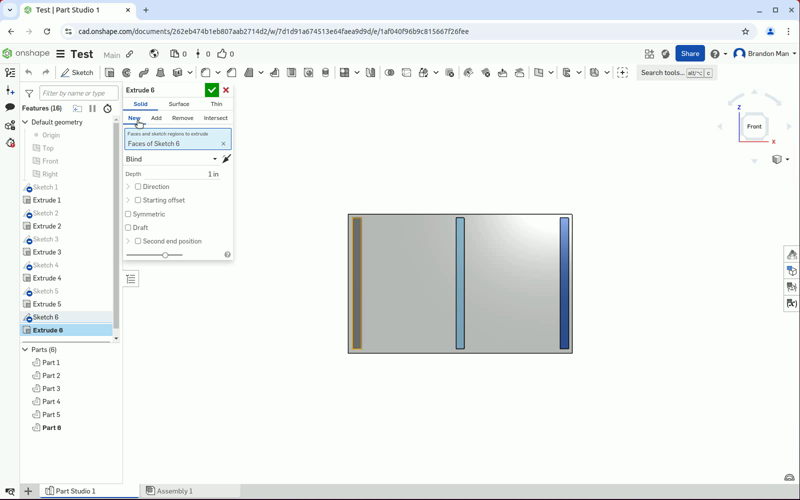
key(tab, 4)
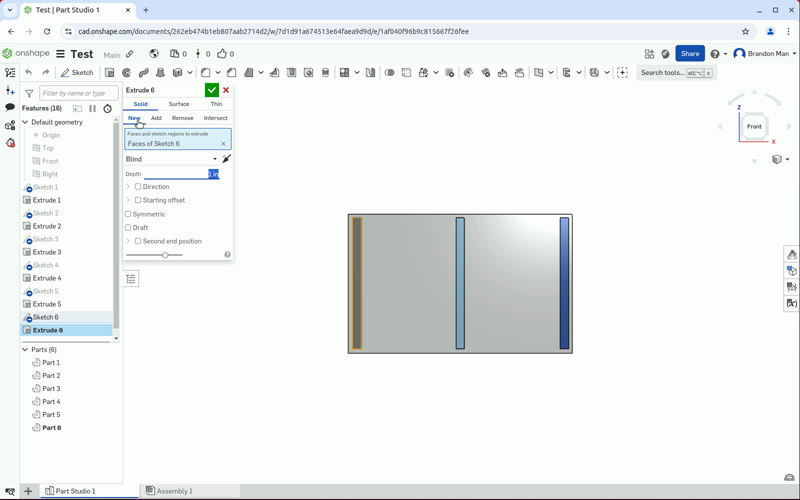
text(-0.722)
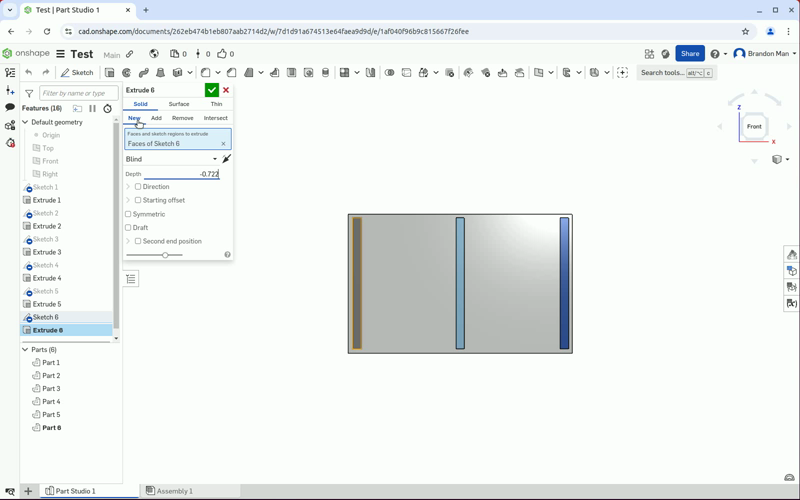
key(enter)
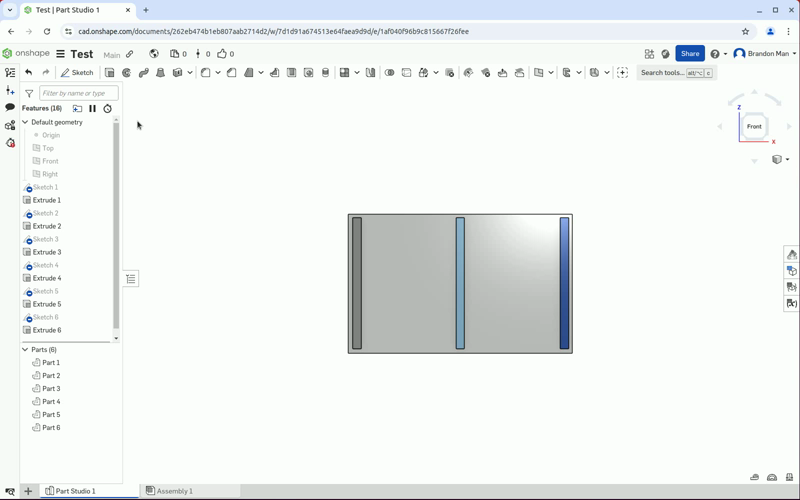
key(shift+h)
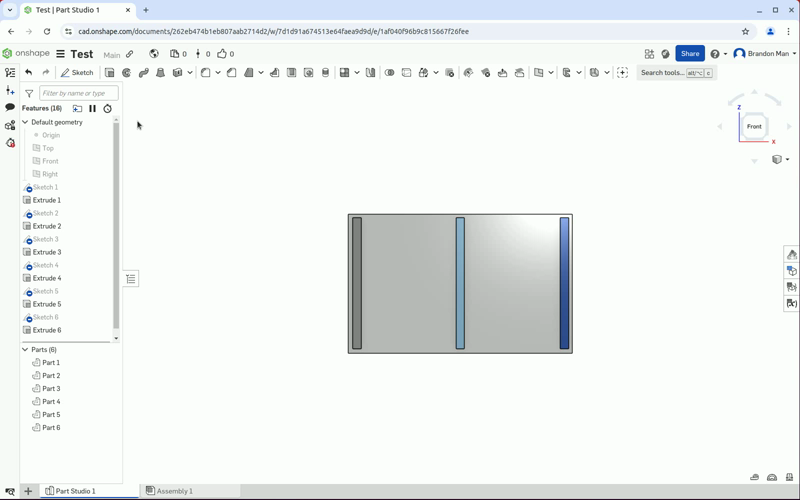
key(shift+h)
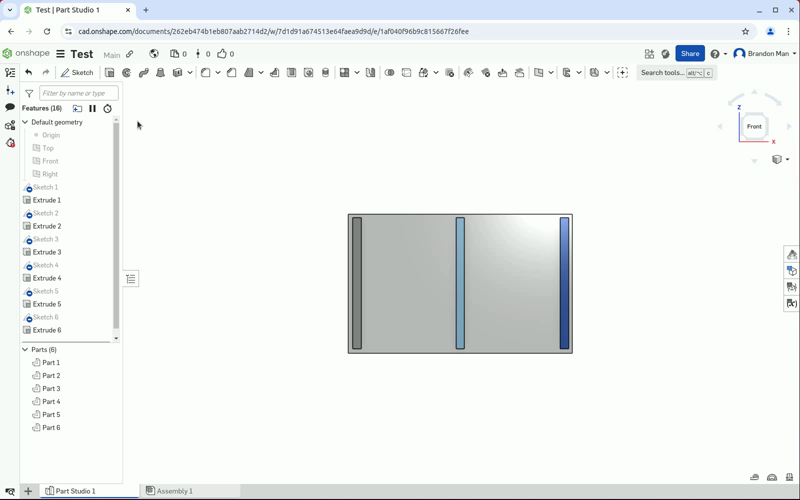
mouse_move(69, 189)
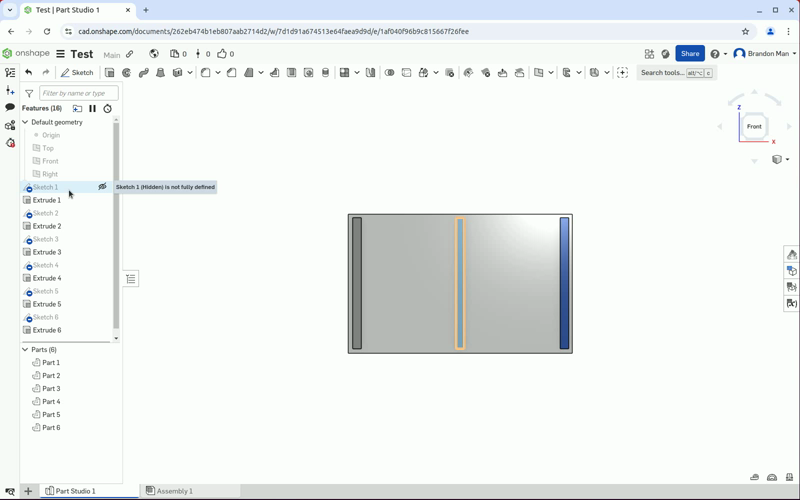
click(69, 189)
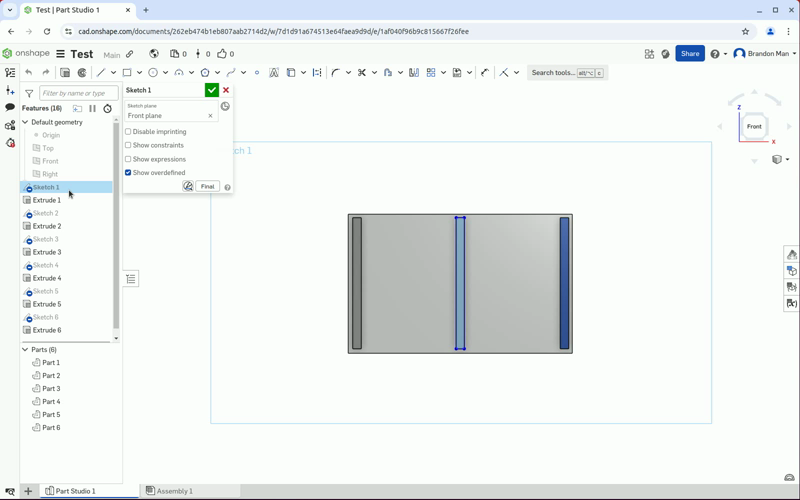
mouse_move(229, 92)
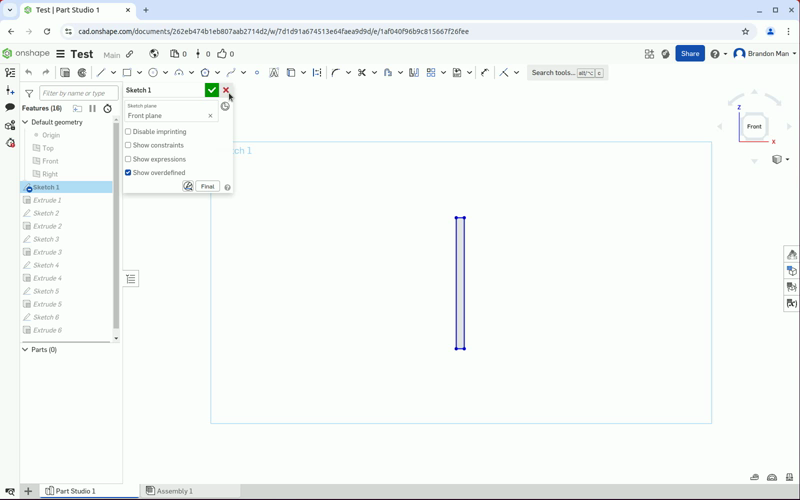
click(229, 92)
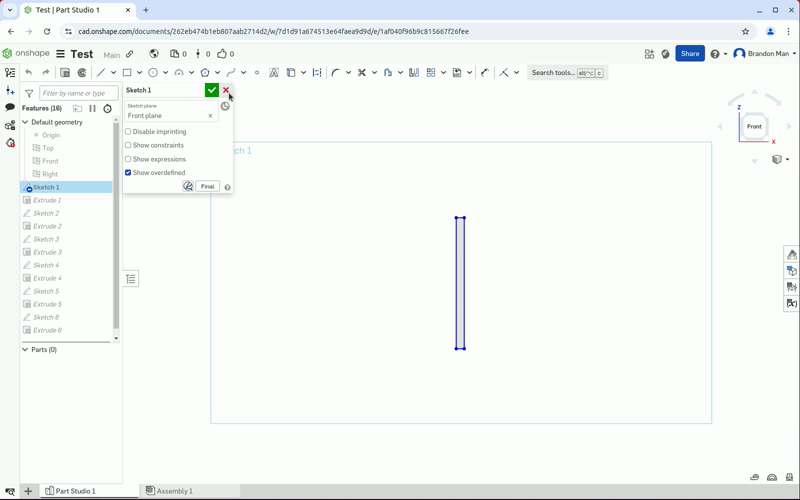
key(shift+s)
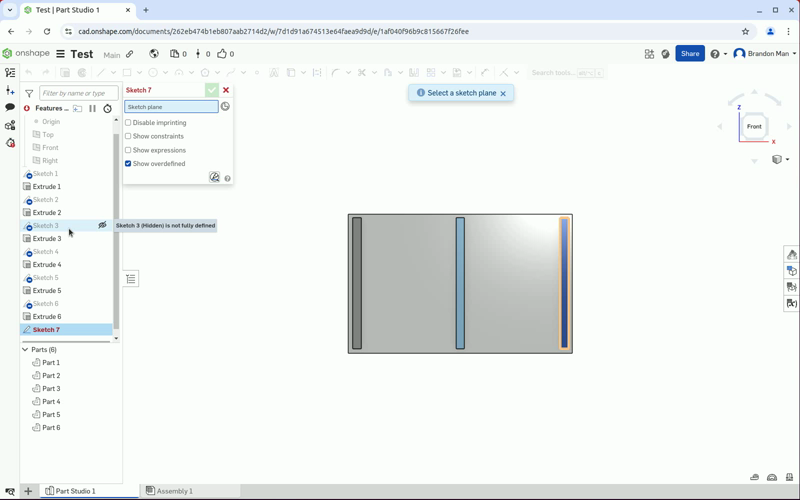
scroll(3)
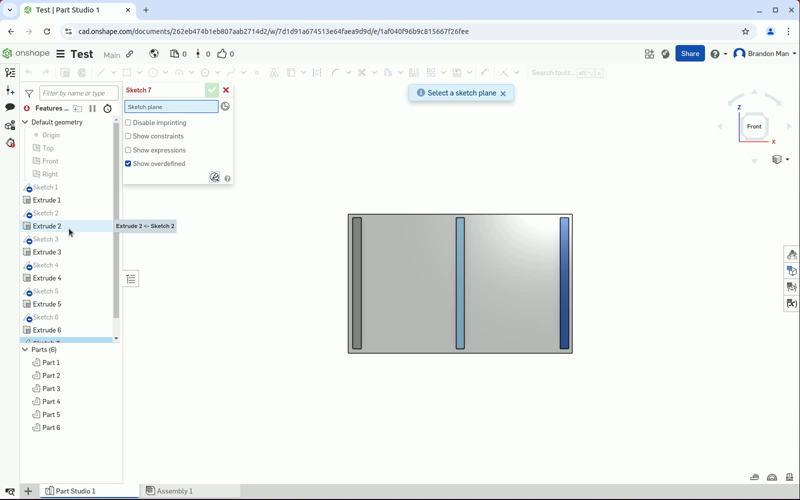
mouse_move(69, 163)
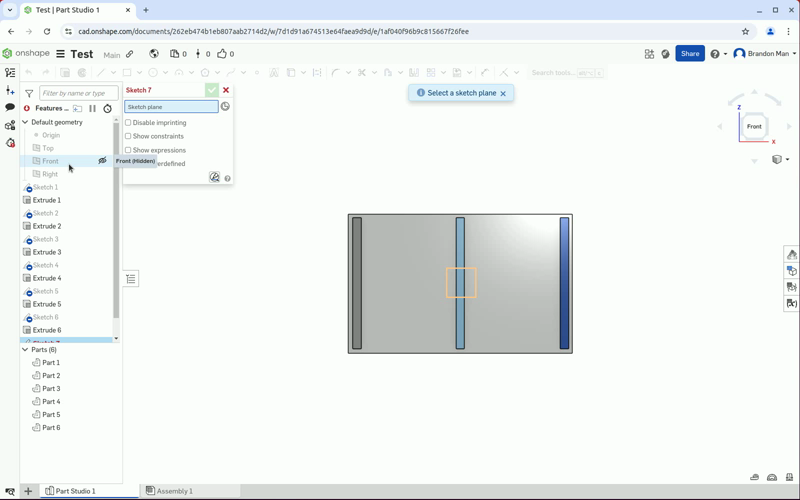
click(69, 163)
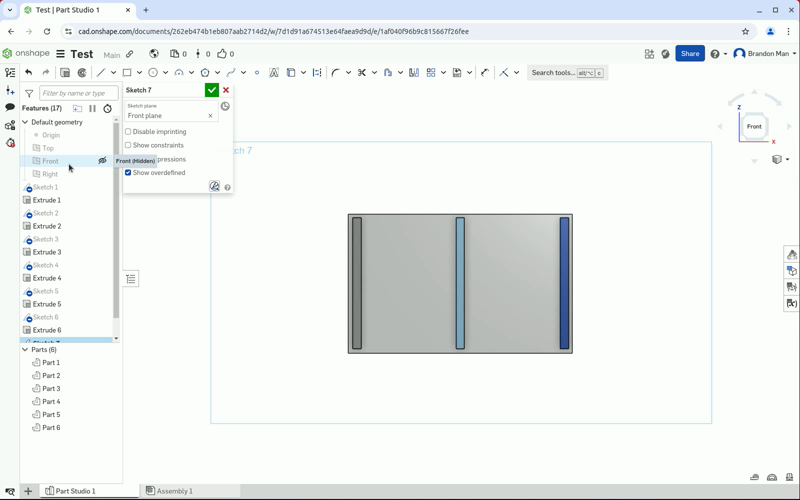
mouse_move(73, 352)
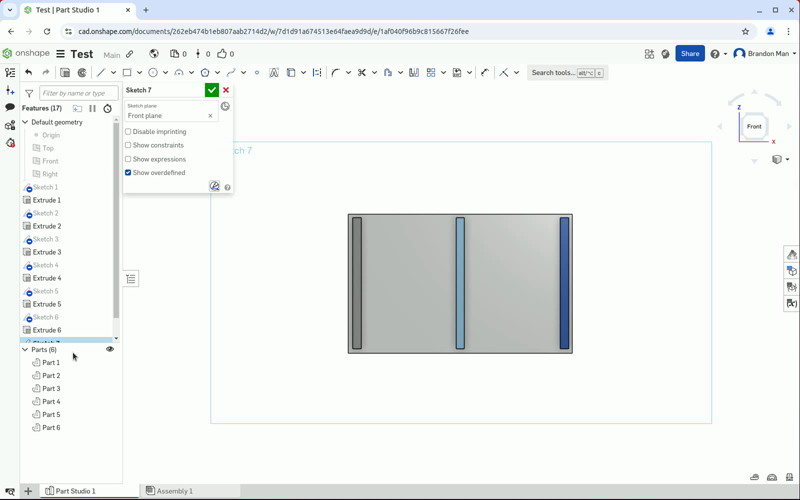
key(y)
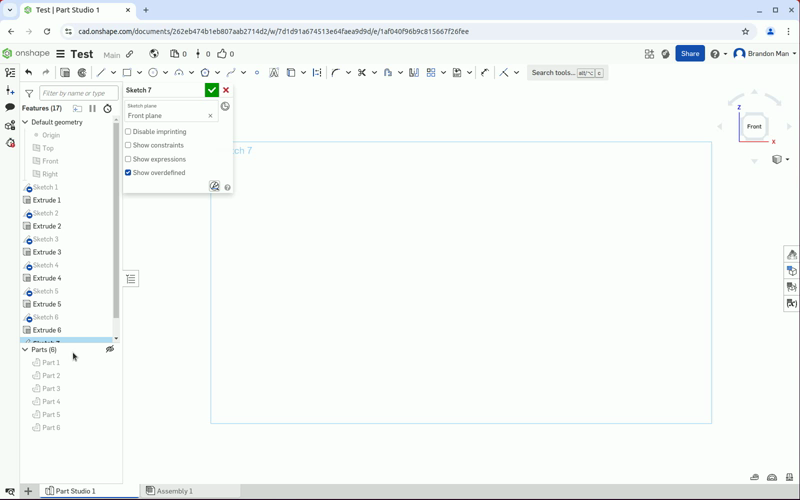
key(l)
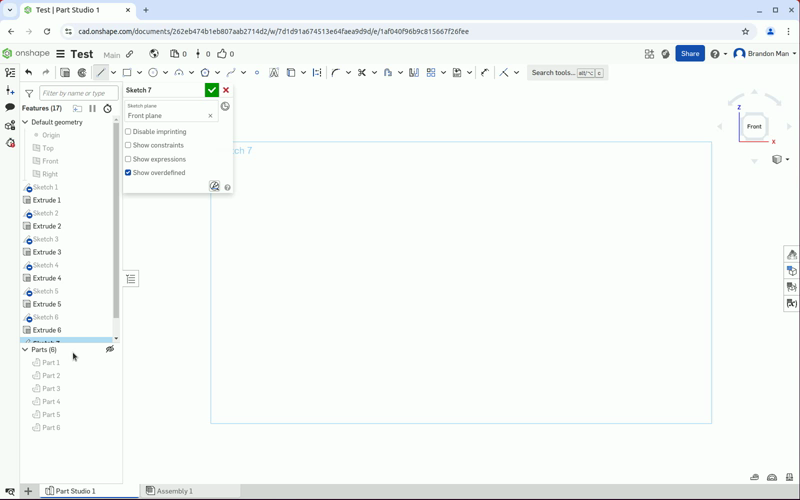
key_down(shift)
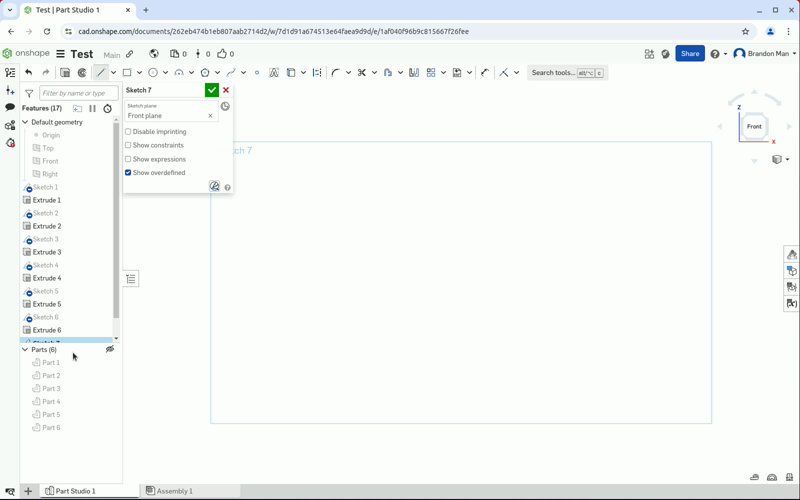
mouse_move(560, 348)
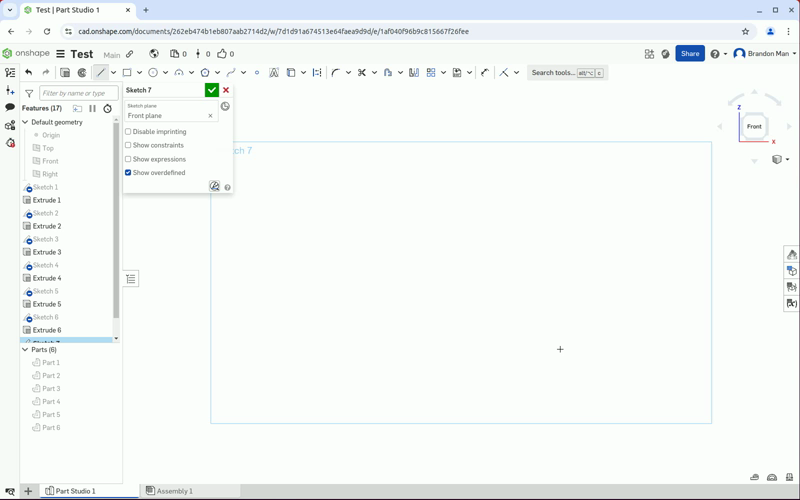
click(560, 348)
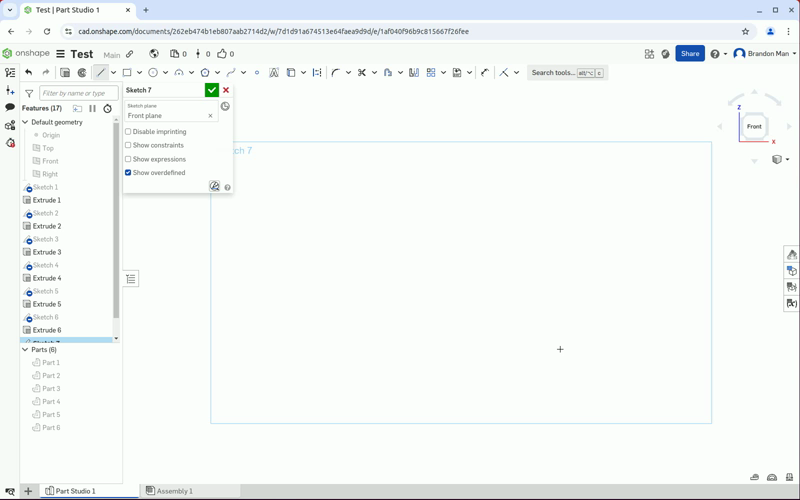
key_up(shift)
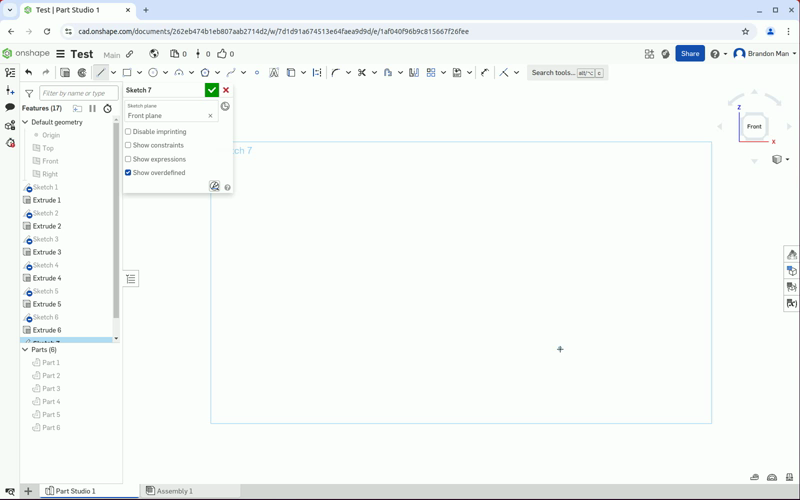
key_down(shift)
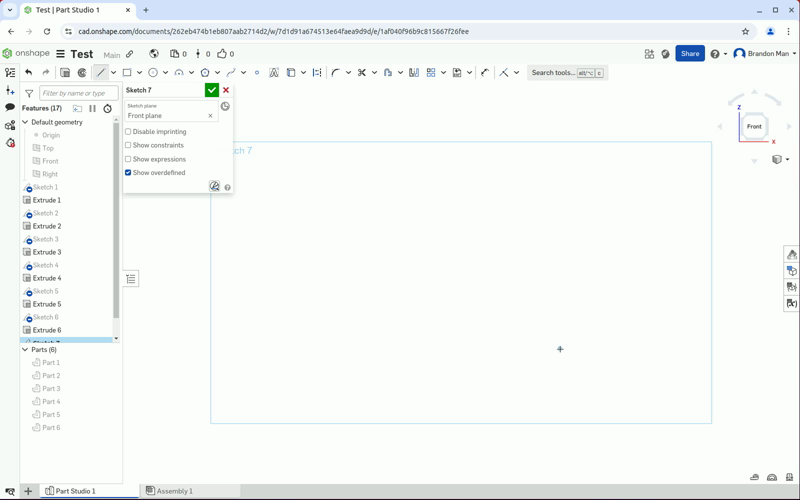
mouse_move(589, 348)
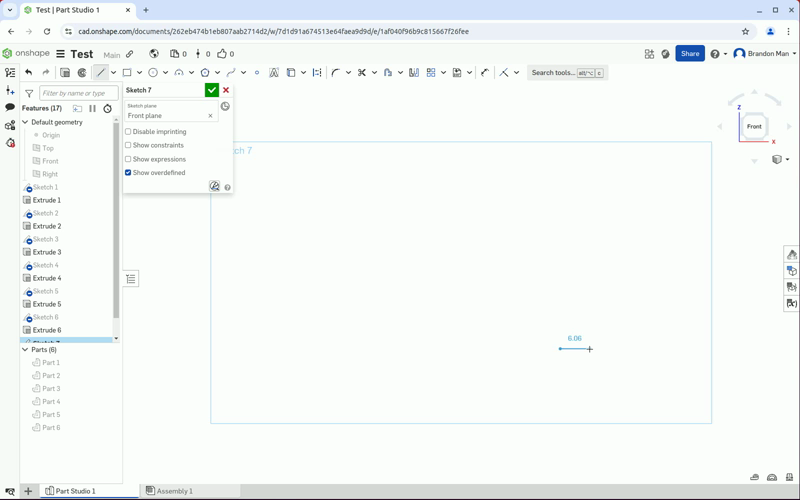
mouse_move(568, 348)
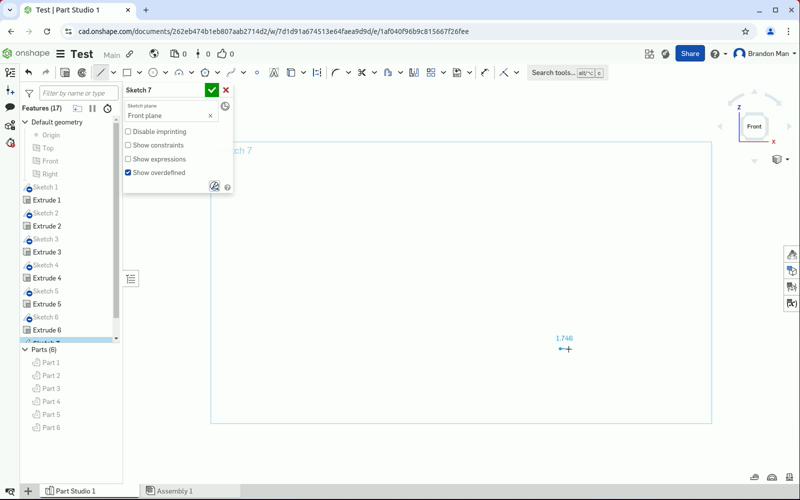
click(568, 348)
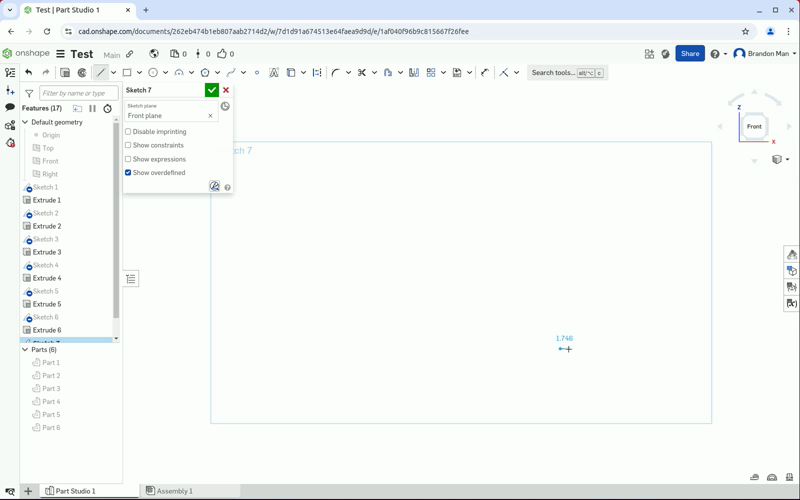
key_up(shift)
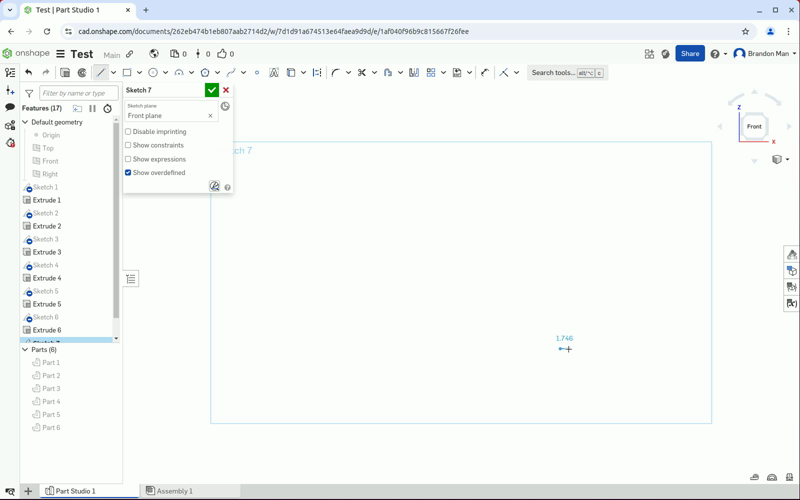
key_down(shift)
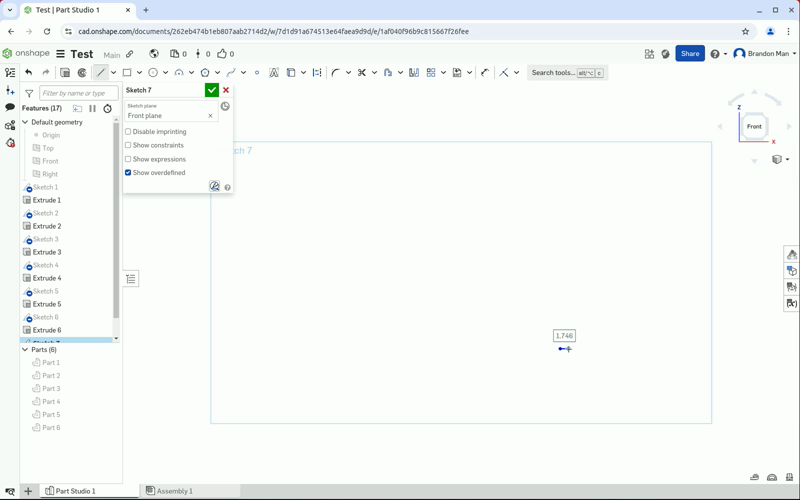
mouse_move(568, 217)
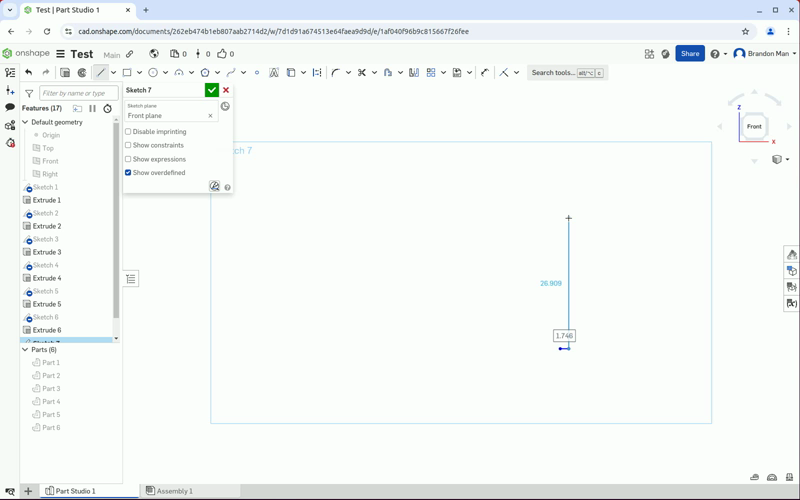
click(568, 217)
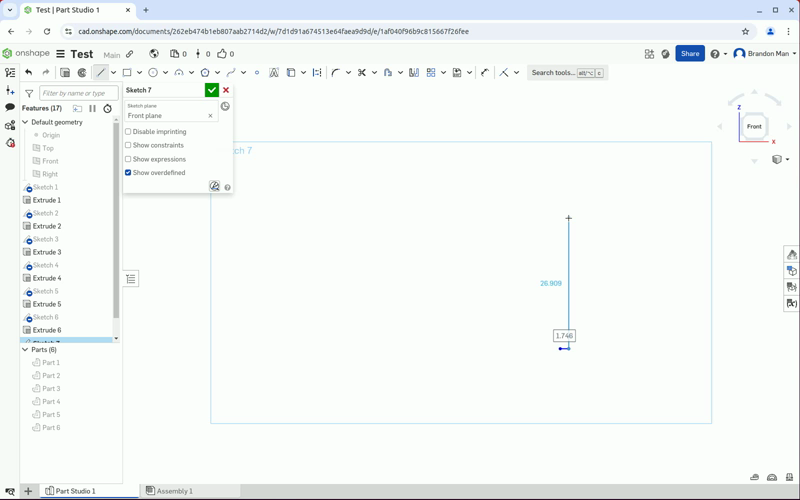
key_up(shift)
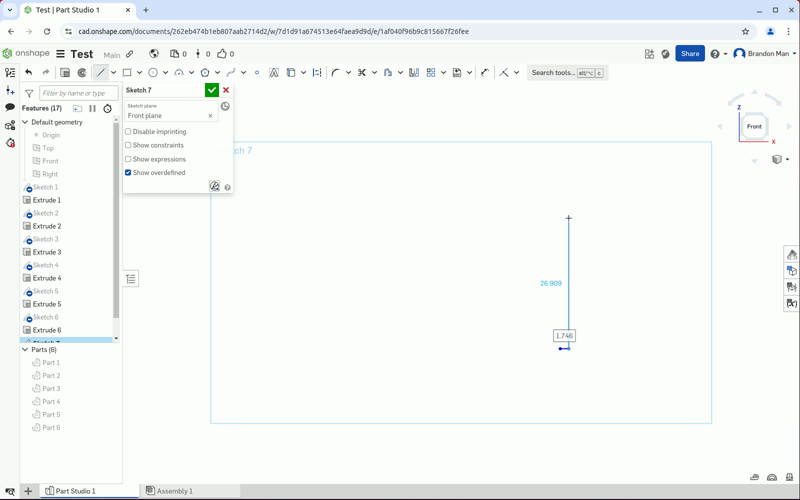
key_down(shift)
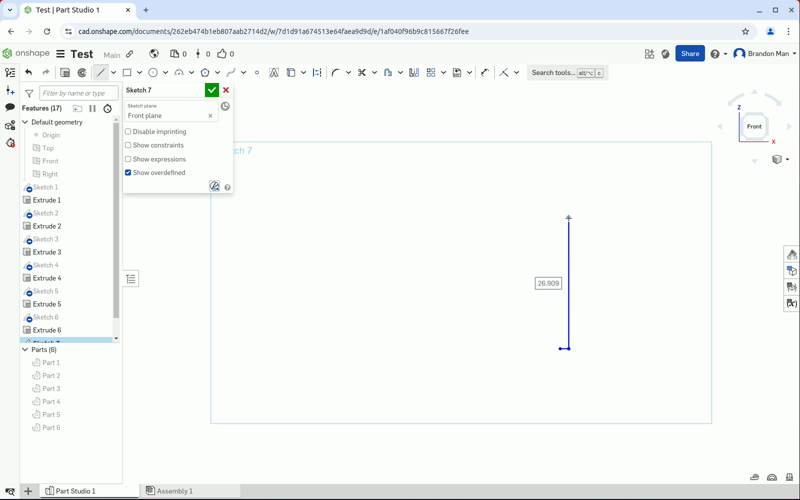
mouse_move(589, 217)
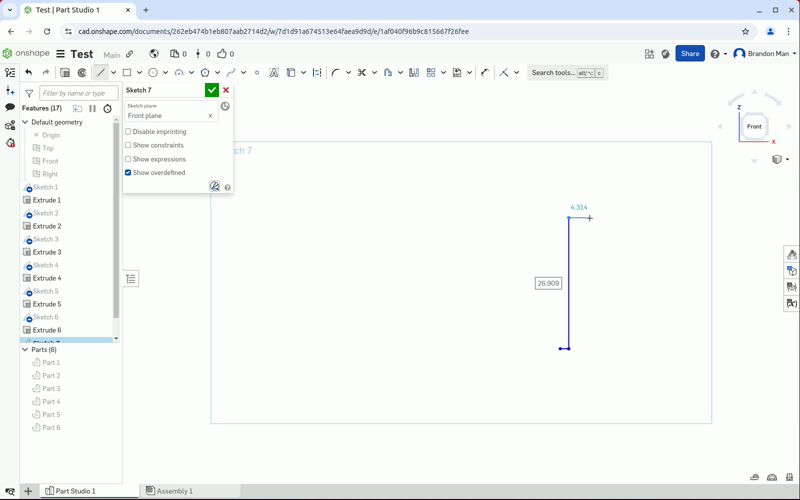
mouse_move(560, 217)
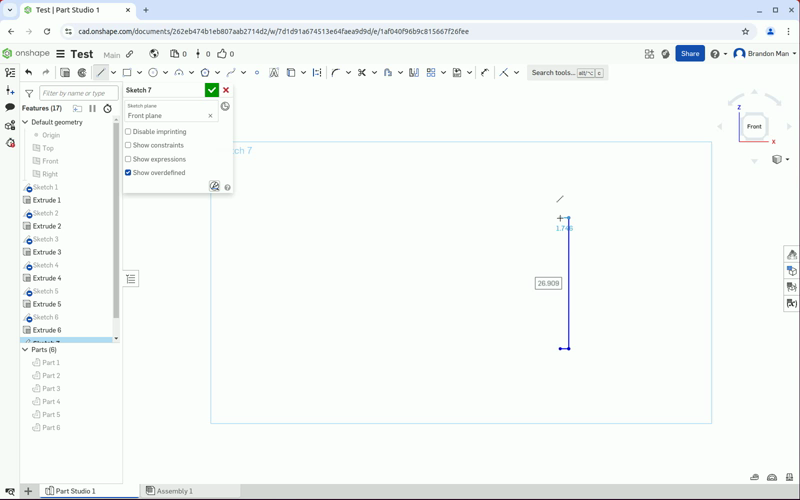
click(560, 217)
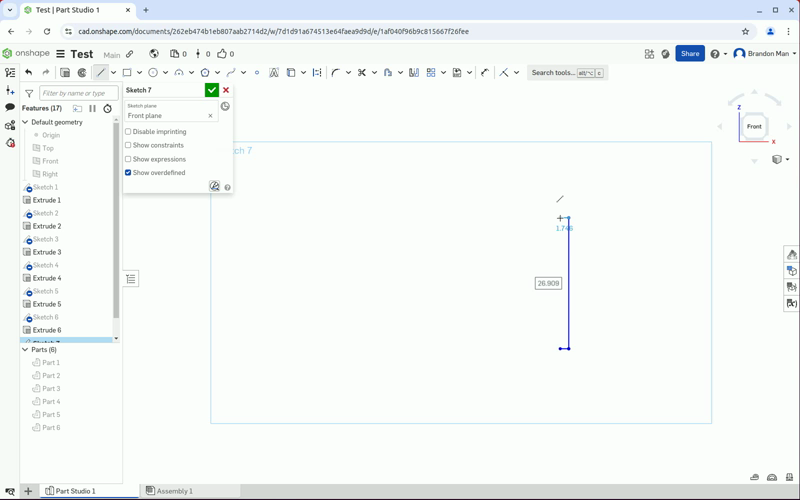
key_up(shift)
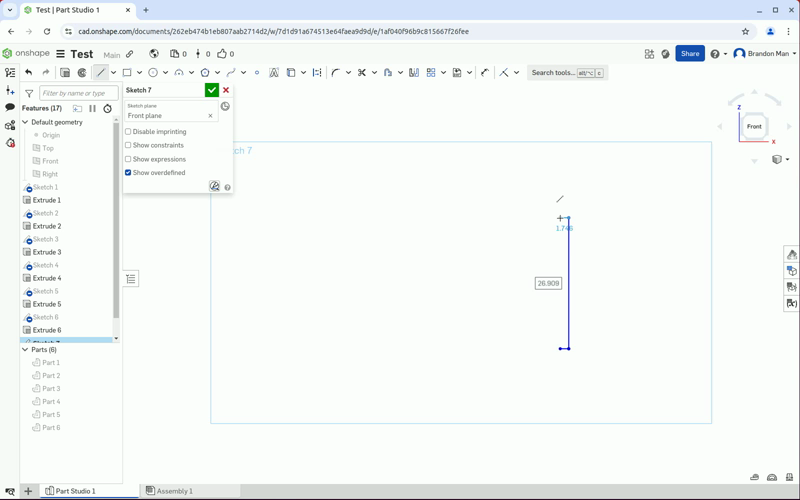
key_down(shift)
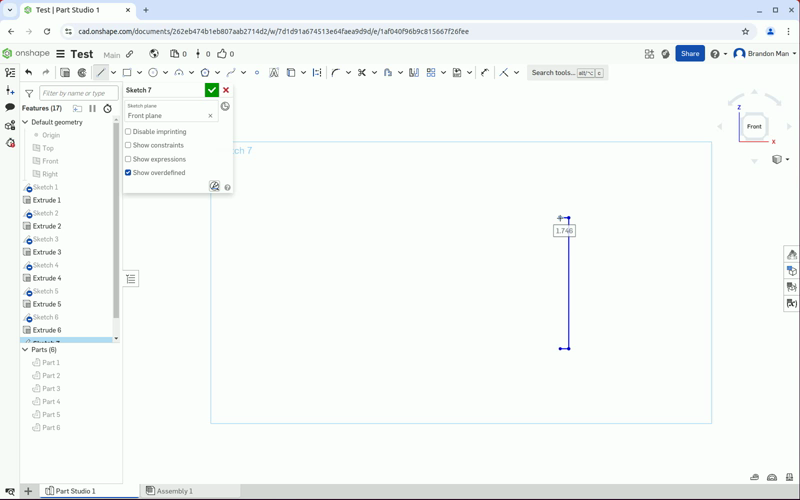
mouse_move(560, 348)
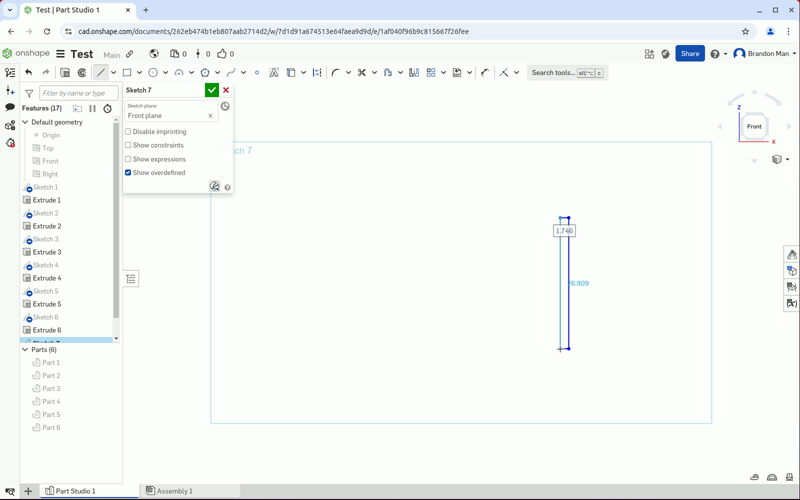
key_up(shift)
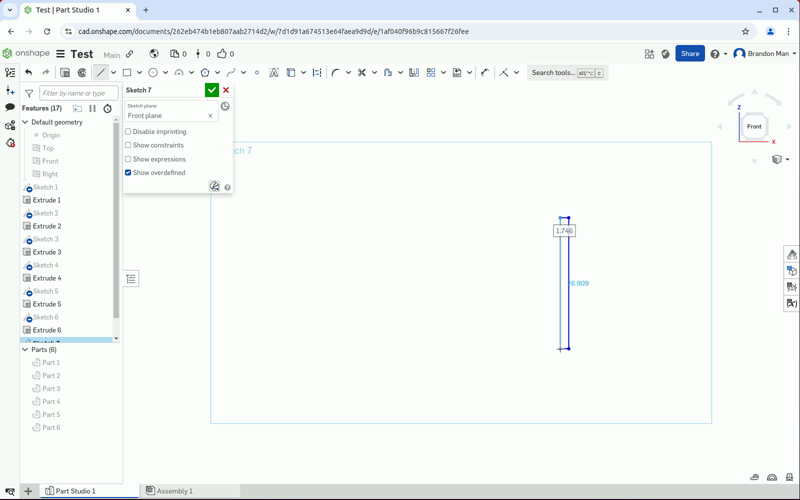
click(560, 348)
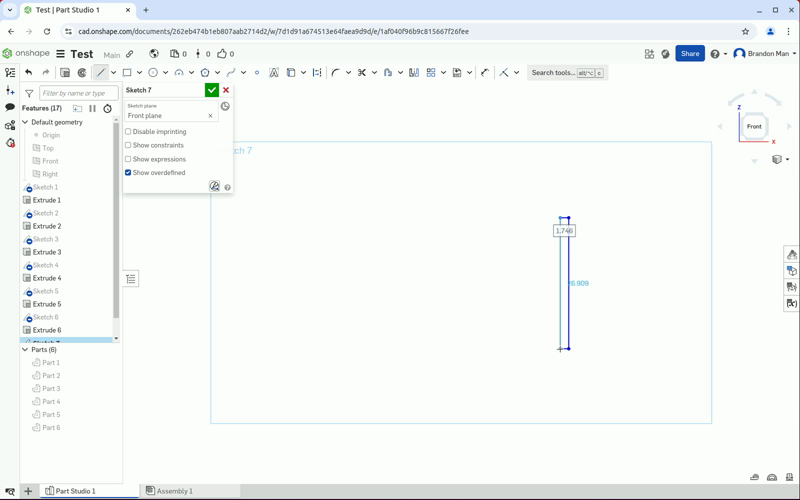
key(esc)
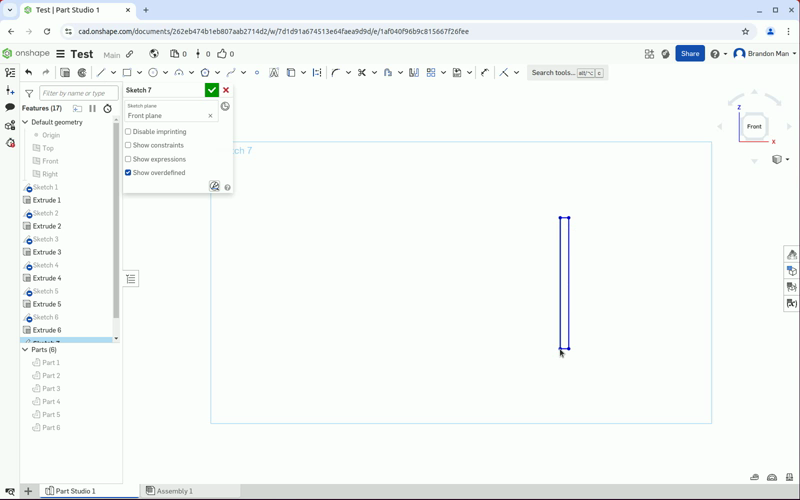
mouse_move(565, 296)
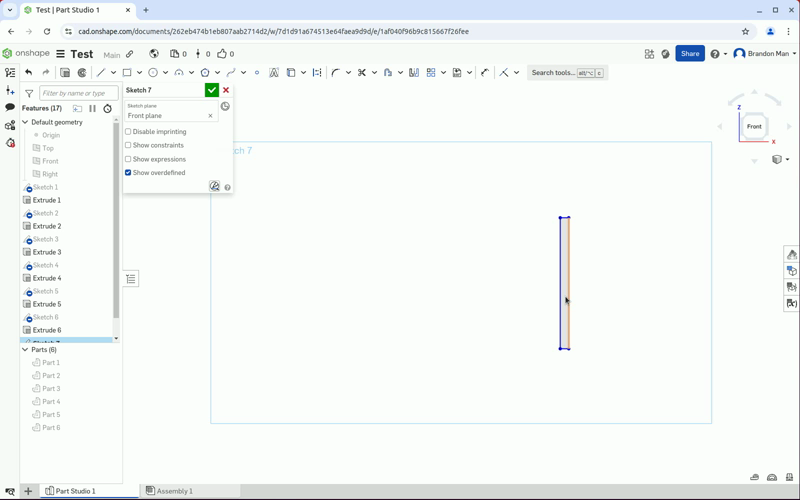
scroll(6)
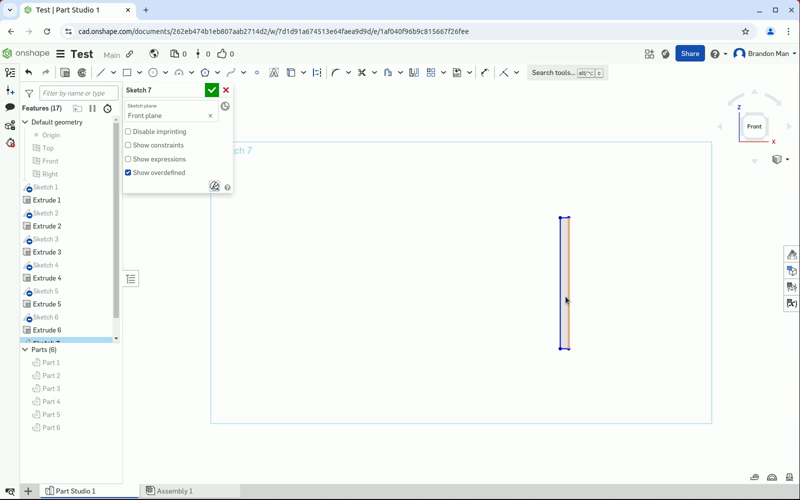
scroll(6)
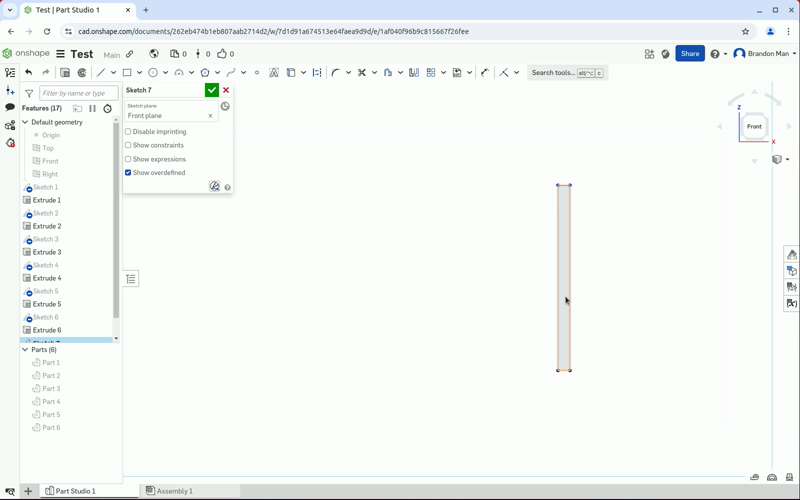
scroll(6)
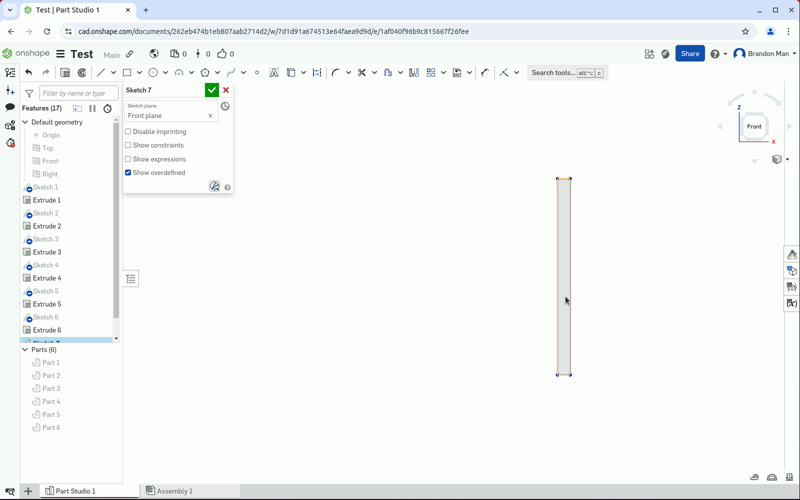
scroll(6)
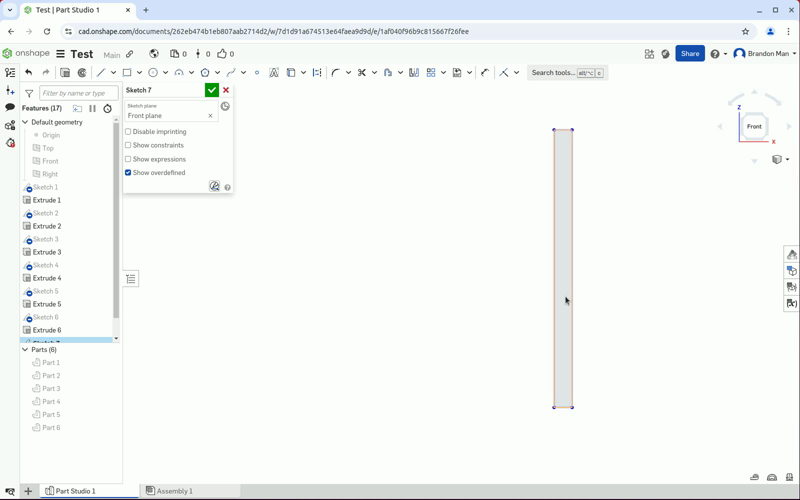
scroll(6)
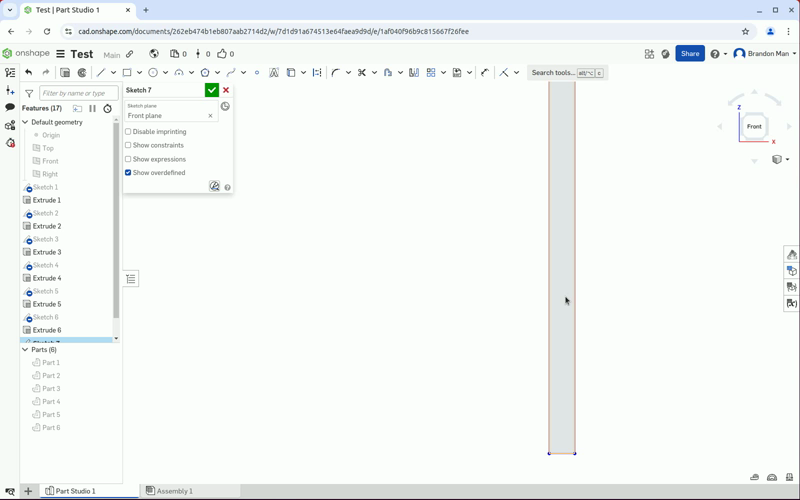
scroll(6)
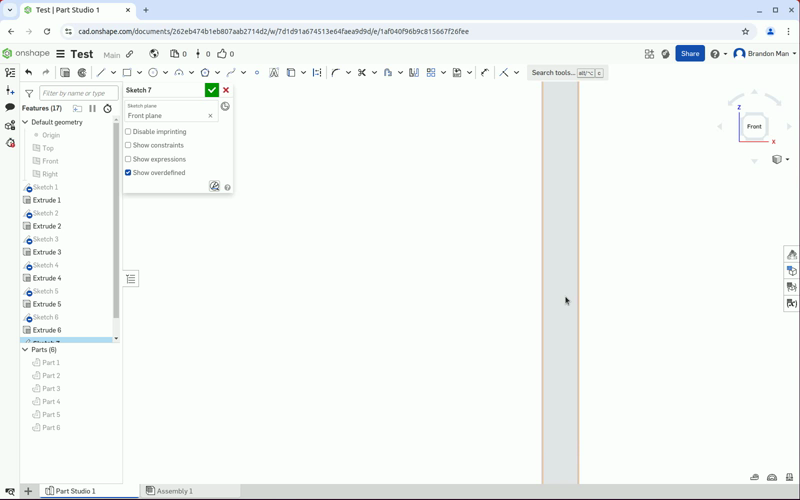
scroll(6)
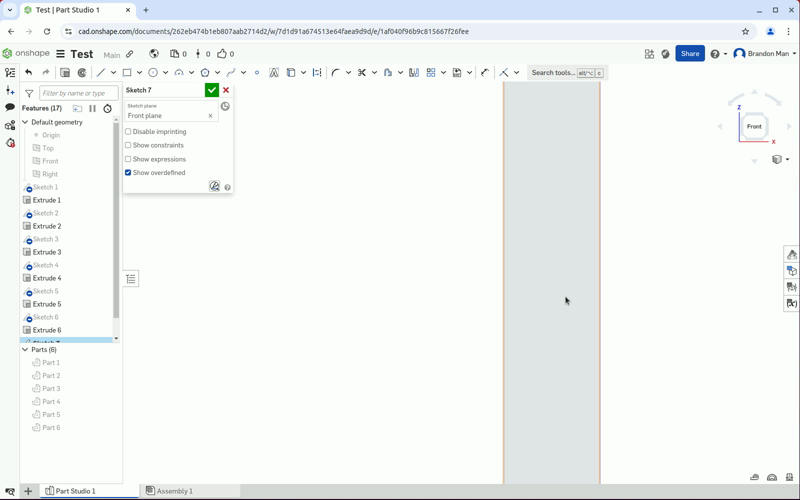
click(565, 296)
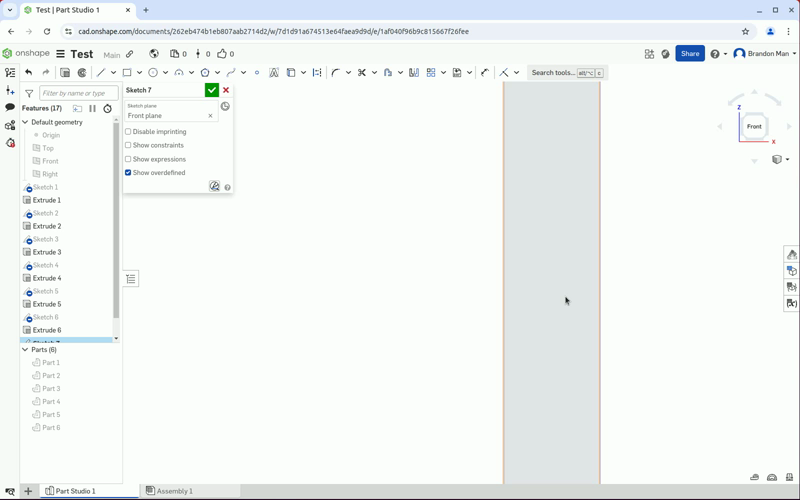
scroll(-6)
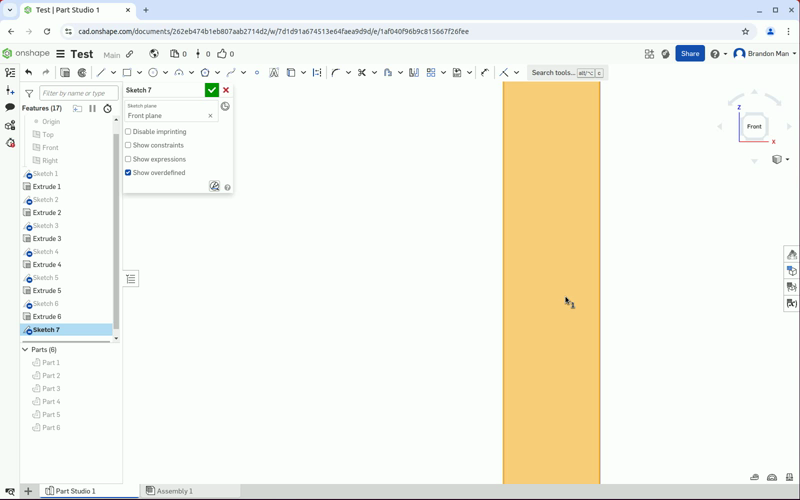
scroll(-6)
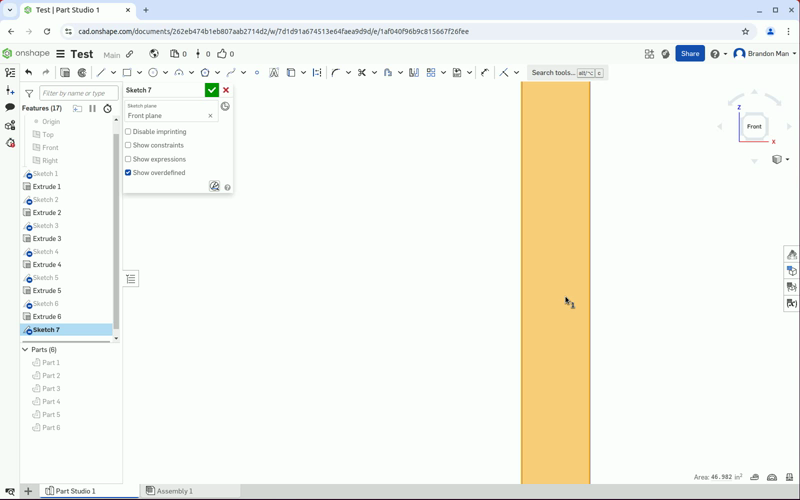
scroll(-6)
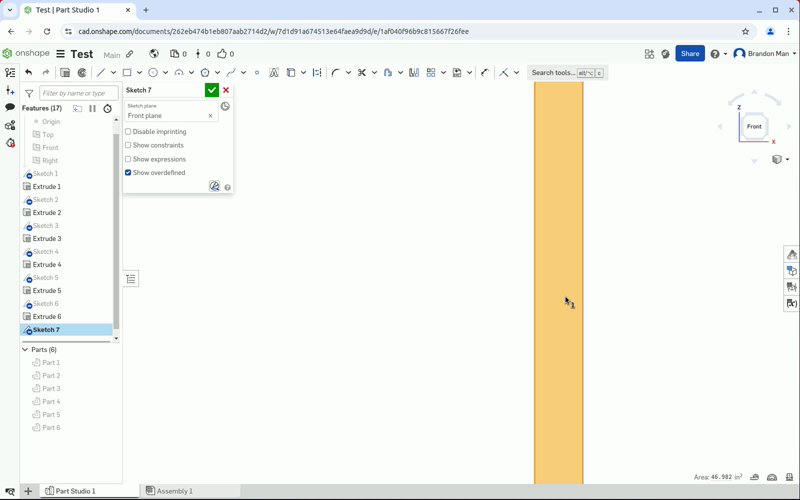
scroll(-6)
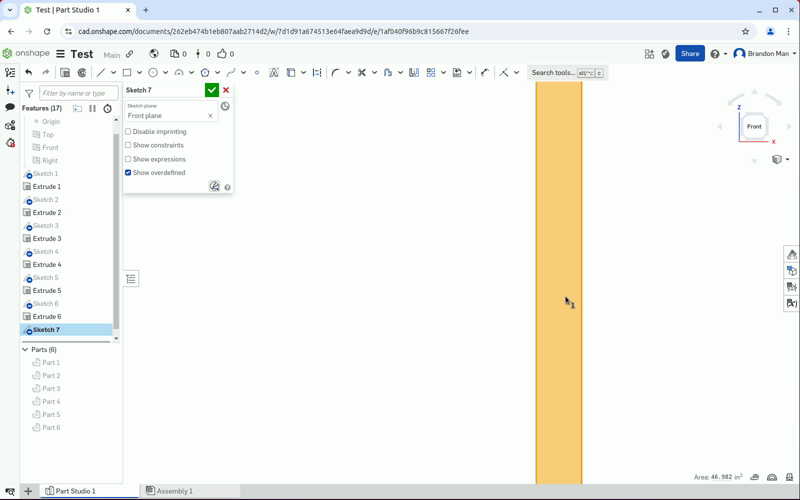
scroll(-6)
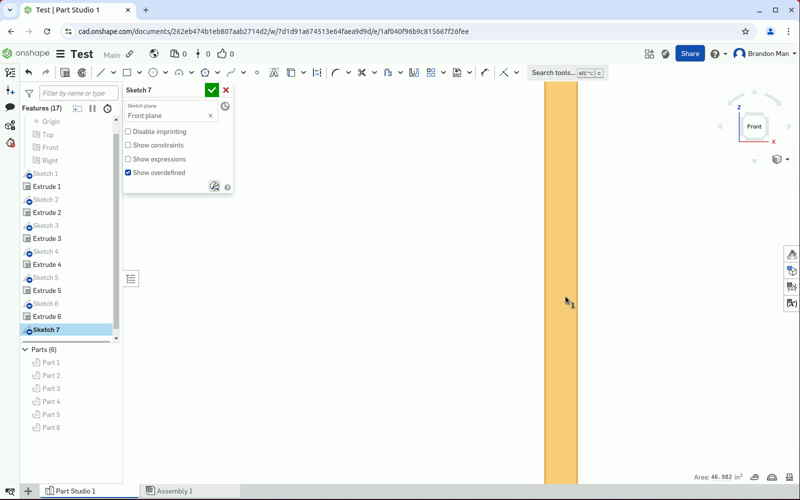
scroll(-6)
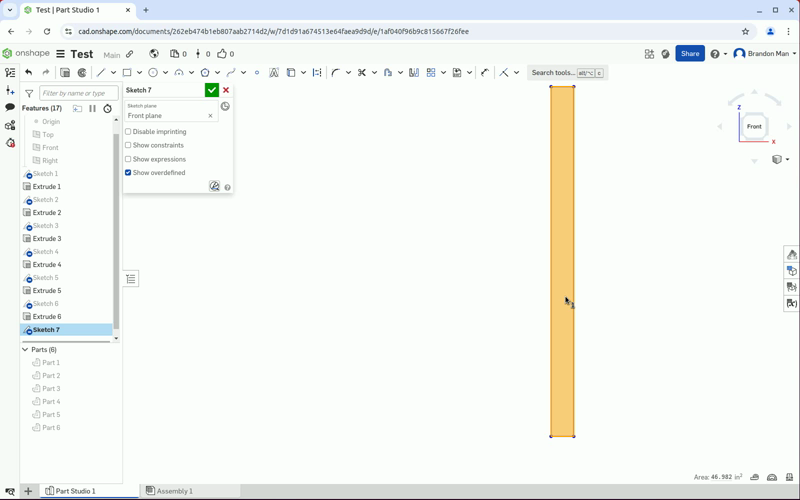
scroll(-6)
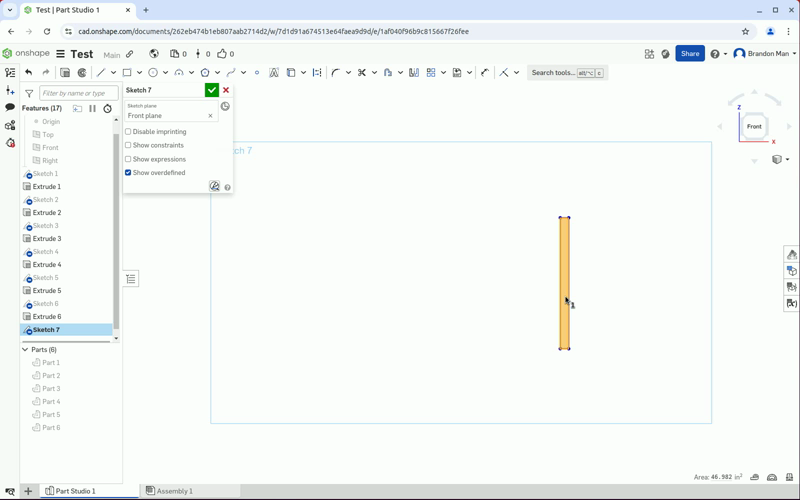
mouse_move(73, 352)
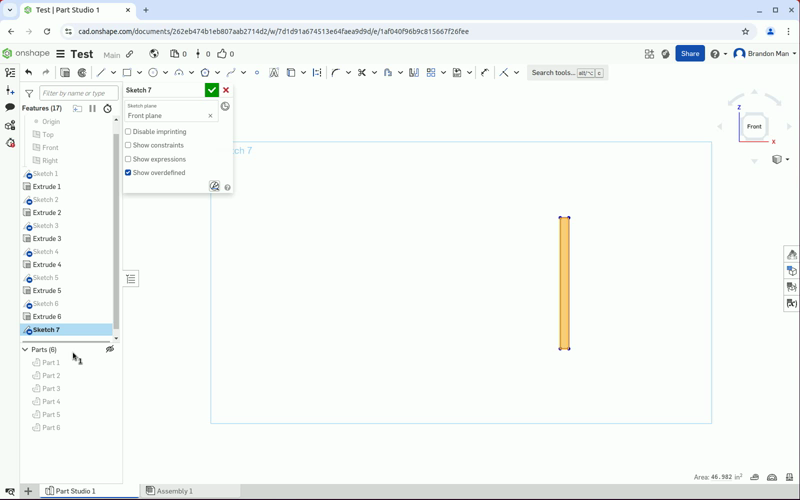
key(shift+y)
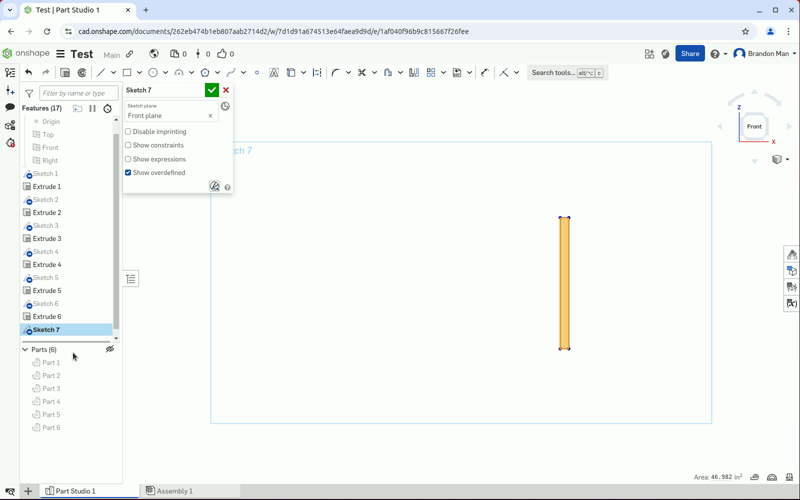
key(shift+e)
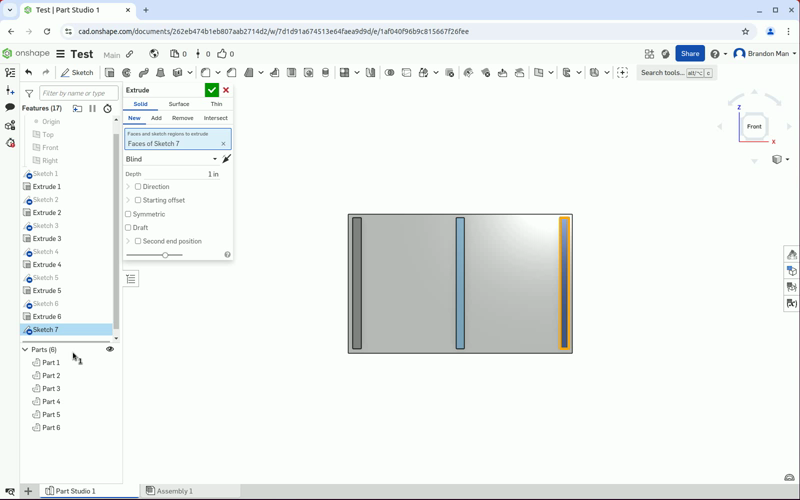
mouse_move(143, 106)
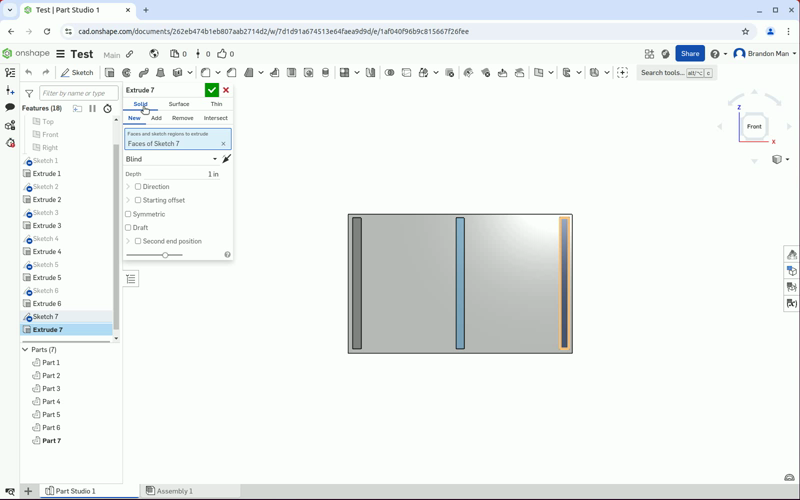
click(143, 106)
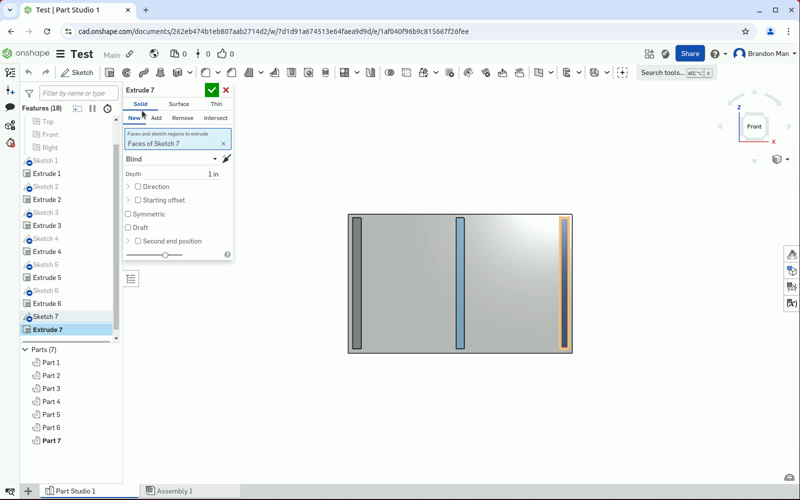
mouse_move(137, 120)
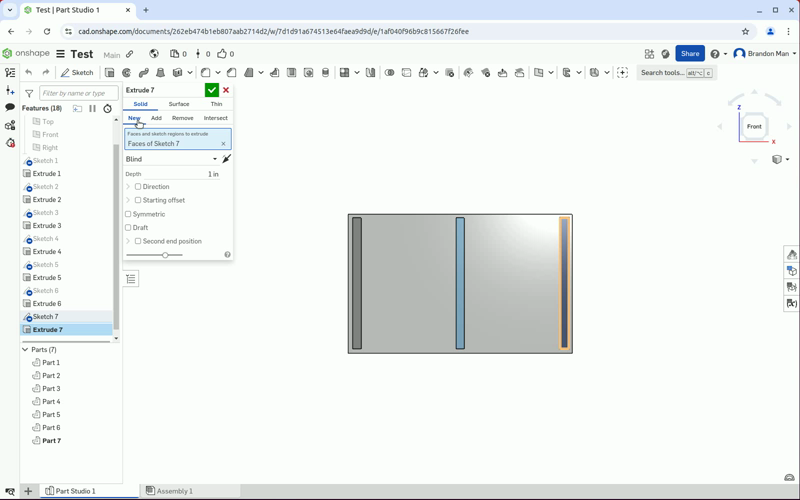
click(137, 120)
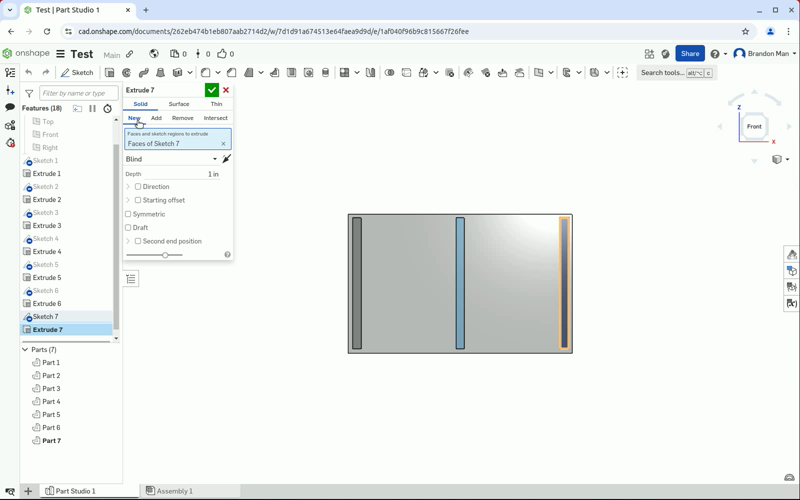
key(tab, 4)
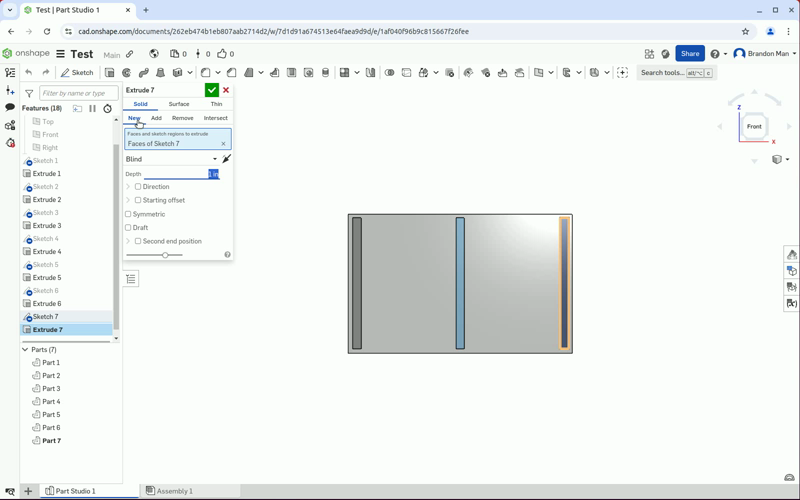
text(-0.722)
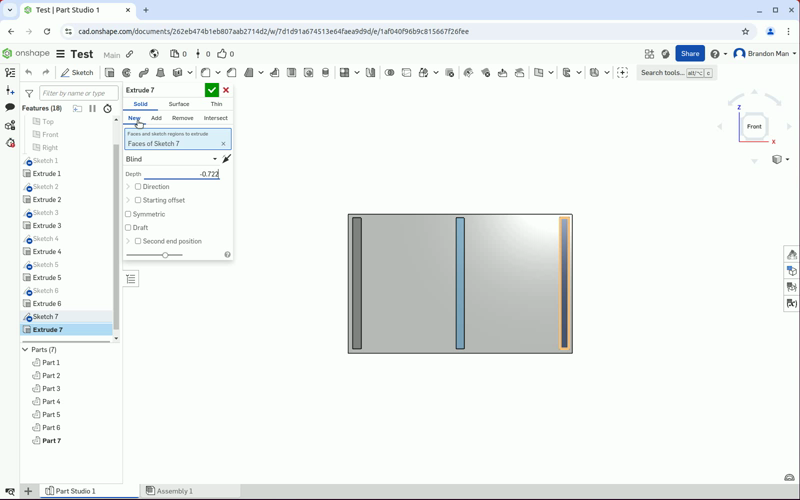
key(enter)
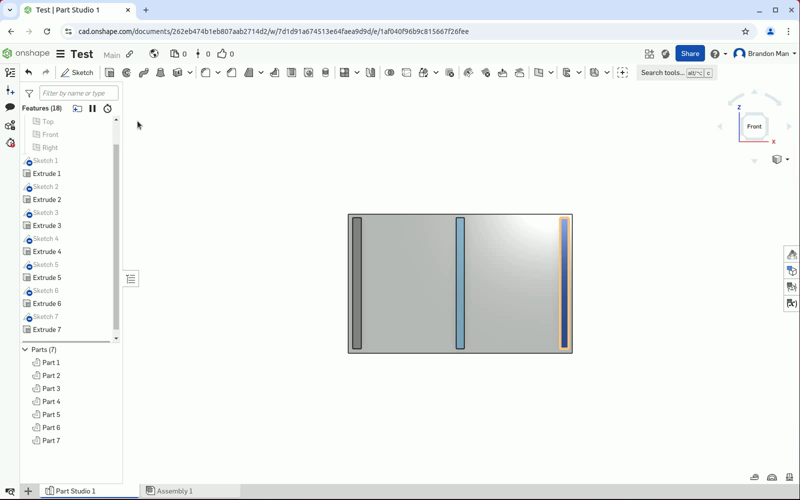
key(shift+h)
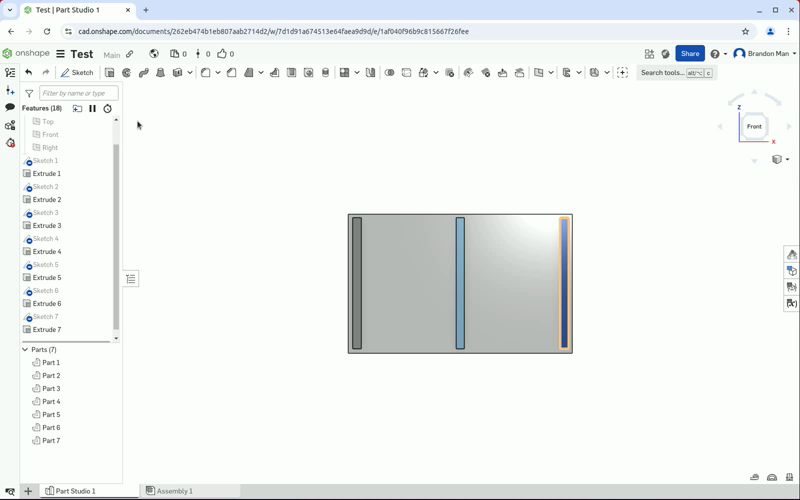
key(shift+h)
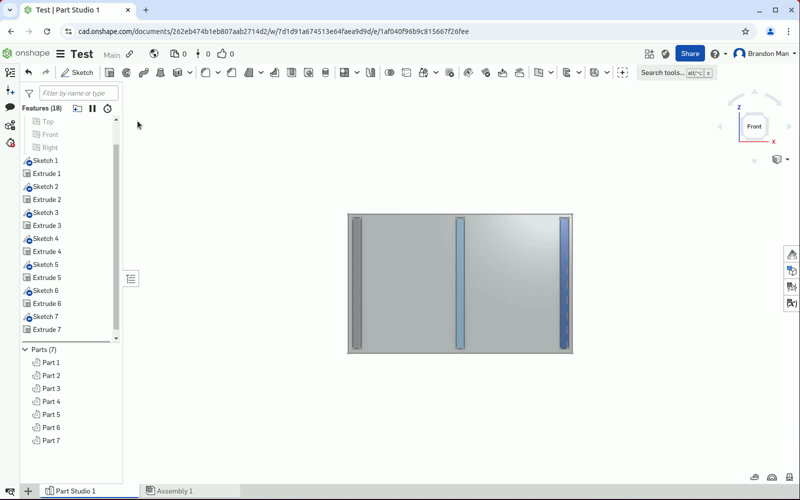
key(shift+7)
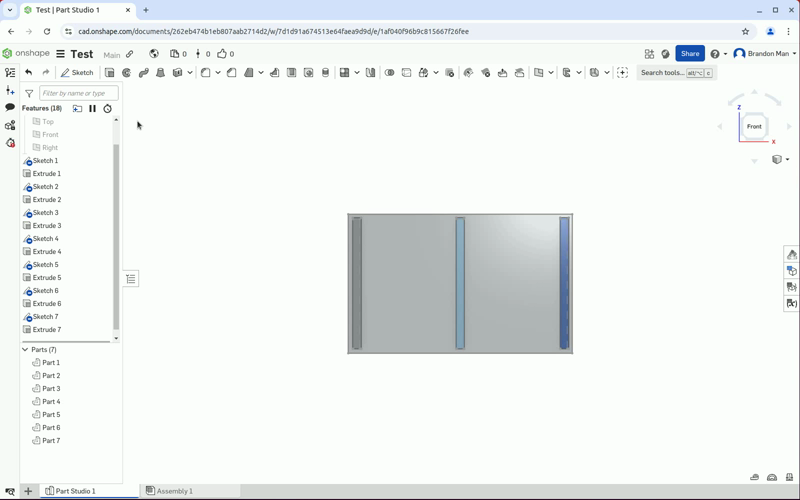
key(left, 2)
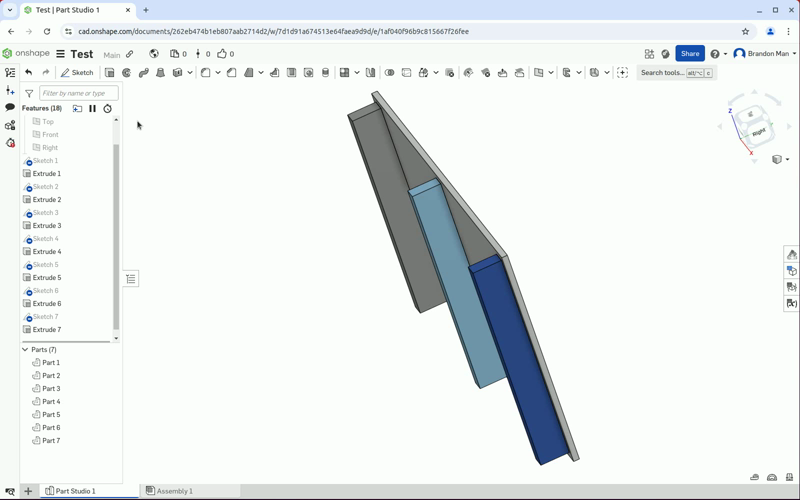
key(down, 2)
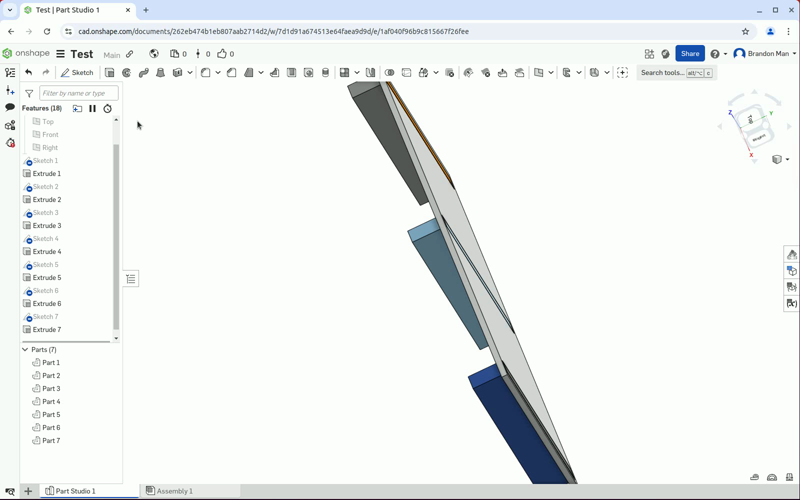
key(up, 2)
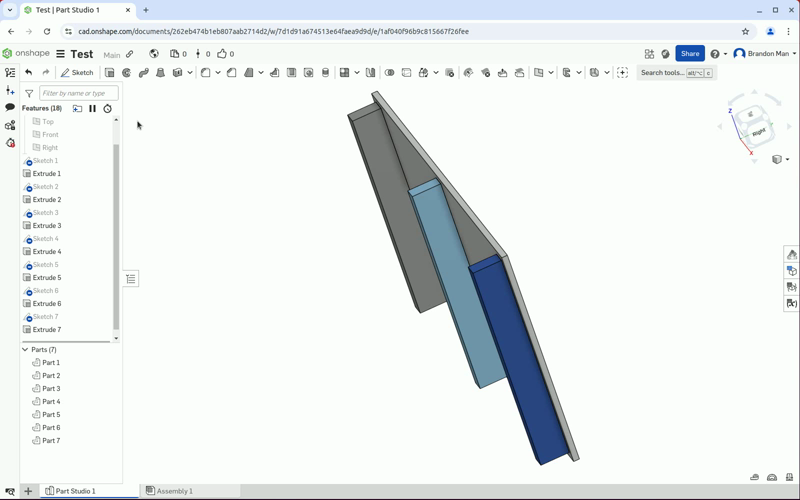
key(right, 2)
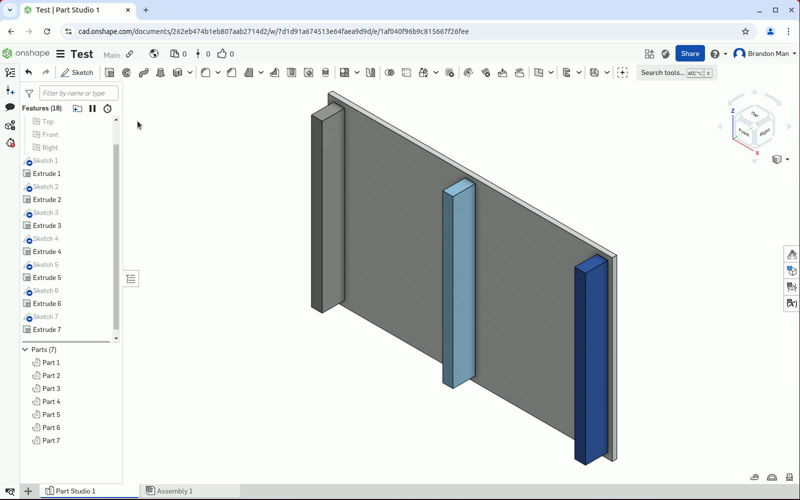
mouse_move(69, 163)
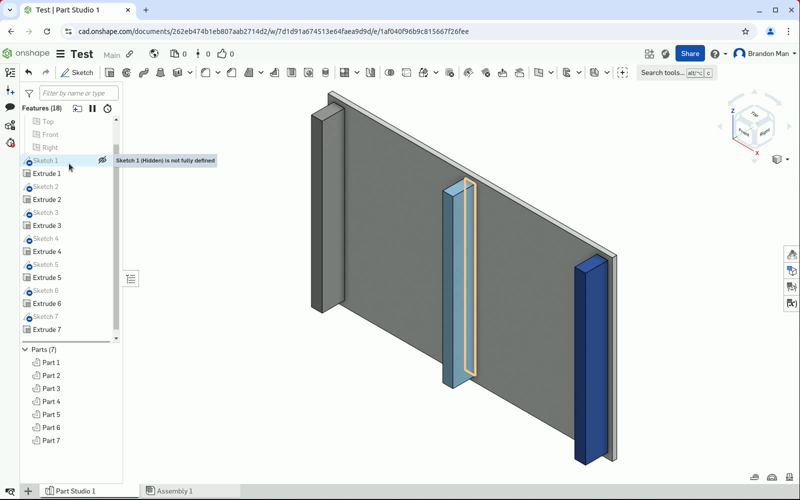
click(69, 163)